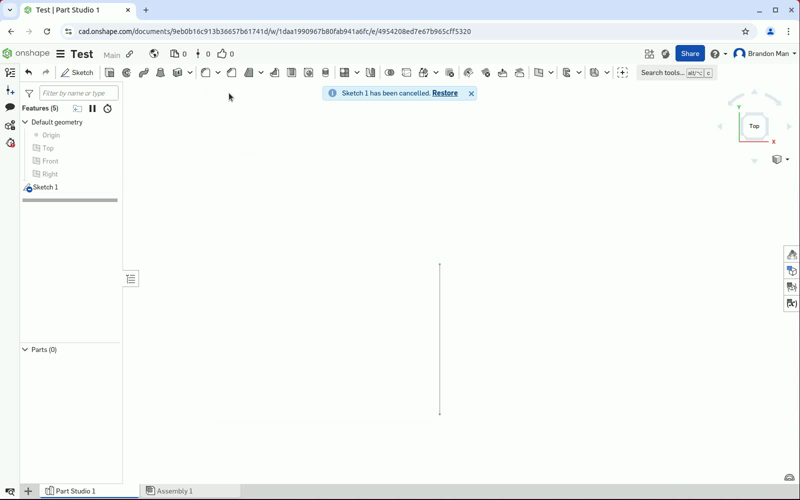
key(shift+h)
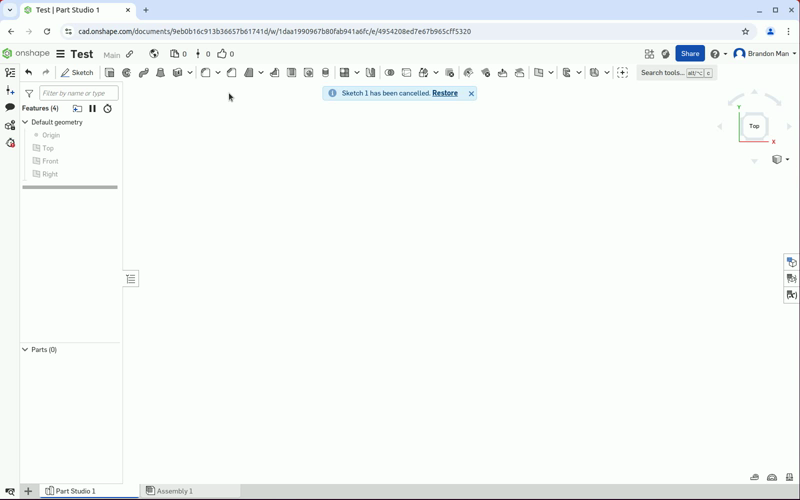
mouse_move(73, 352)
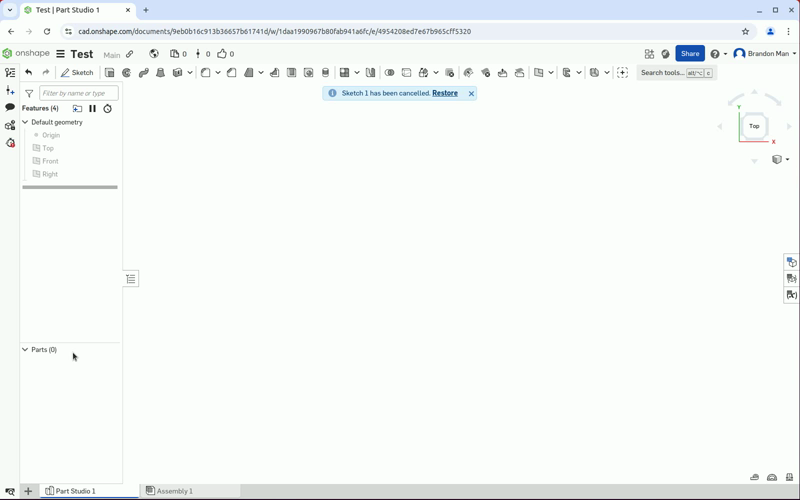
key(y)
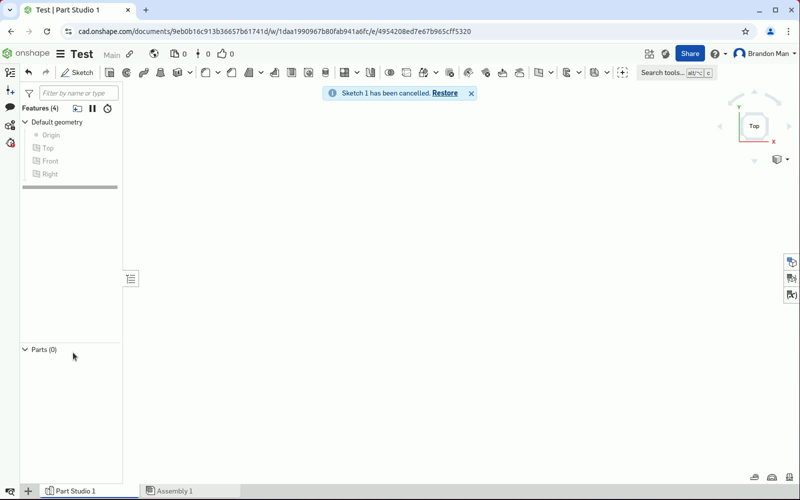
key(shift+p)
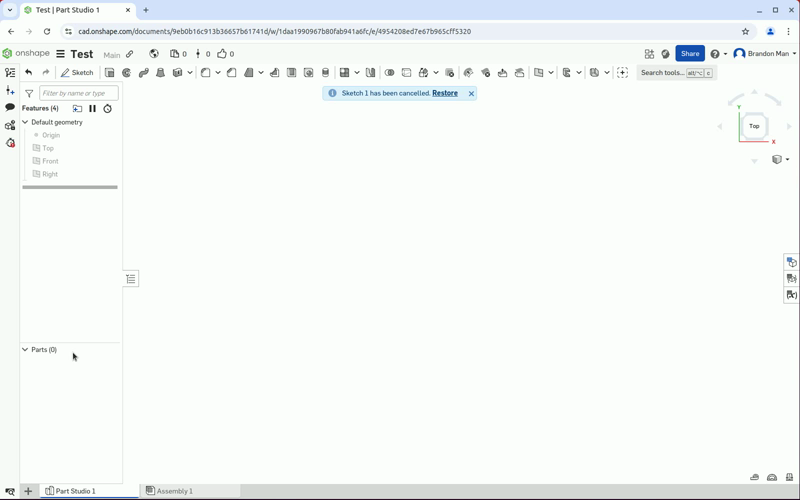
key(space)
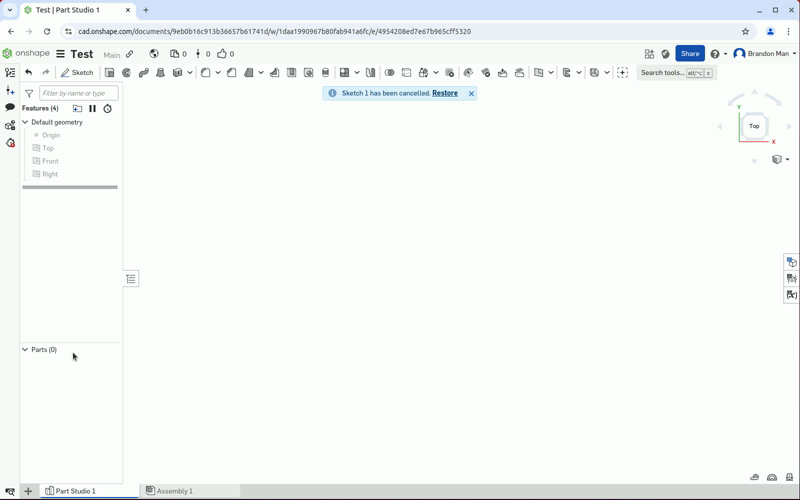
key_down(shift)
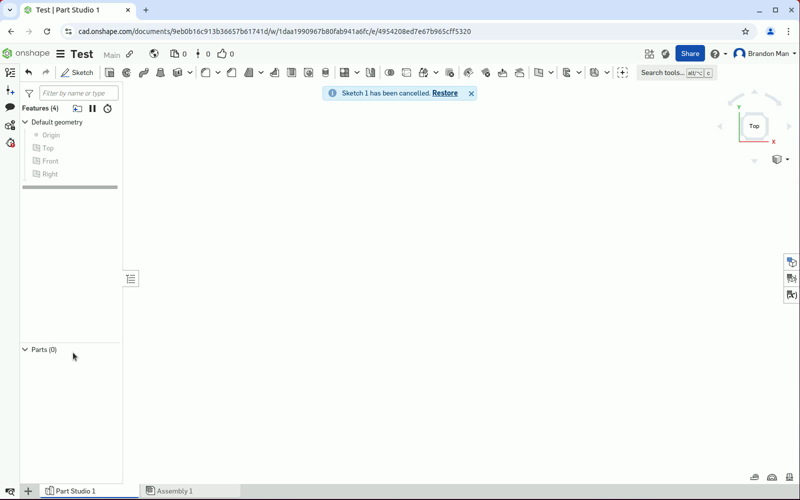
key(up)
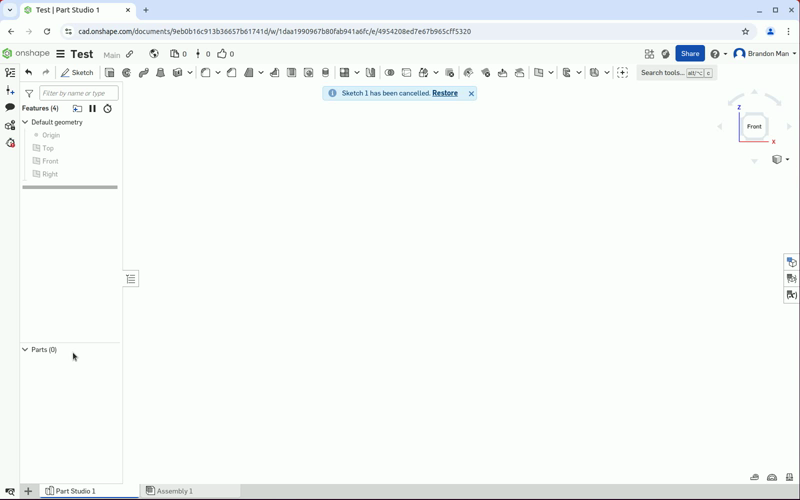
key_up(shift)
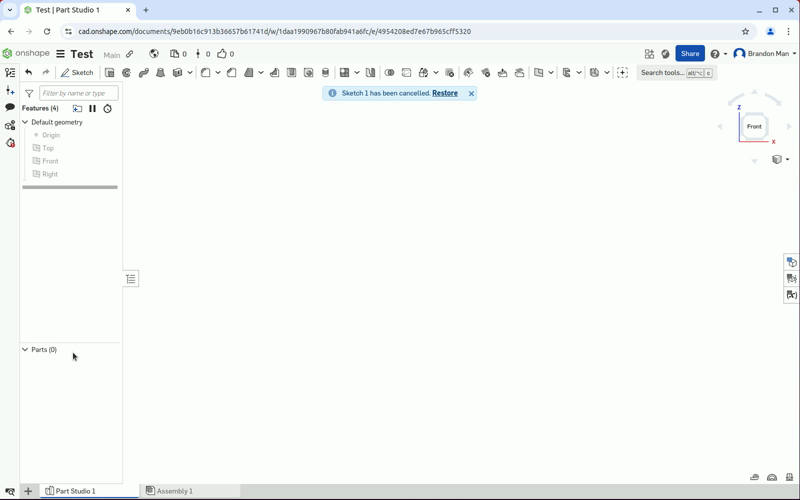
mouse_move(73, 352)
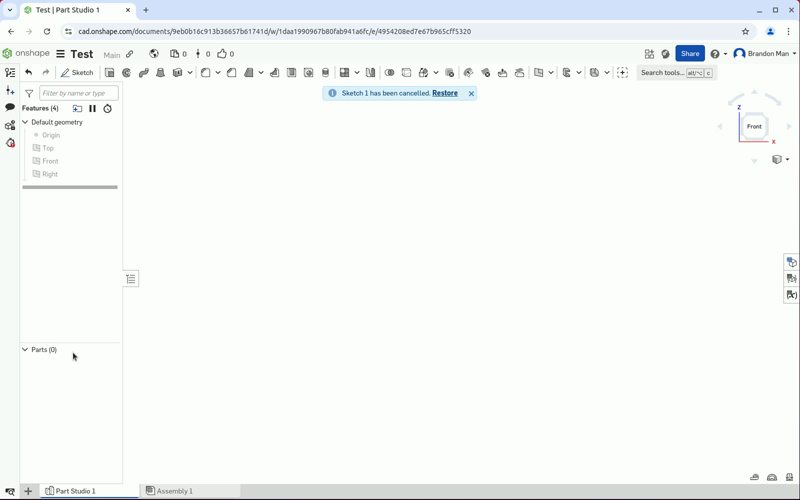
key(shift+y)
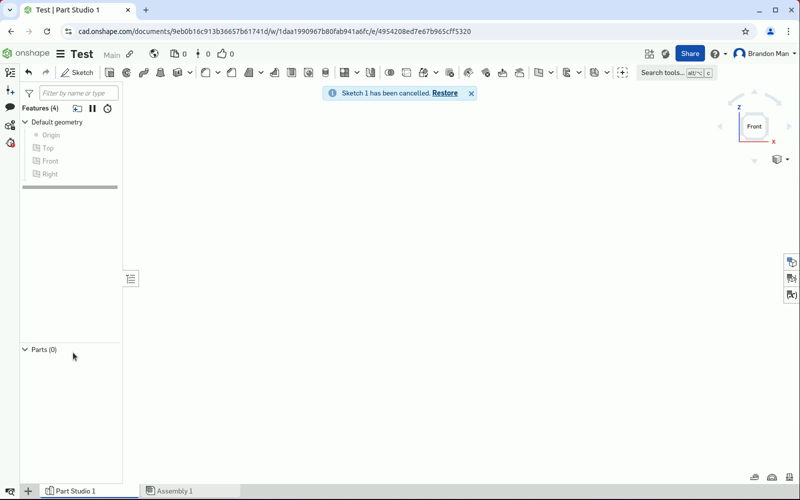
key(shift+s)
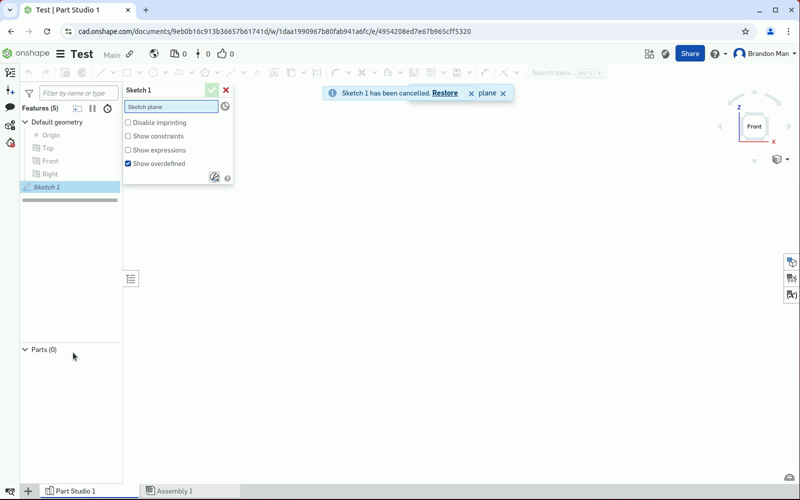
mouse_move(73, 163)
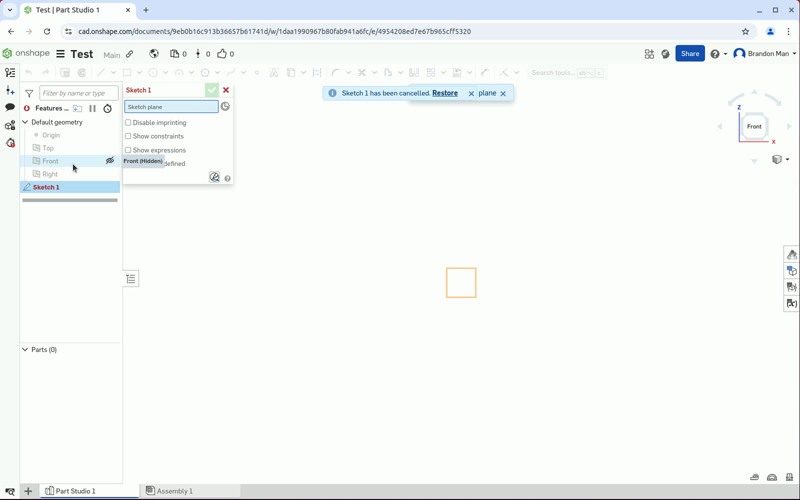
click(73, 163)
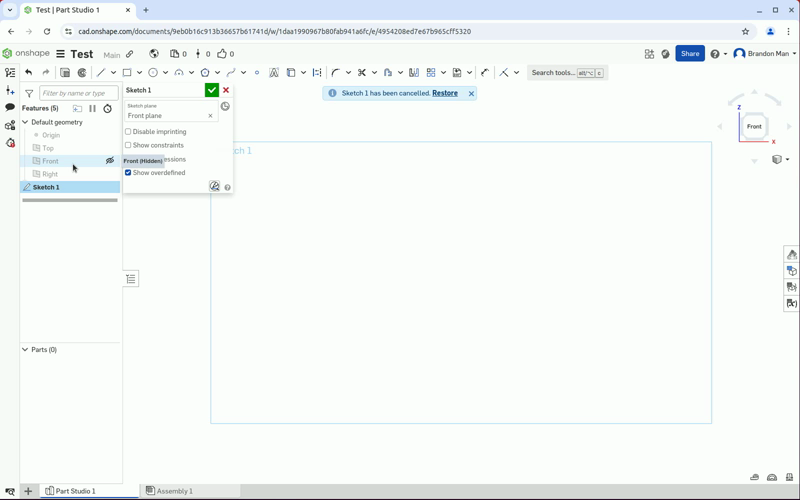
mouse_move(73, 352)
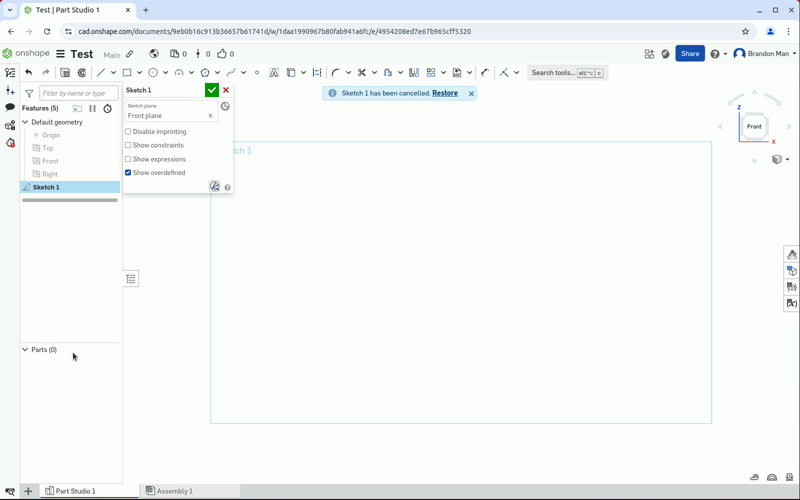
key(y)
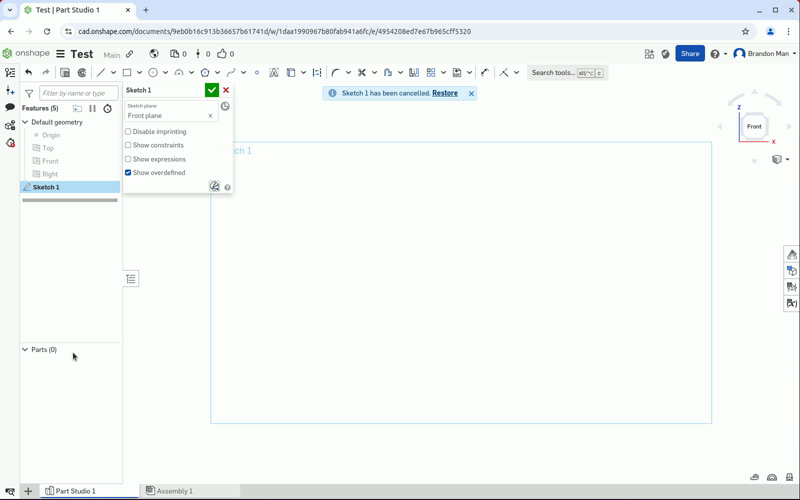
key(l)
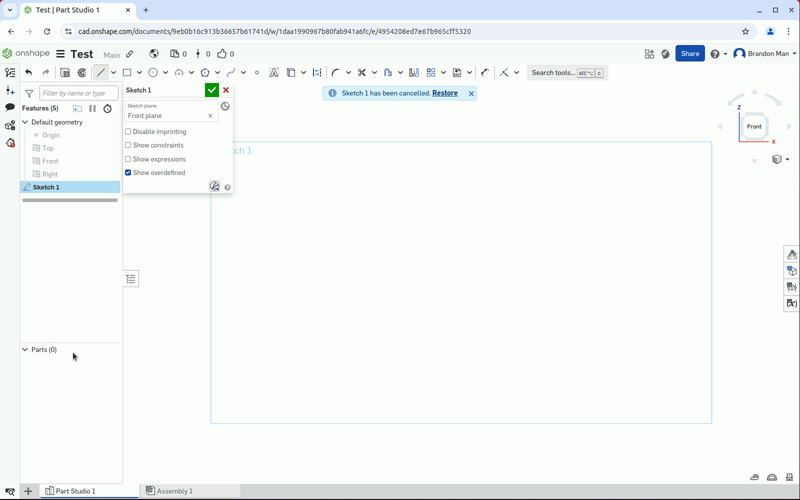
key_down(shift)
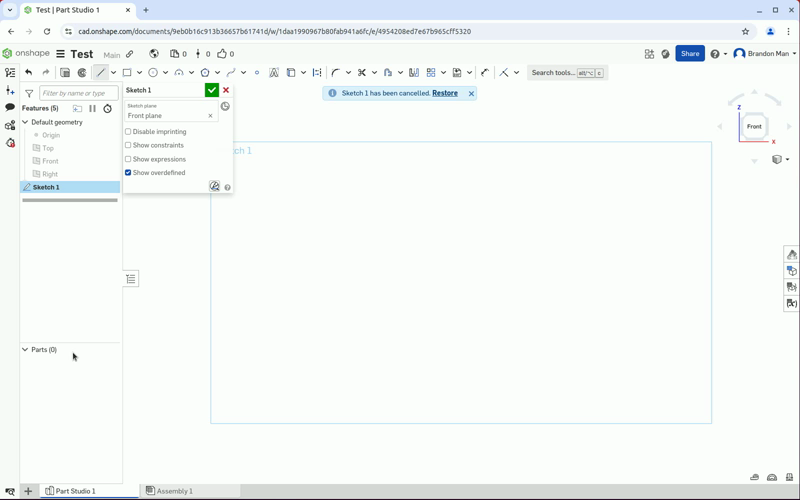
mouse_move(460, 282)
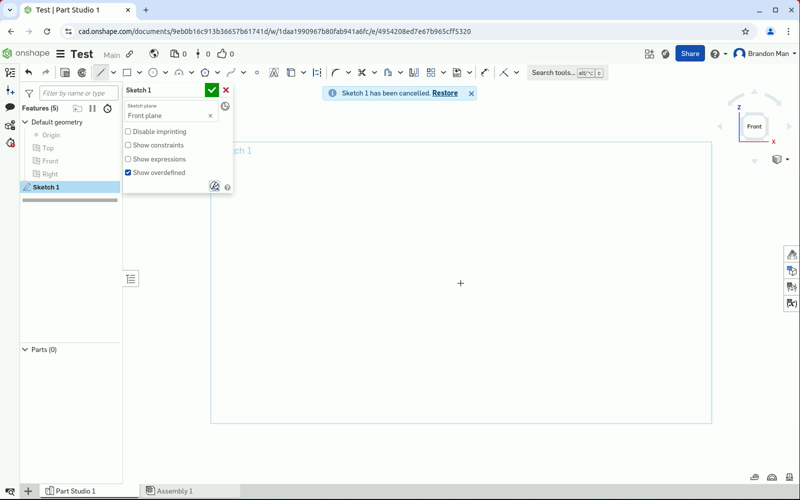
click(460, 282)
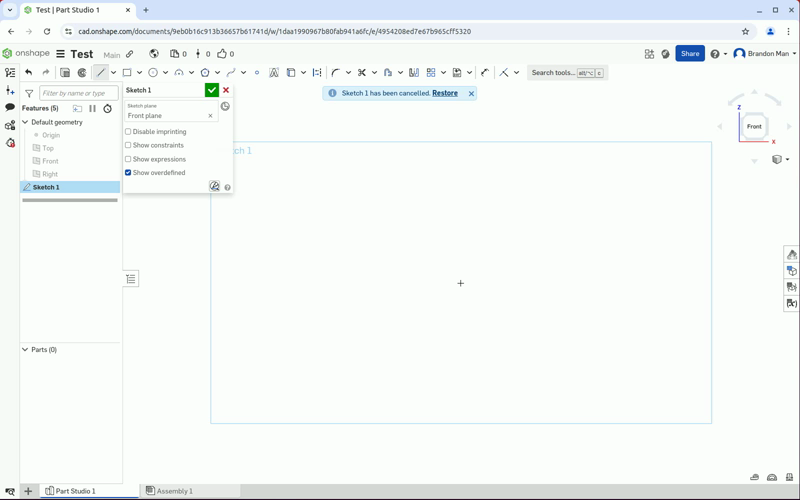
key_up(shift)
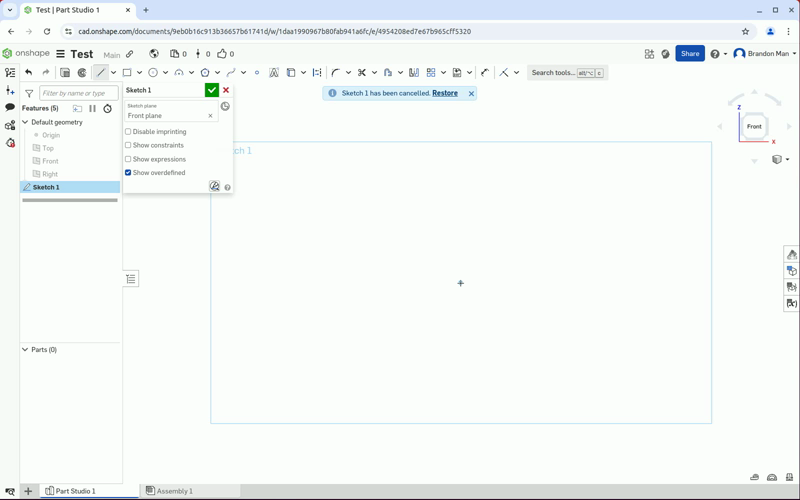
key_down(shift)
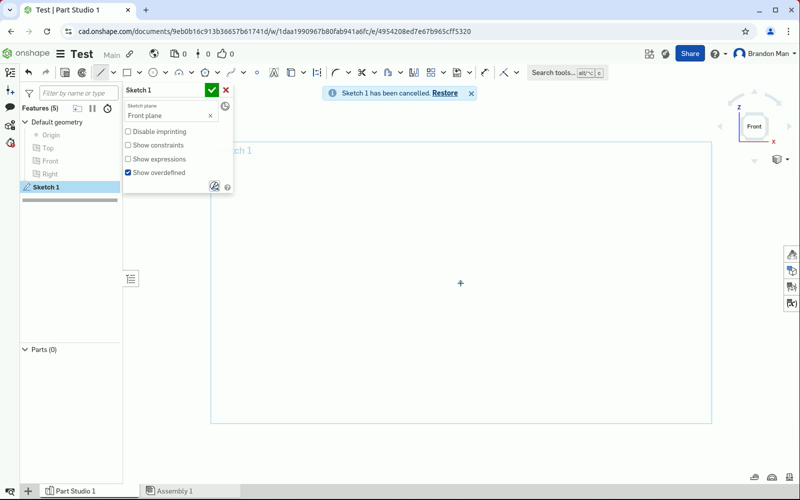
mouse_move(490, 282)
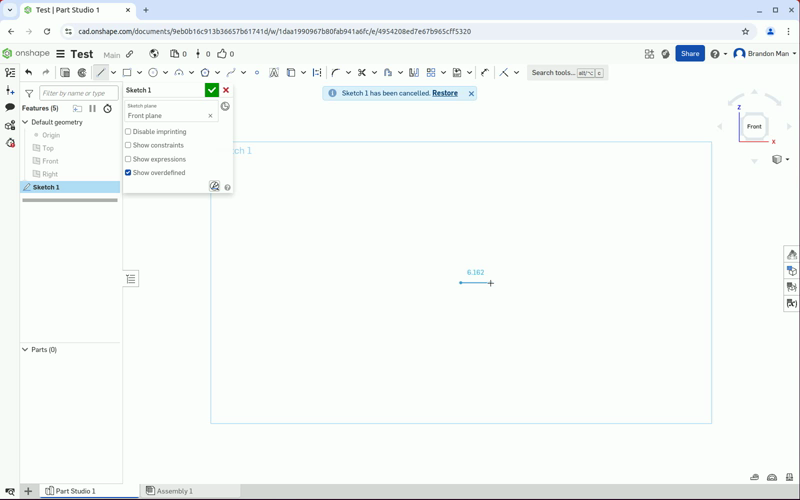
mouse_move(478, 282)
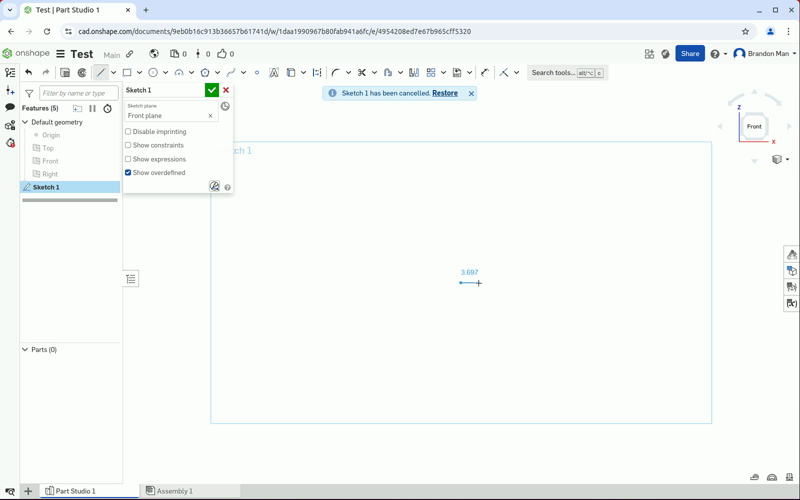
click(478, 282)
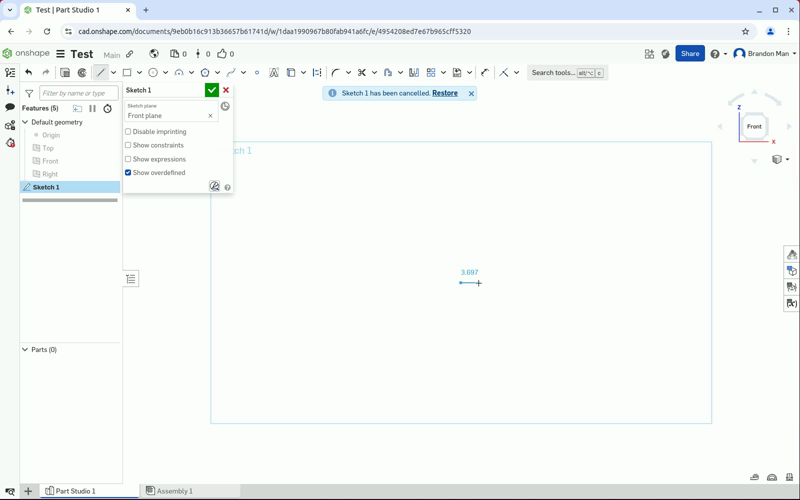
key_up(shift)
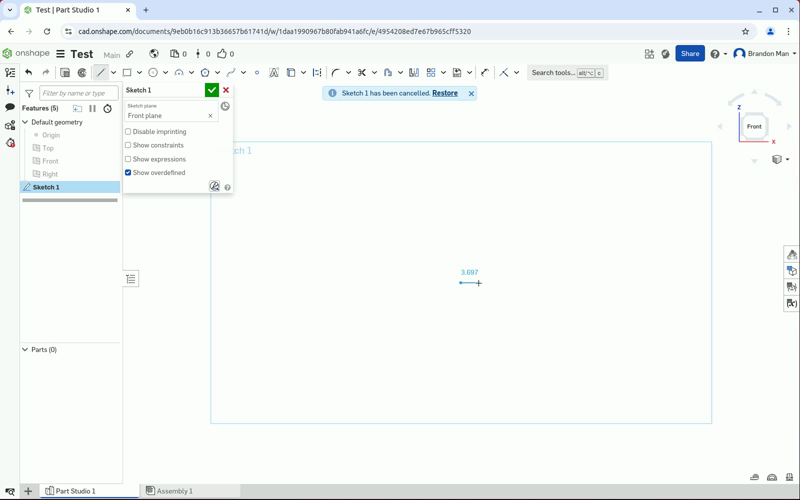
key_down(shift)
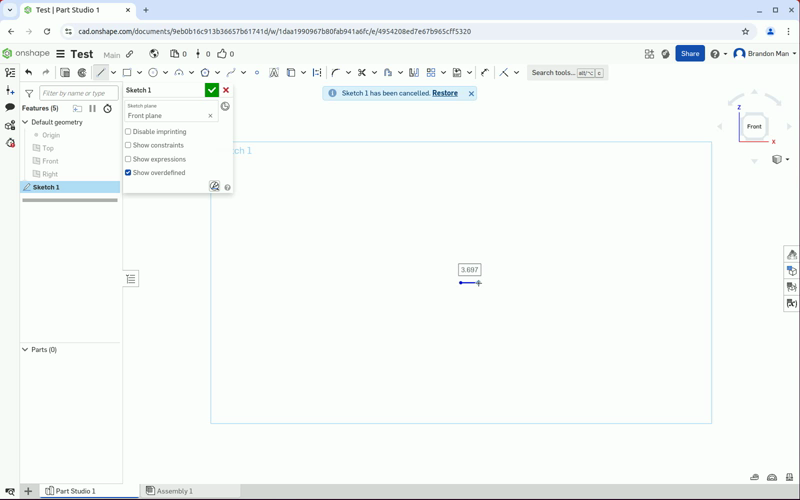
mouse_move(508, 282)
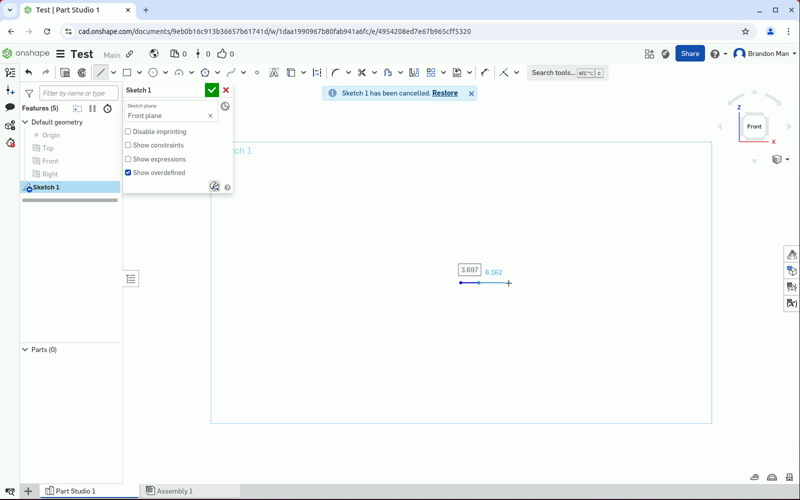
mouse_move(478, 252)
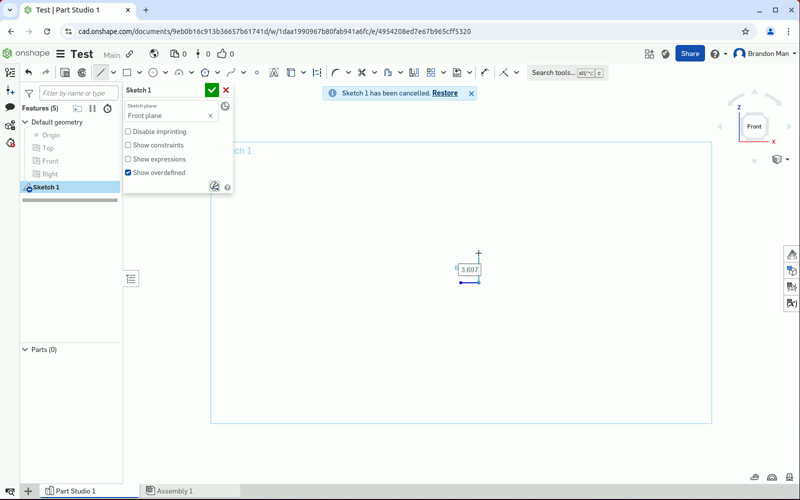
click(478, 252)
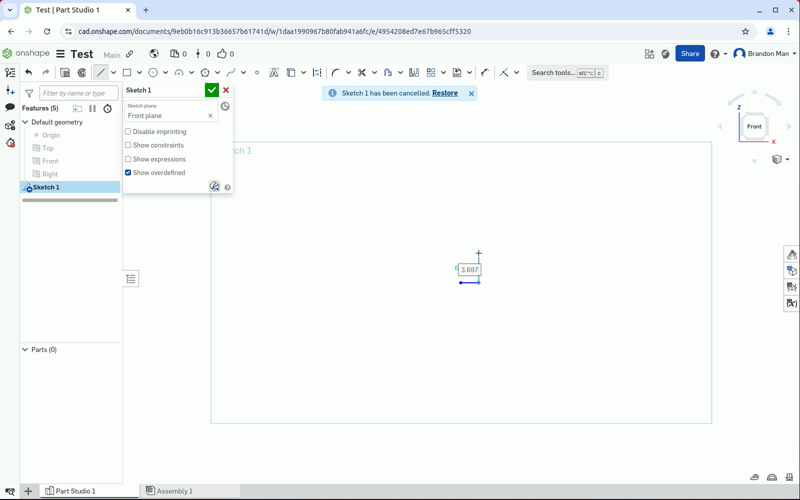
key_up(shift)
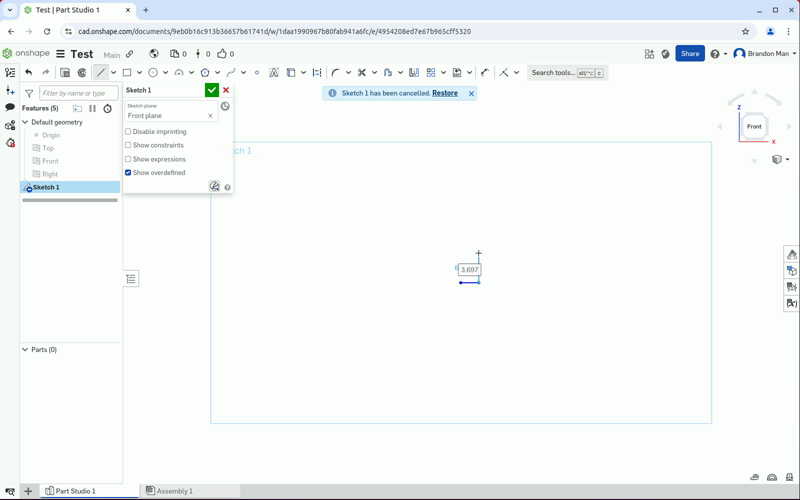
key_down(shift)
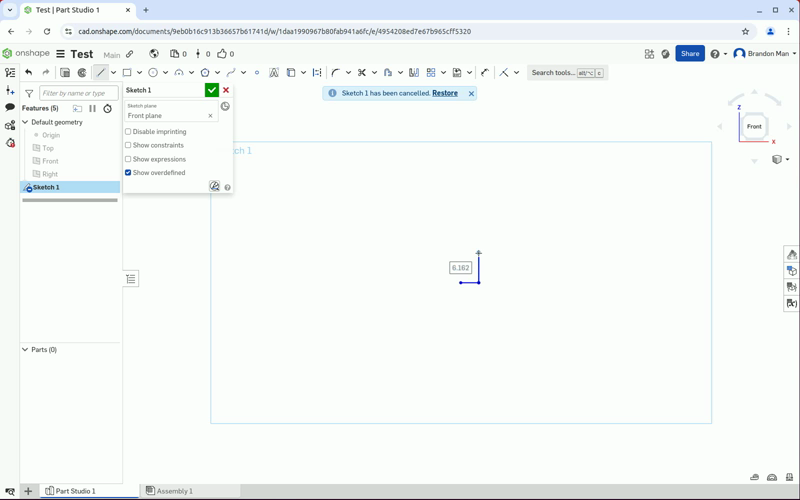
mouse_move(508, 252)
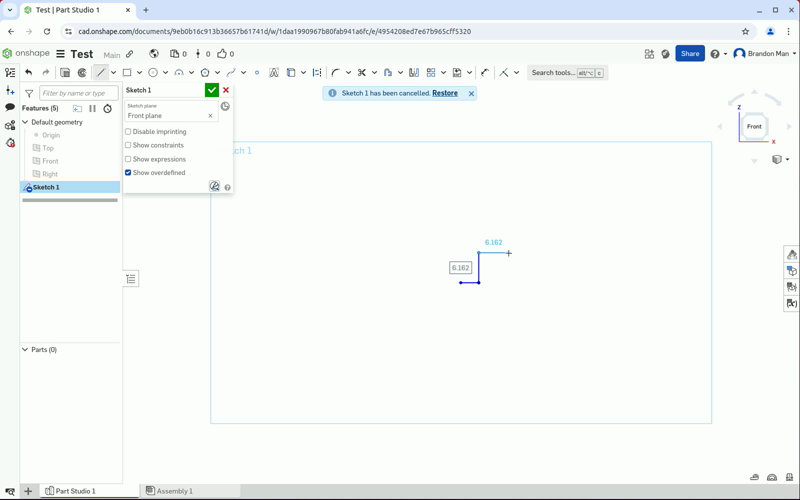
mouse_move(460, 252)
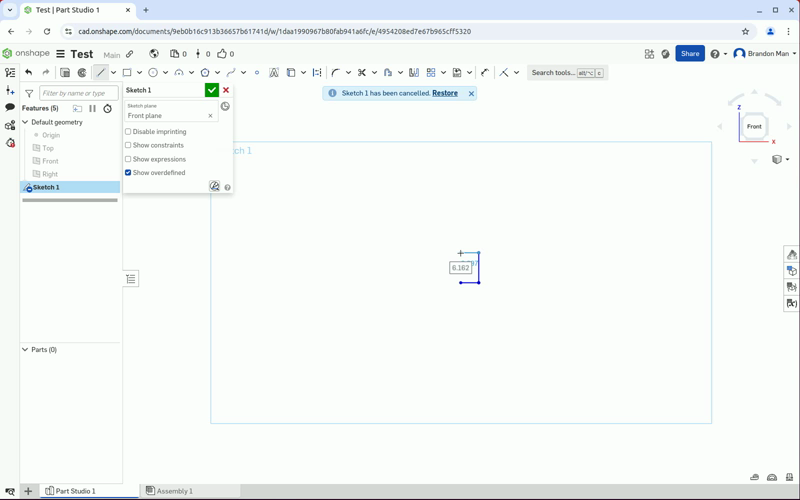
click(460, 252)
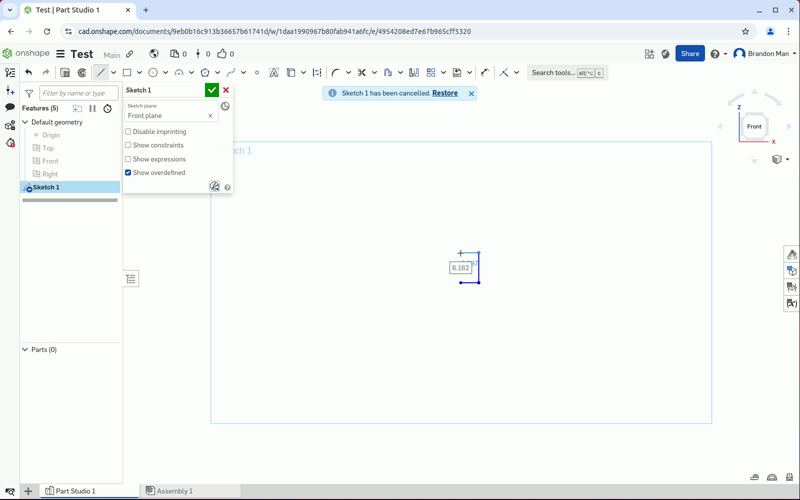
key_up(shift)
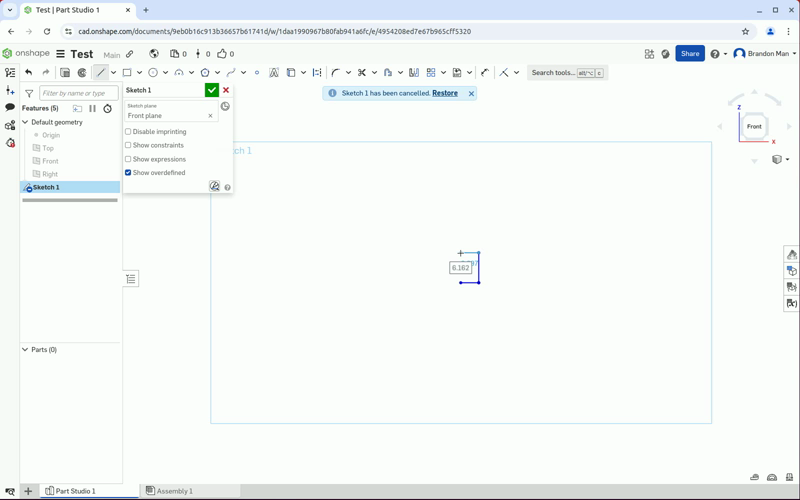
mouse_move(490, 252)
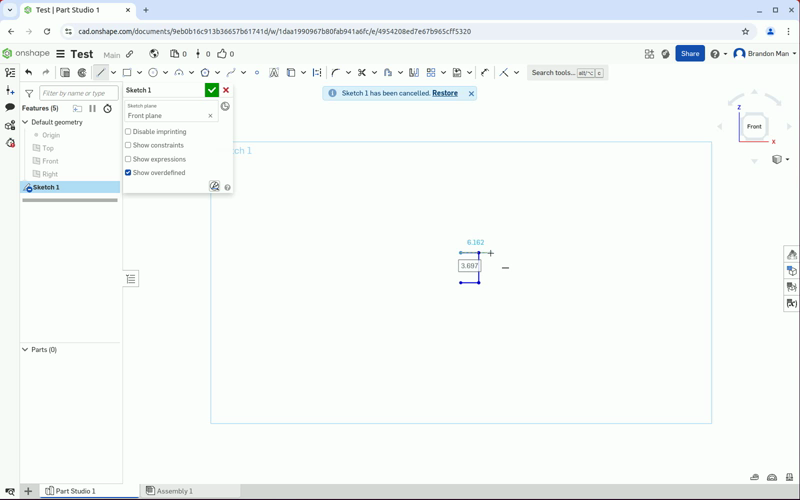
key_down(shift)
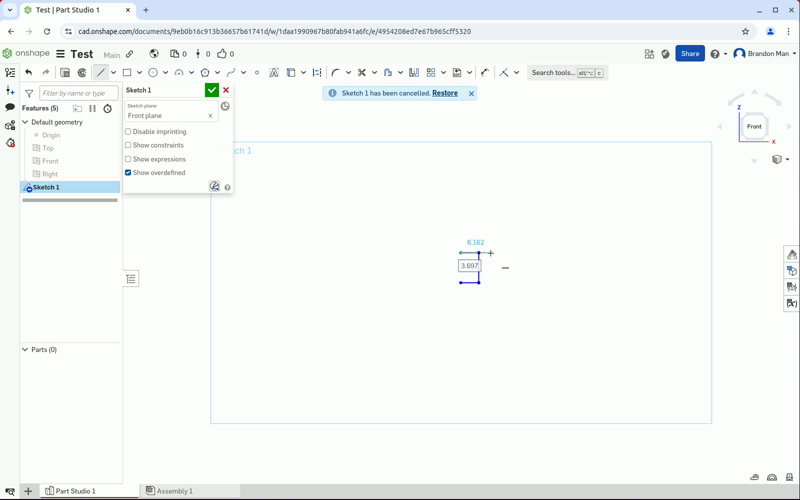
mouse_move(460, 282)
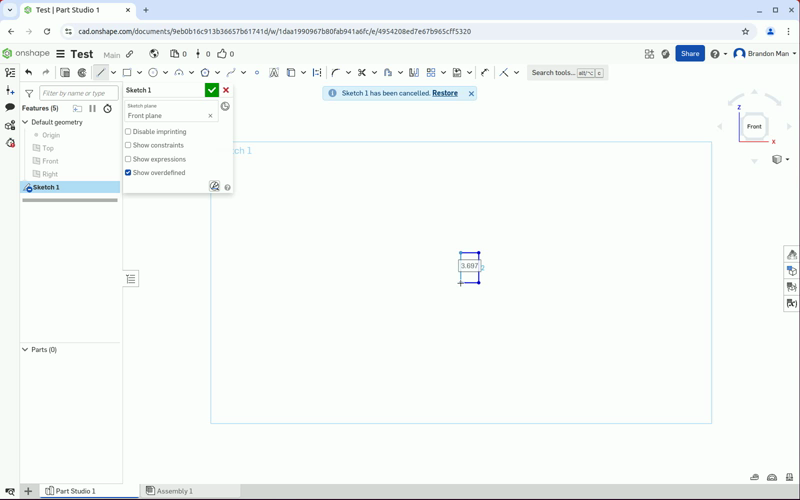
key_up(shift)
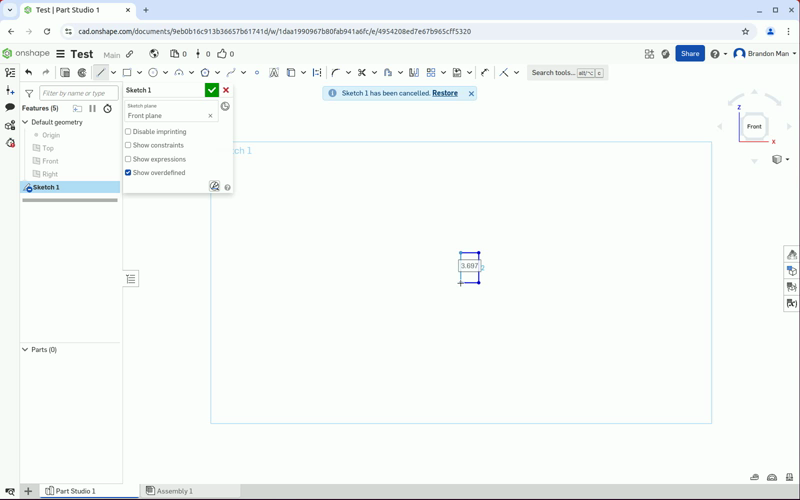
click(460, 282)
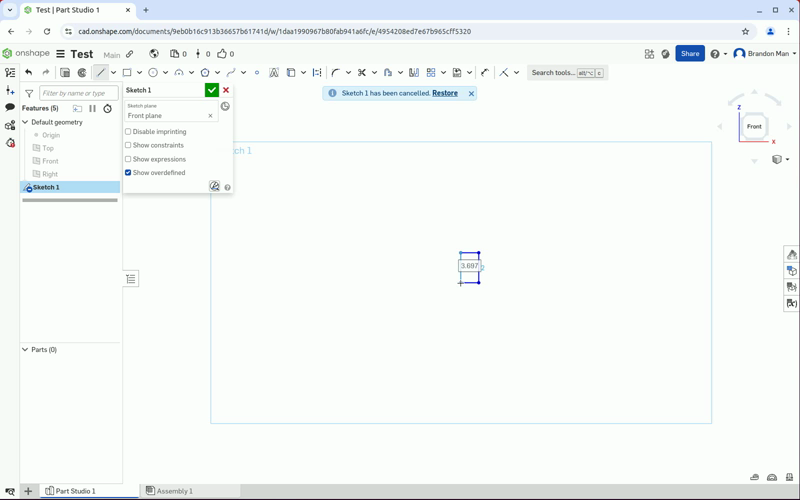
key(esc)
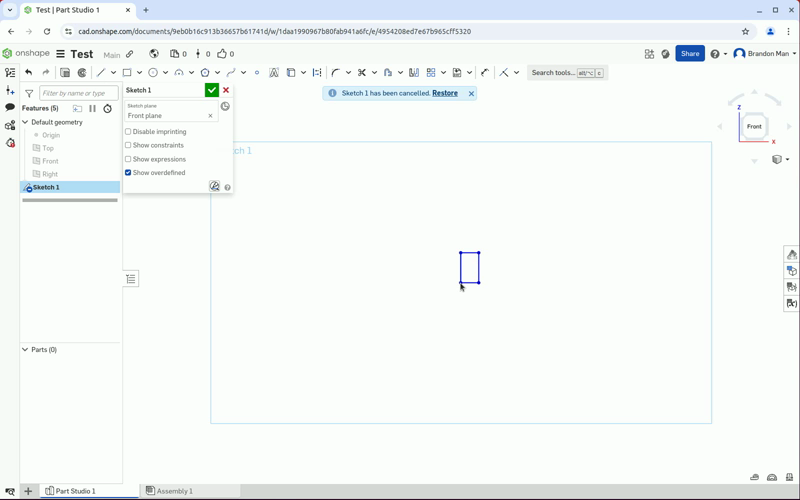
mouse_move(470, 266)
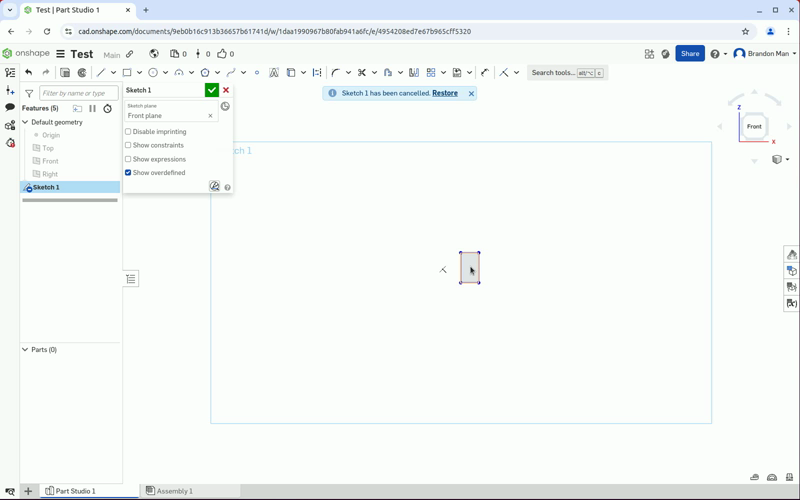
scroll(6)
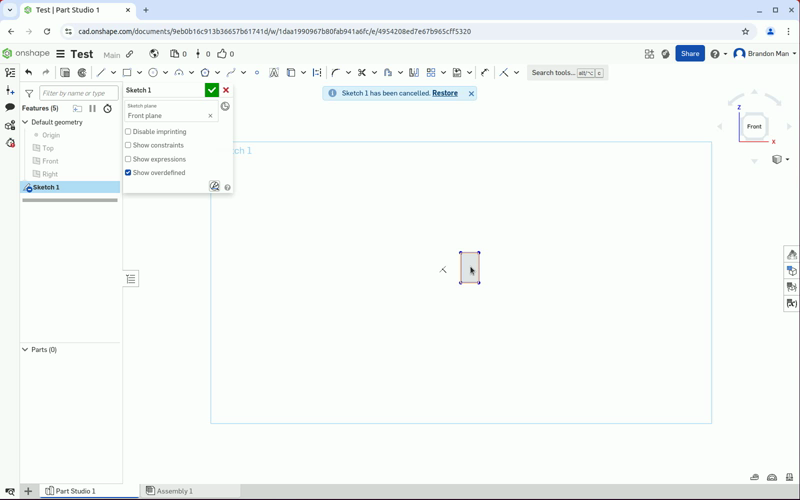
scroll(6)
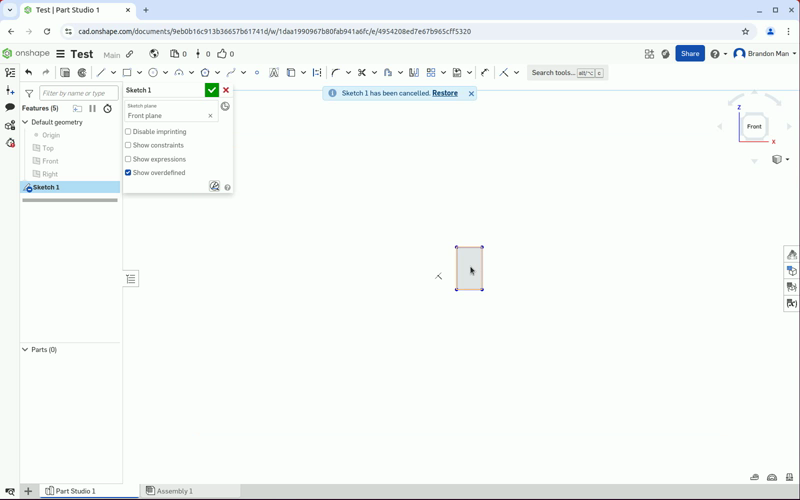
scroll(6)
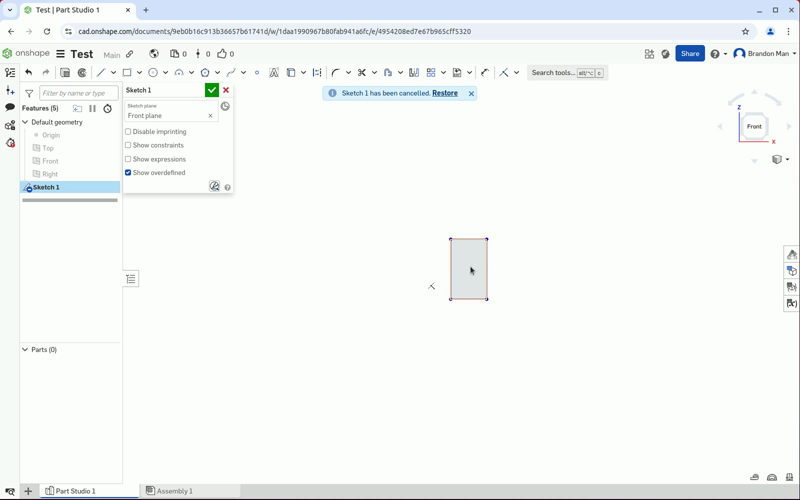
scroll(6)
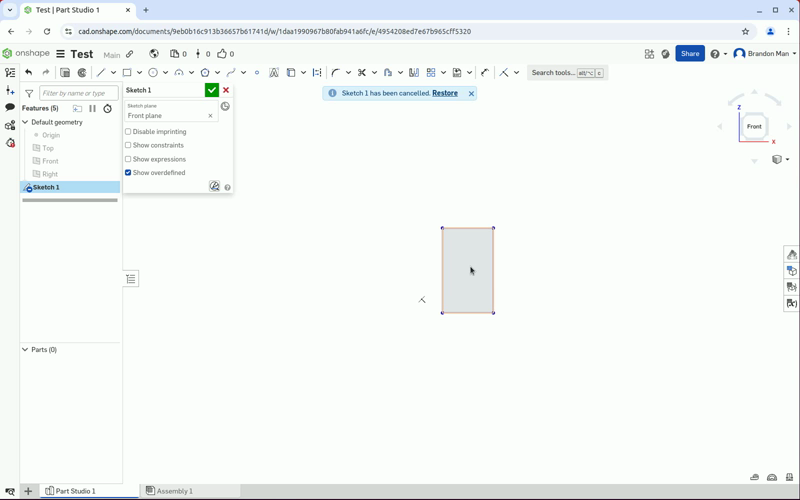
scroll(6)
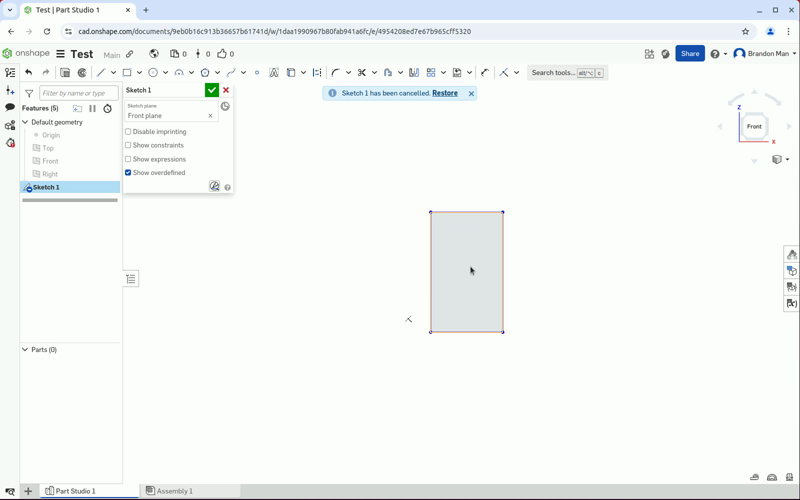
scroll(6)
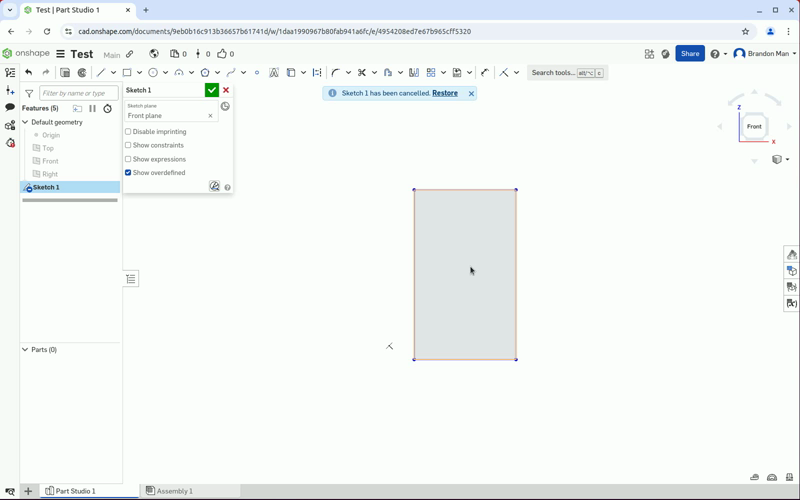
scroll(6)
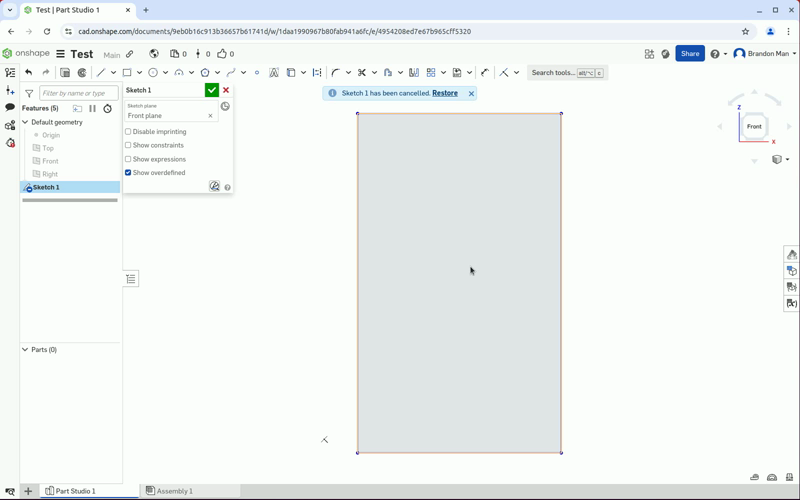
click(470, 266)
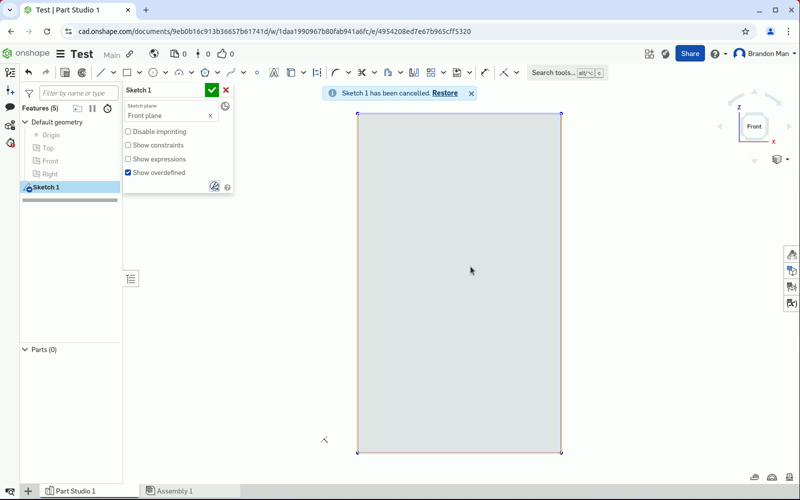
scroll(-6)
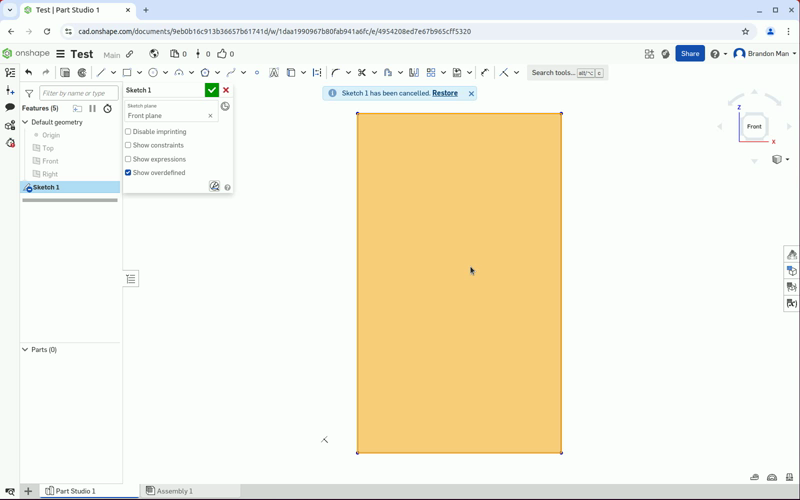
scroll(-6)
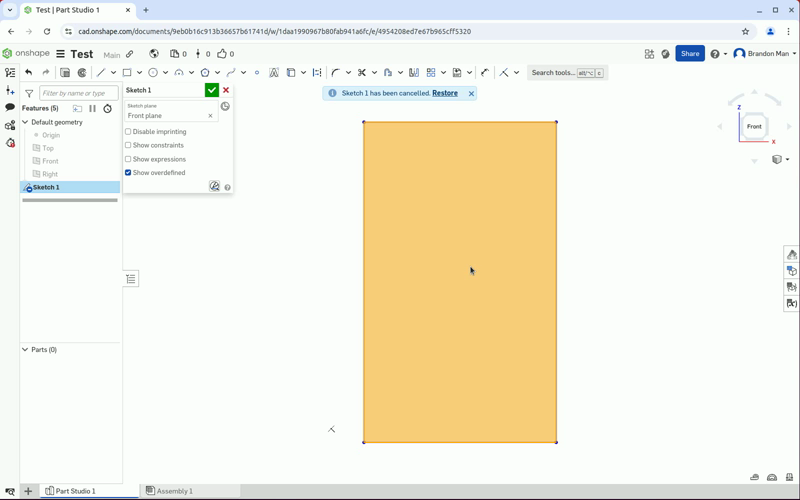
scroll(-6)
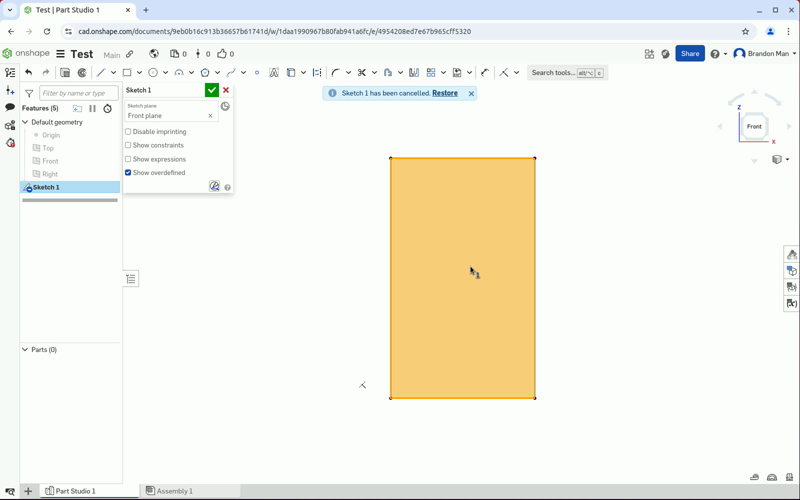
scroll(-6)
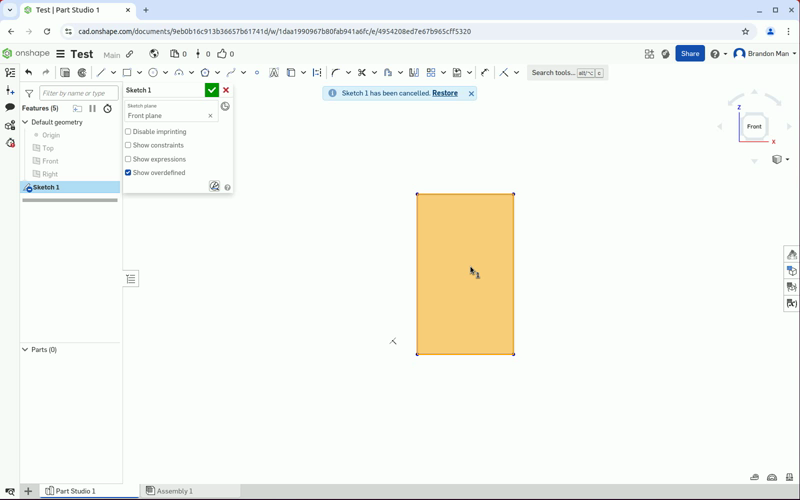
scroll(-6)
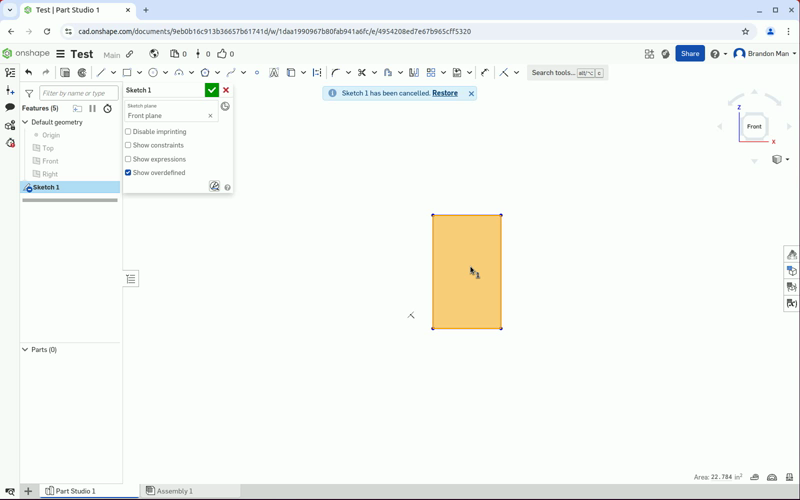
scroll(-6)
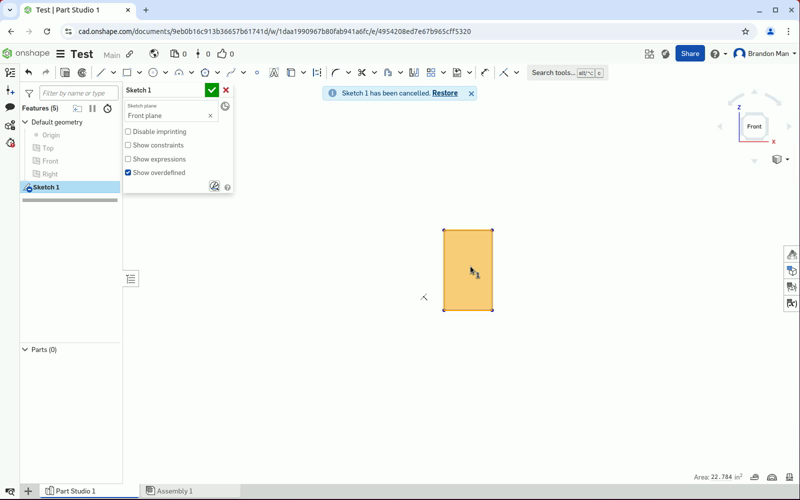
scroll(-6)
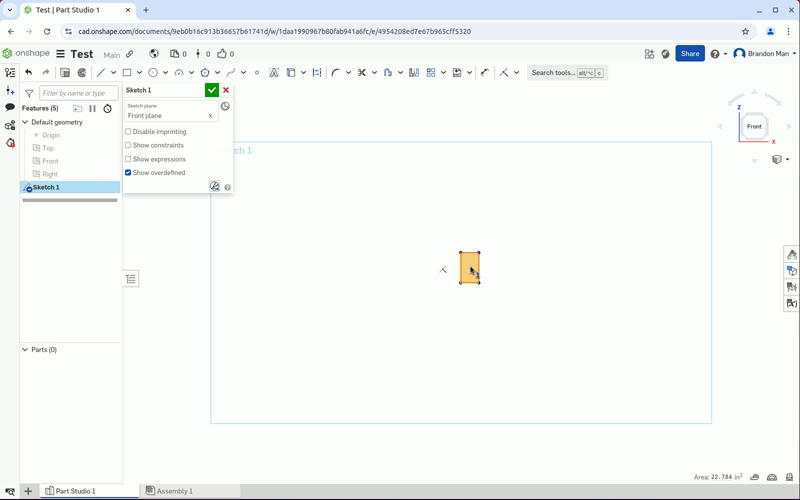
mouse_move(73, 352)
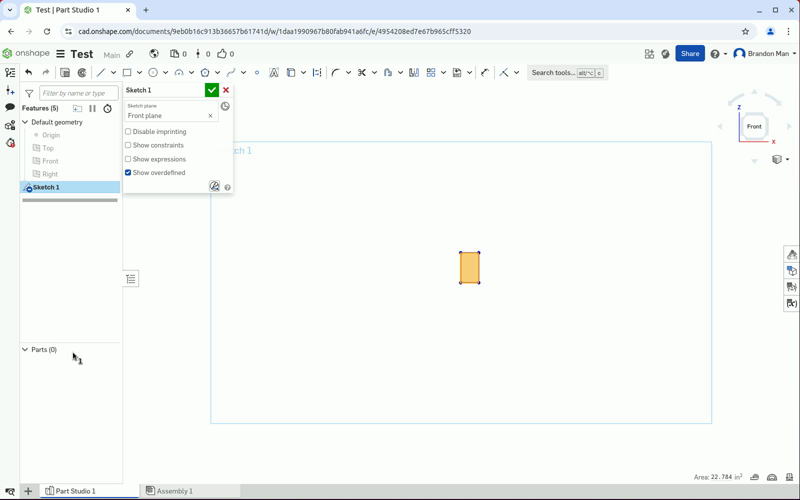
key(shift+y)
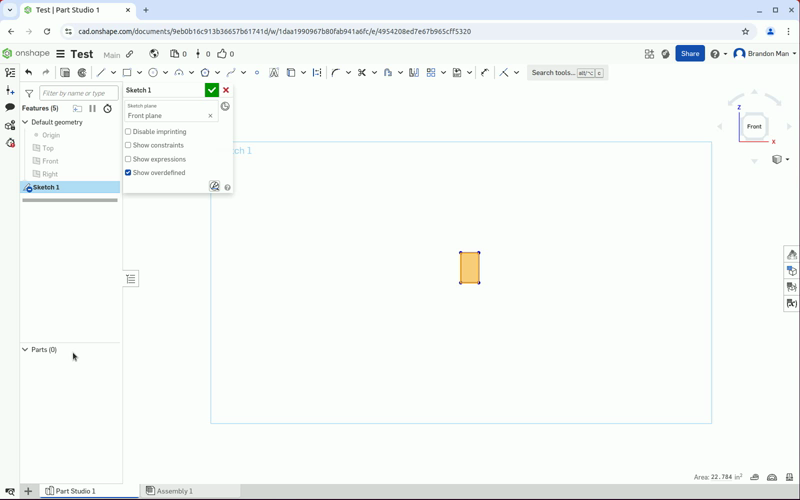
key(shift+e)
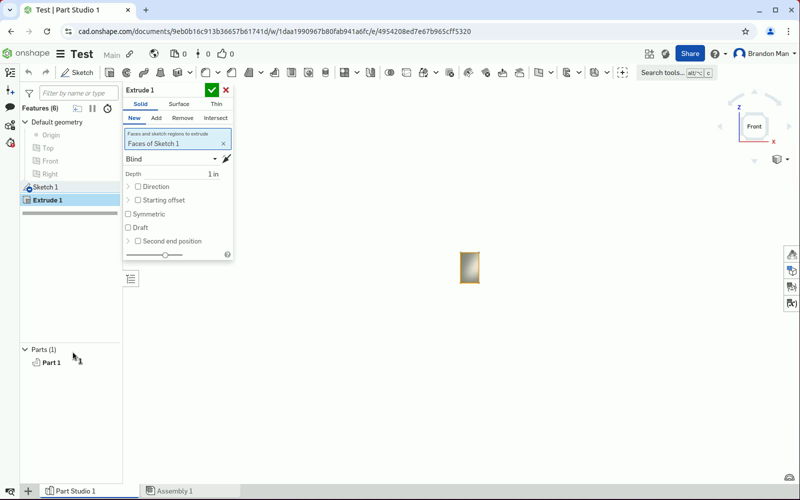
mouse_move(143, 106)
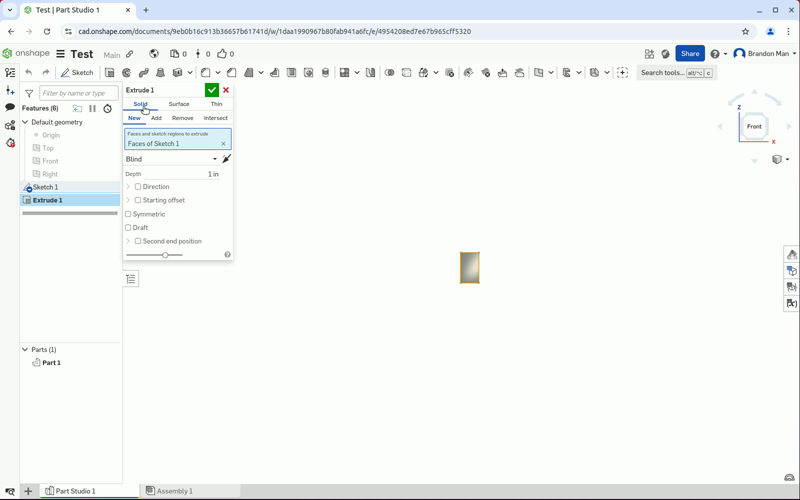
click(143, 106)
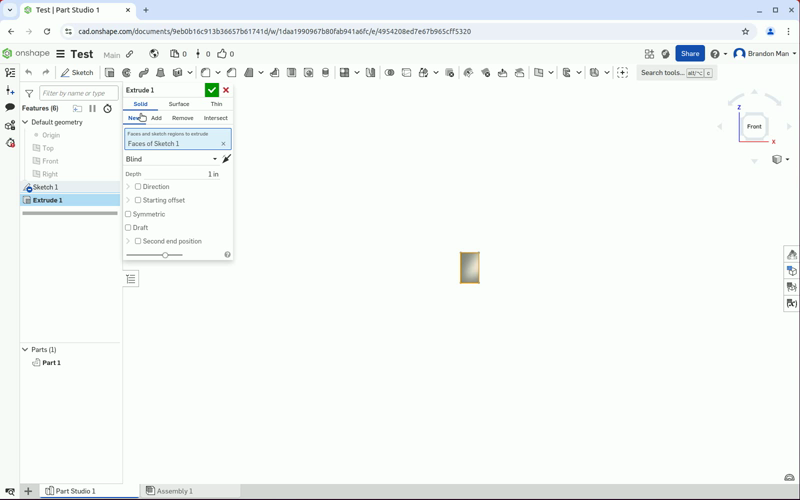
mouse_move(137, 120)
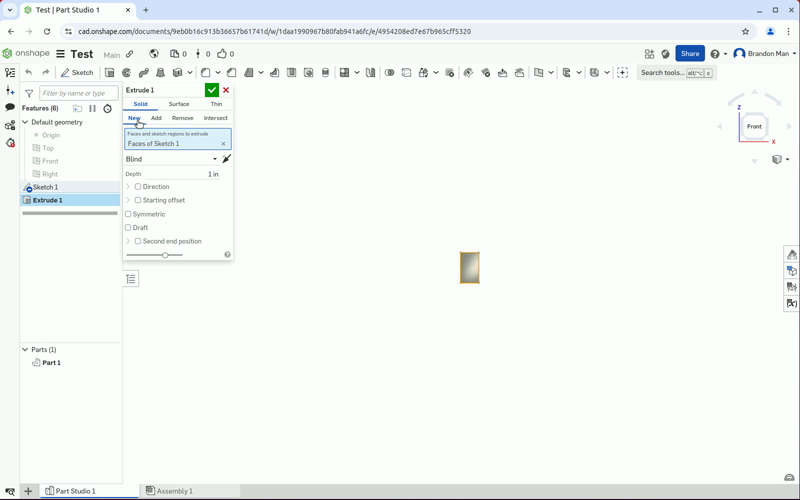
click(137, 120)
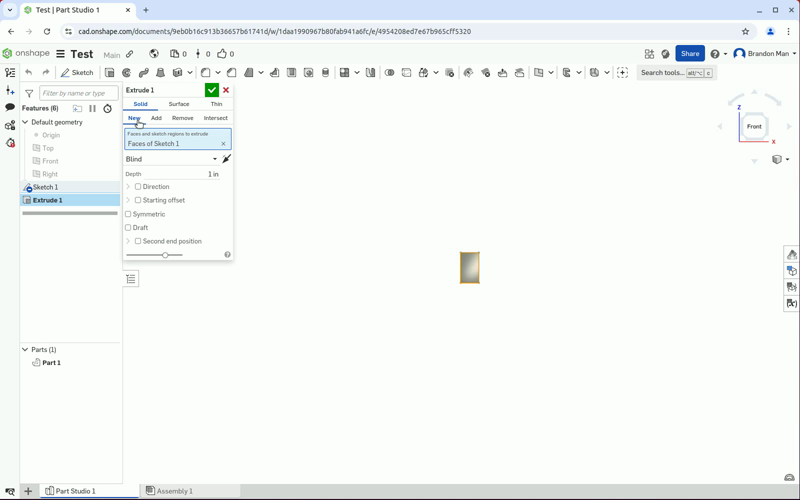
key(tab, 4)
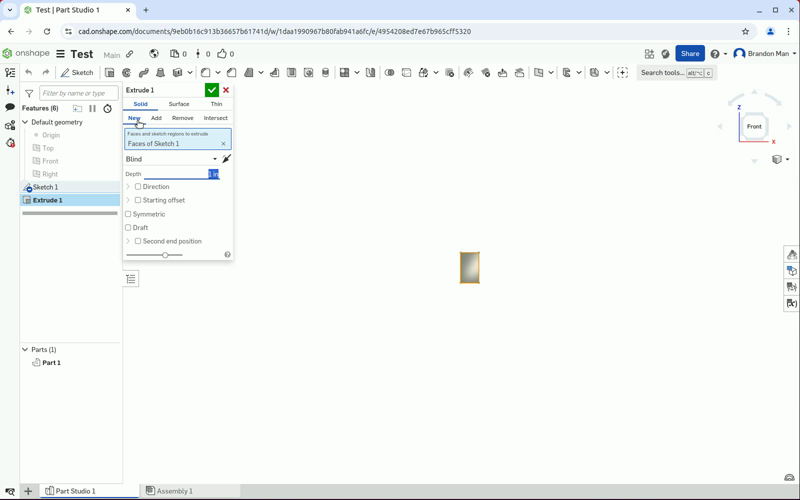
text(-0.241)
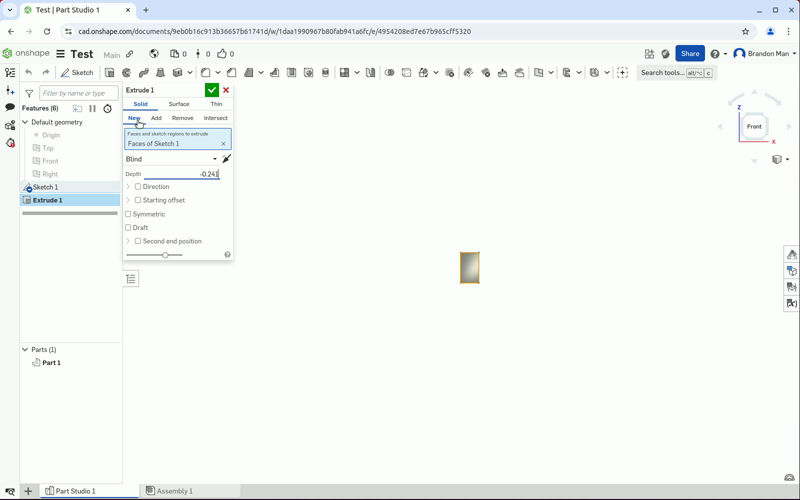
key(enter)
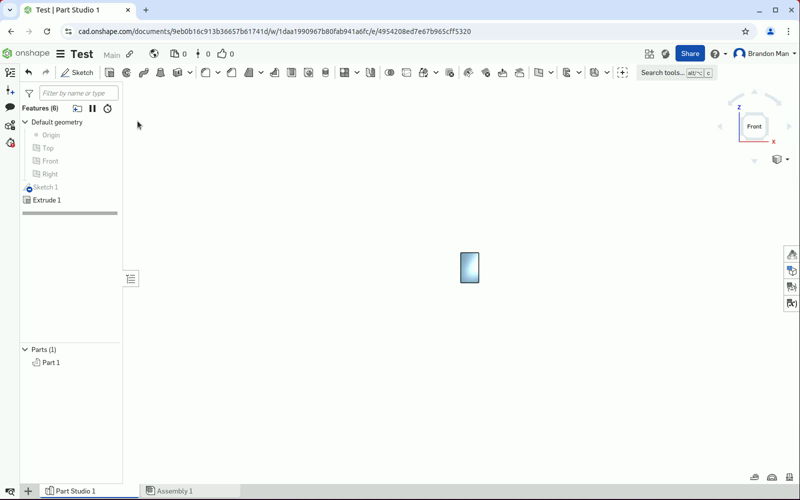
key(shift+h)
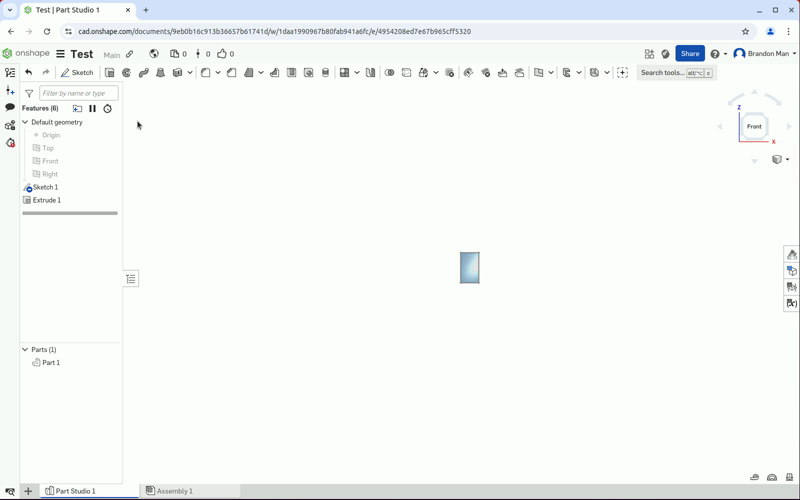
key(shift+h)
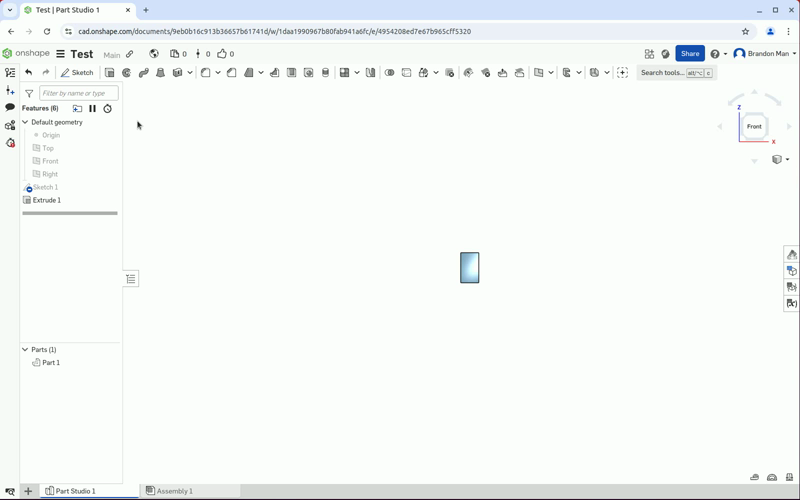
mouse_move(73, 189)
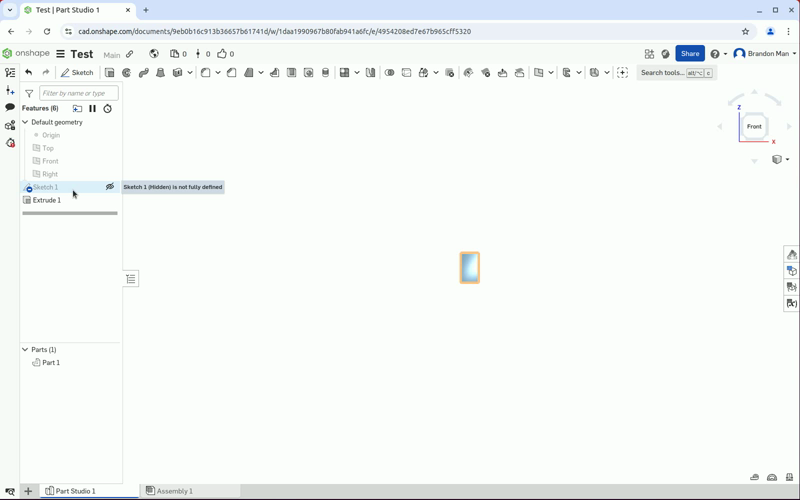
click(73, 189)
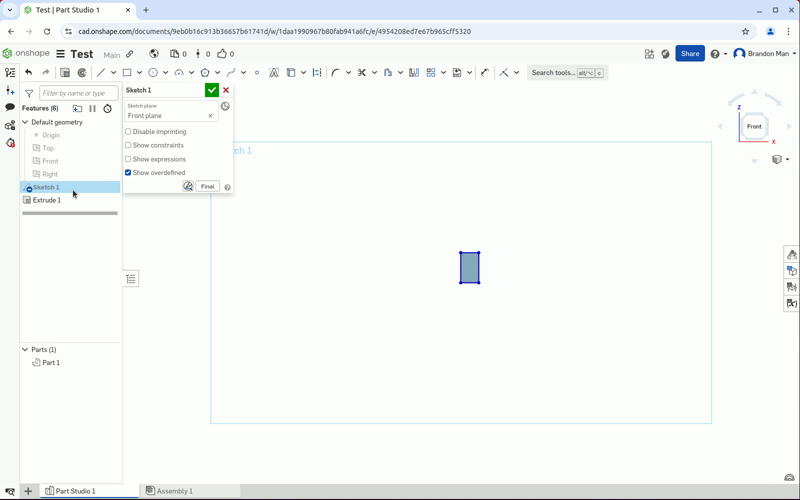
mouse_move(229, 92)
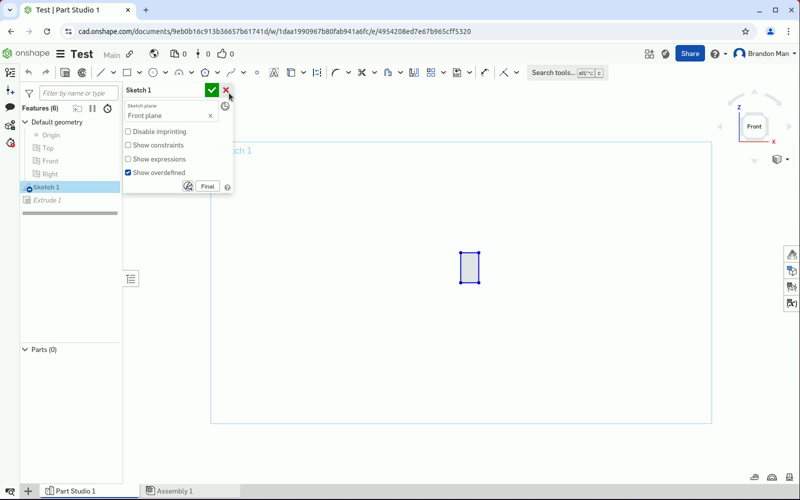
click(229, 92)
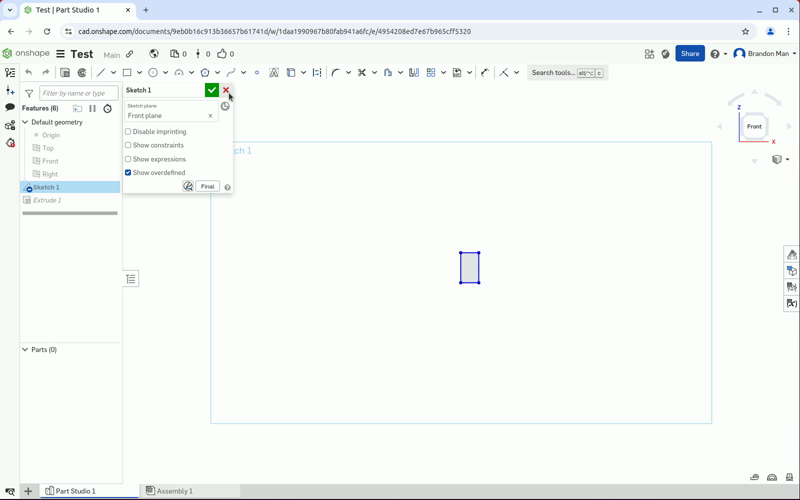
key(shift+s)
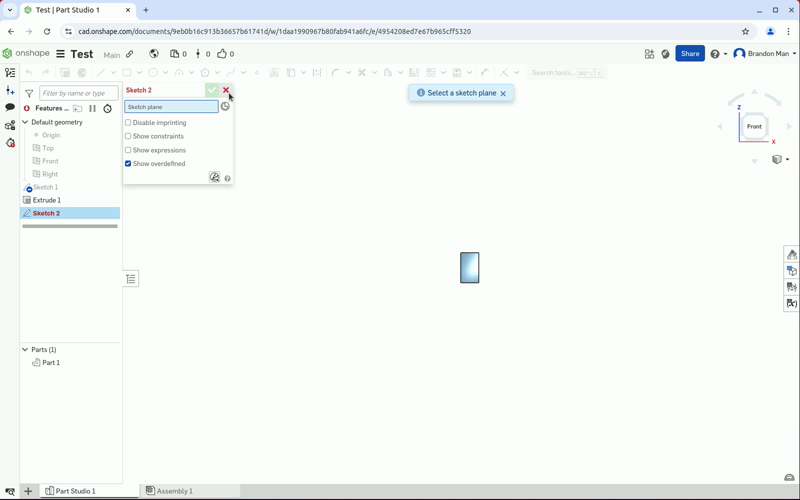
mouse_move(73, 163)
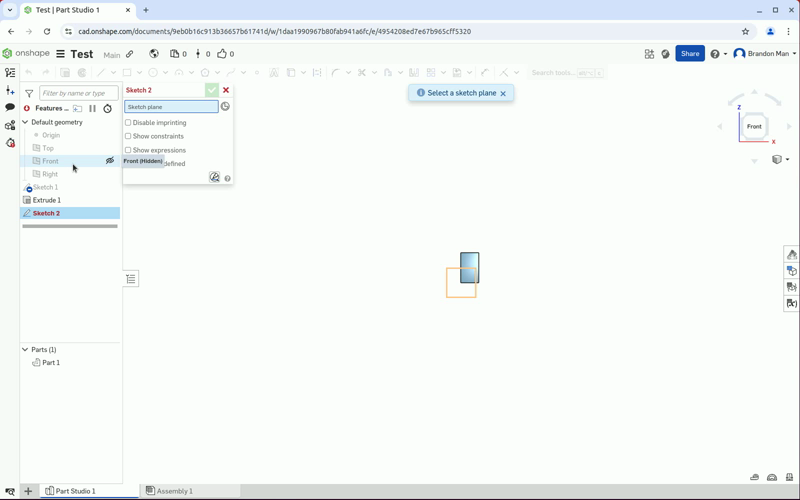
click(73, 163)
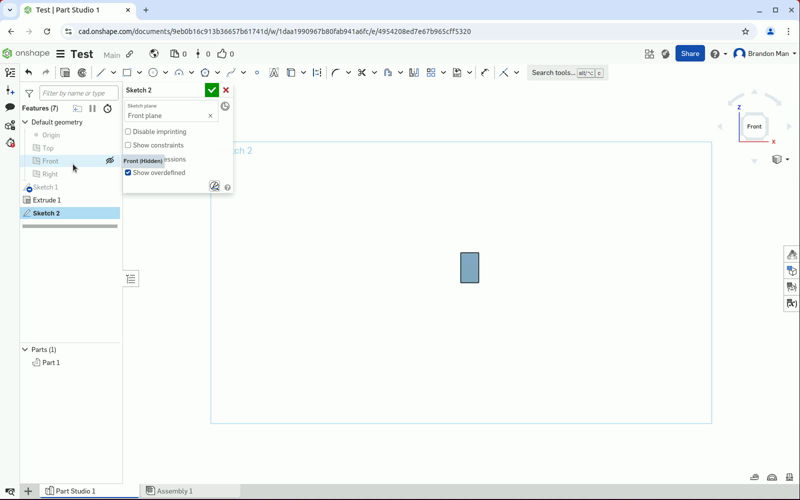
mouse_move(73, 352)
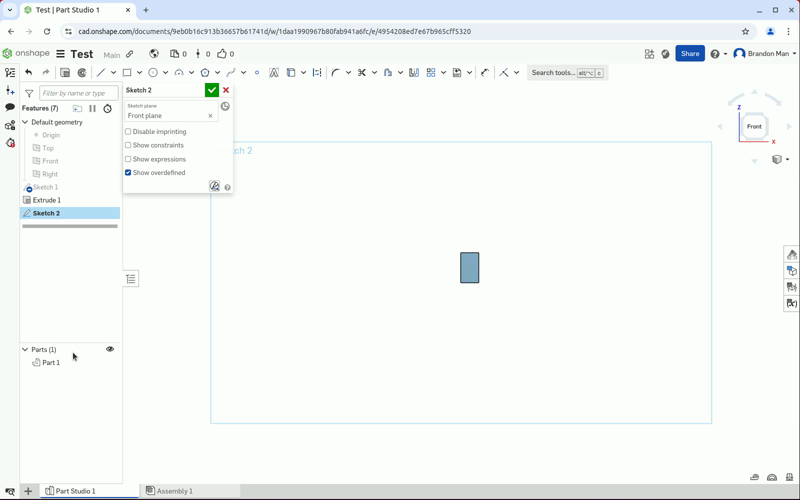
key(y)
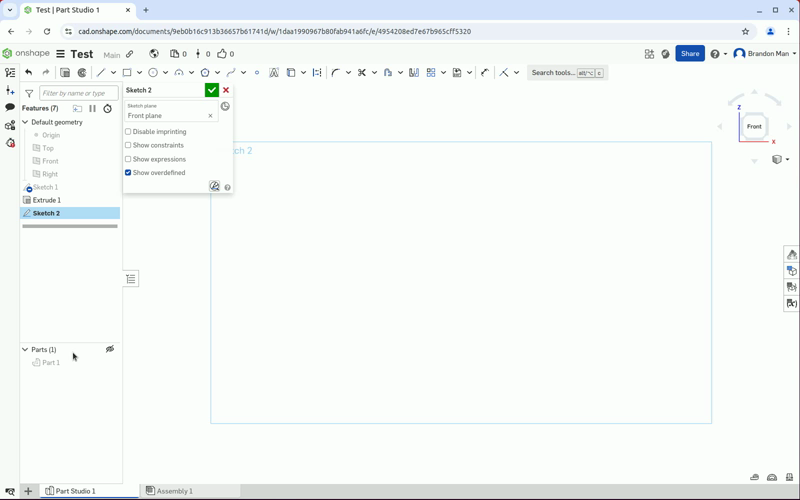
key(l)
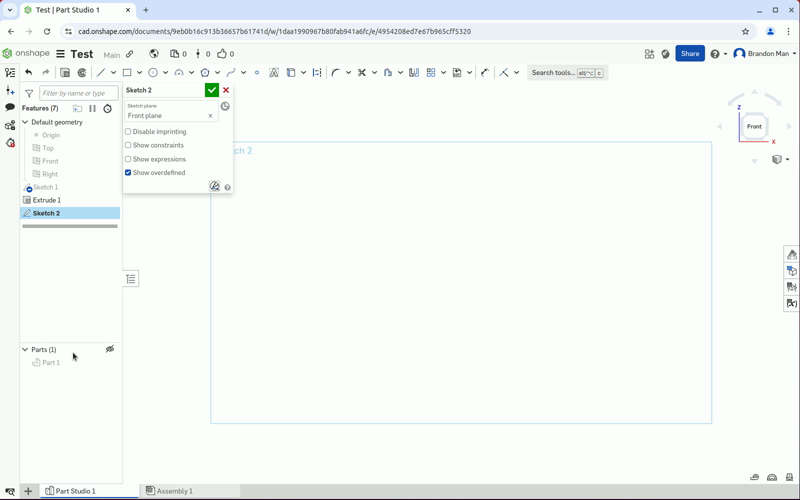
key_down(shift)
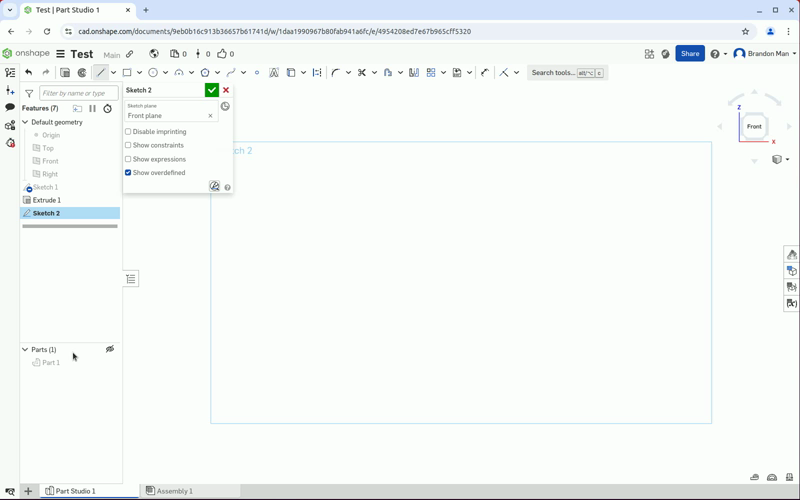
mouse_move(460, 282)
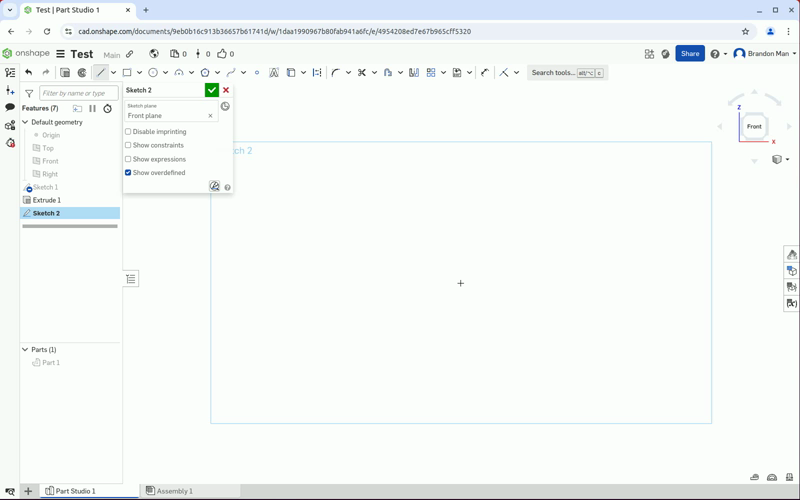
click(460, 282)
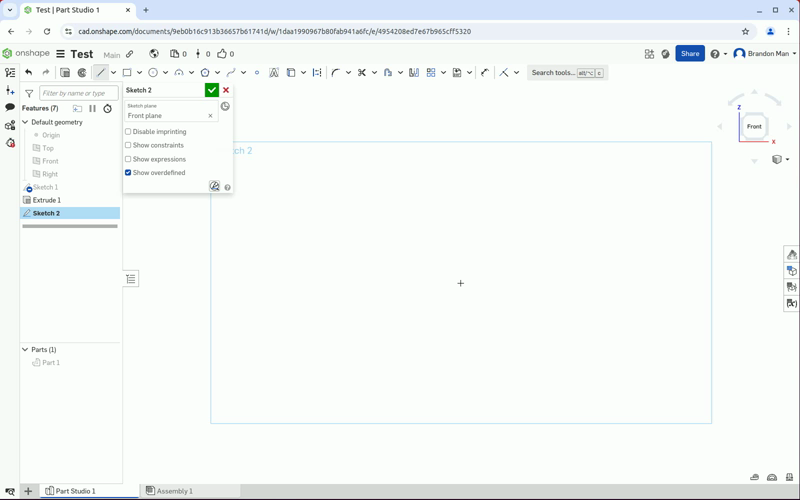
key_up(shift)
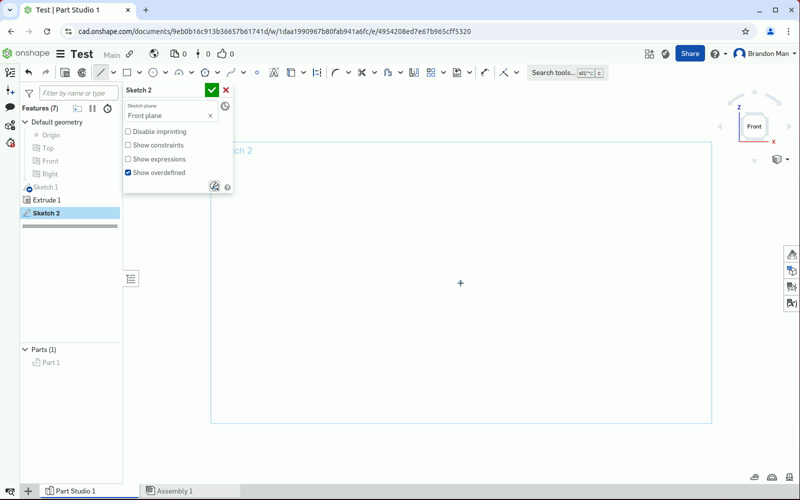
key_down(shift)
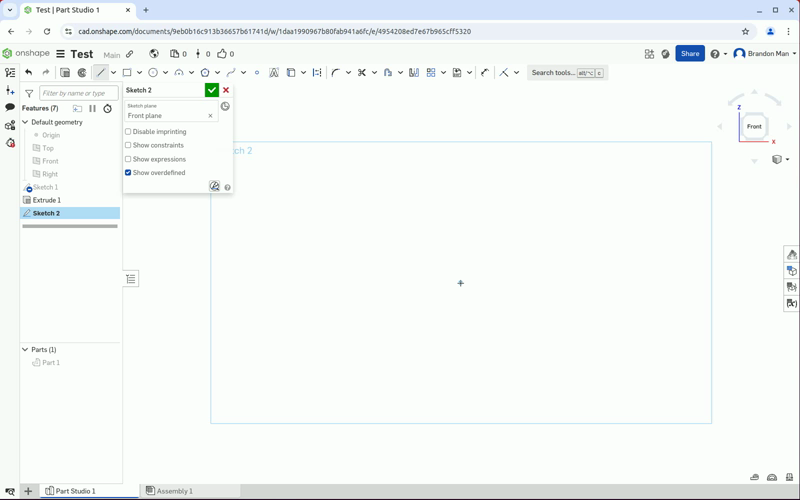
mouse_move(490, 282)
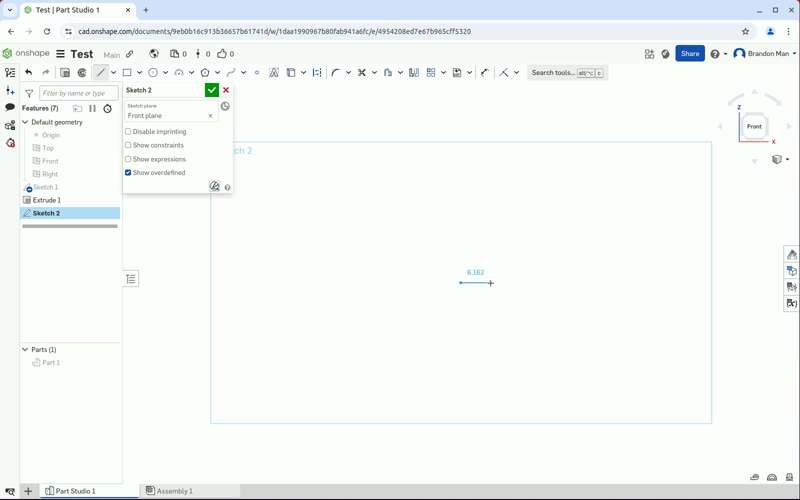
mouse_move(478, 282)
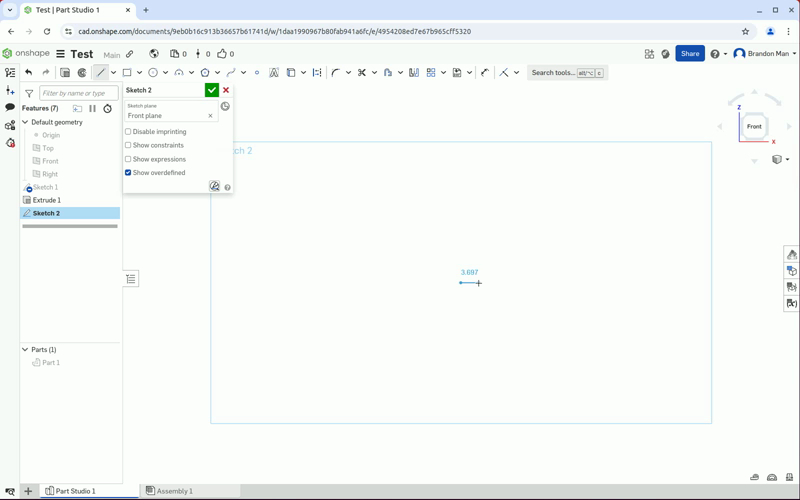
click(478, 282)
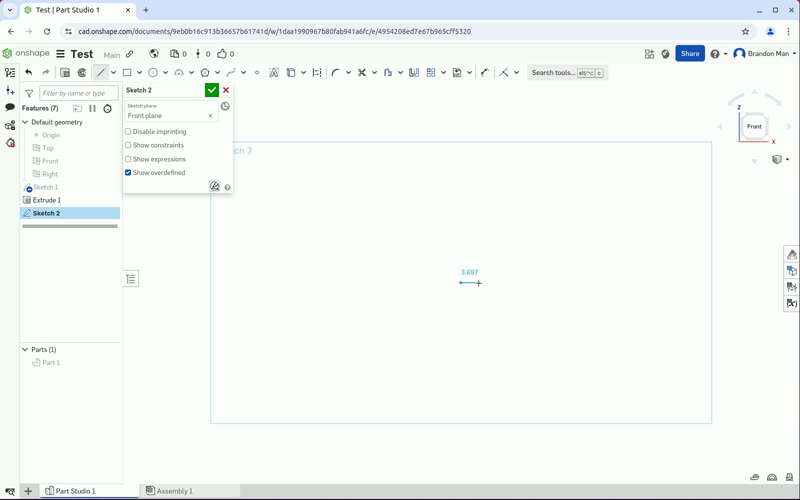
key_up(shift)
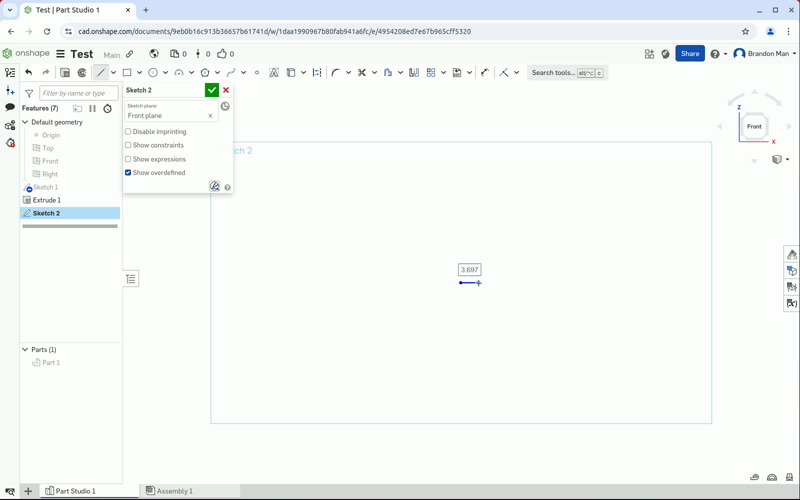
key_down(shift)
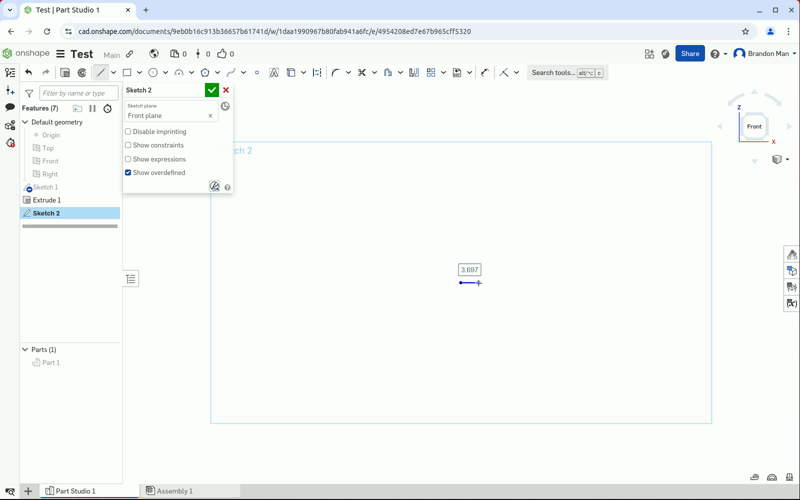
mouse_move(508, 282)
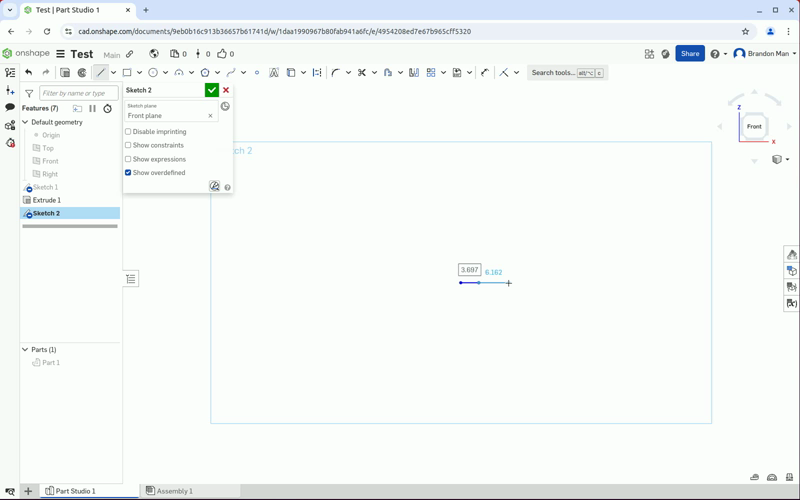
mouse_move(478, 252)
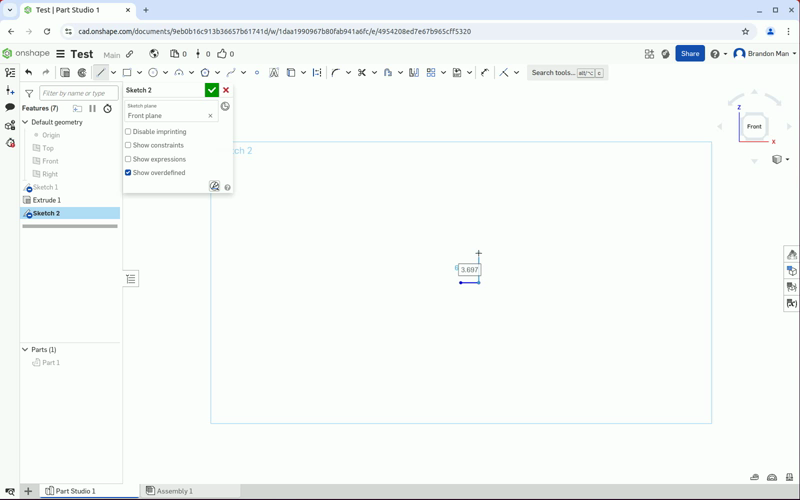
click(478, 252)
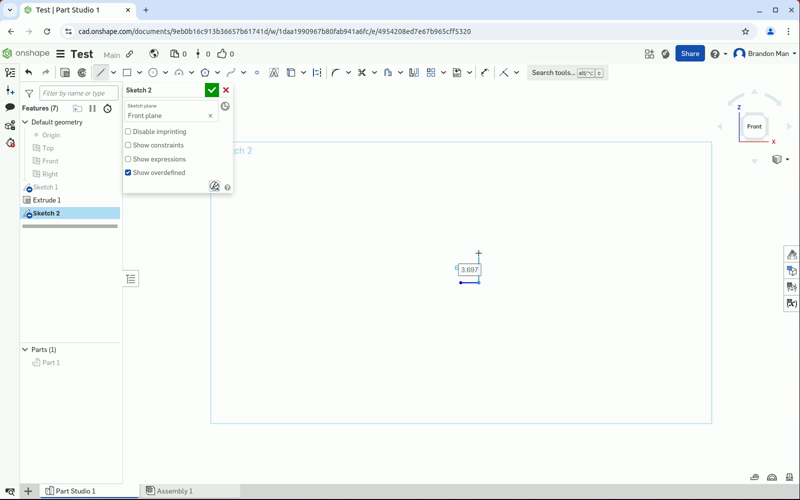
key_up(shift)
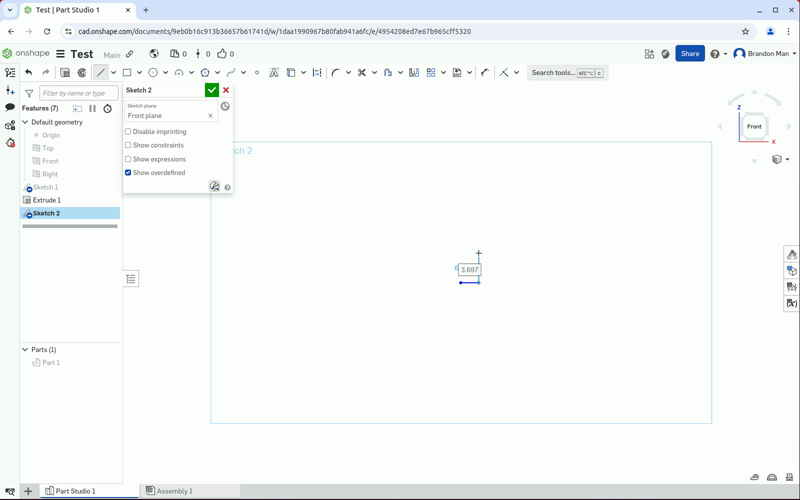
key_down(shift)
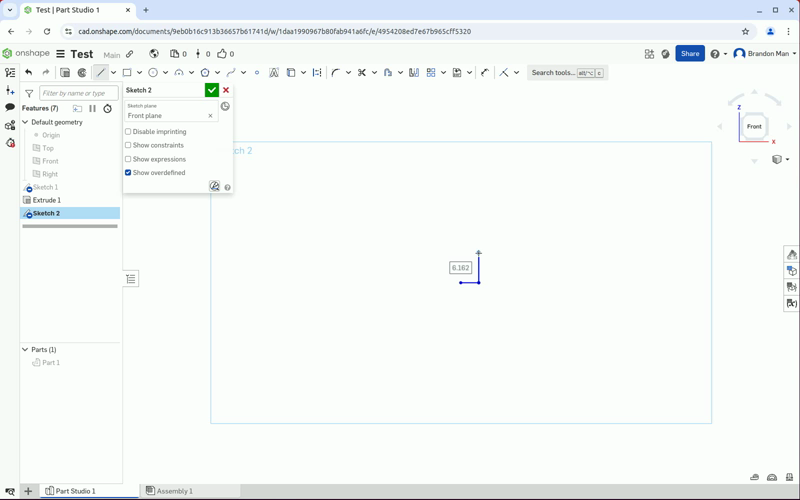
mouse_move(508, 252)
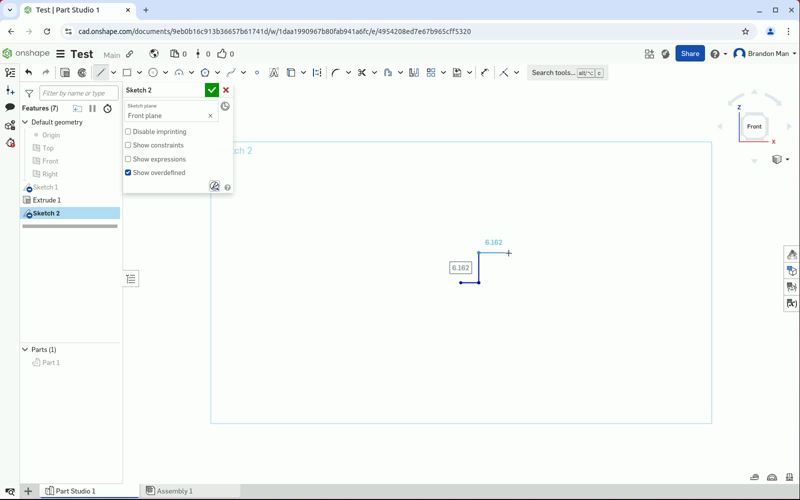
mouse_move(460, 252)
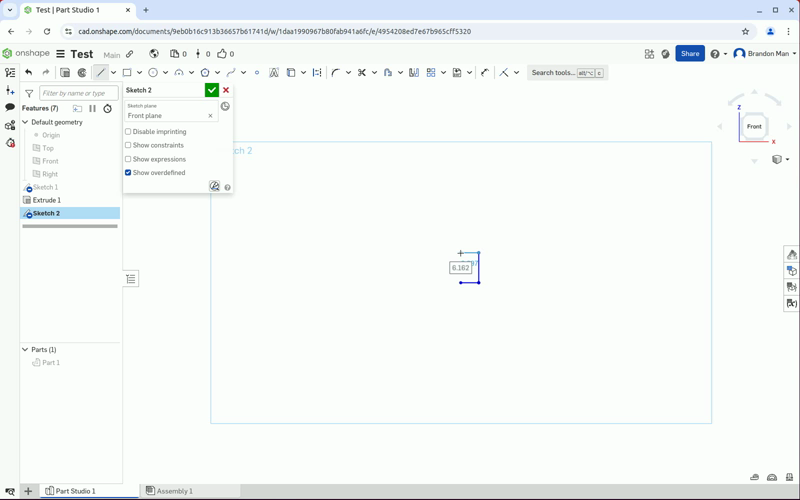
click(460, 252)
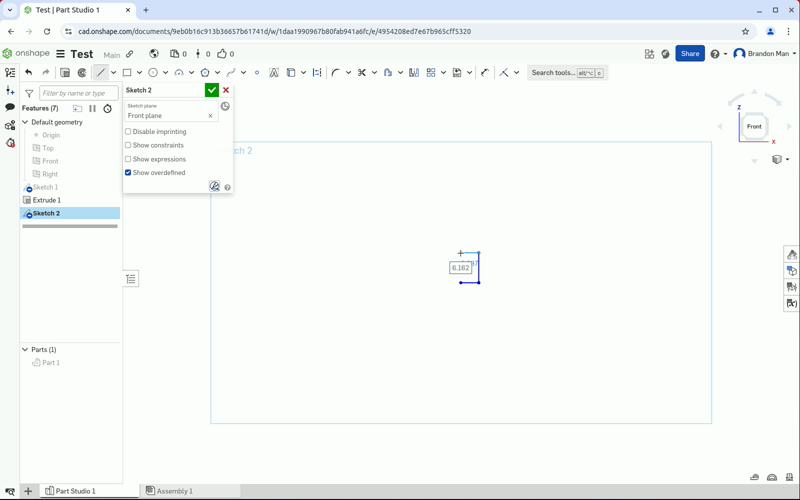
key_up(shift)
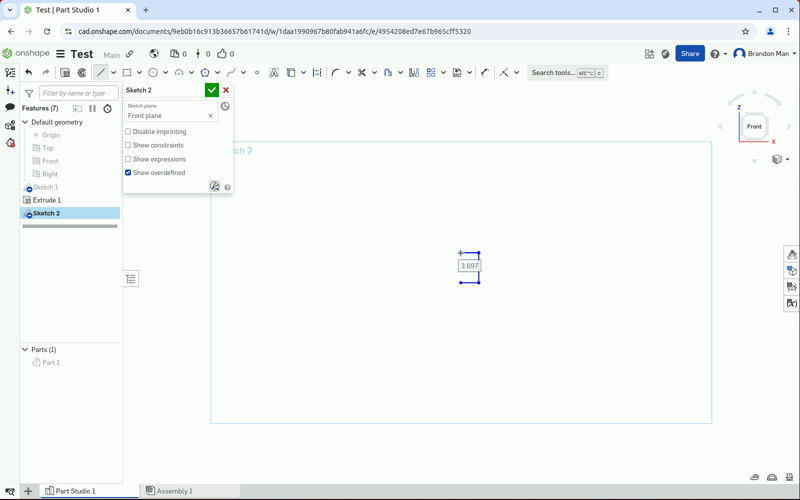
mouse_move(490, 252)
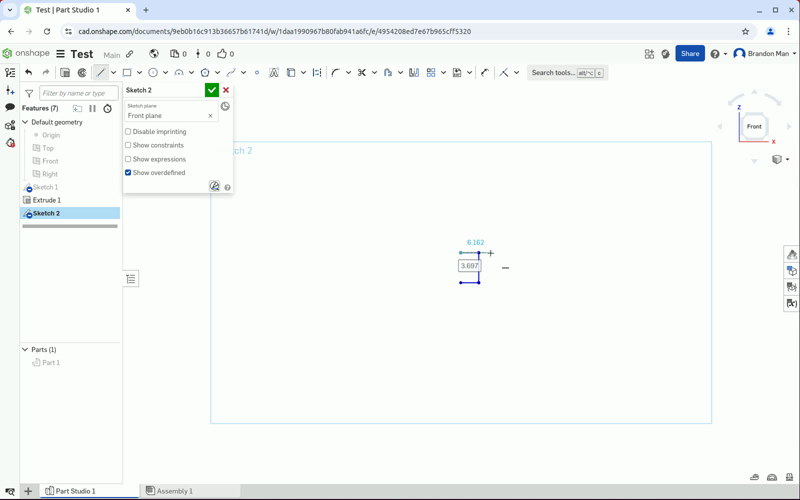
key_down(shift)
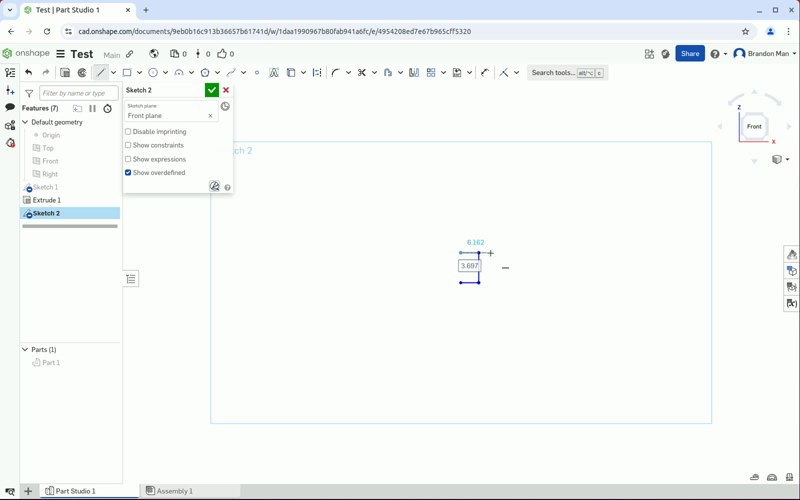
mouse_move(460, 282)
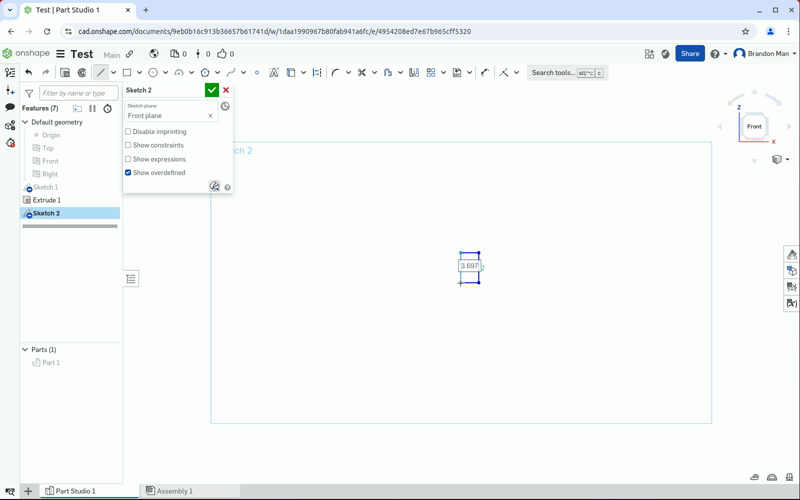
key_up(shift)
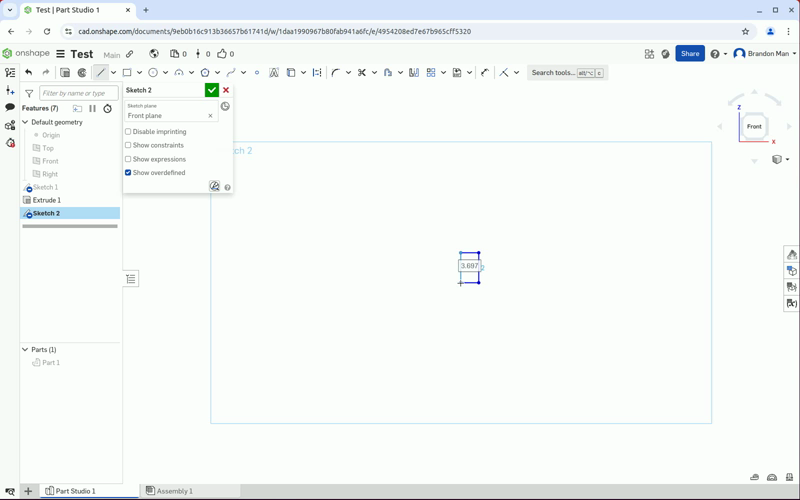
click(460, 282)
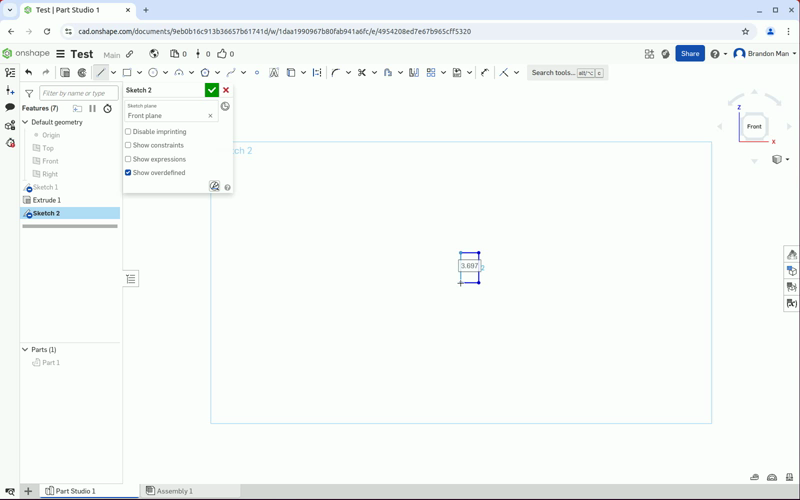
key(esc)
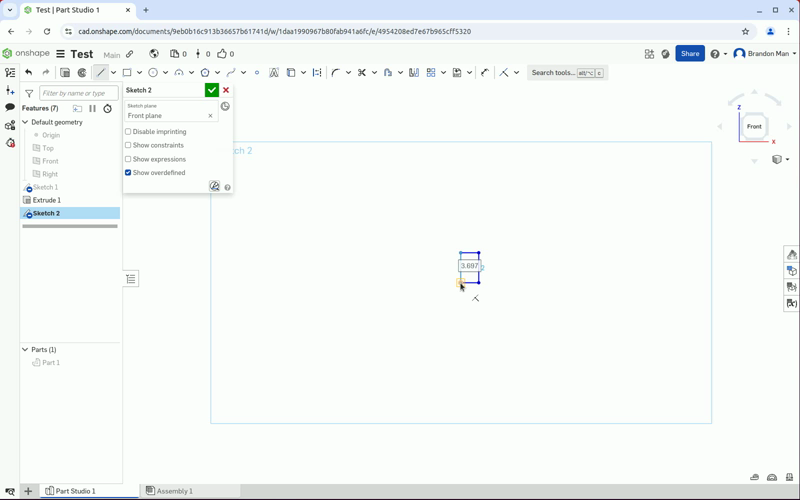
mouse_move(471, 277)
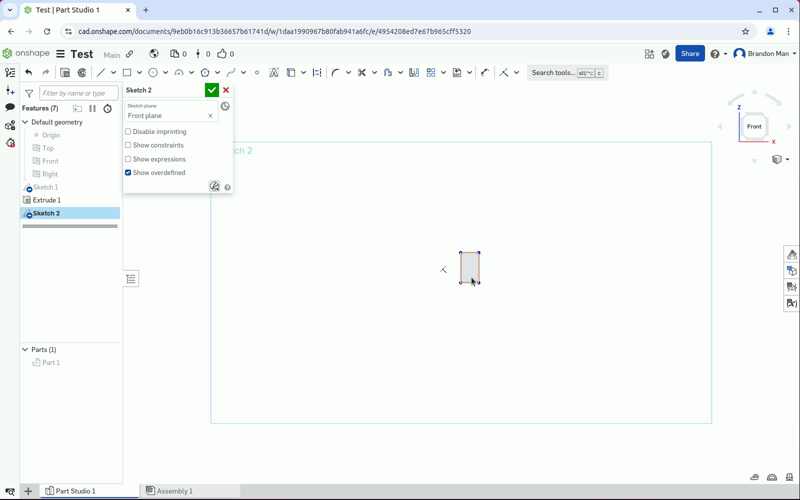
scroll(6)
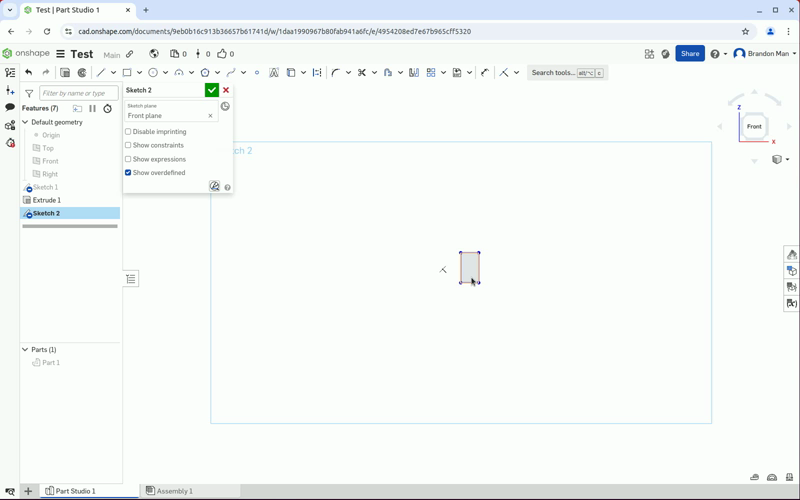
scroll(6)
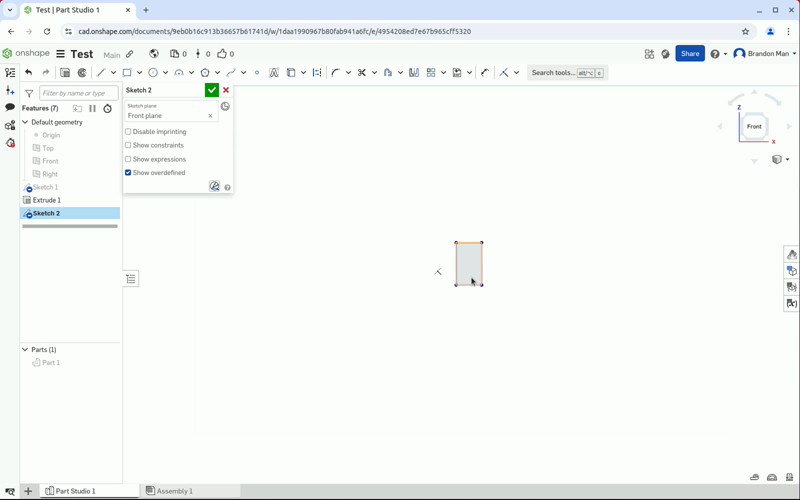
scroll(6)
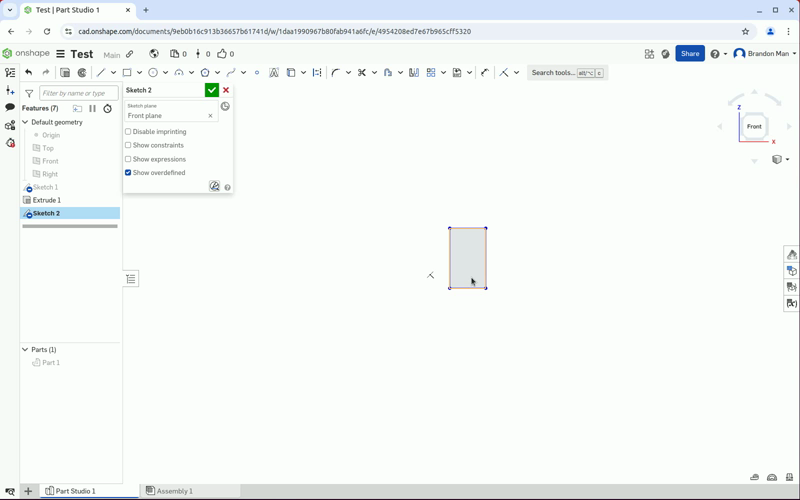
scroll(6)
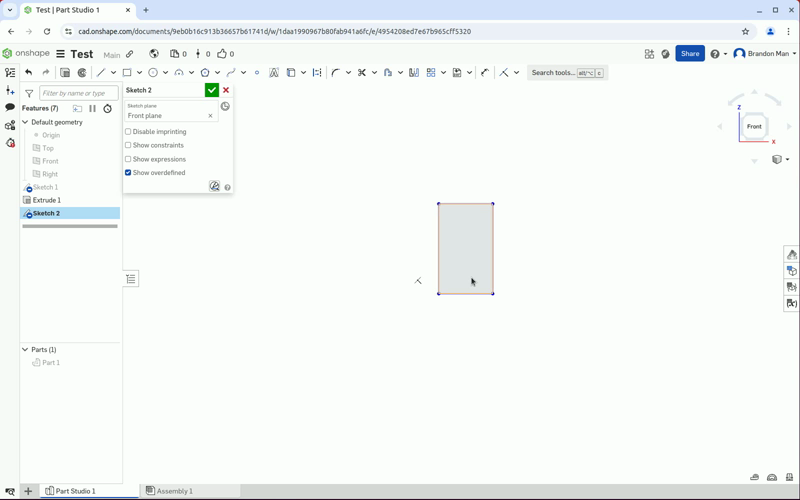
scroll(6)
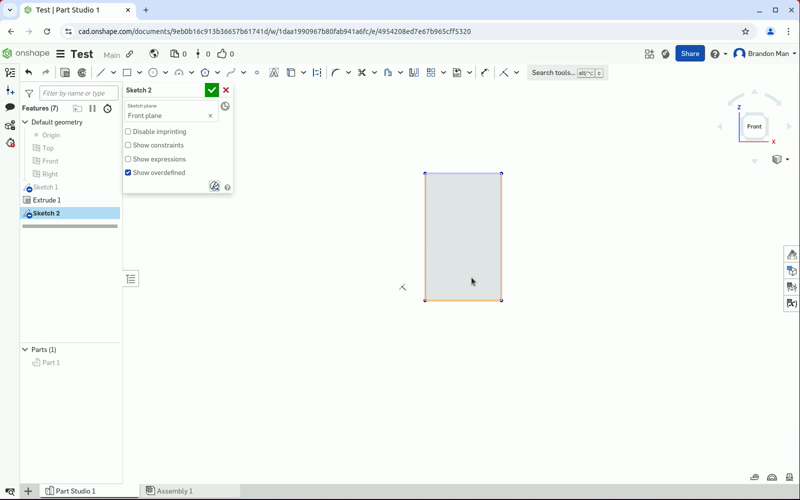
scroll(6)
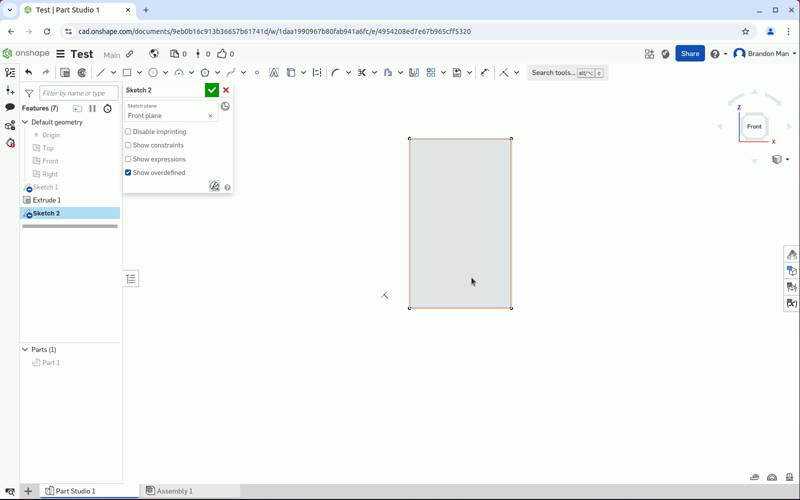
scroll(6)
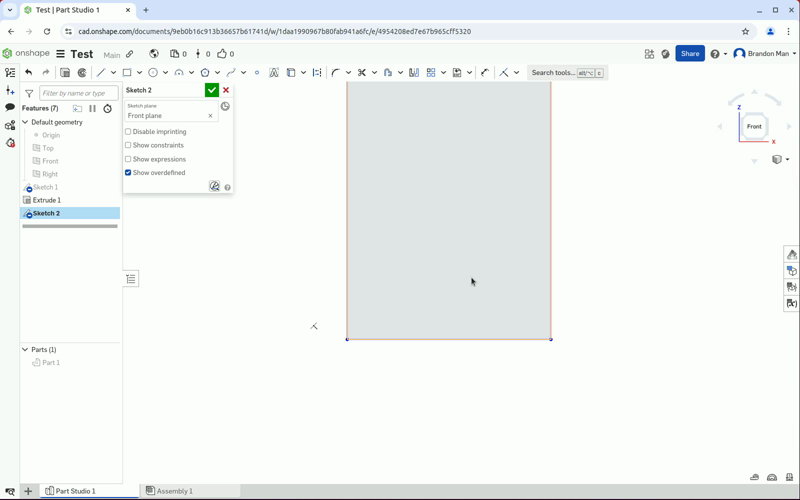
click(471, 277)
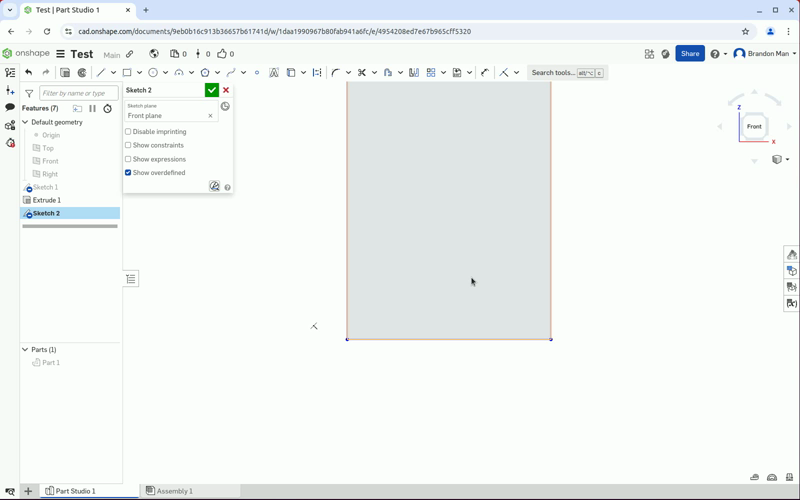
scroll(-6)
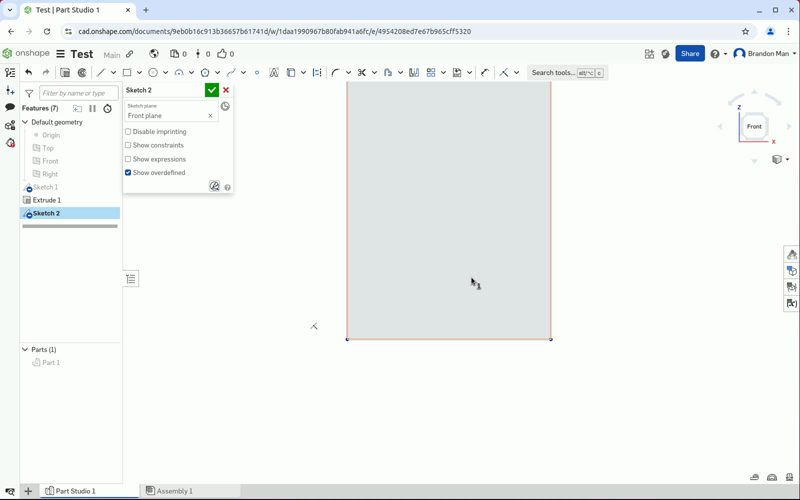
scroll(-6)
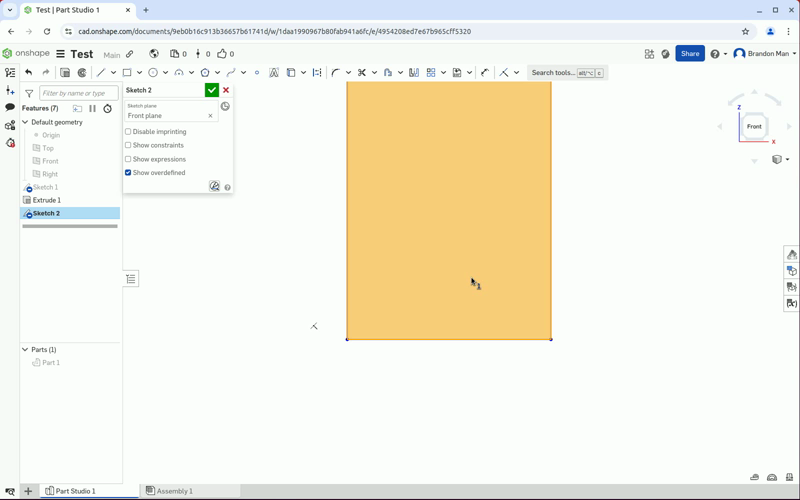
scroll(-6)
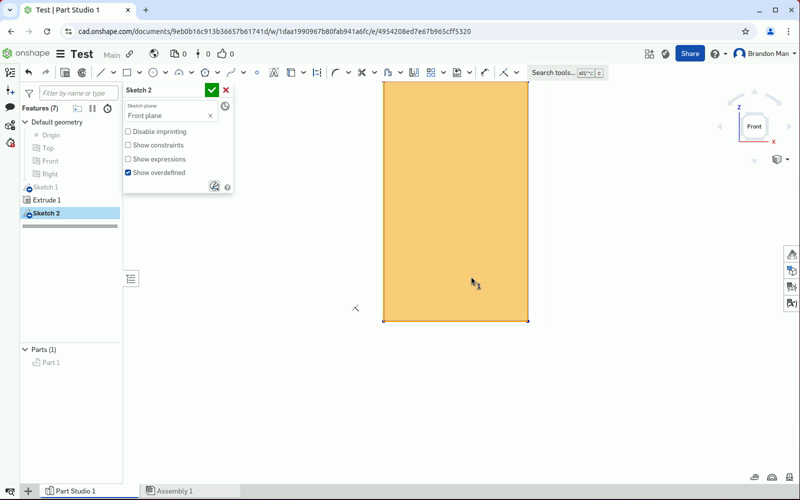
scroll(-6)
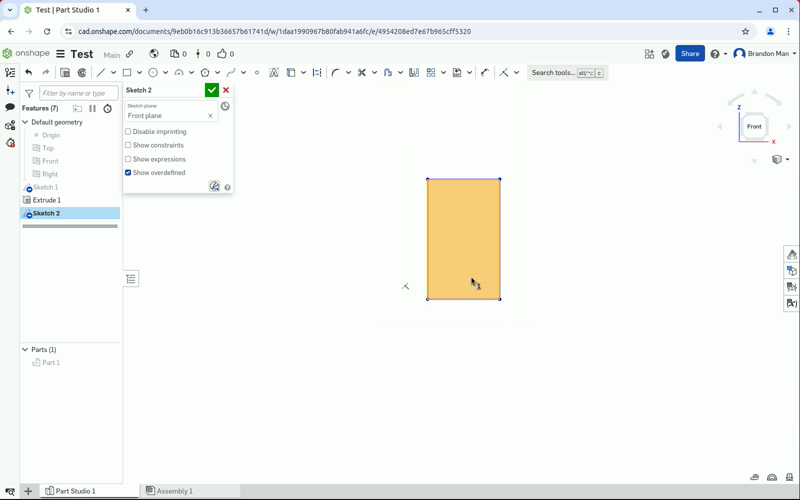
scroll(-6)
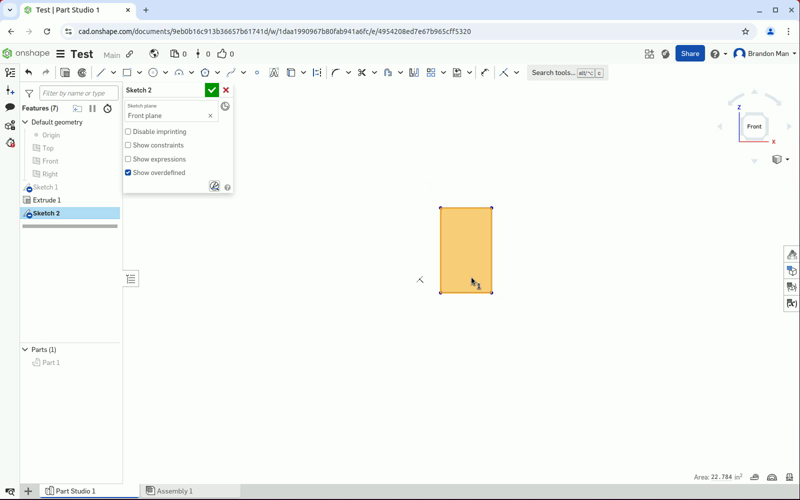
scroll(-6)
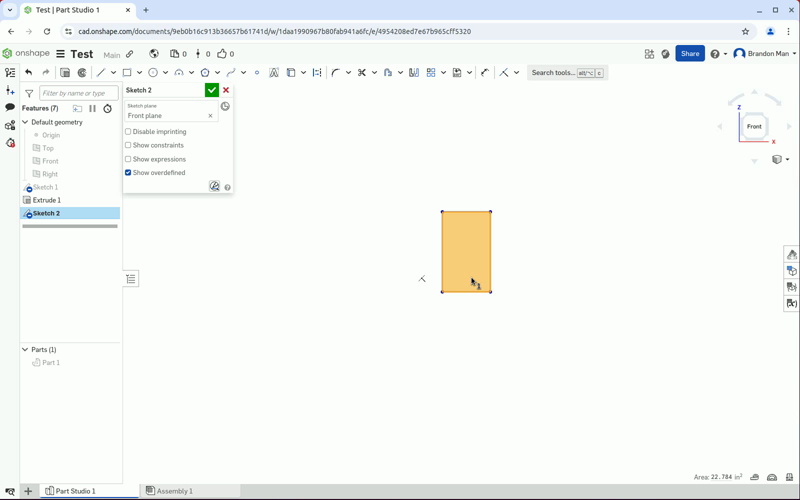
scroll(-6)
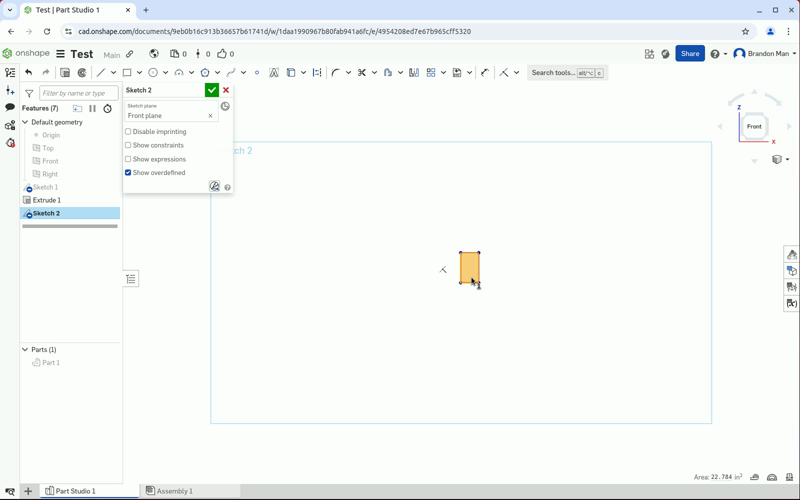
mouse_move(73, 352)
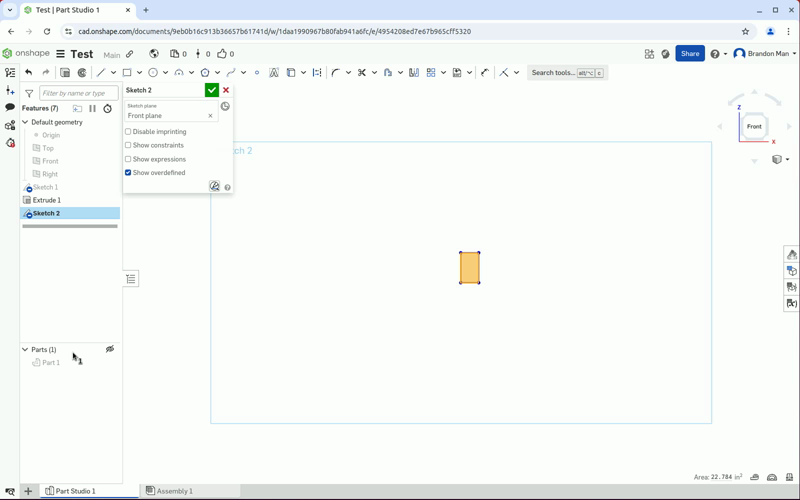
key(shift+y)
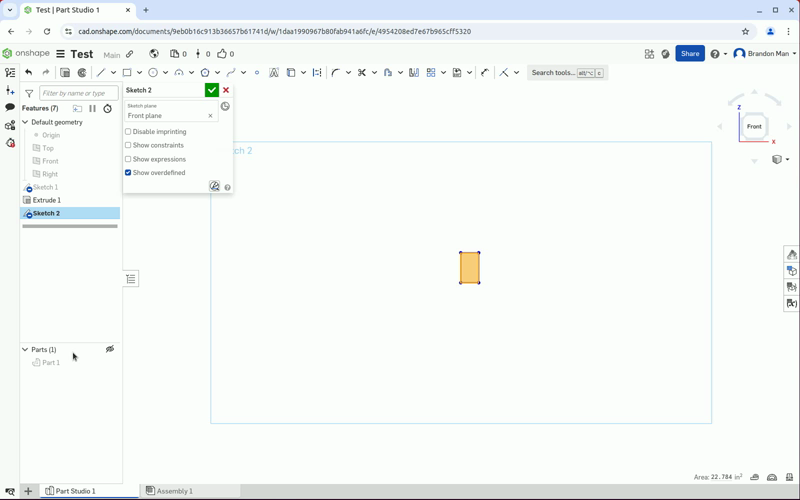
key(shift+e)
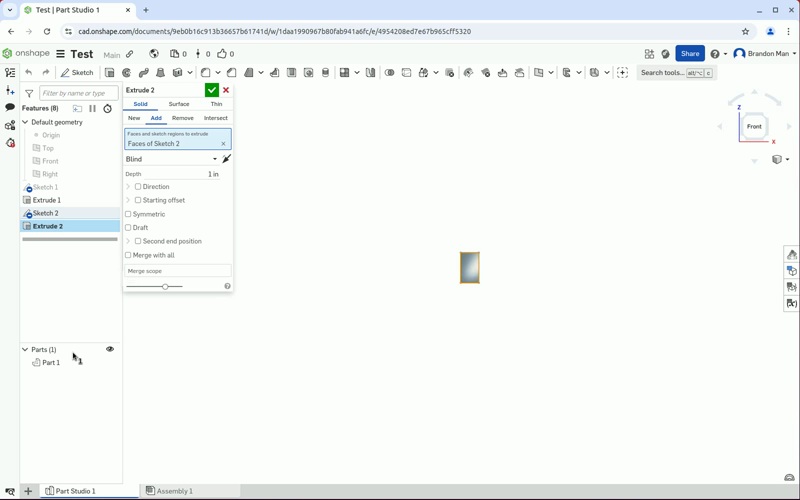
mouse_move(143, 106)
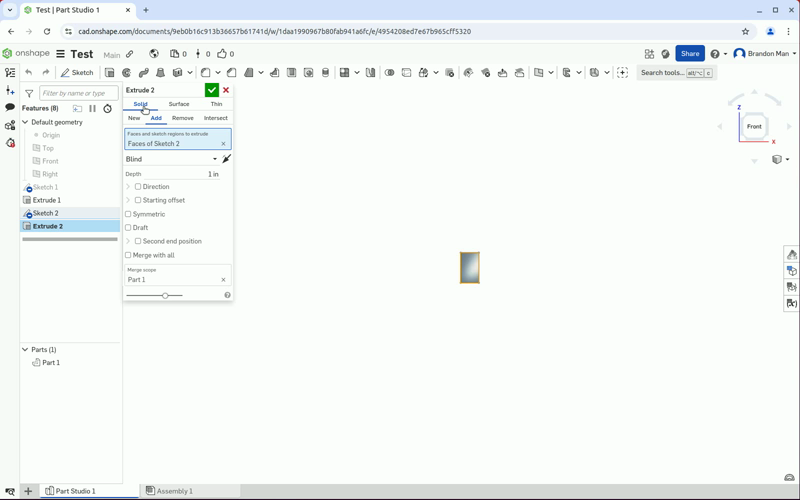
click(143, 106)
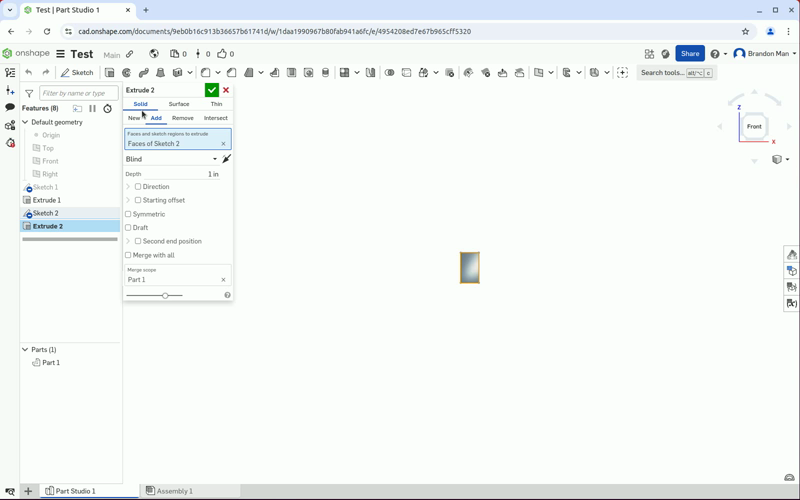
mouse_move(137, 120)
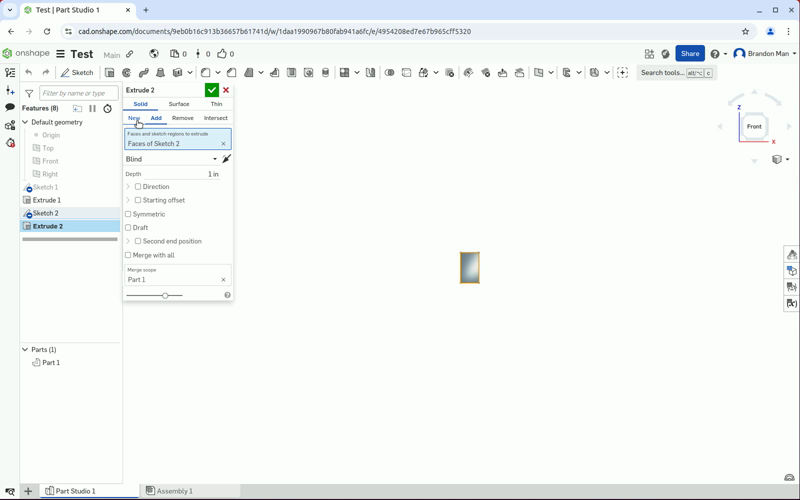
click(137, 120)
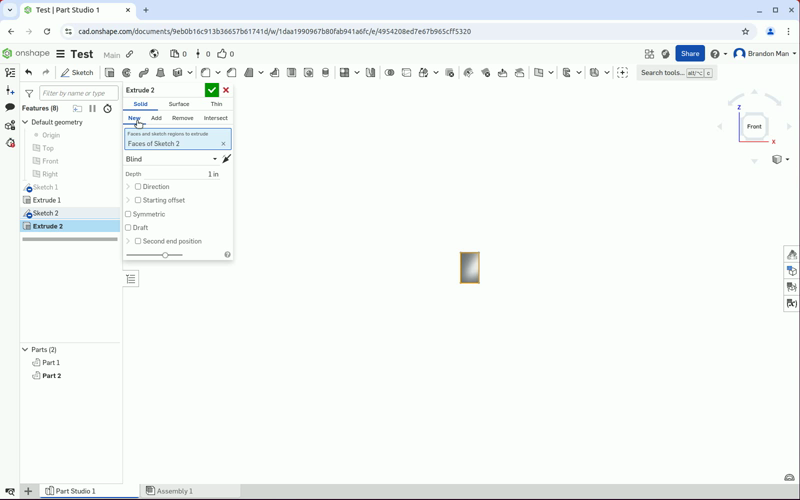
key(tab, 4)
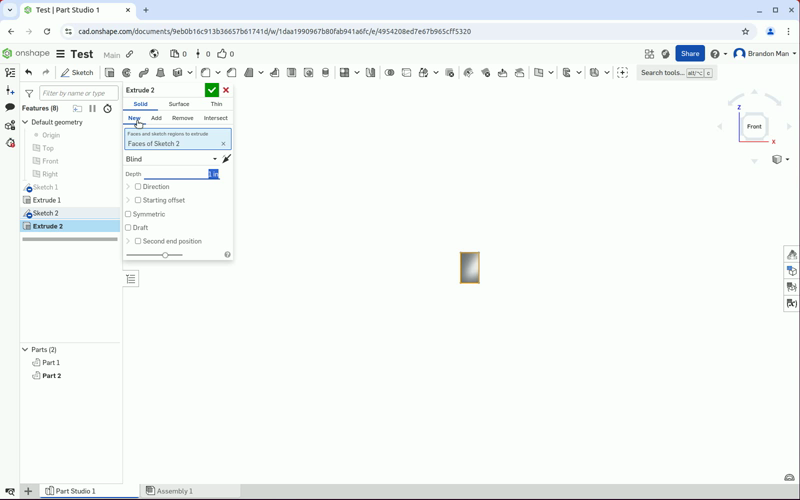
text(-0.241)
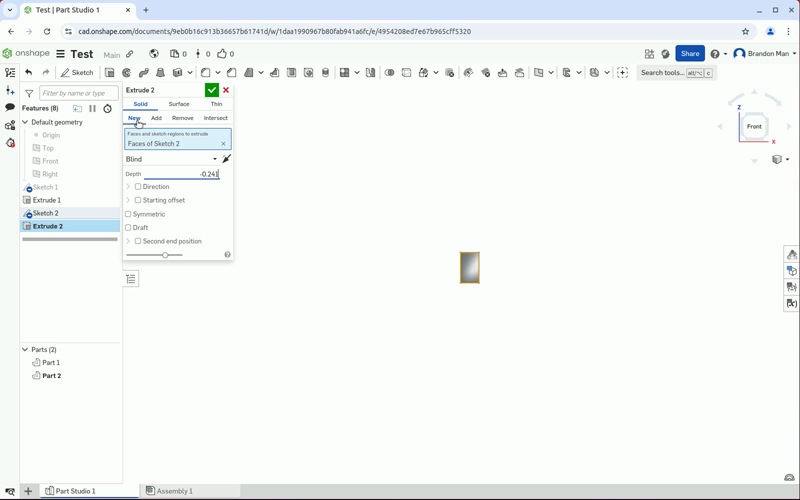
key(enter)
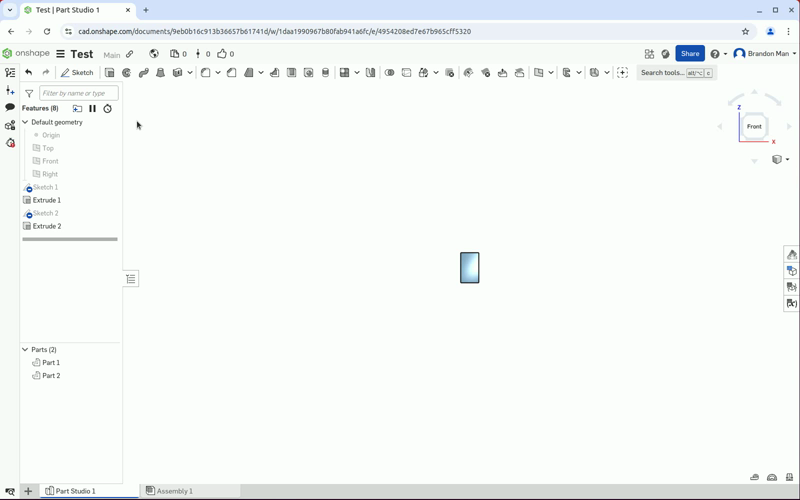
key(shift+h)
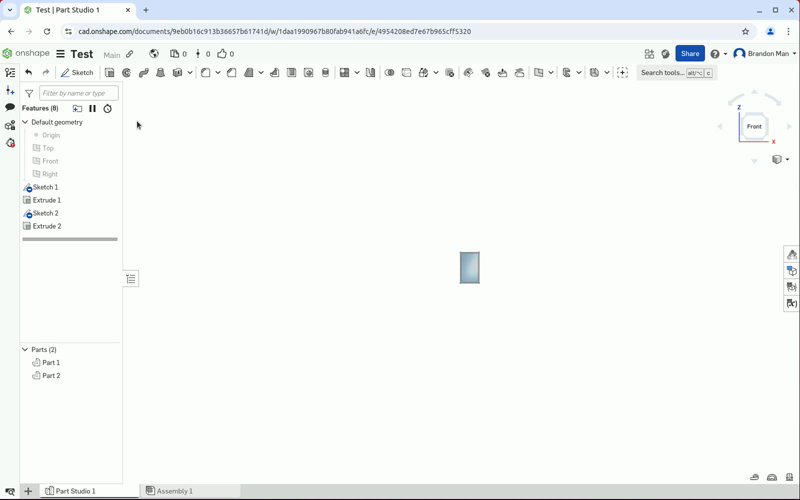
key(shift+h)
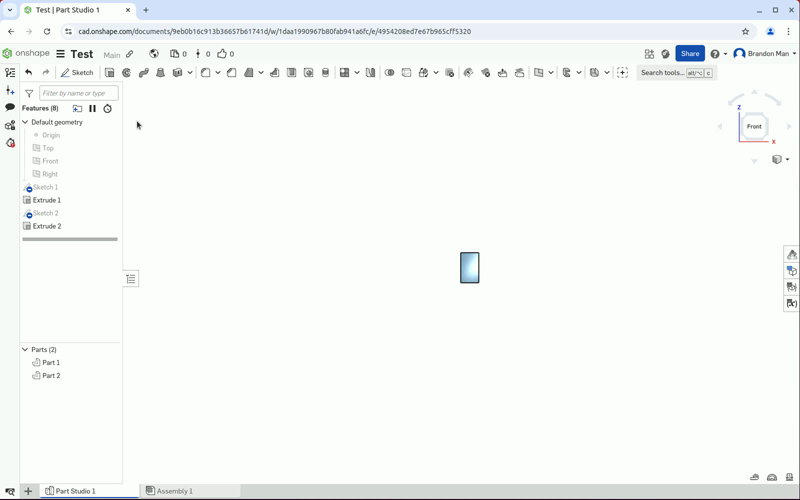
mouse_move(73, 189)
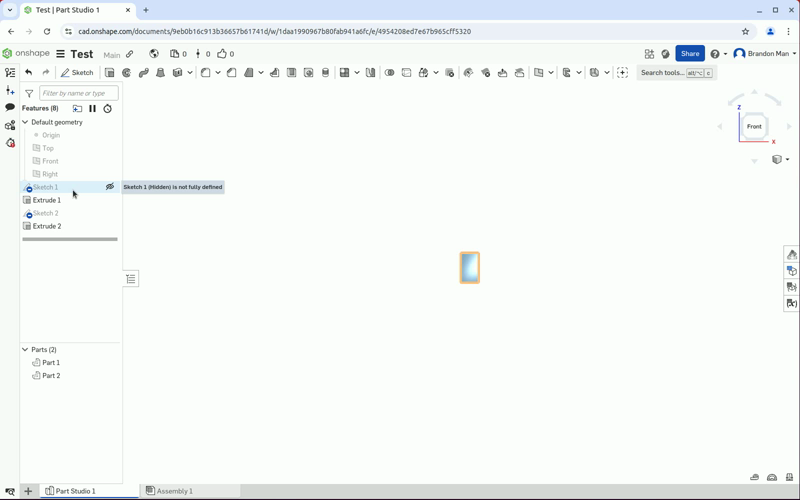
click(73, 189)
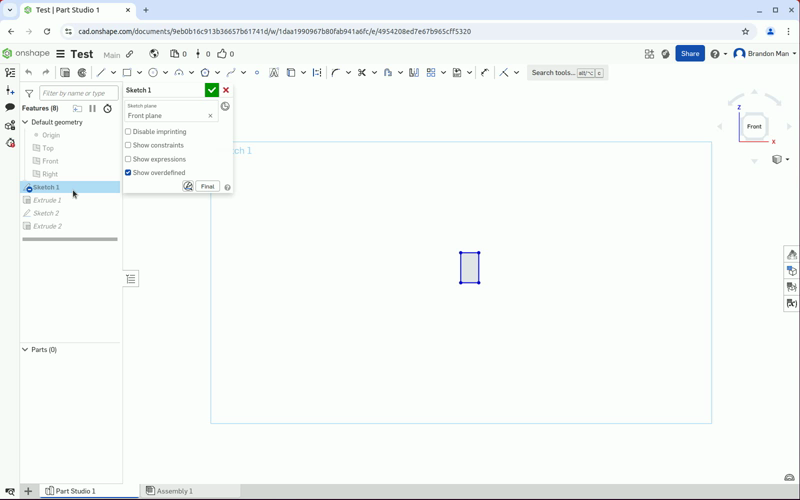
mouse_move(229, 92)
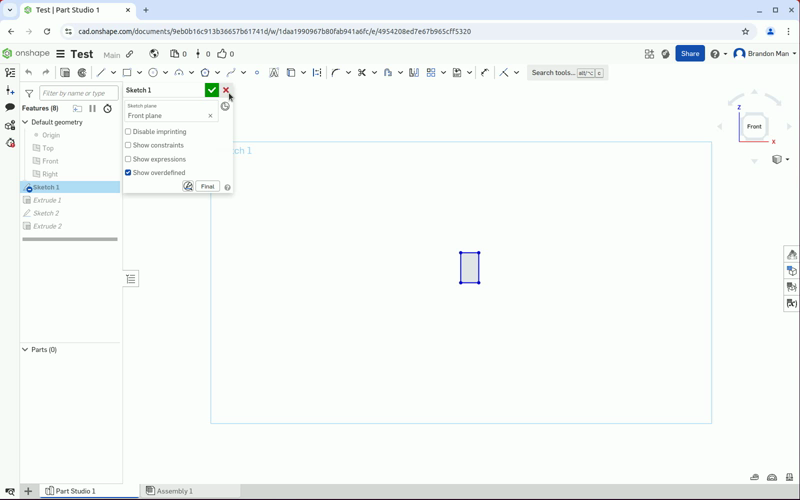
click(229, 92)
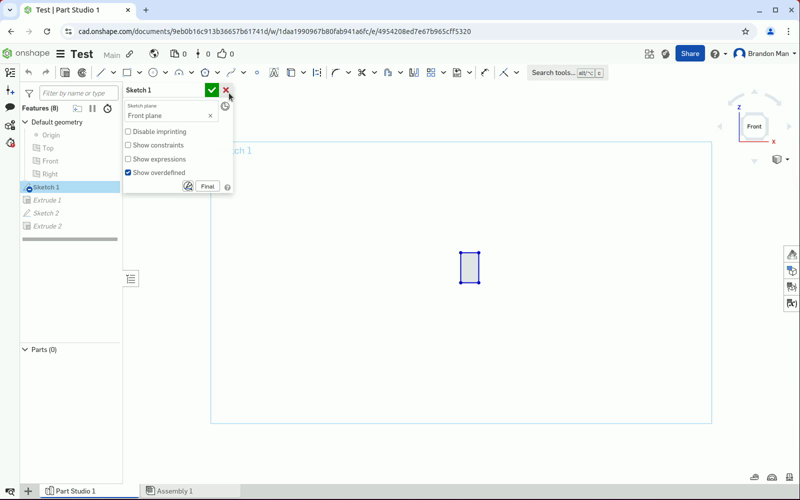
key(shift+s)
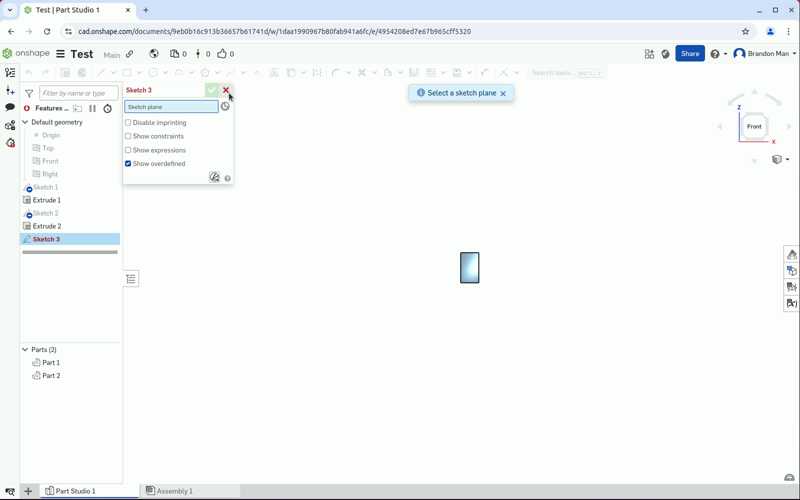
mouse_move(73, 163)
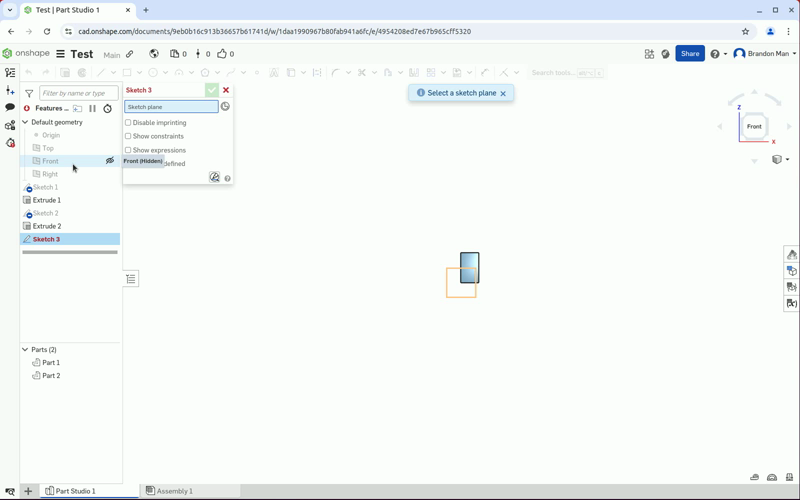
click(73, 163)
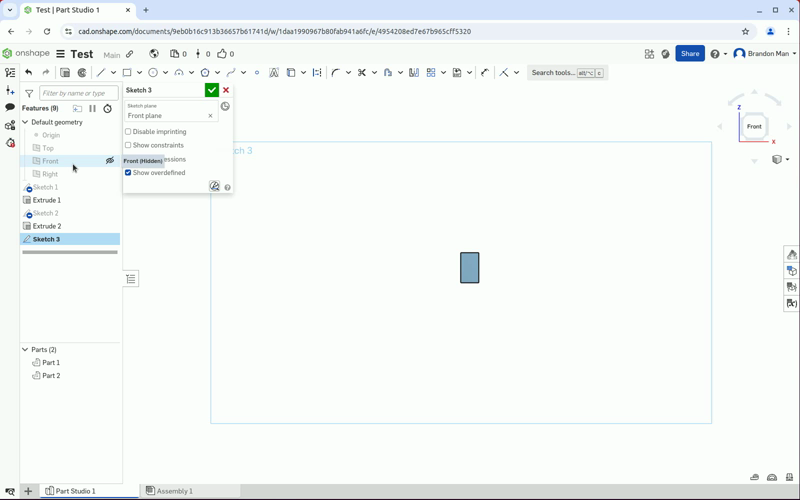
mouse_move(73, 352)
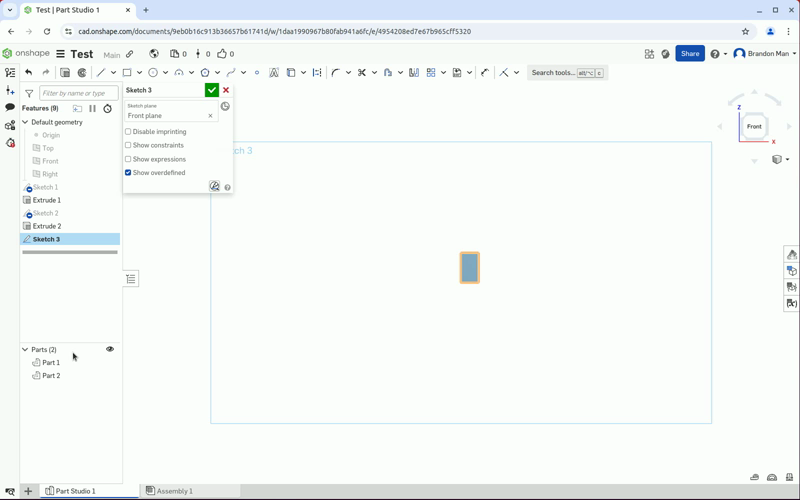
key(y)
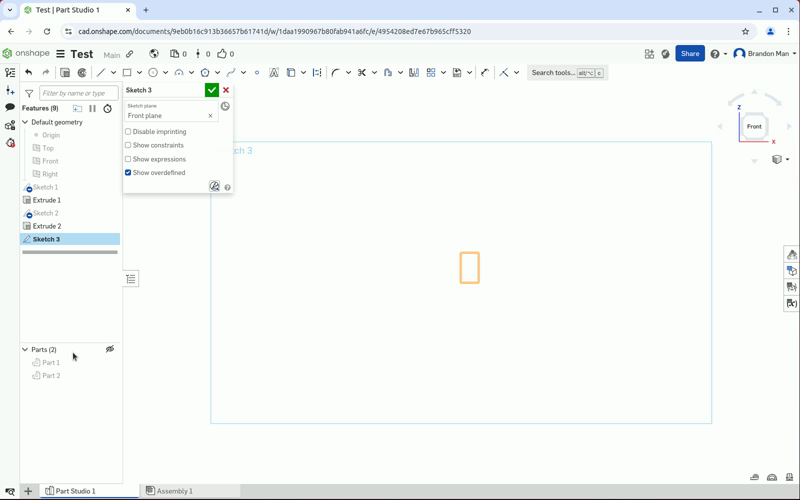
key(l)
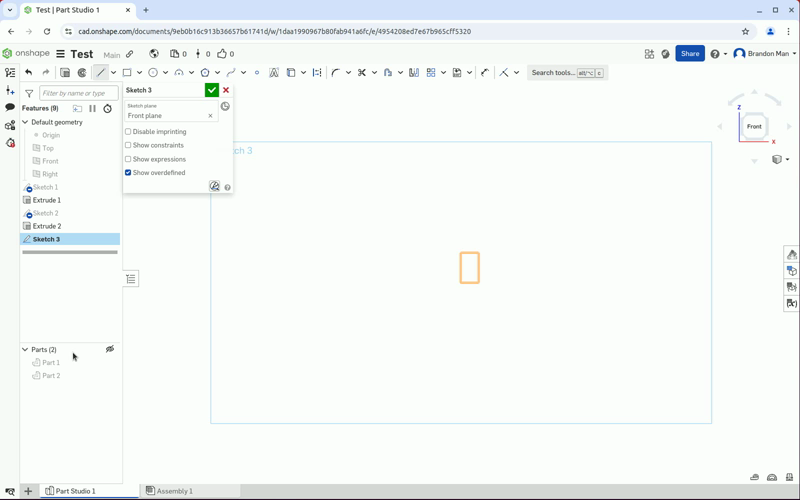
key_down(shift)
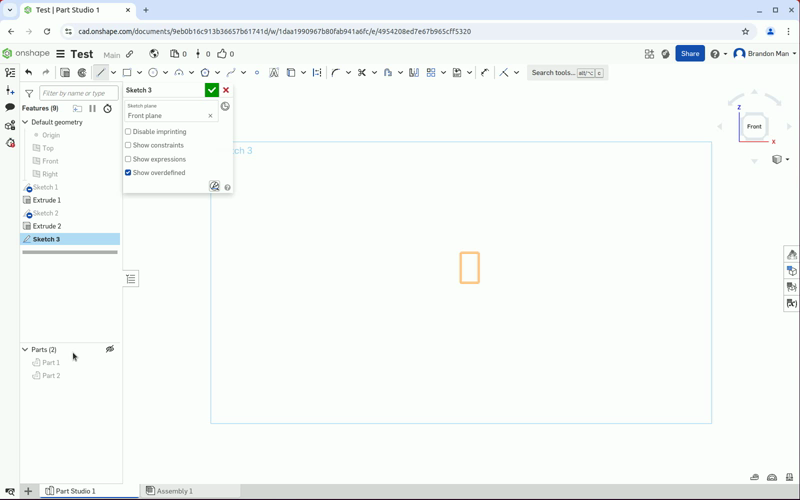
mouse_move(481, 282)
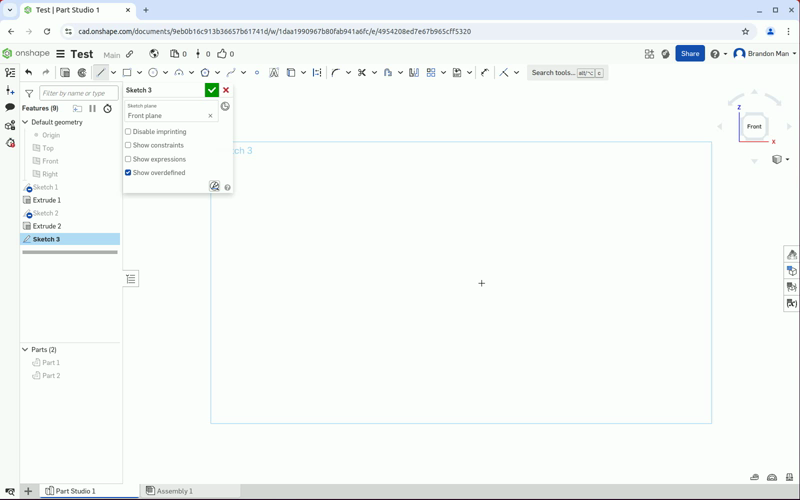
click(481, 282)
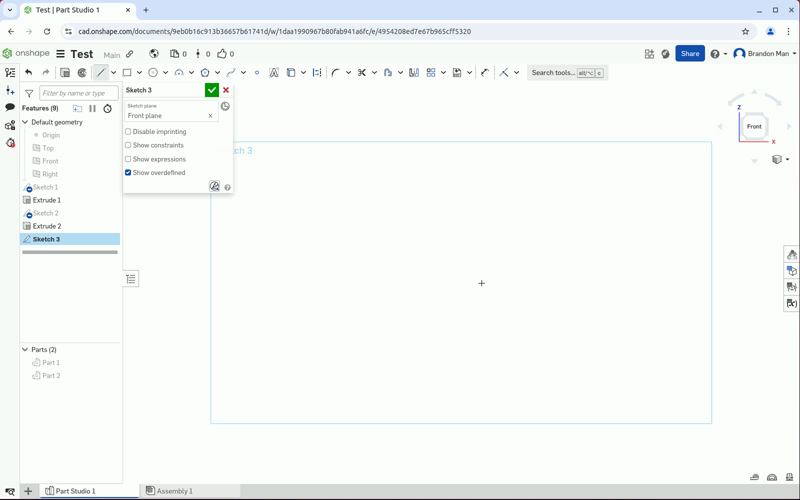
key_up(shift)
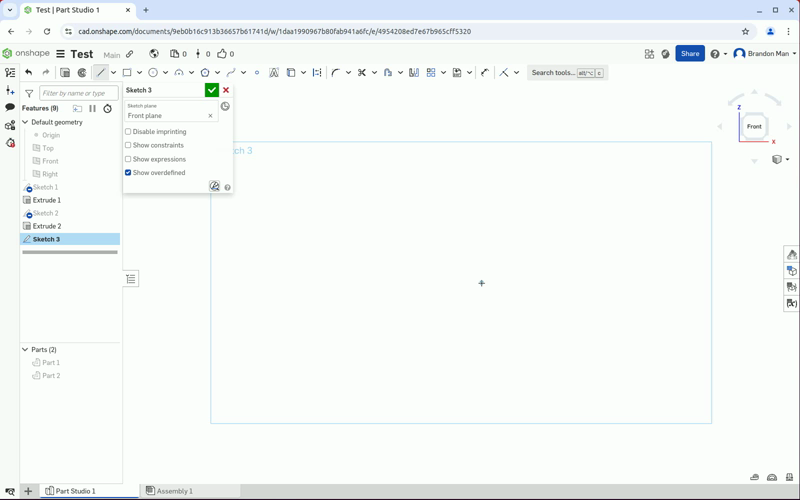
key_down(shift)
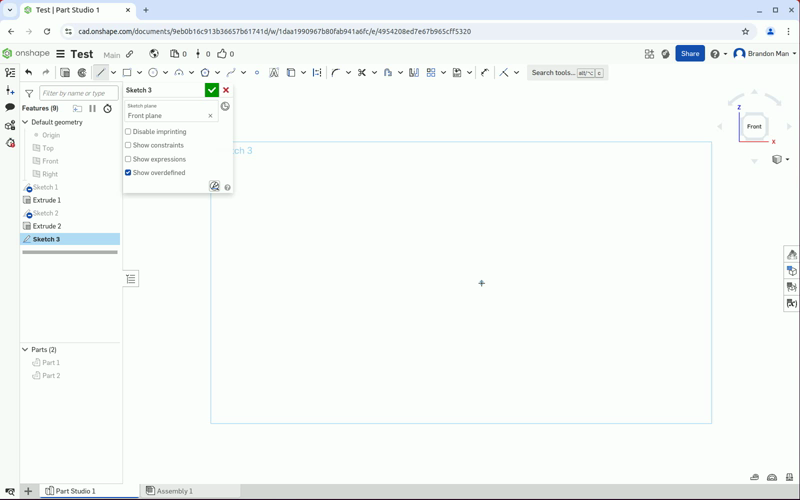
mouse_move(511, 282)
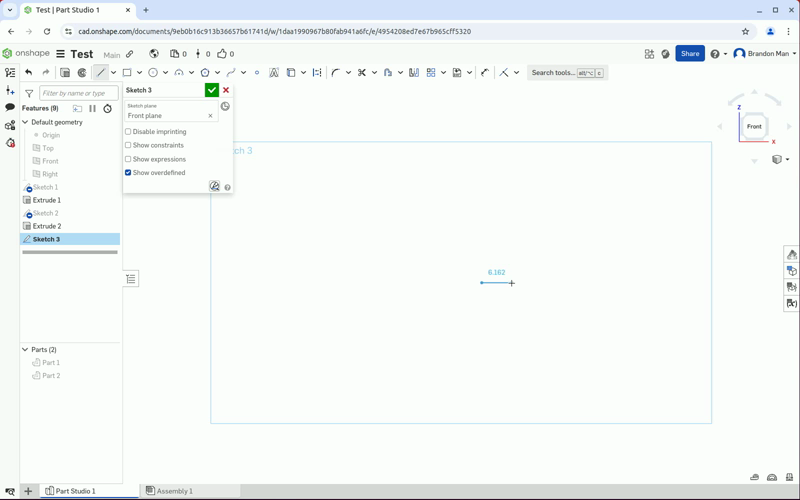
mouse_move(496, 282)
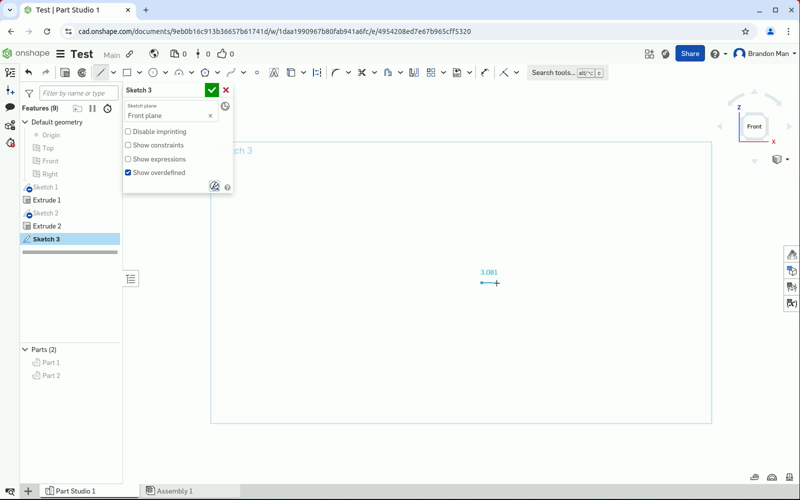
click(496, 282)
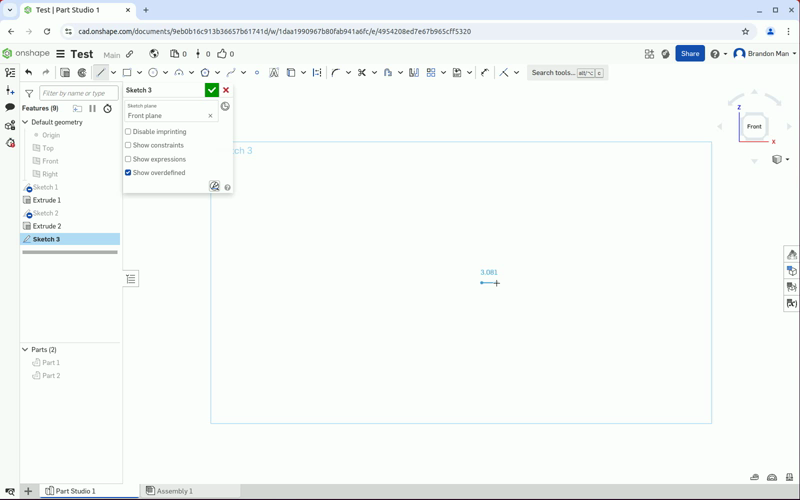
key_up(shift)
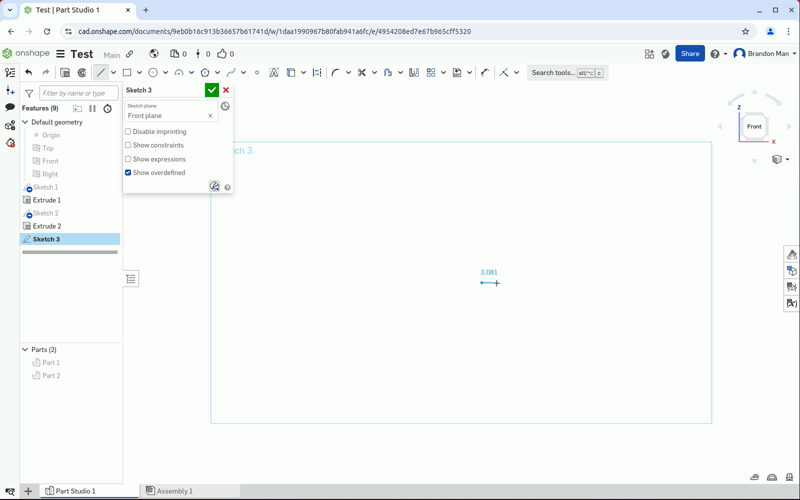
key_down(shift)
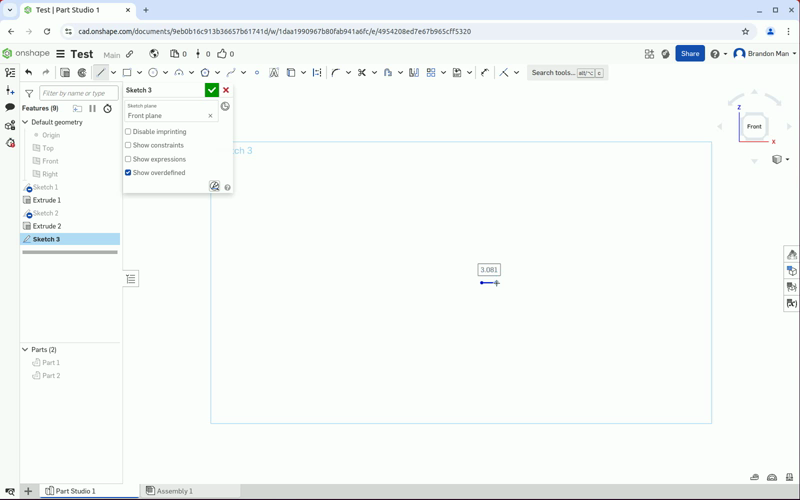
mouse_move(526, 282)
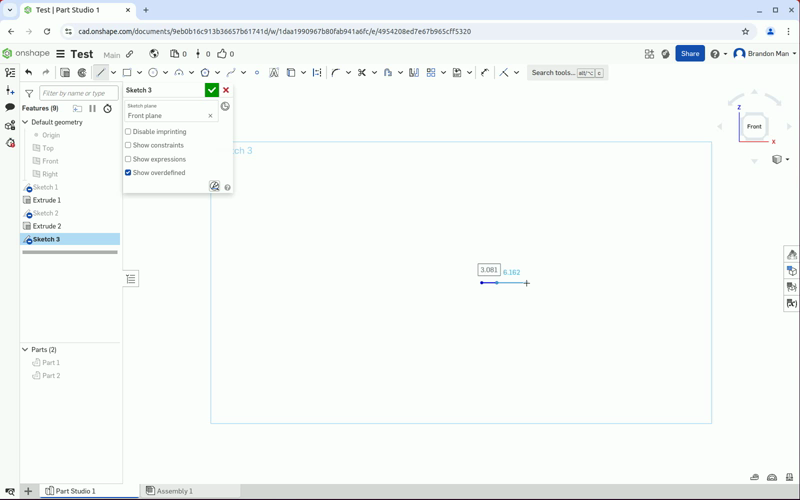
mouse_move(496, 252)
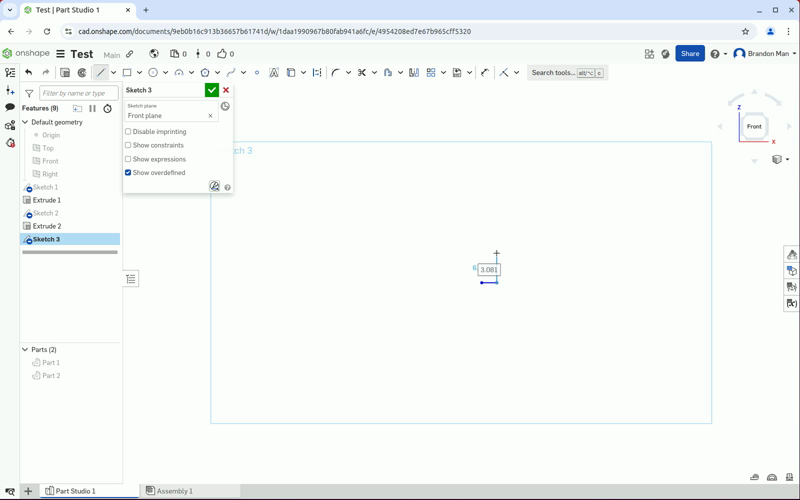
click(496, 252)
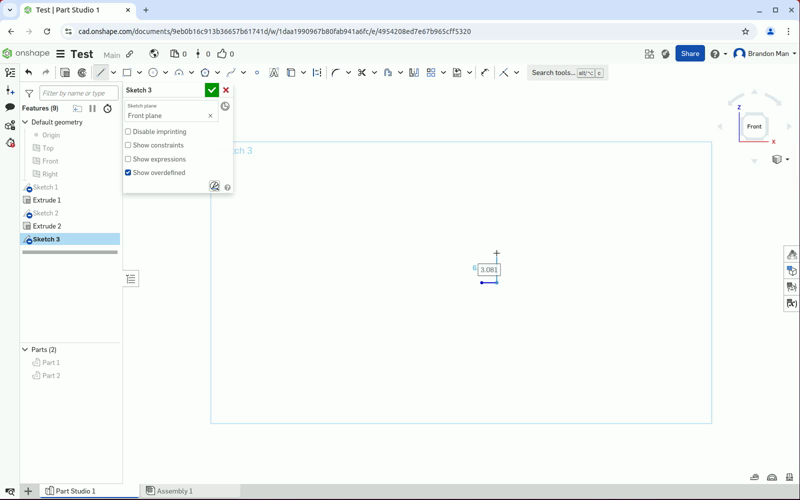
key_up(shift)
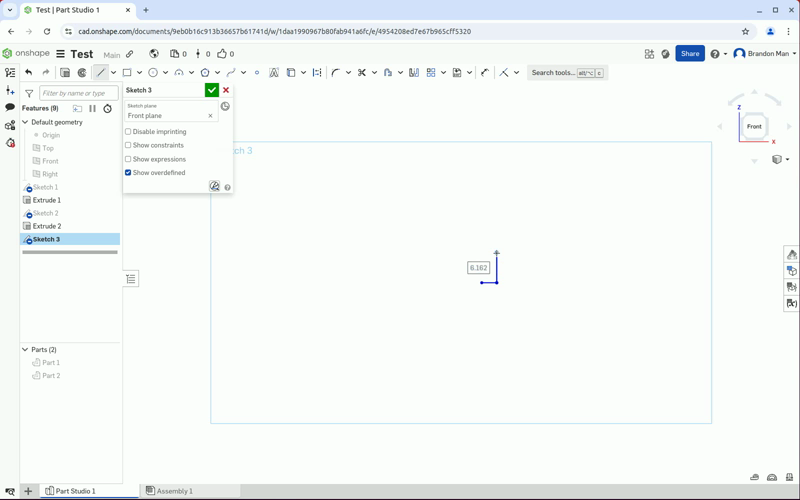
key_down(shift)
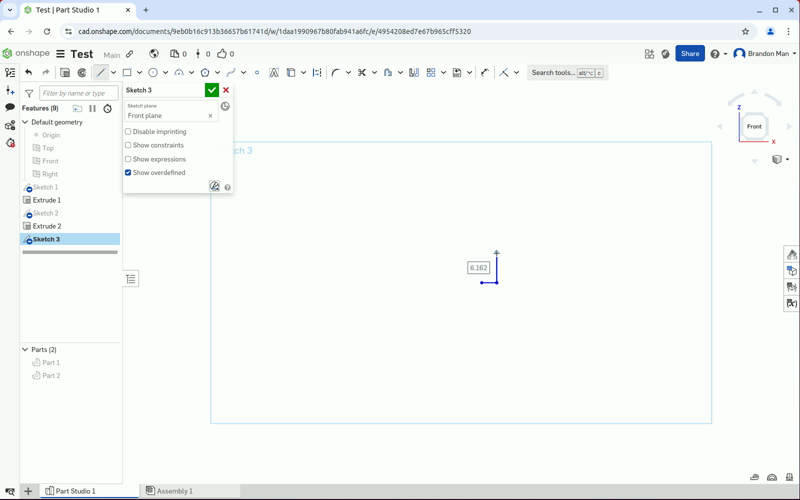
mouse_move(526, 252)
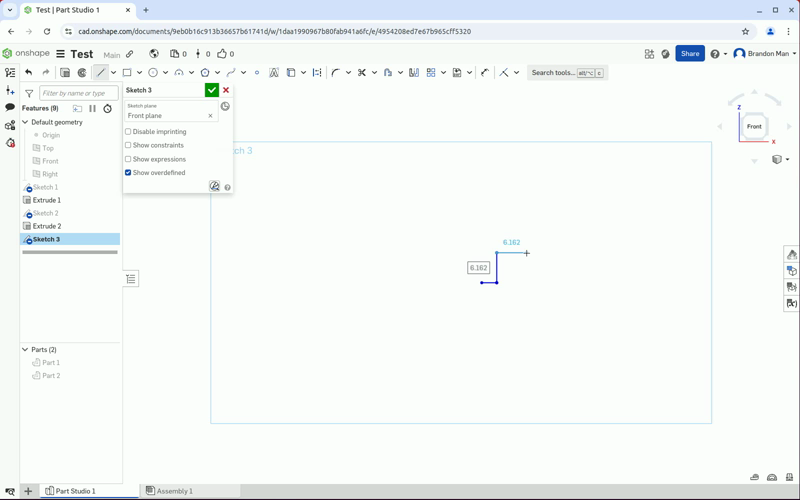
mouse_move(481, 252)
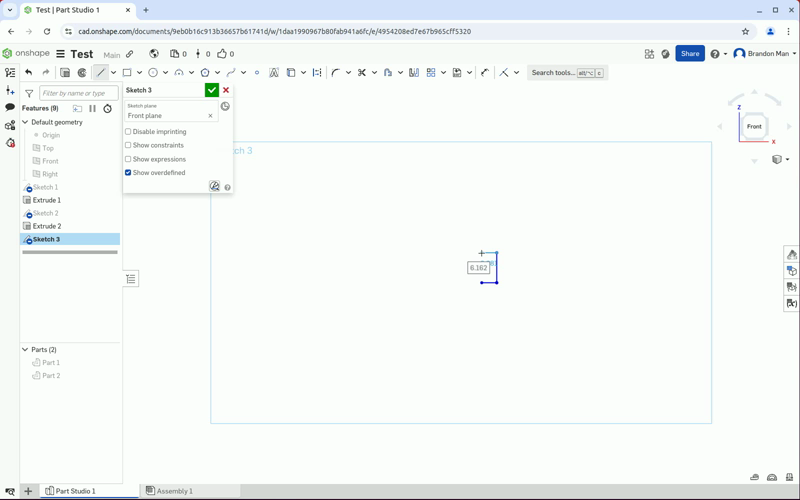
click(481, 252)
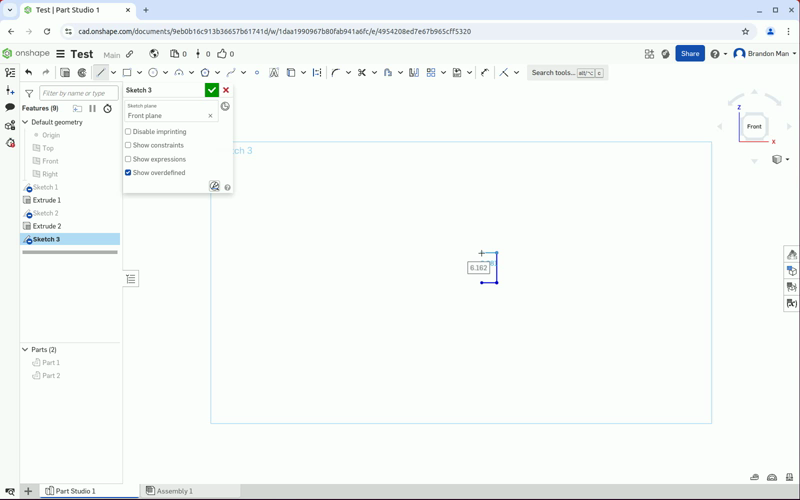
key_up(shift)
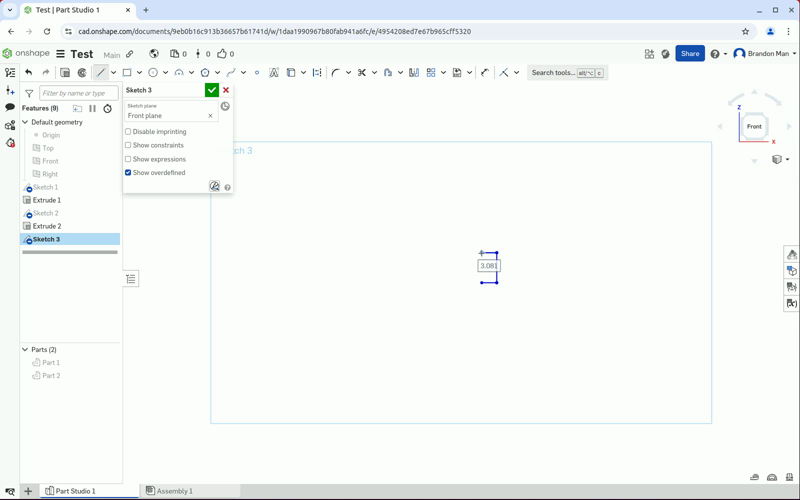
mouse_move(511, 252)
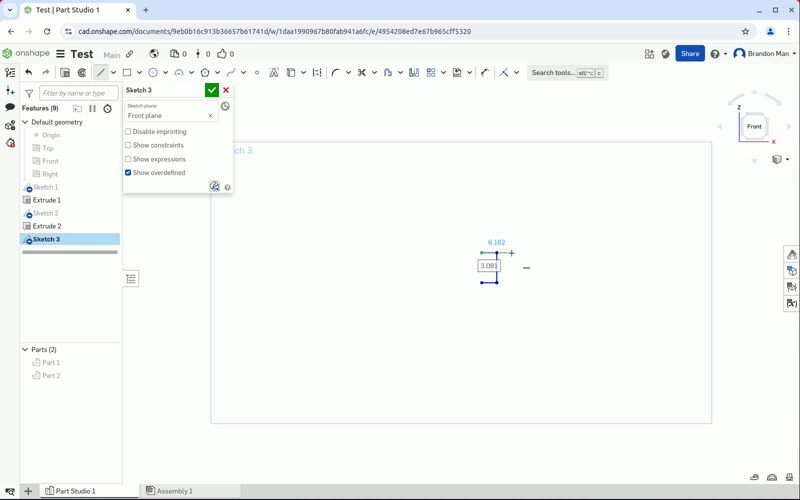
key_down(shift)
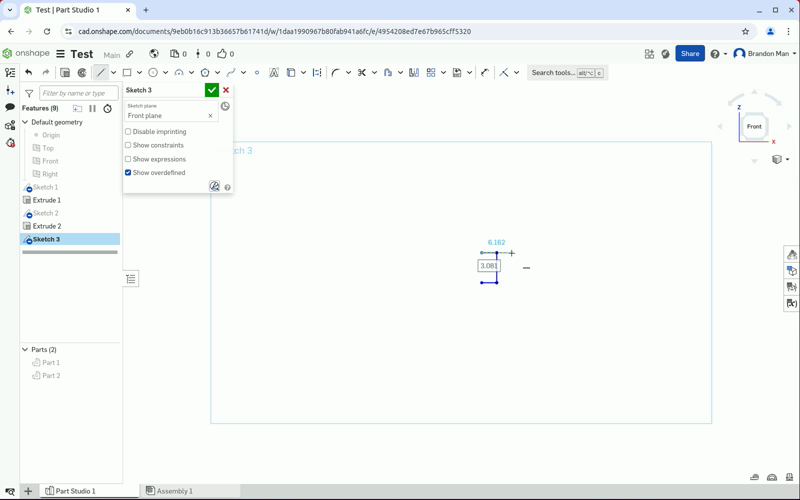
mouse_move(481, 282)
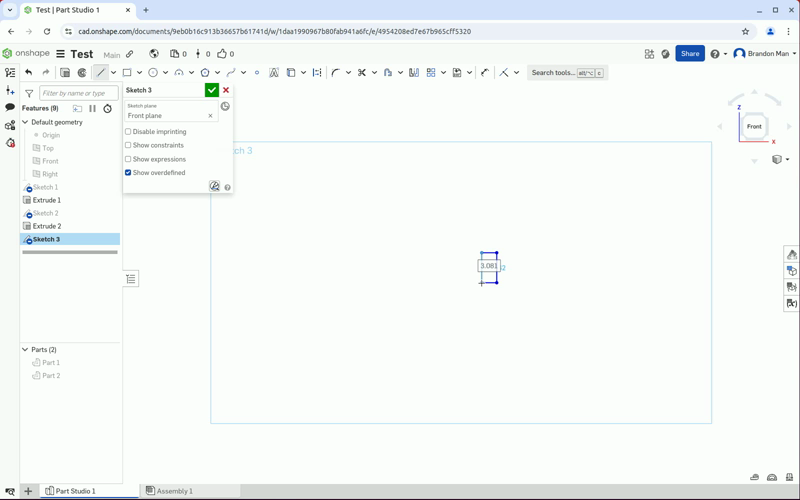
key_up(shift)
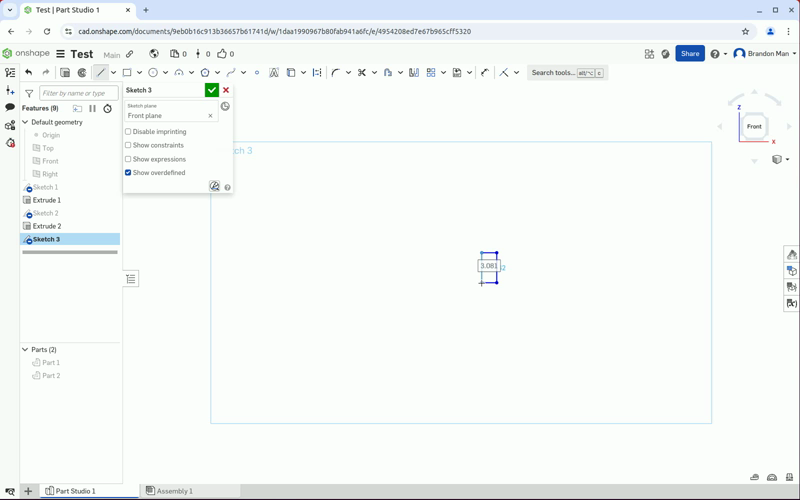
click(481, 282)
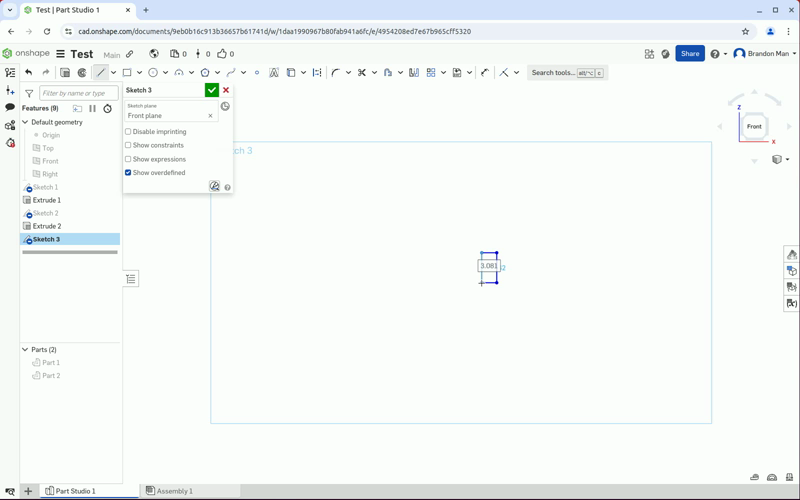
key(esc)
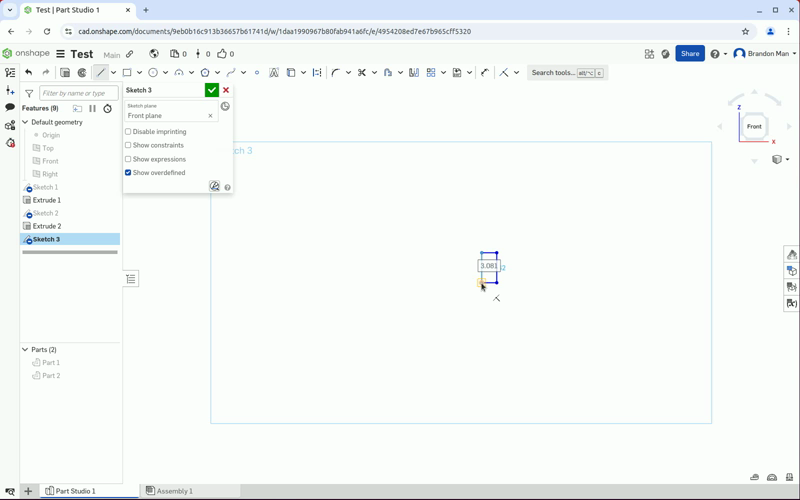
mouse_move(484, 265)
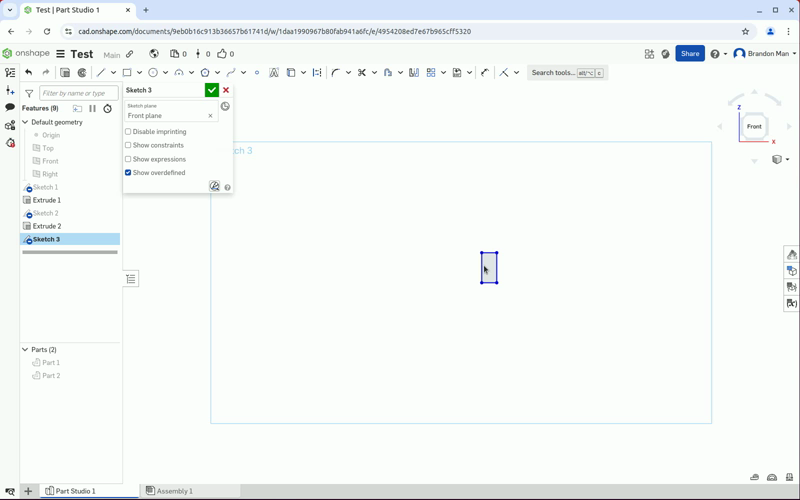
scroll(6)
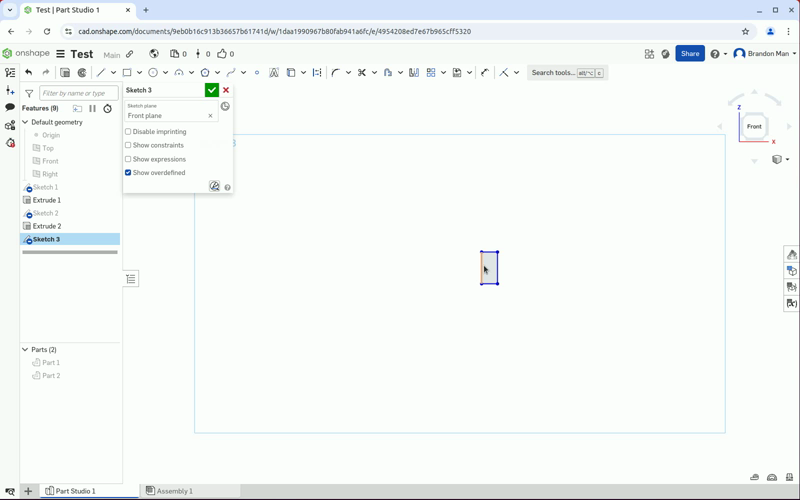
scroll(6)
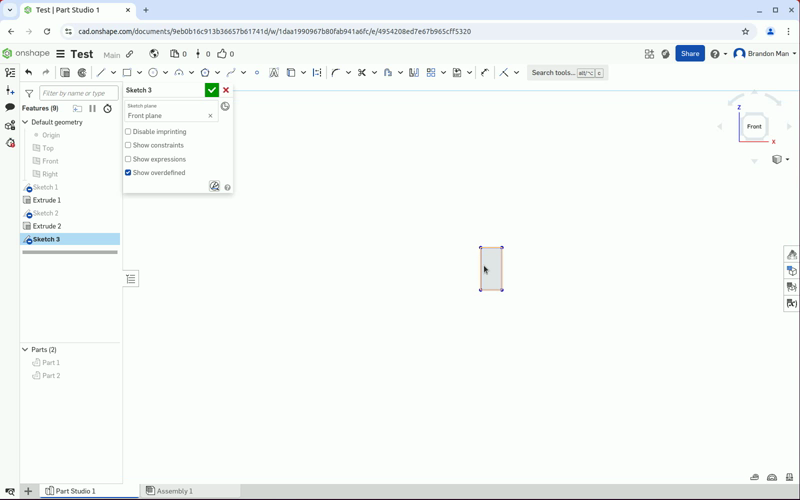
scroll(6)
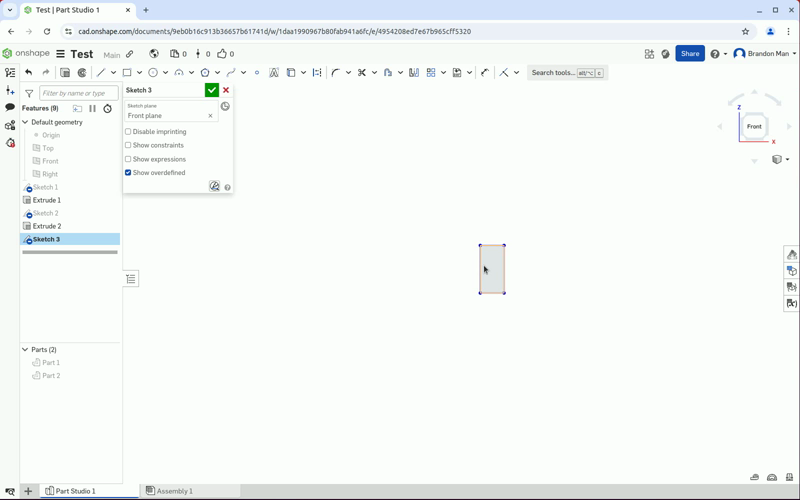
scroll(6)
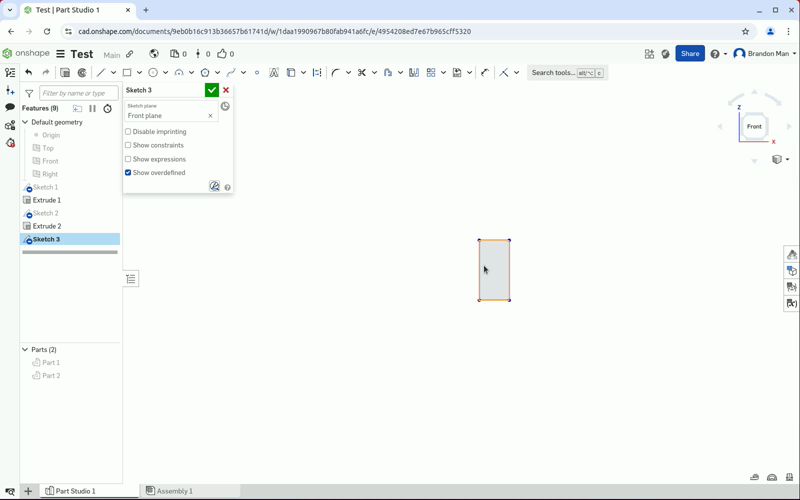
scroll(6)
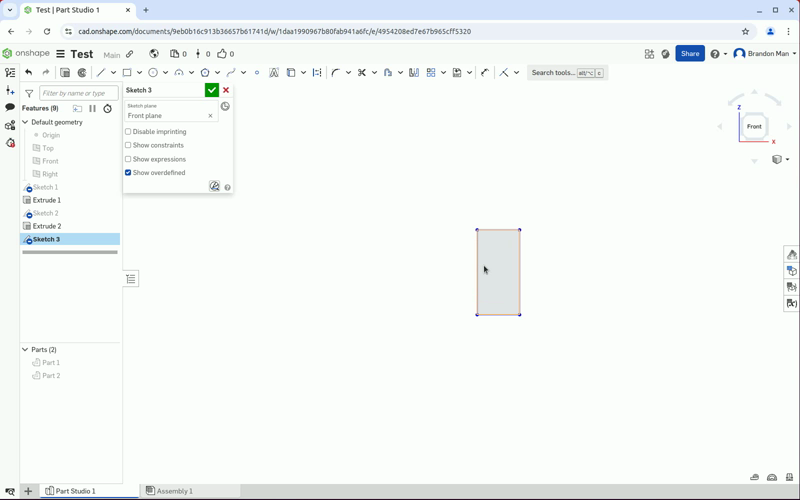
scroll(6)
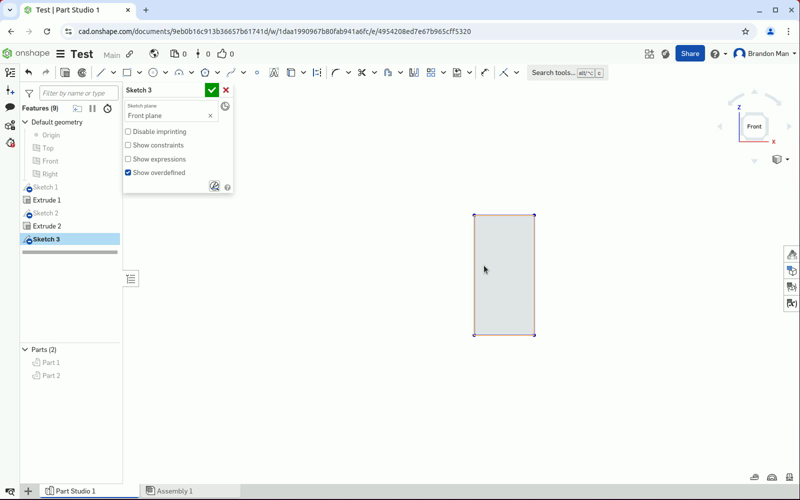
scroll(6)
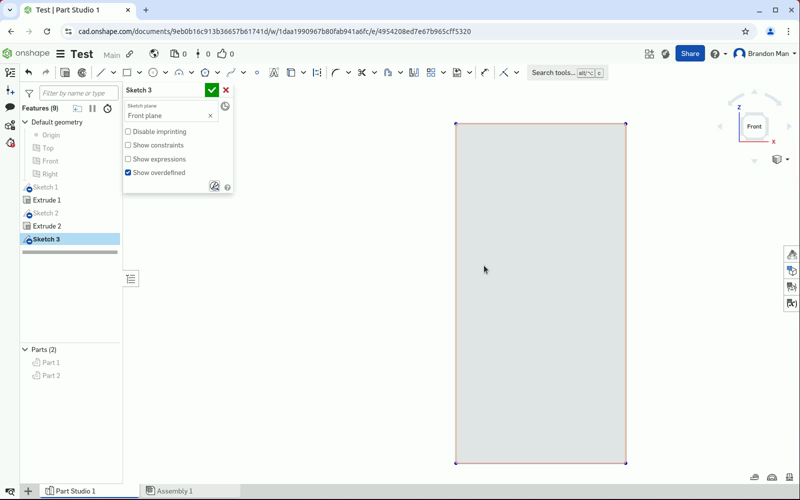
click(484, 265)
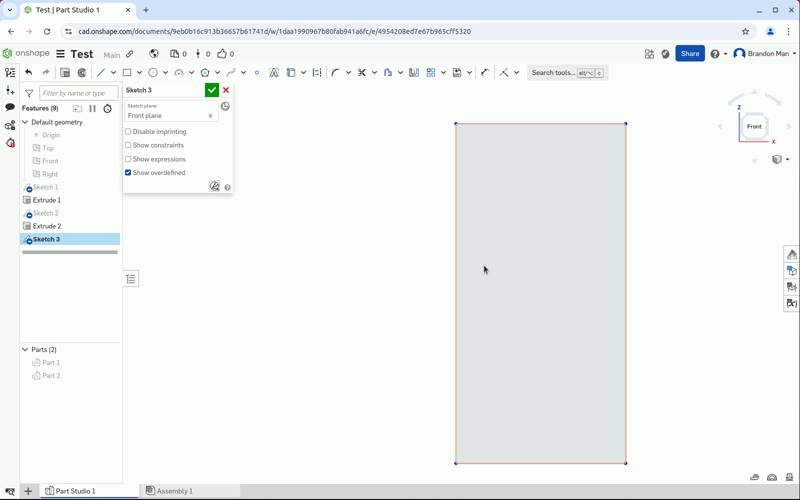
scroll(-6)
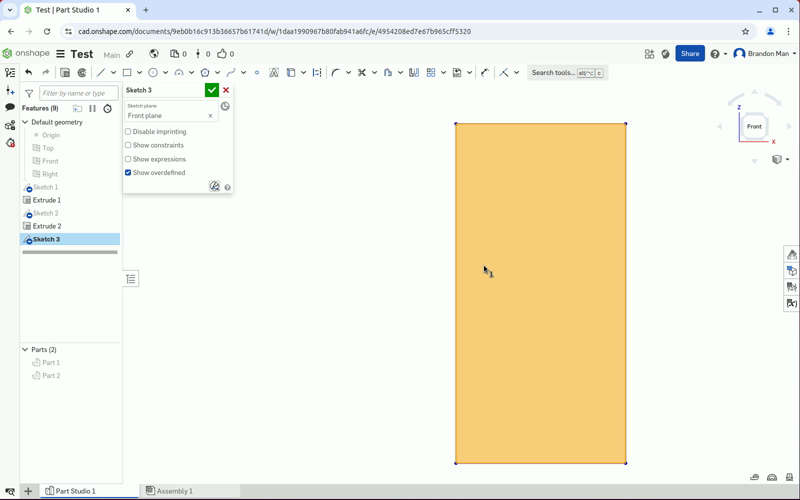
scroll(-6)
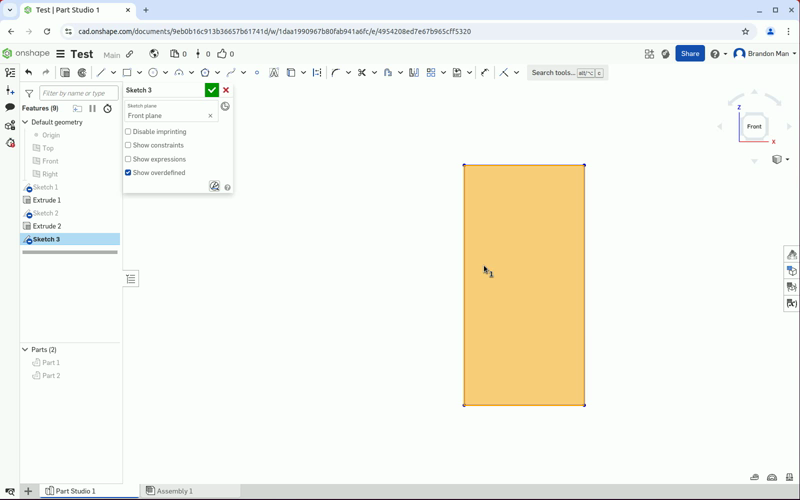
scroll(-6)
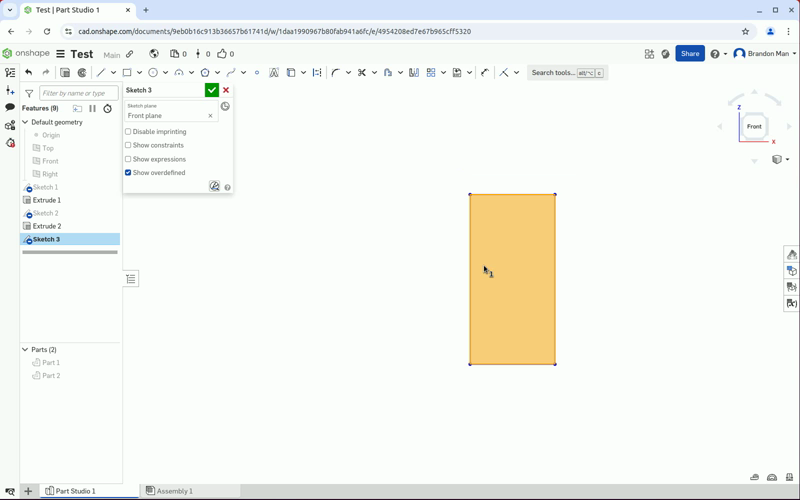
scroll(-6)
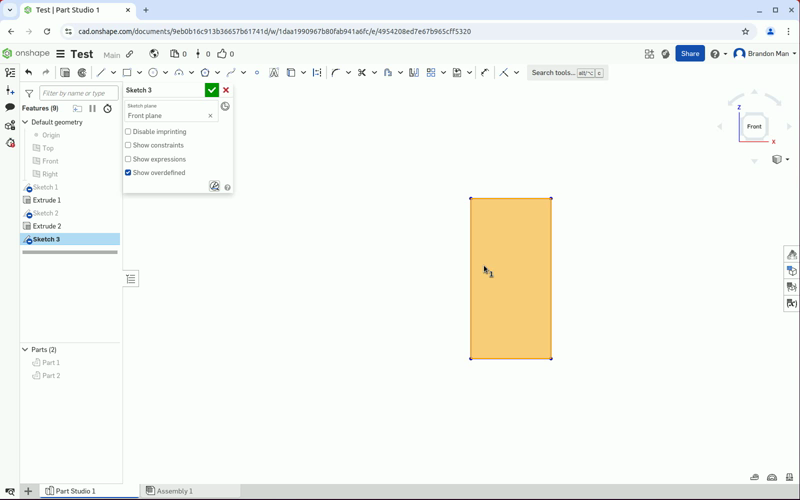
scroll(-6)
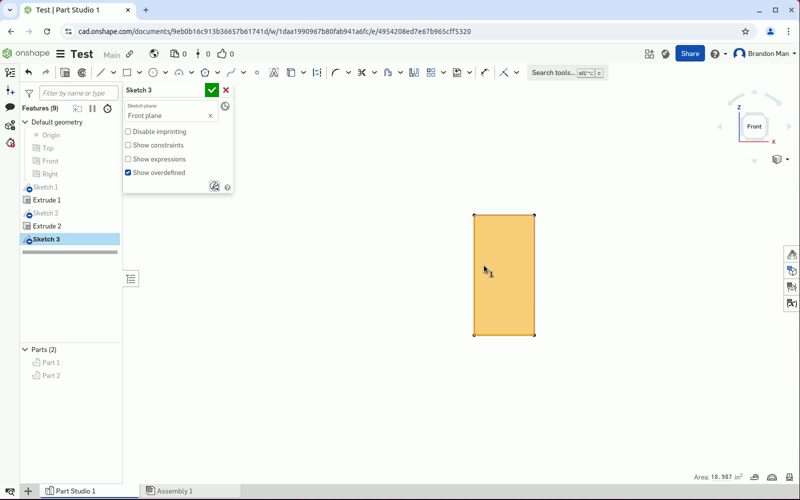
scroll(-6)
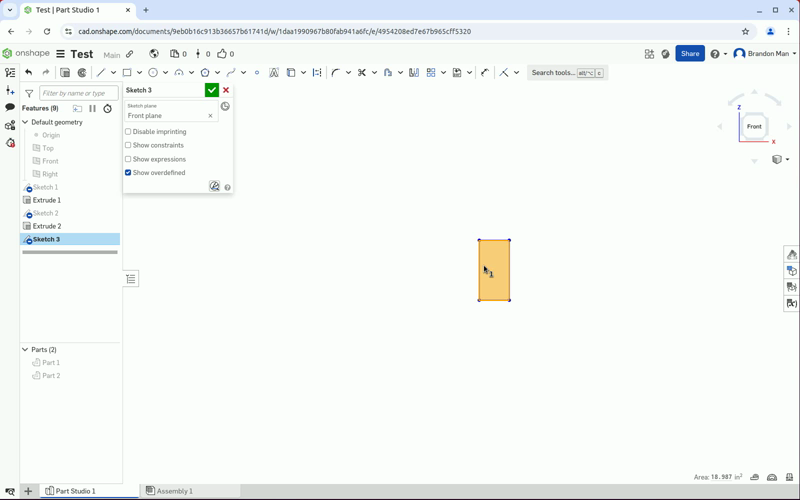
scroll(-6)
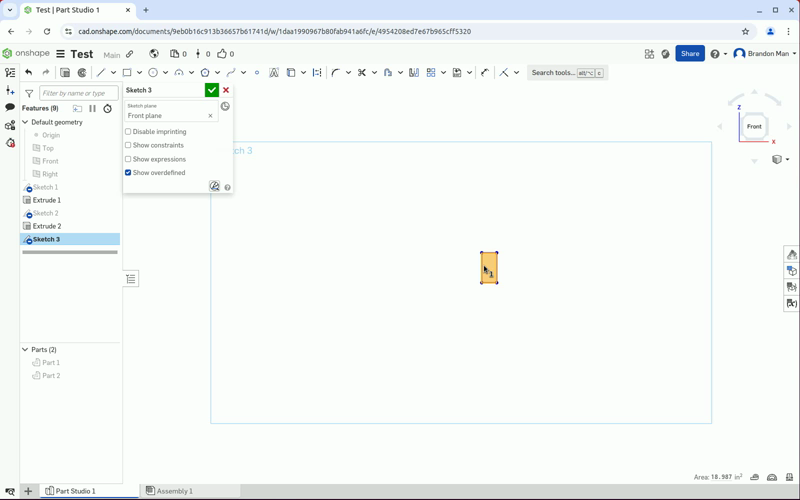
mouse_move(73, 352)
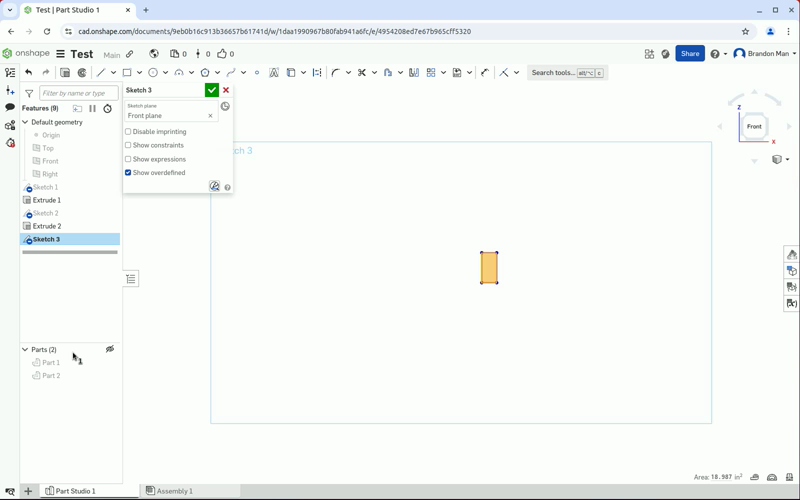
key(shift+y)
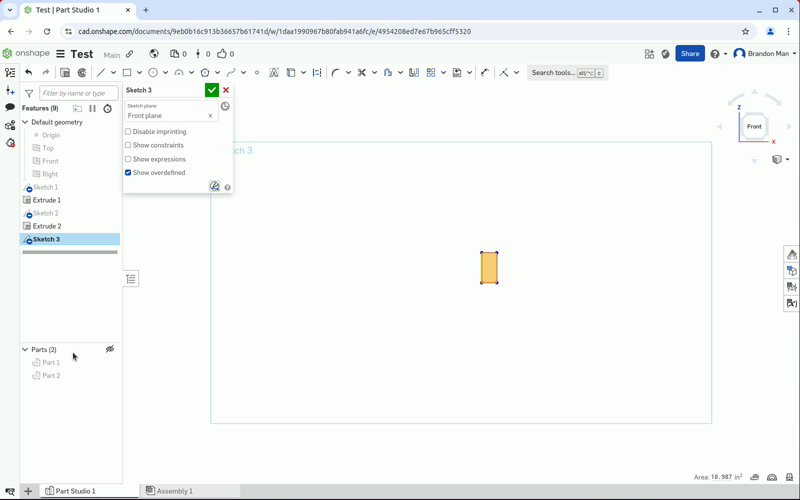
key(shift+e)
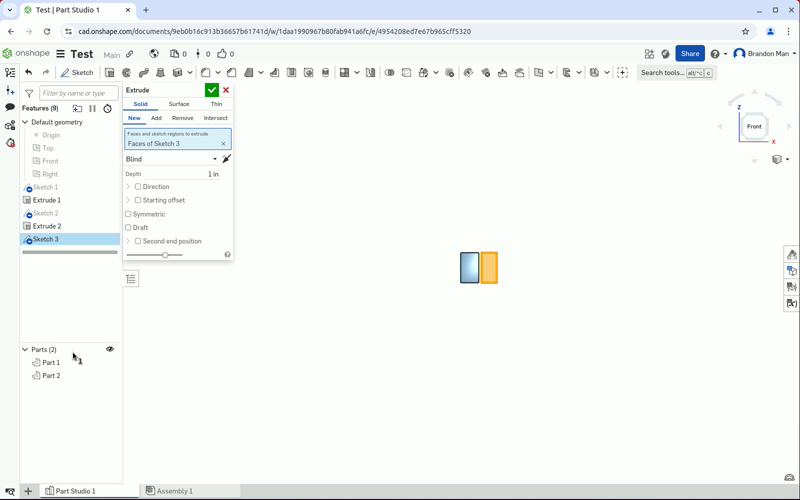
mouse_move(143, 106)
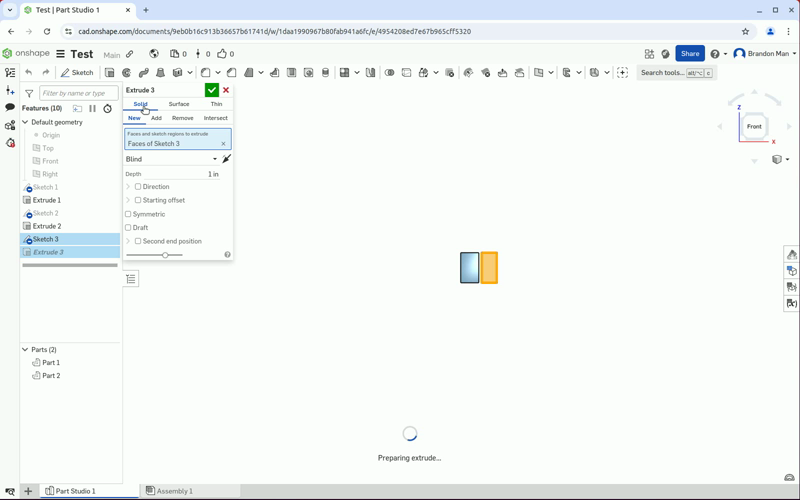
click(143, 106)
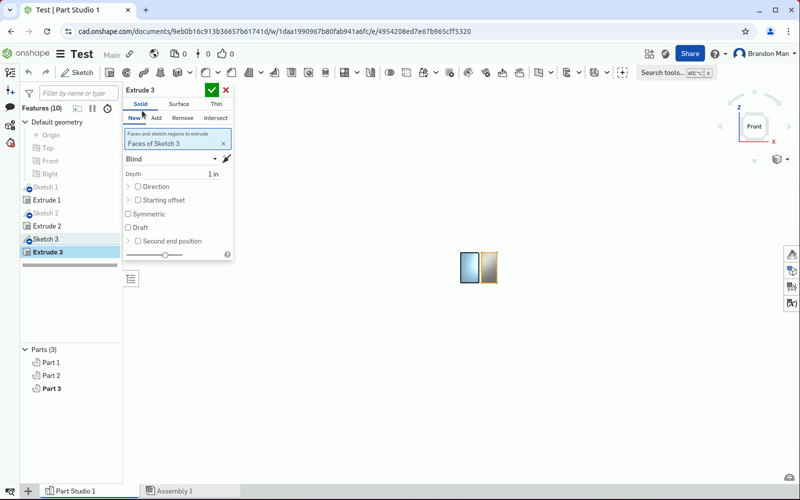
mouse_move(137, 120)
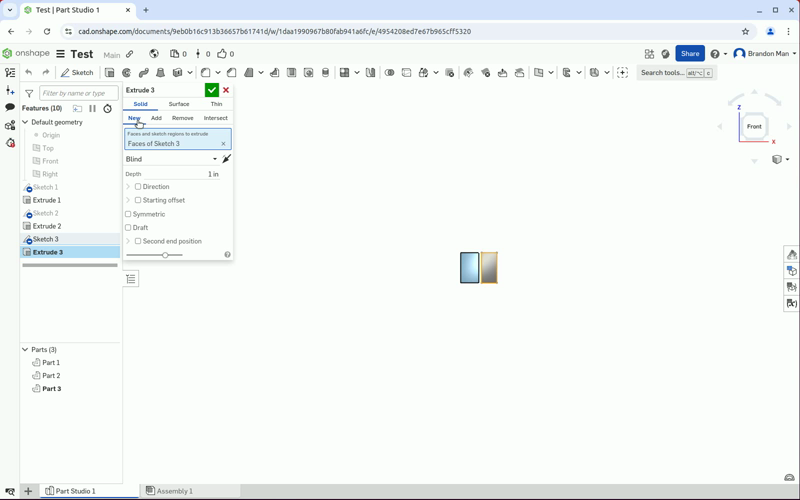
click(137, 120)
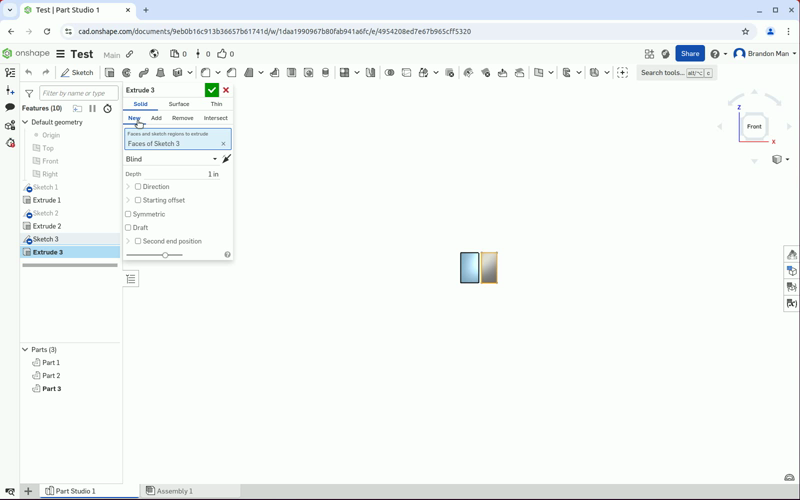
key(tab, 4)
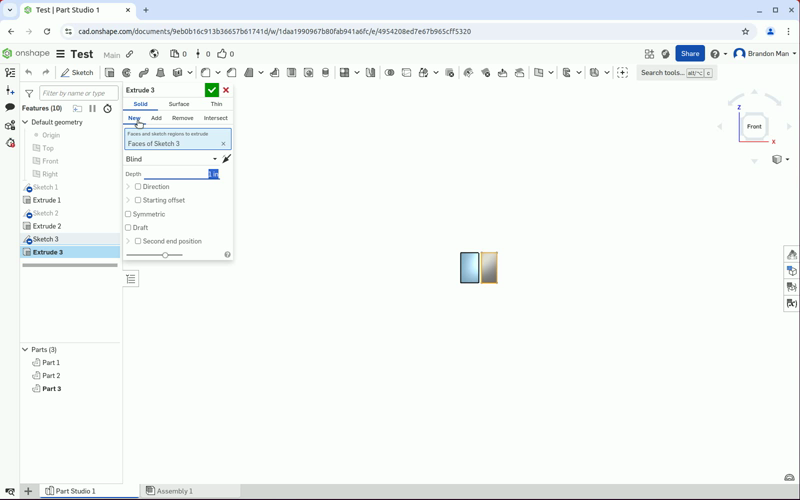
text(-0.241)
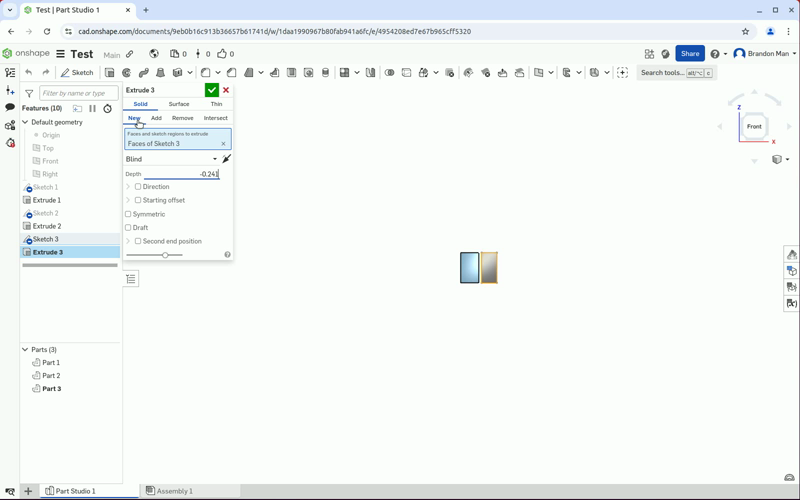
key(enter)
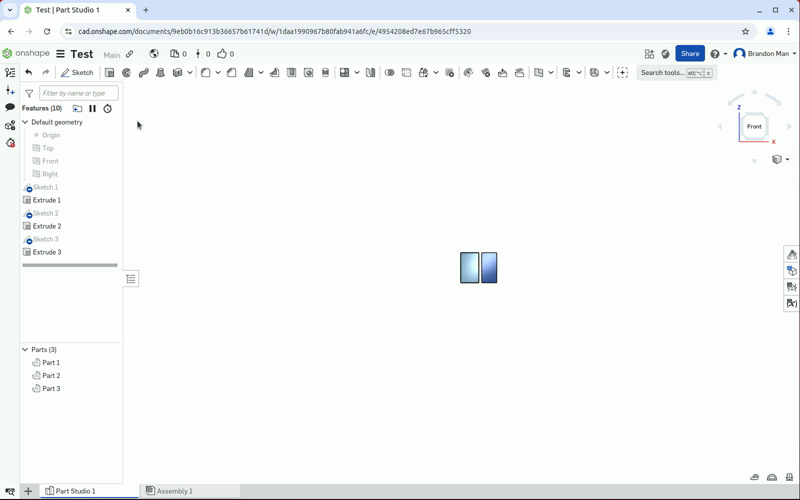
key(shift+h)
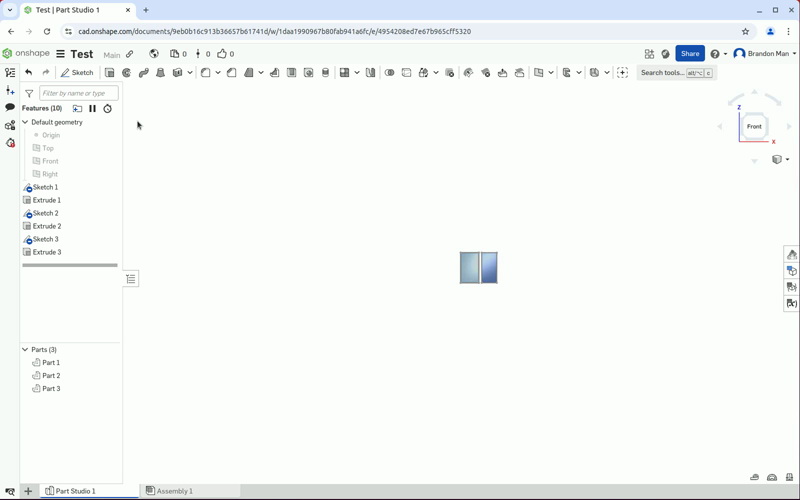
key(shift+h)
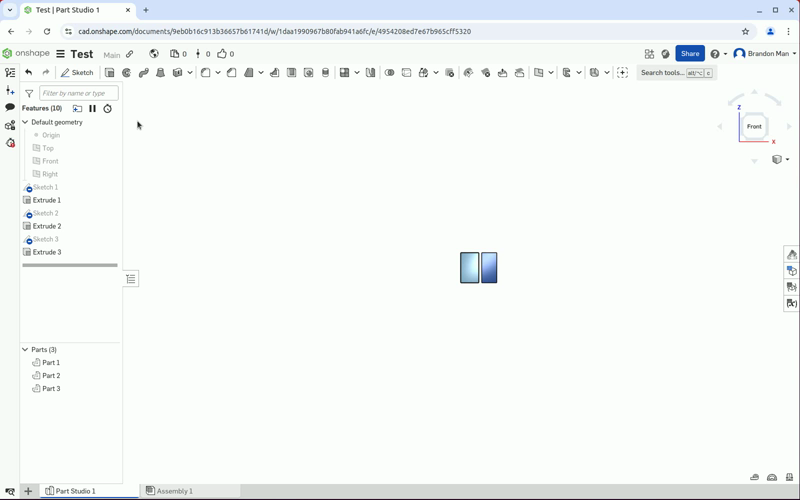
mouse_move(73, 189)
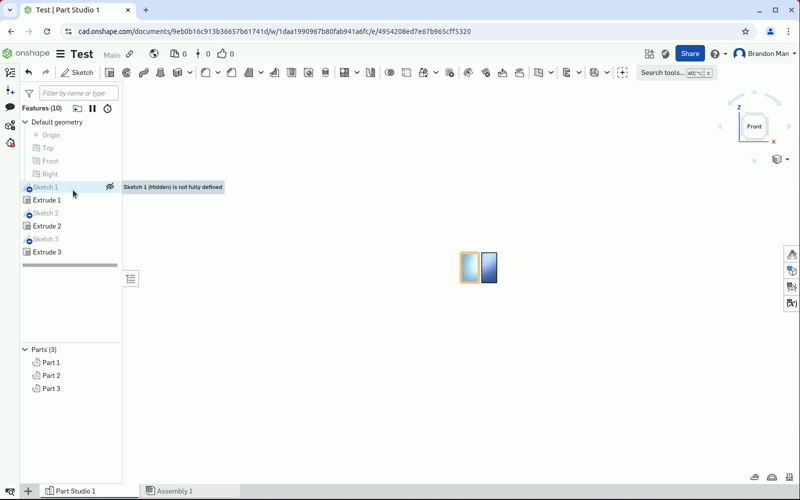
click(73, 189)
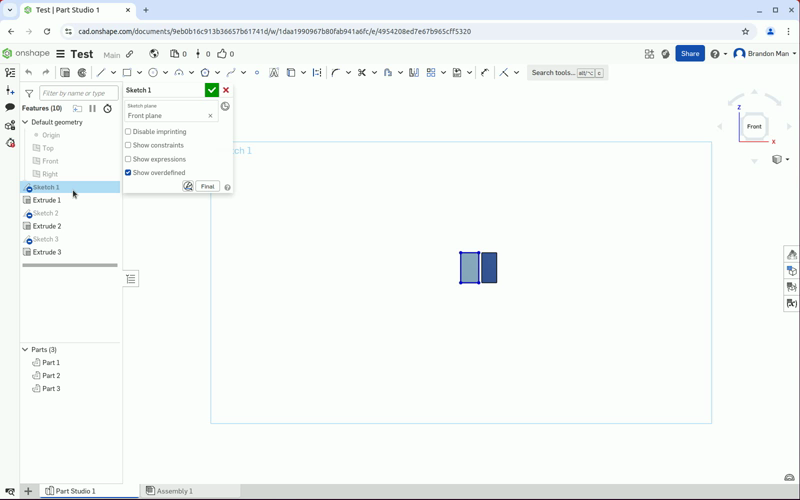
mouse_move(229, 92)
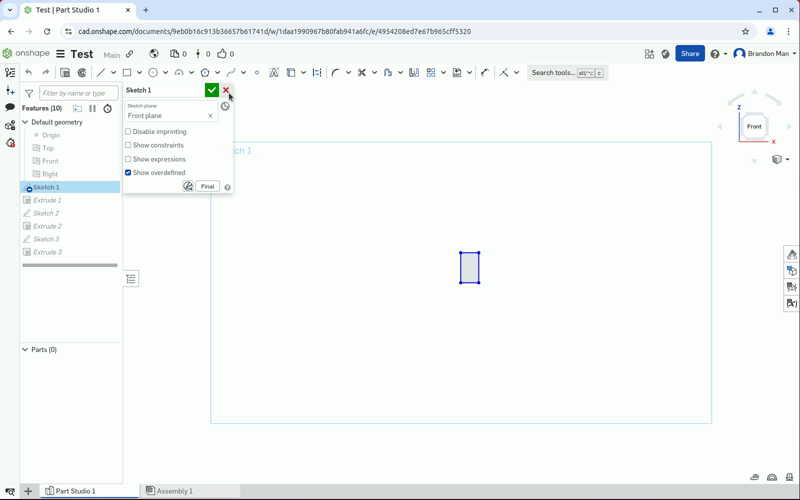
click(229, 92)
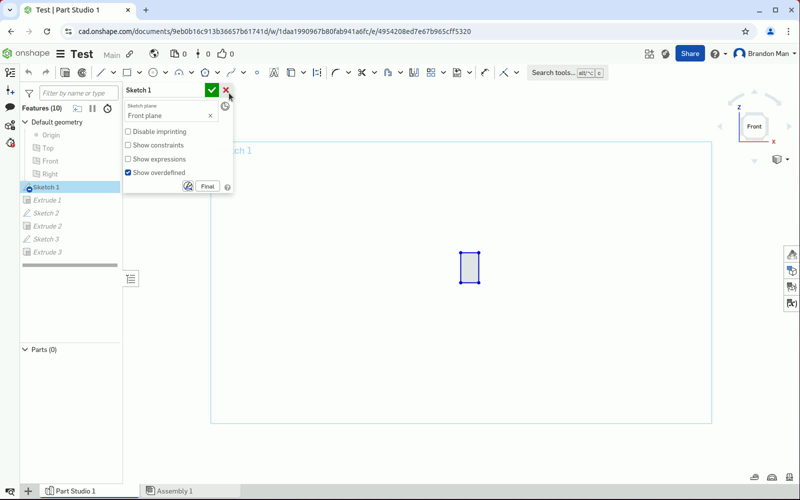
key(shift+s)
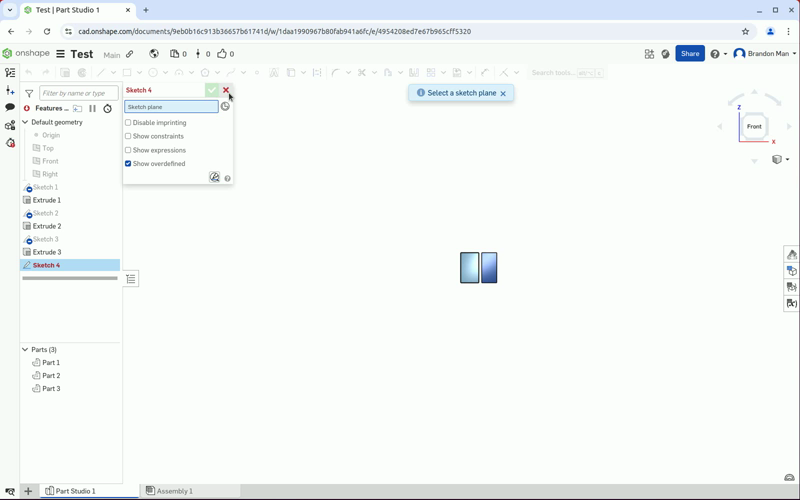
mouse_move(73, 163)
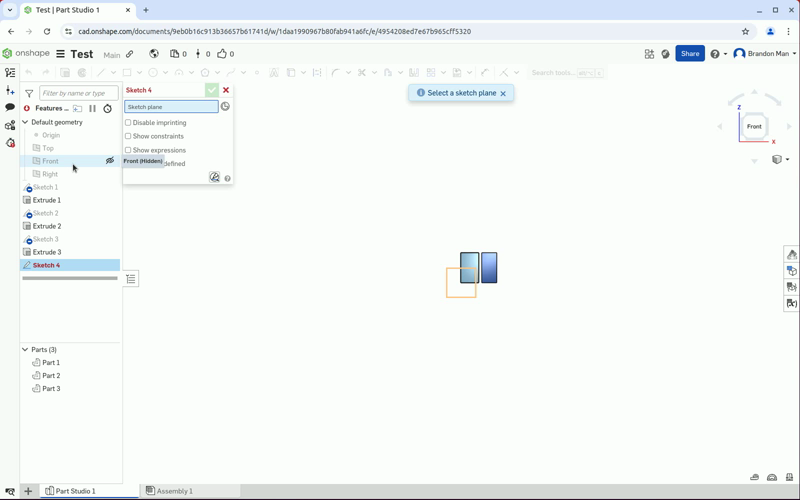
click(73, 163)
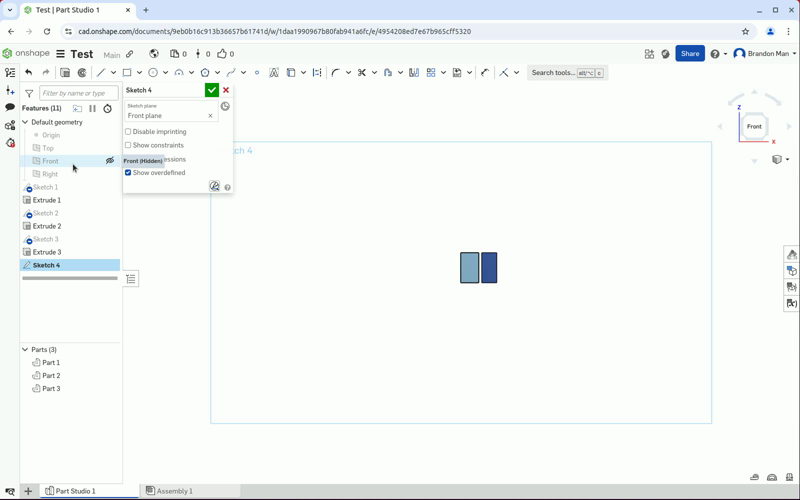
mouse_move(73, 352)
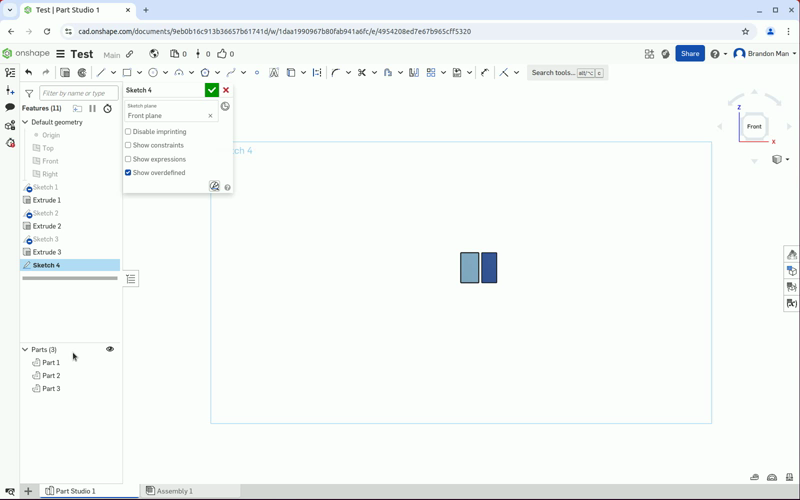
key(y)
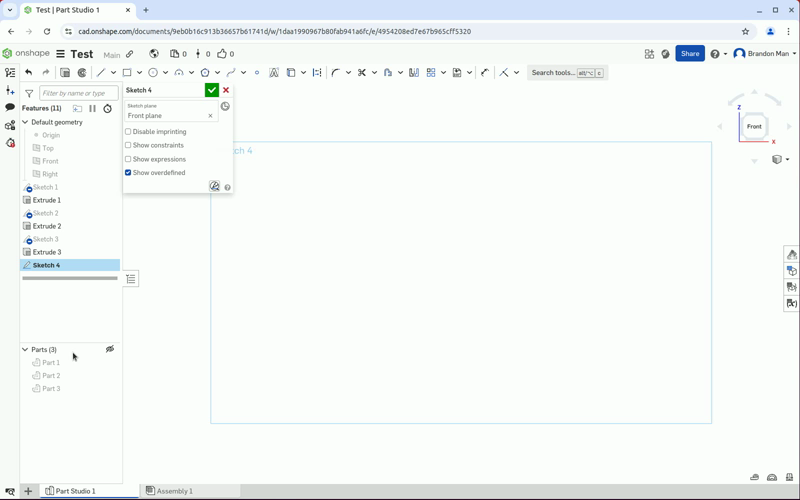
key(l)
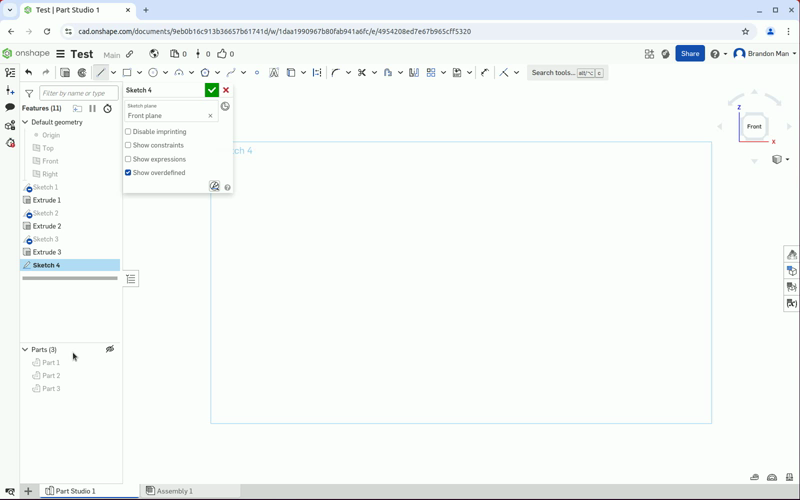
key_down(shift)
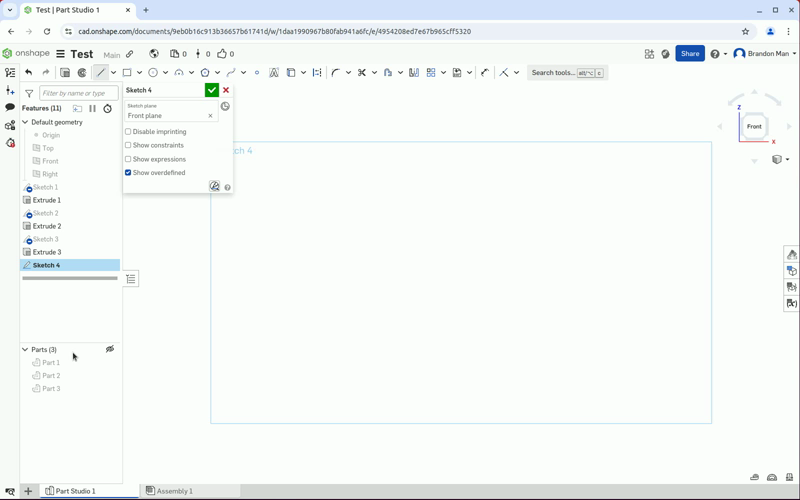
mouse_move(500, 282)
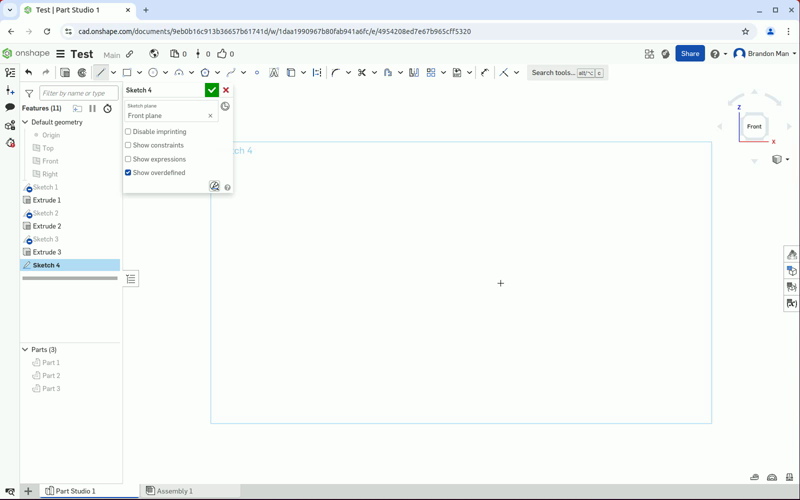
click(500, 282)
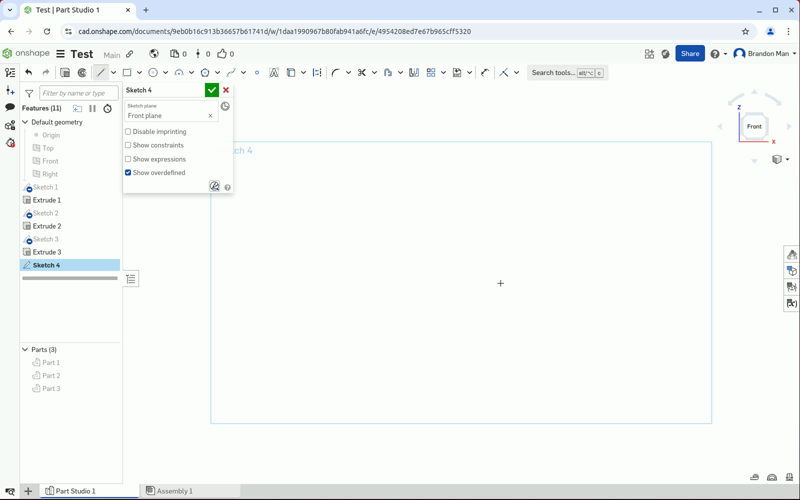
key_up(shift)
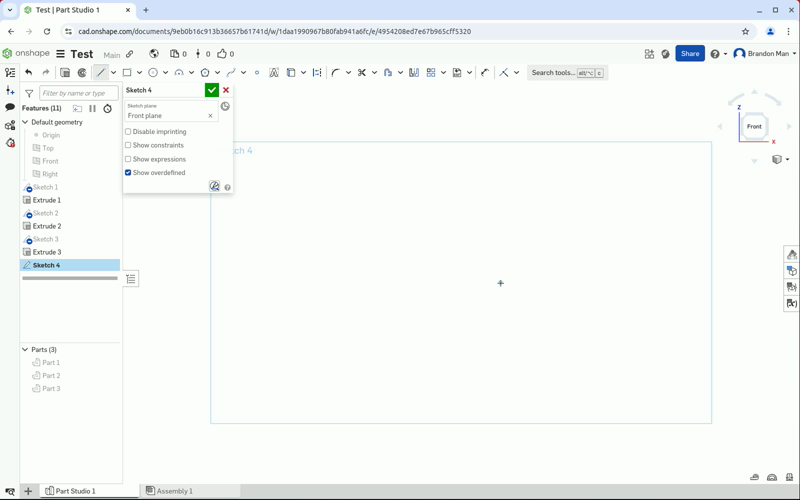
key_down(shift)
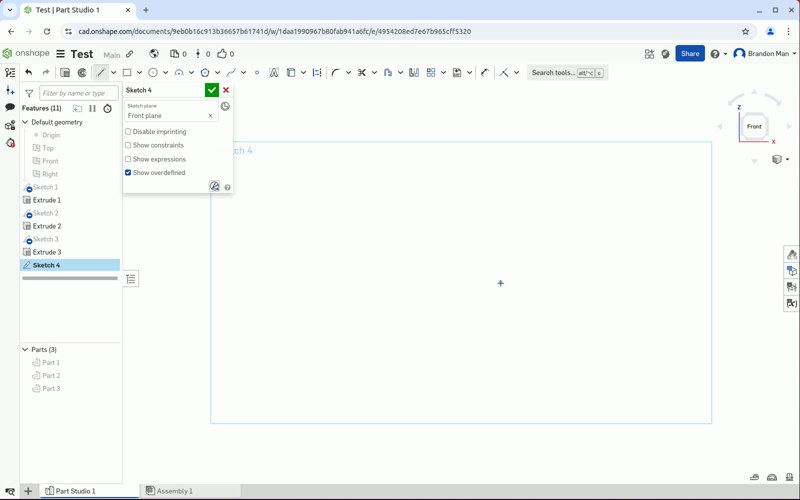
mouse_move(530, 282)
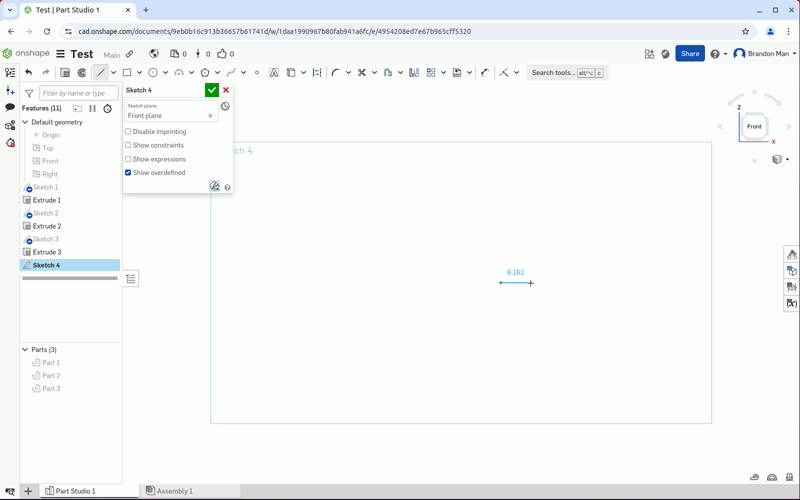
mouse_move(508, 282)
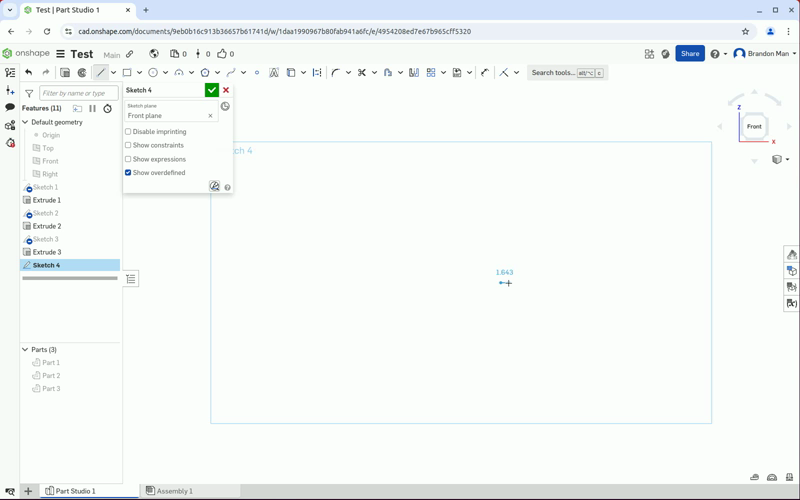
click(508, 282)
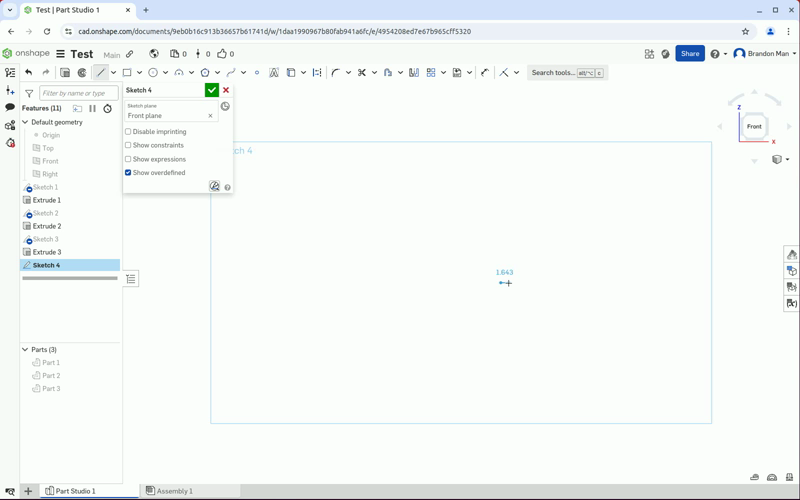
key_up(shift)
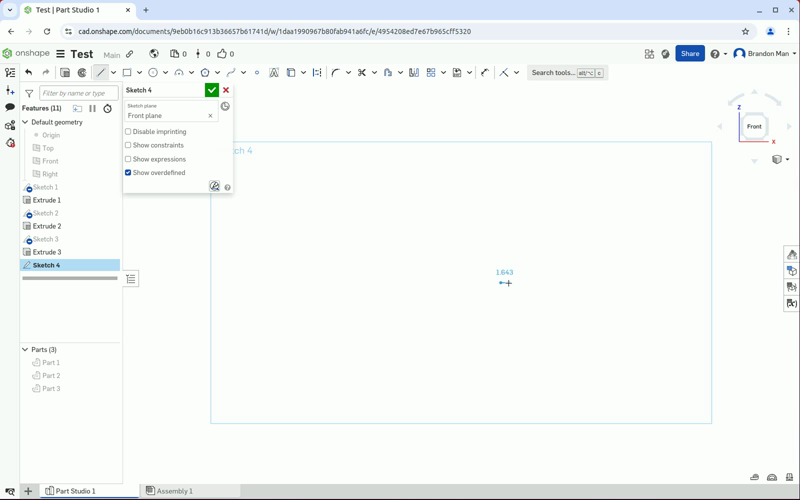
key_down(shift)
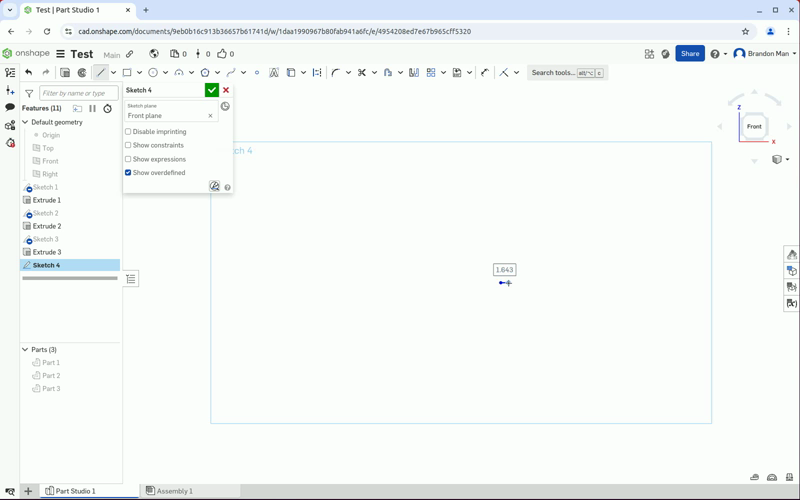
mouse_move(538, 282)
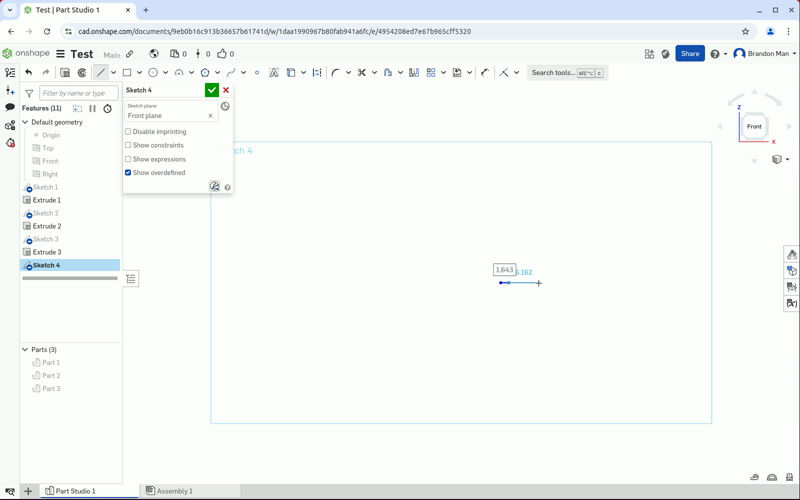
mouse_move(508, 252)
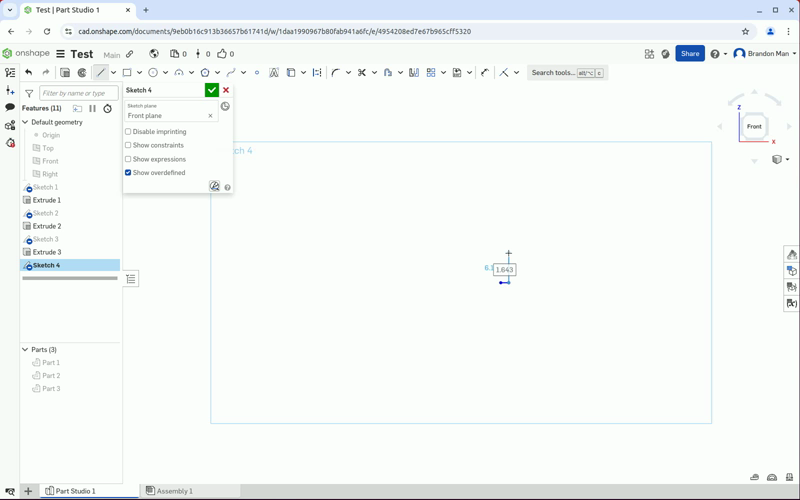
click(508, 252)
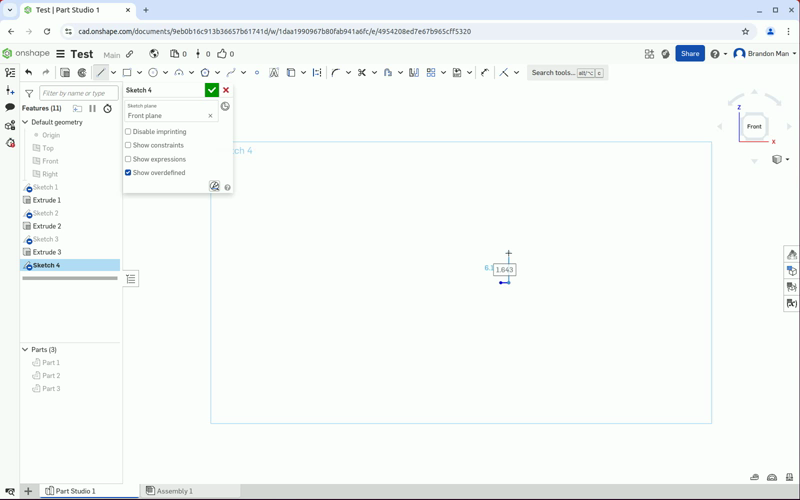
key_up(shift)
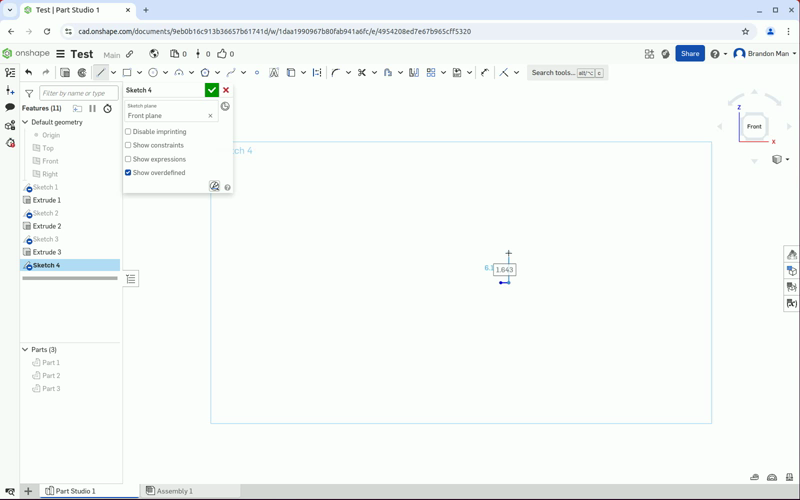
key_down(shift)
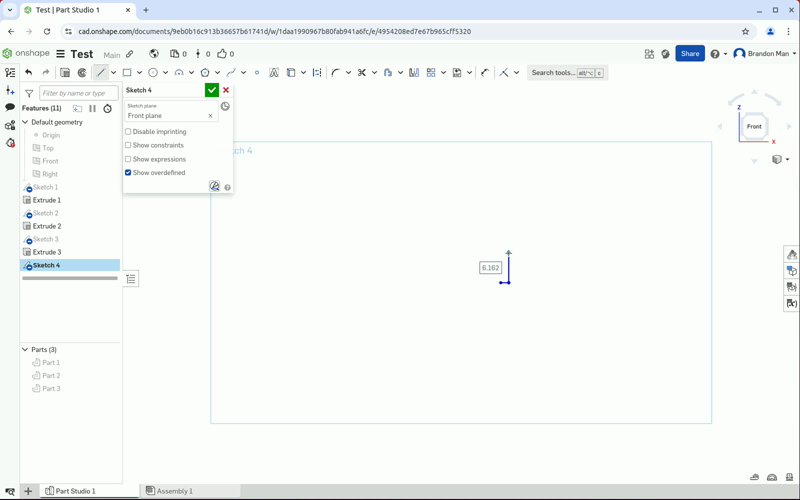
mouse_move(538, 252)
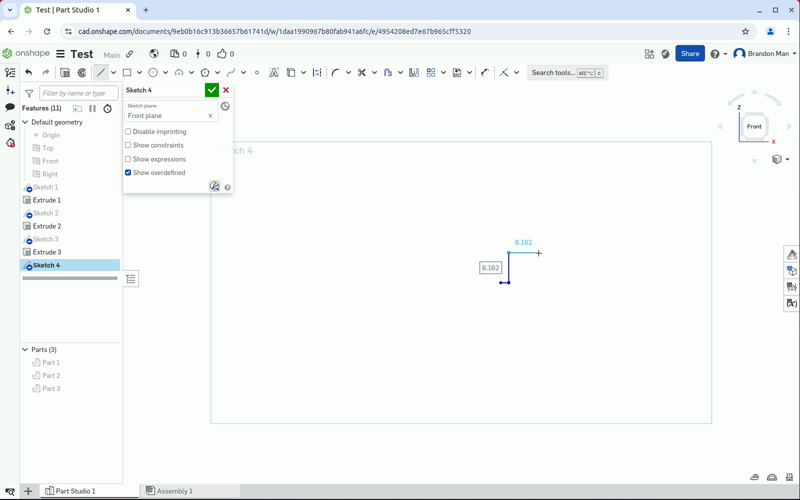
mouse_move(508, 250)
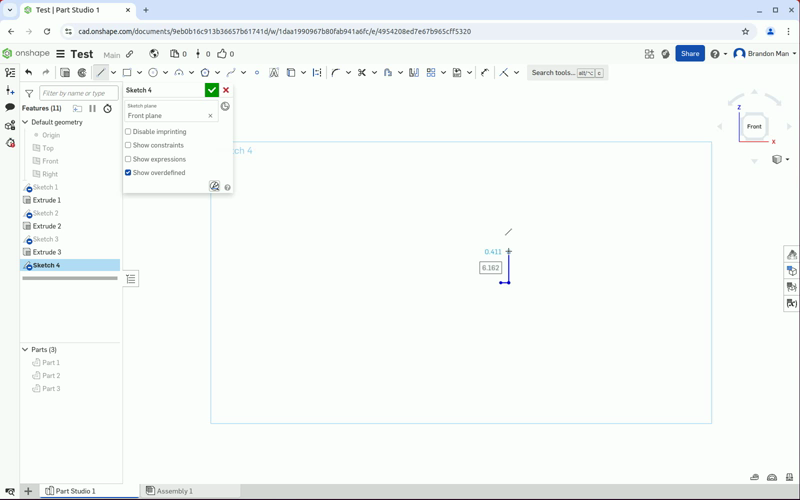
scroll(6)
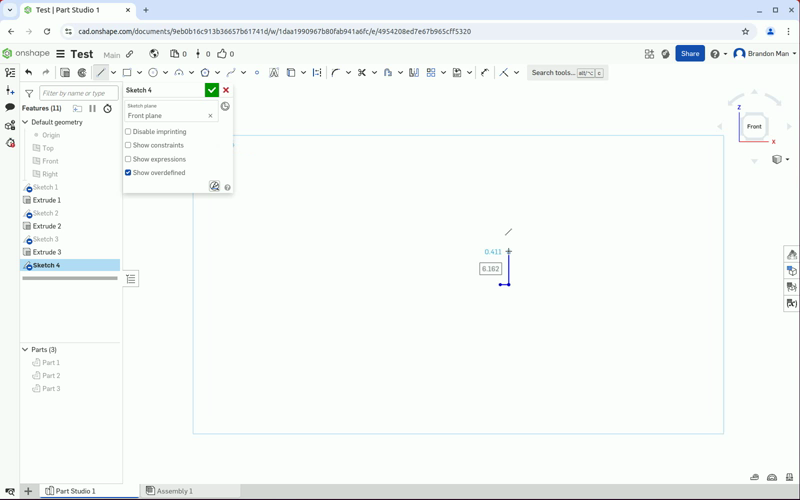
scroll(6)
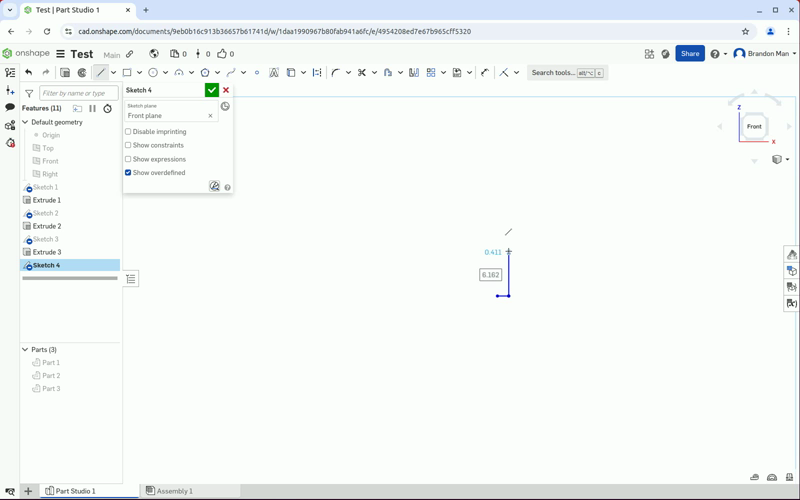
scroll(6)
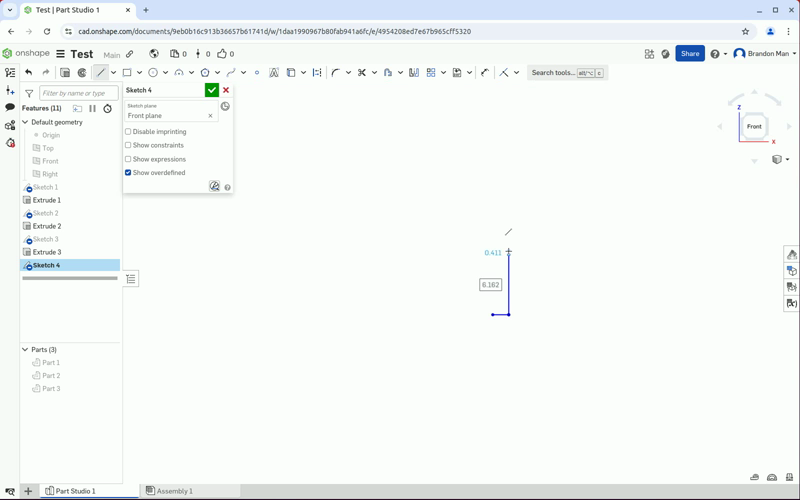
scroll(6)
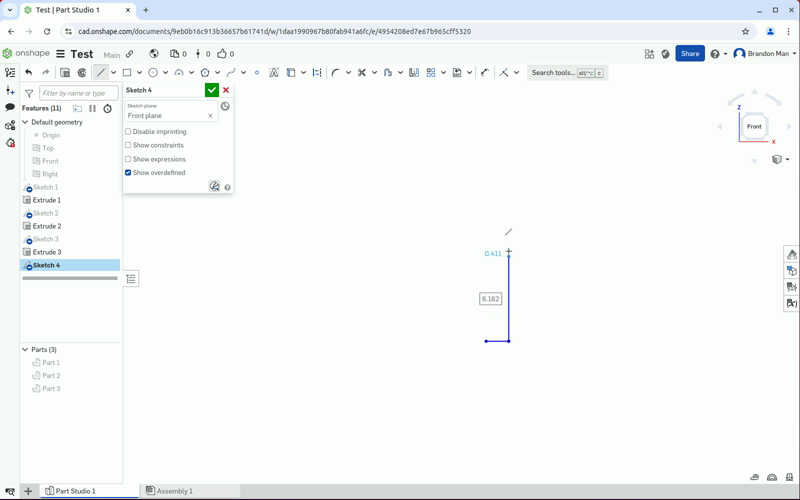
scroll(6)
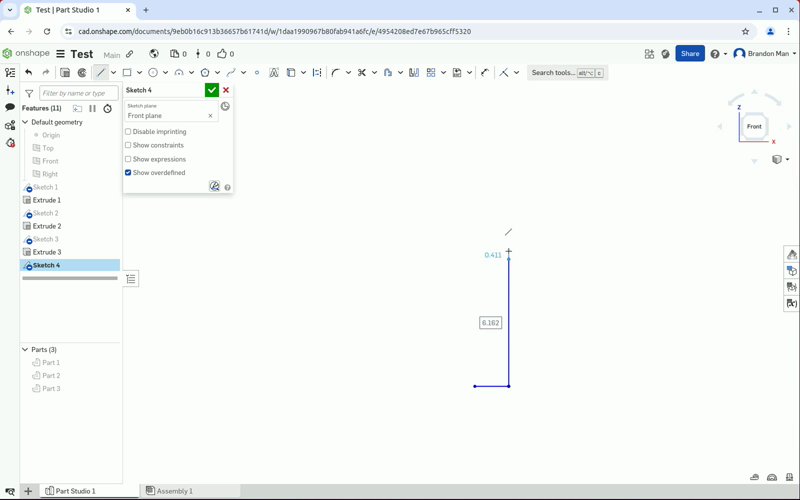
scroll(6)
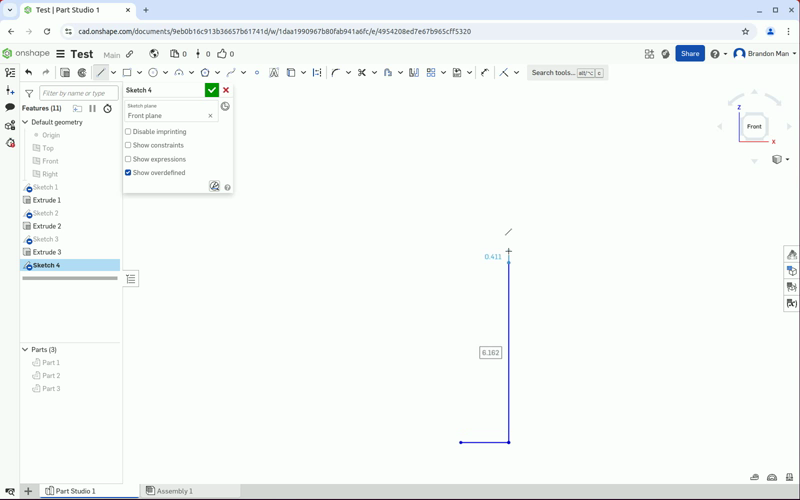
scroll(6)
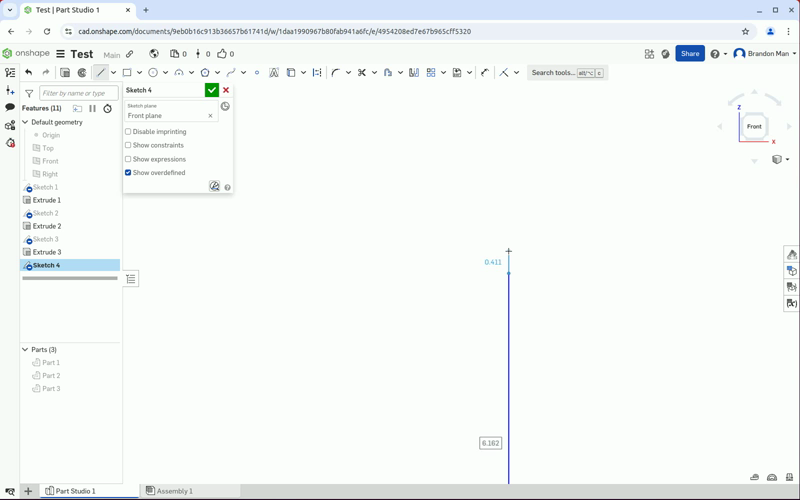
click(508, 250)
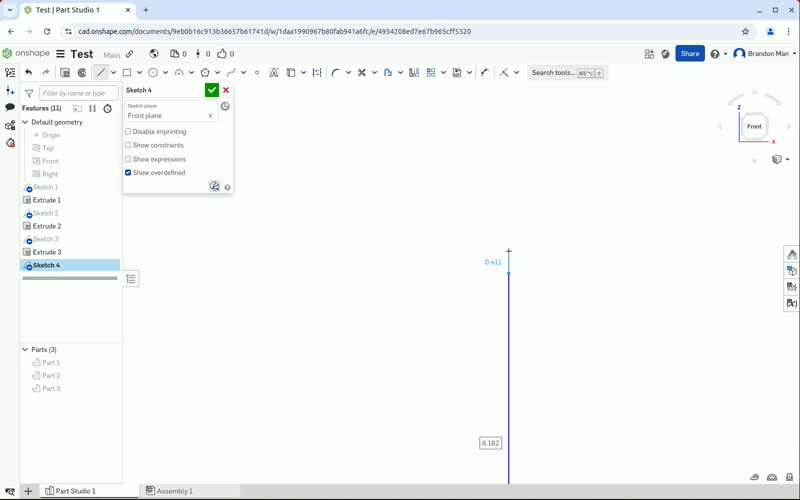
scroll(-6)
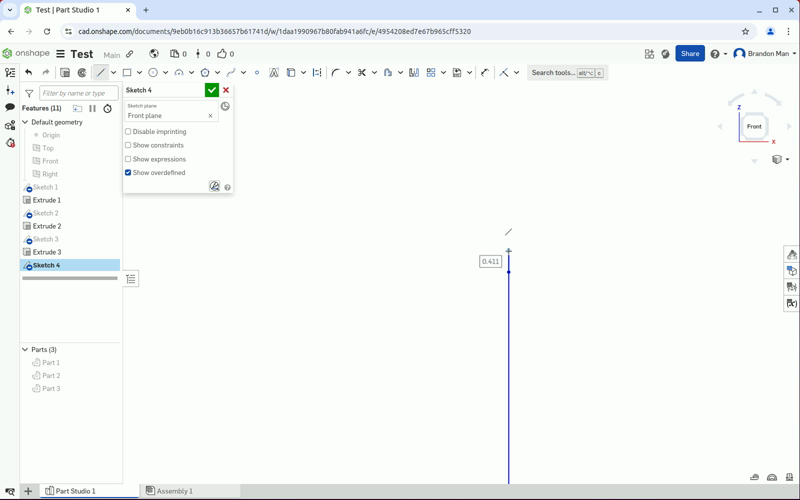
scroll(-6)
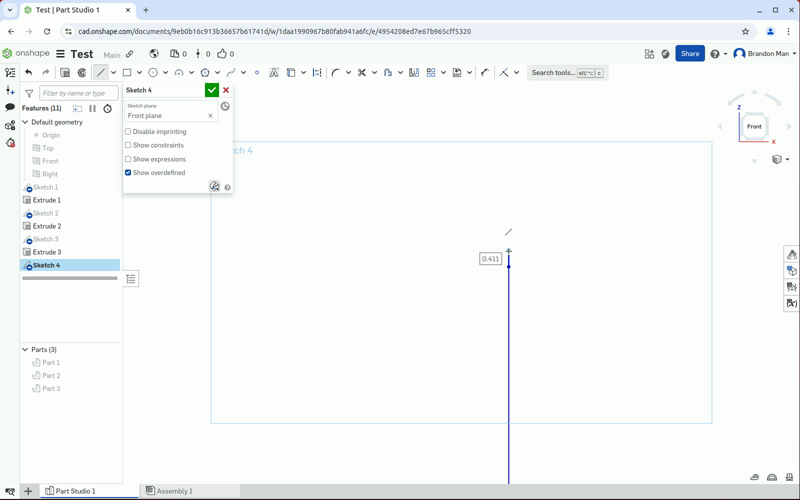
scroll(-6)
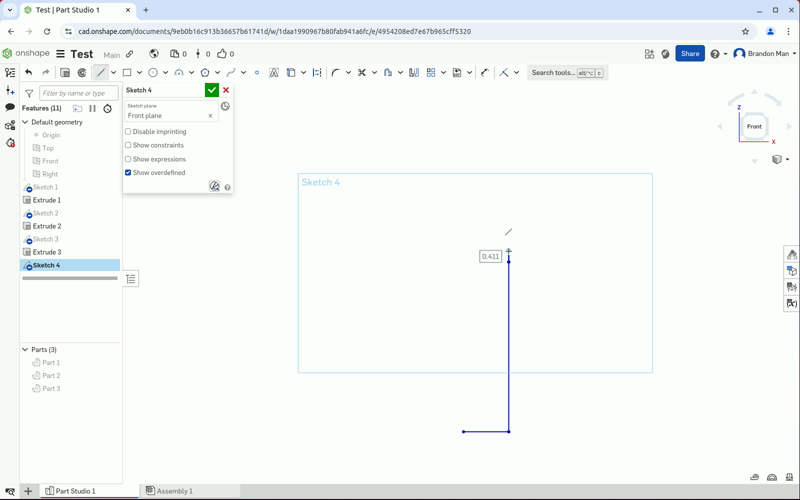
scroll(-6)
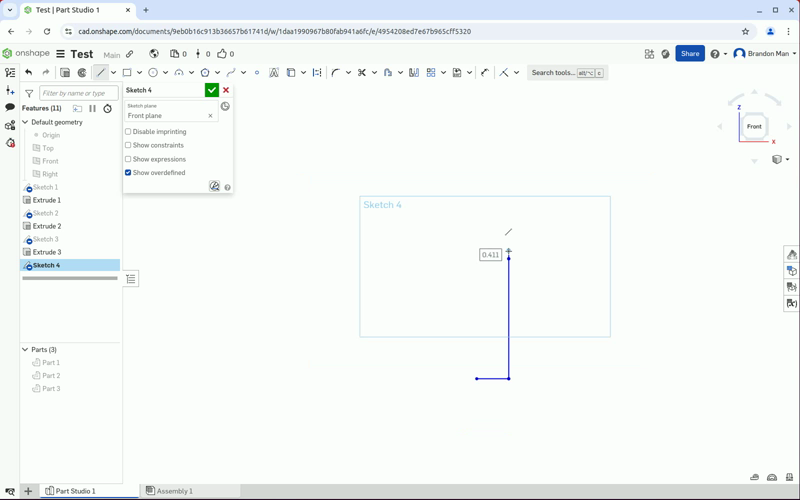
scroll(-6)
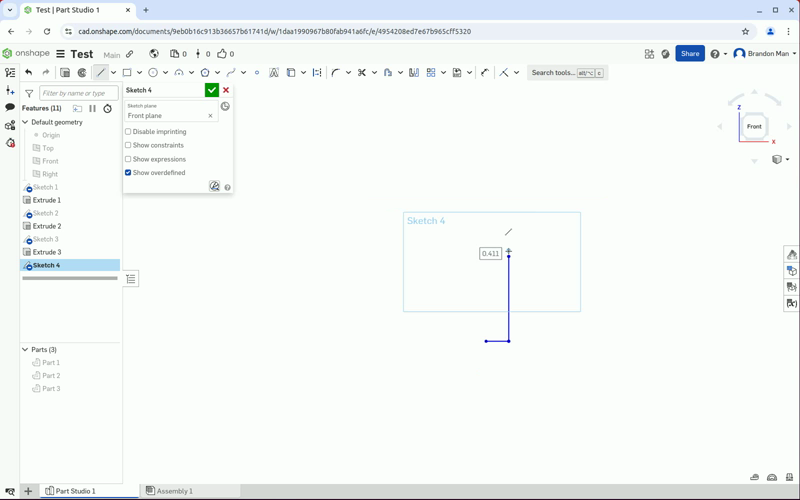
scroll(-6)
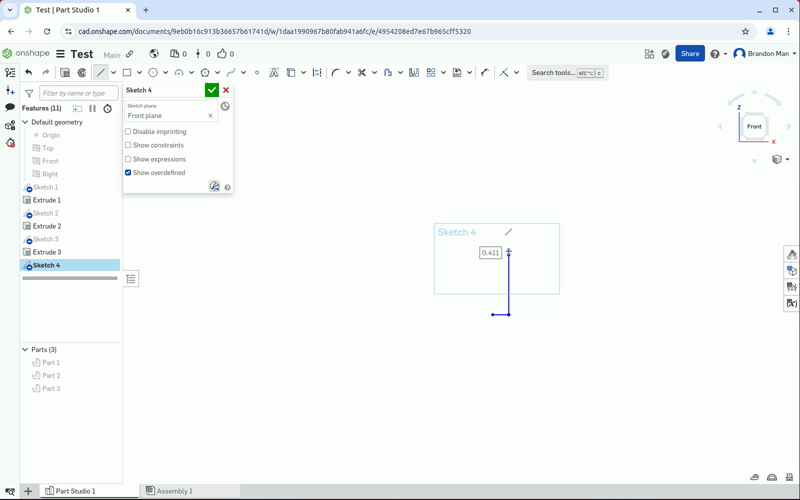
scroll(-6)
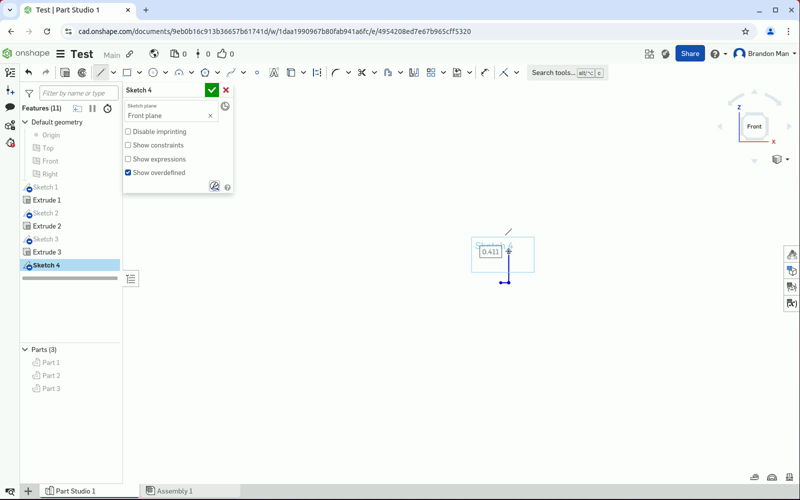
key_up(shift)
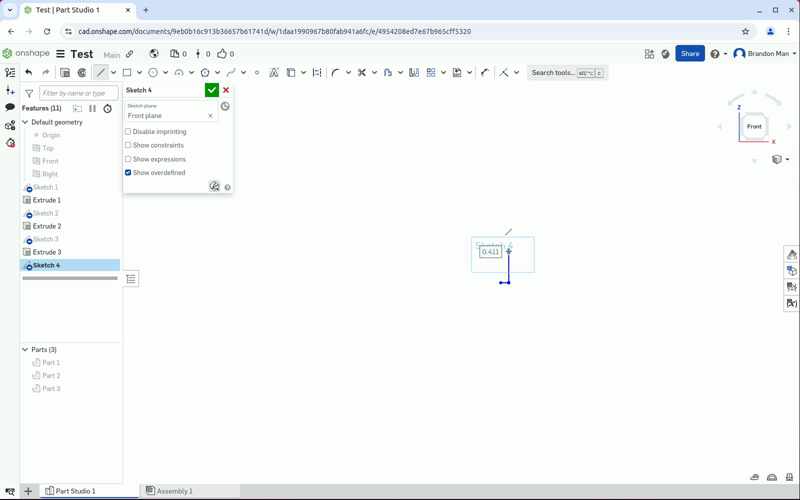
key_down(shift)
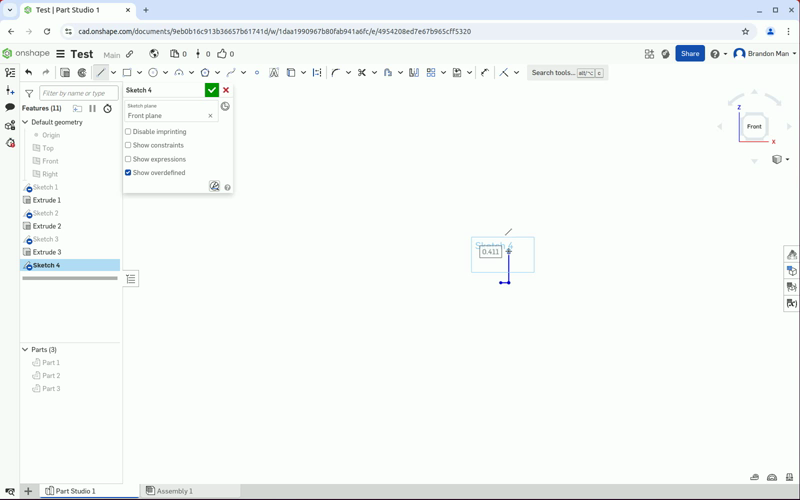
mouse_move(538, 250)
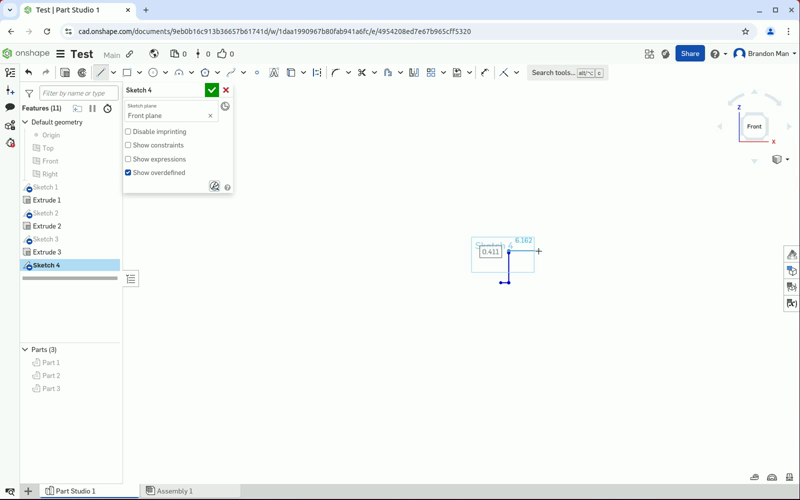
mouse_move(500, 250)
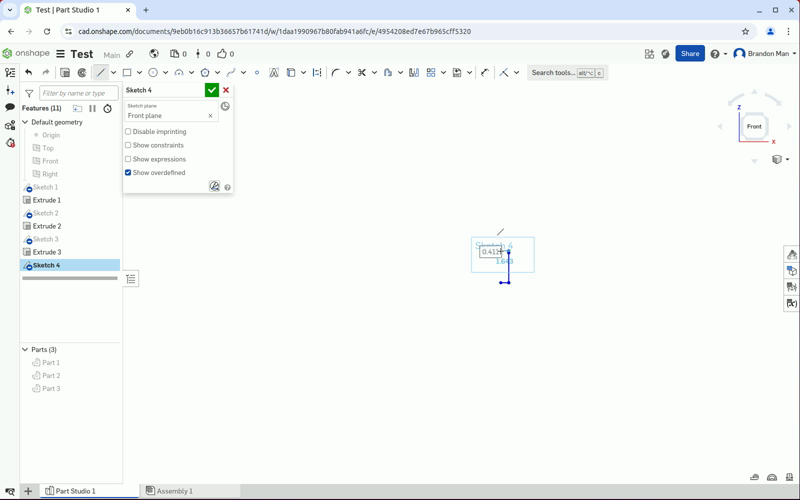
click(500, 250)
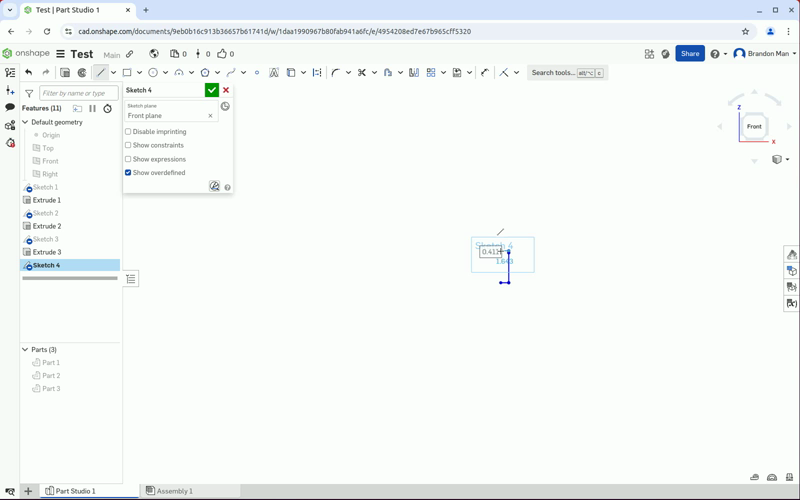
key_up(shift)
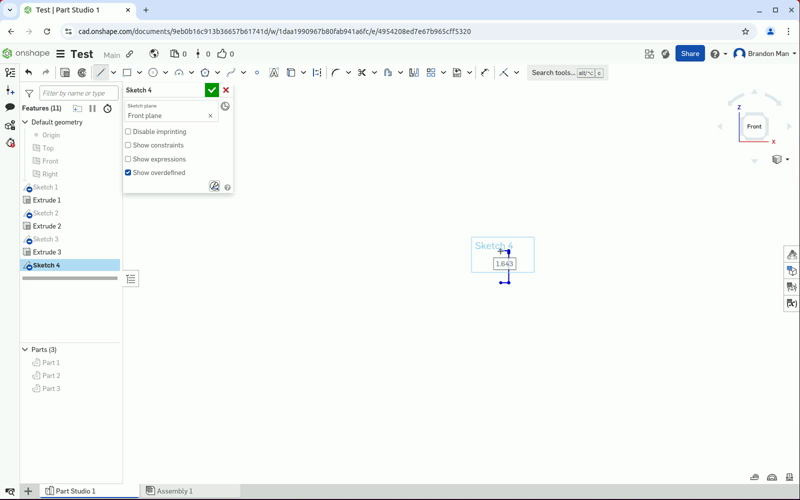
key_down(shift)
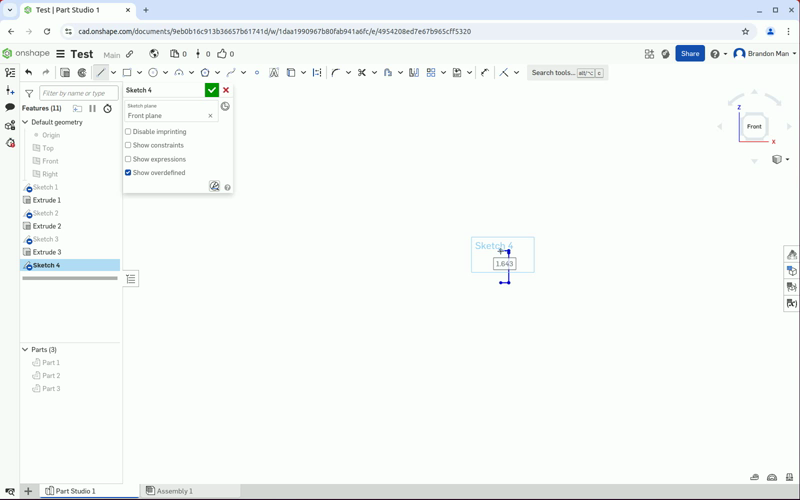
mouse_move(530, 250)
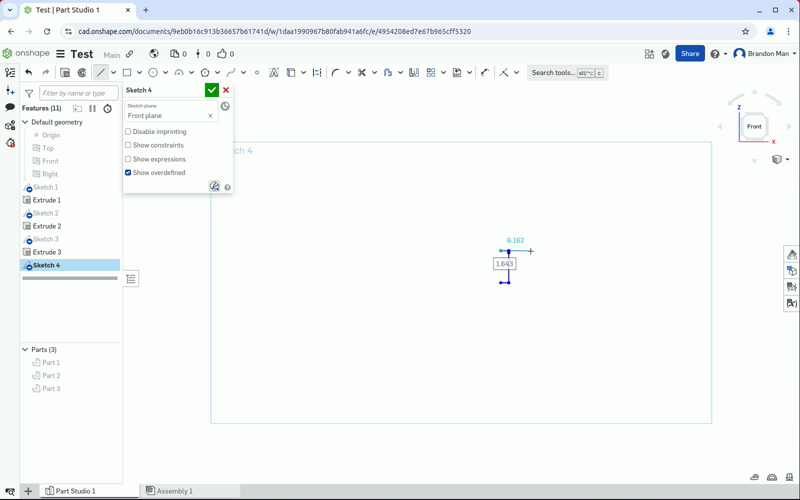
mouse_move(500, 252)
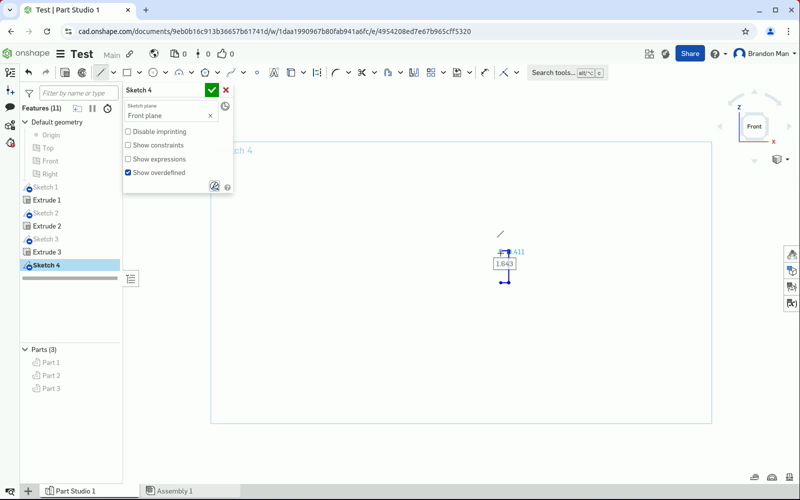
scroll(6)
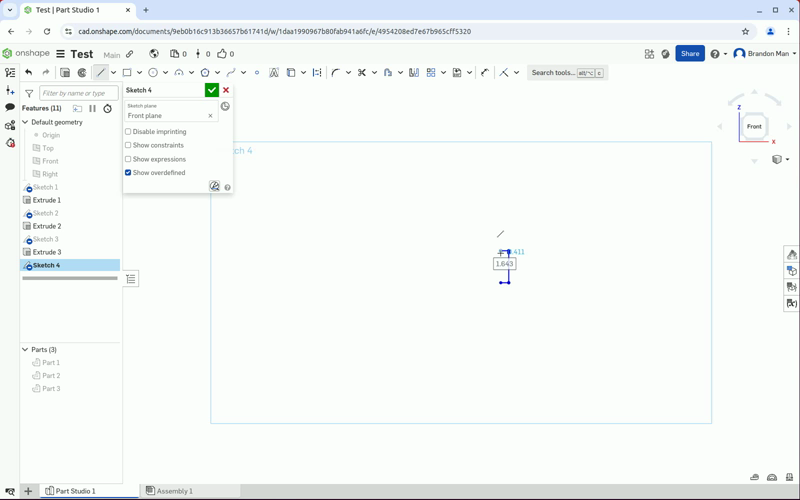
scroll(6)
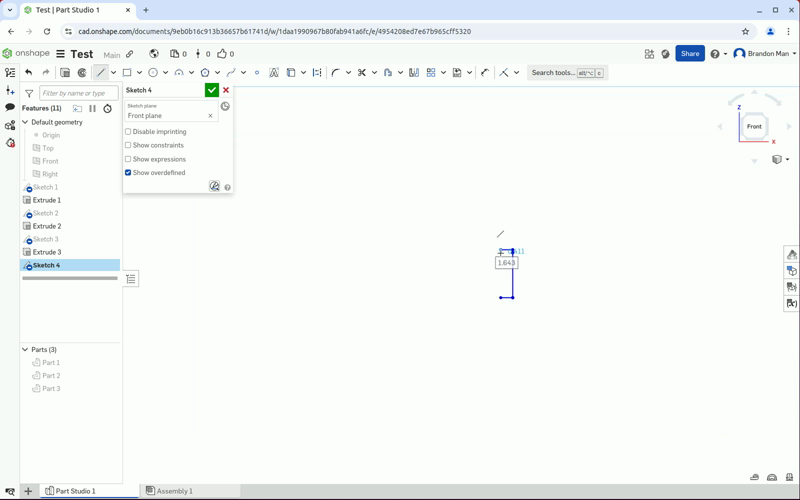
scroll(6)
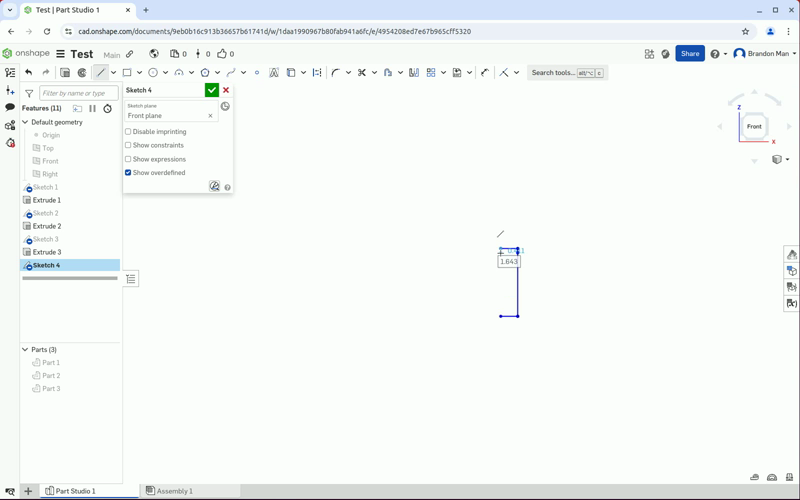
scroll(6)
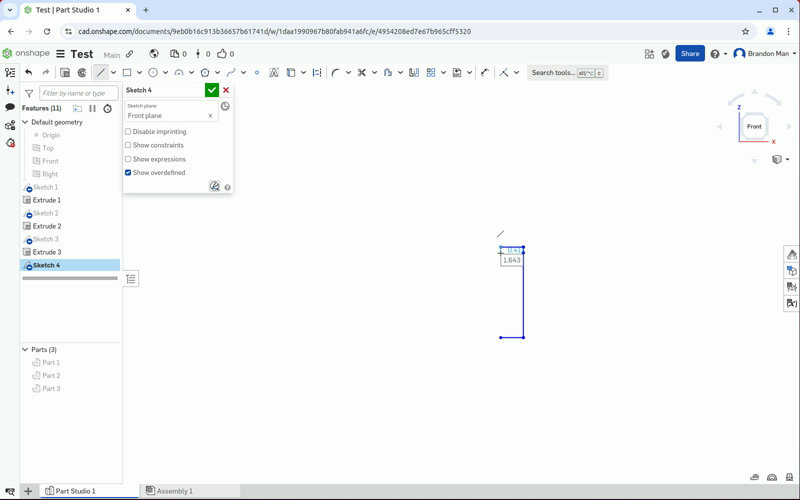
scroll(6)
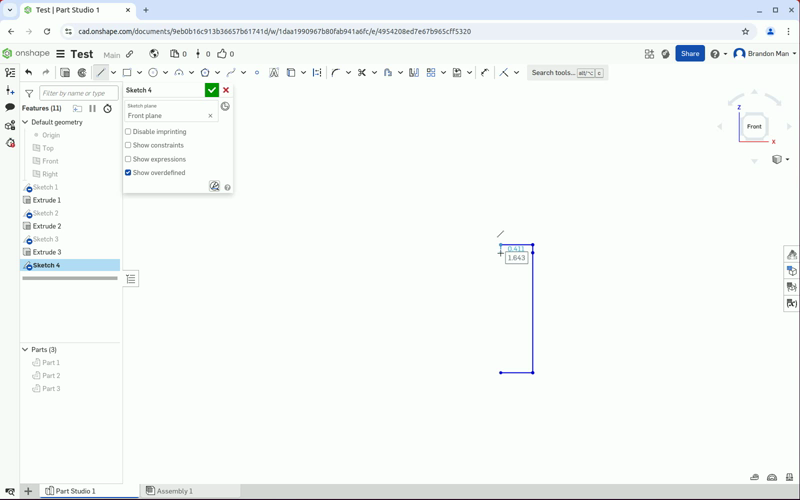
scroll(6)
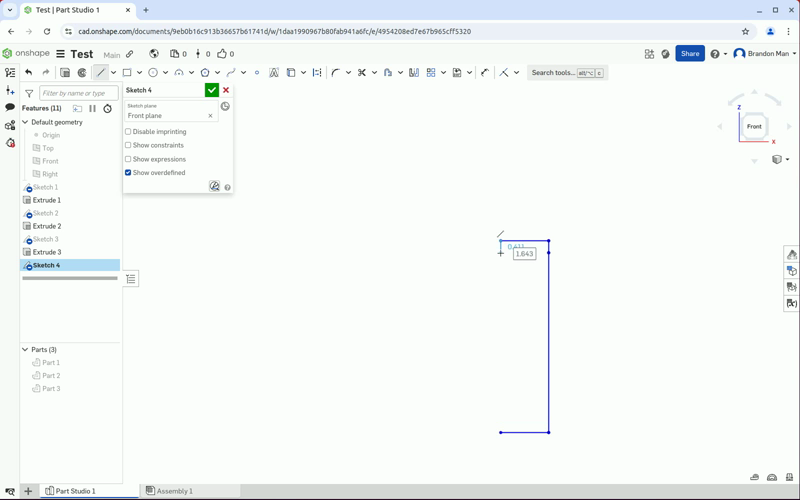
scroll(6)
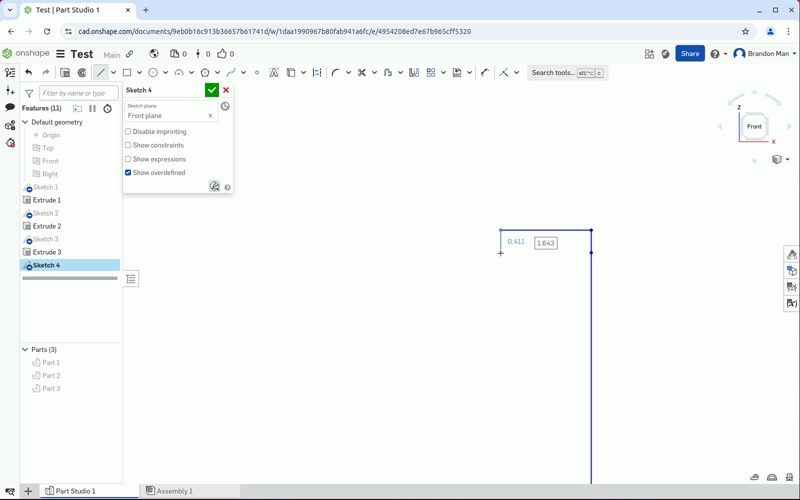
click(500, 252)
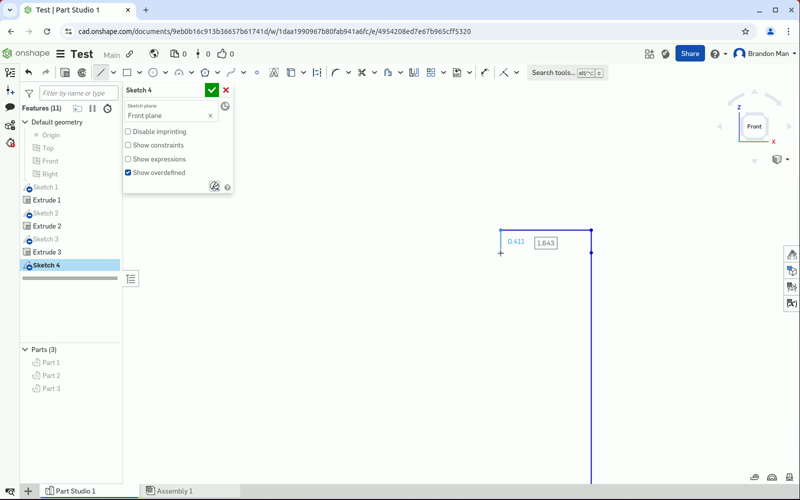
scroll(-6)
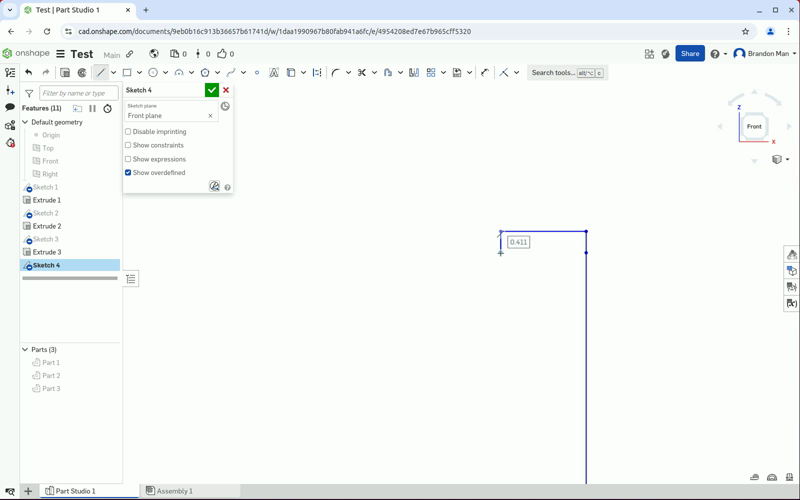
scroll(-6)
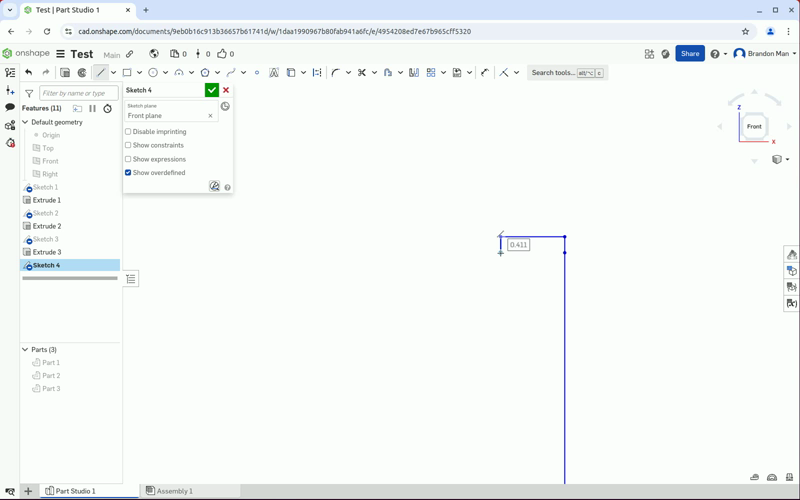
scroll(-6)
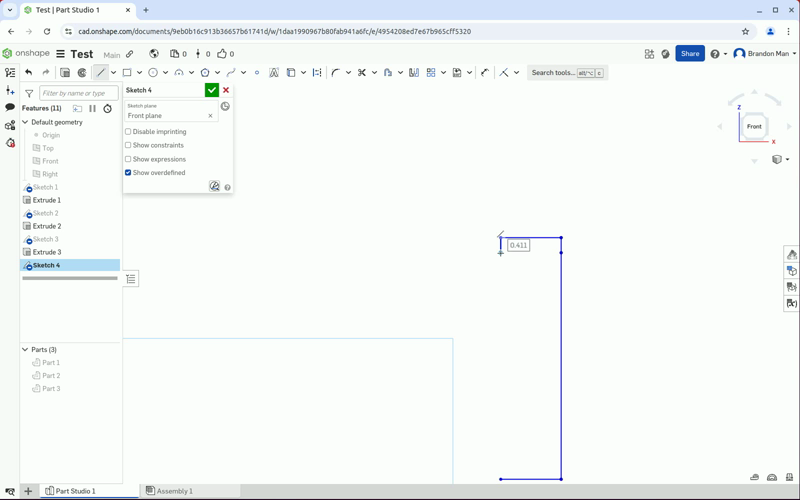
scroll(-6)
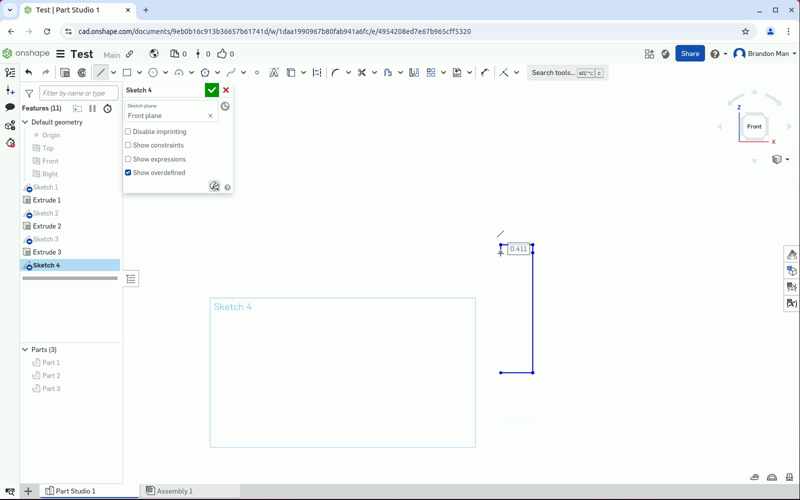
scroll(-6)
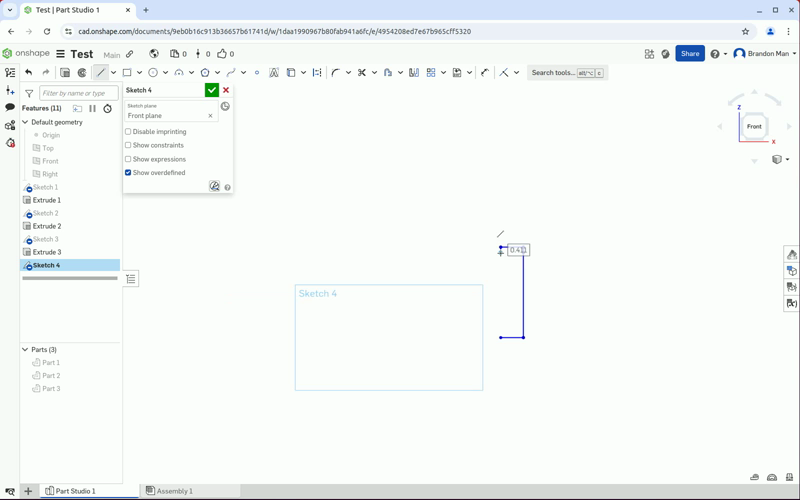
scroll(-6)
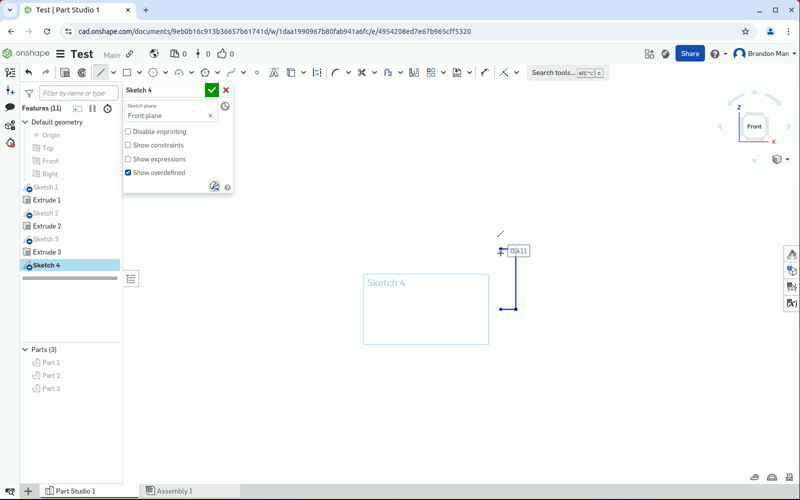
scroll(-6)
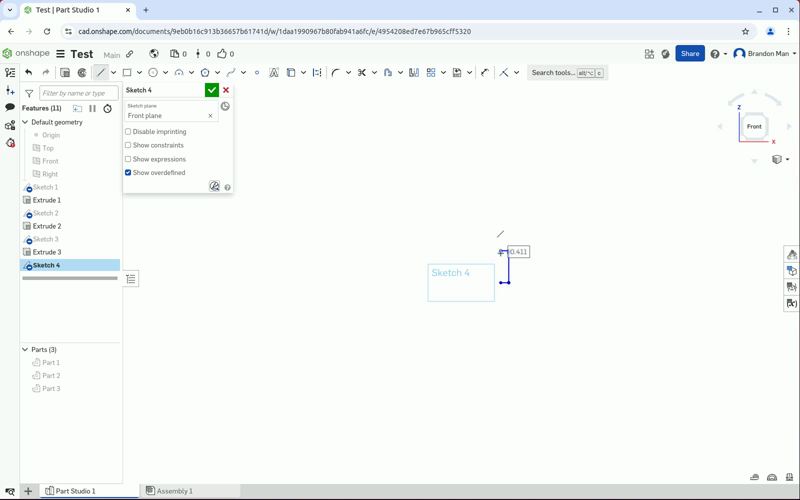
key_up(shift)
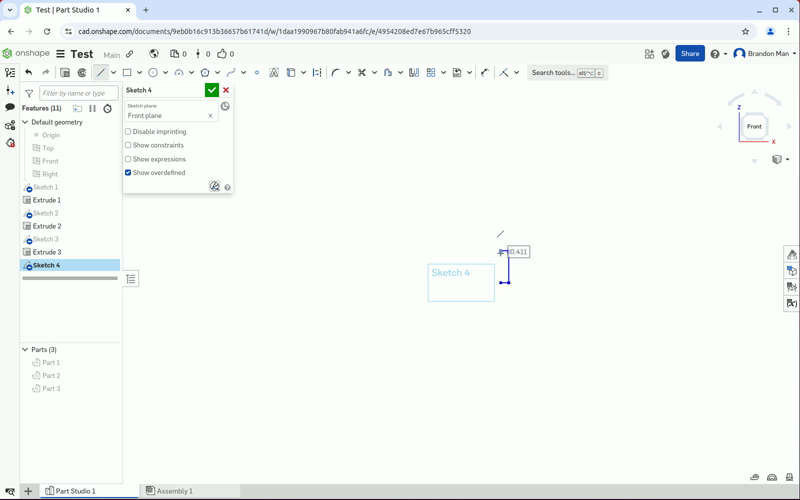
mouse_move(530, 252)
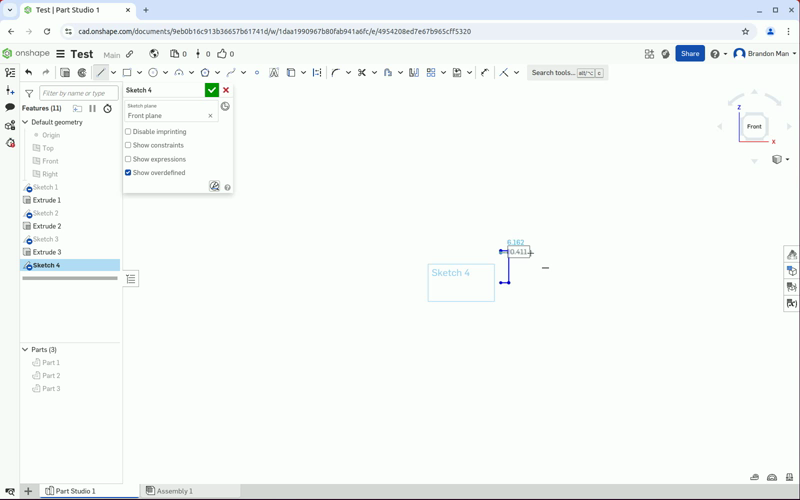
key_down(shift)
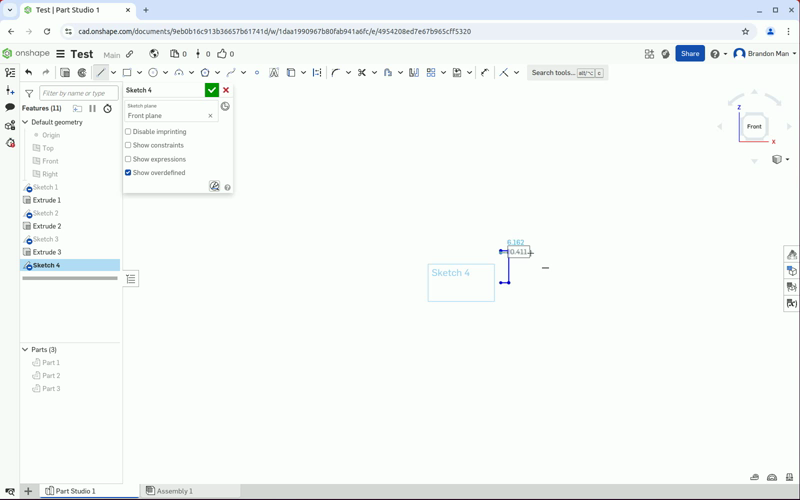
mouse_move(500, 282)
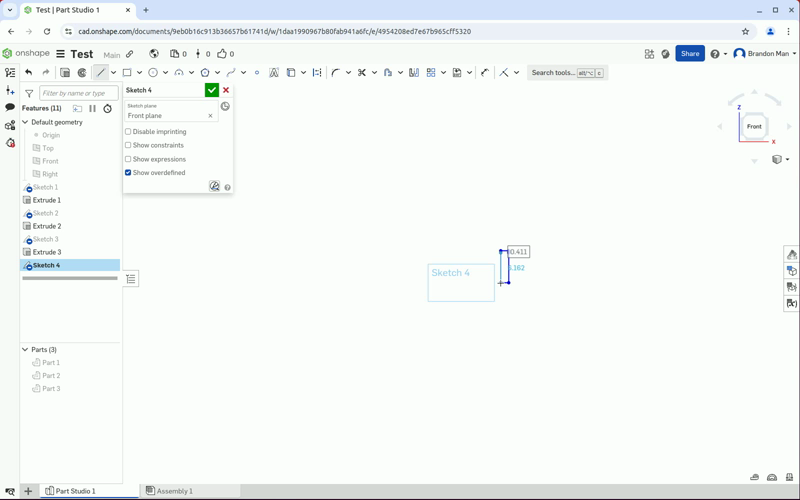
key_up(shift)
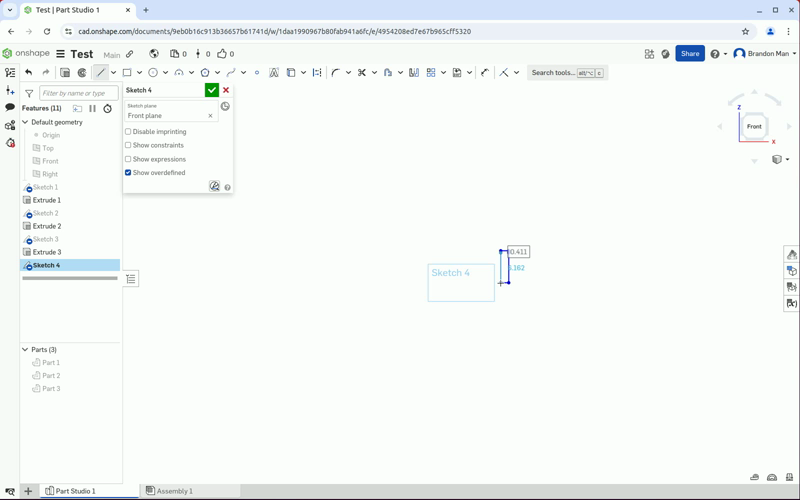
click(500, 282)
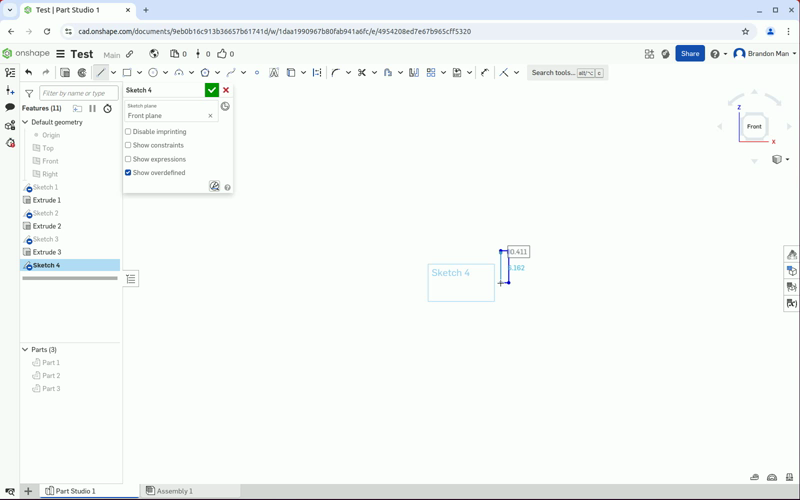
key(esc)
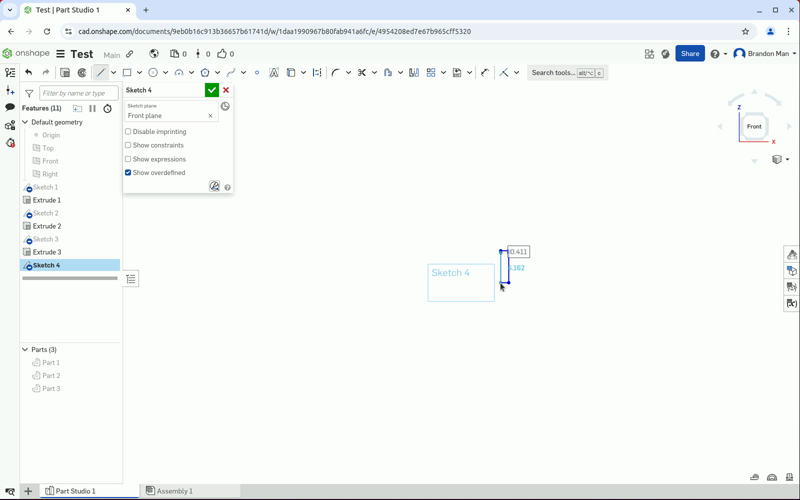
mouse_move(503, 255)
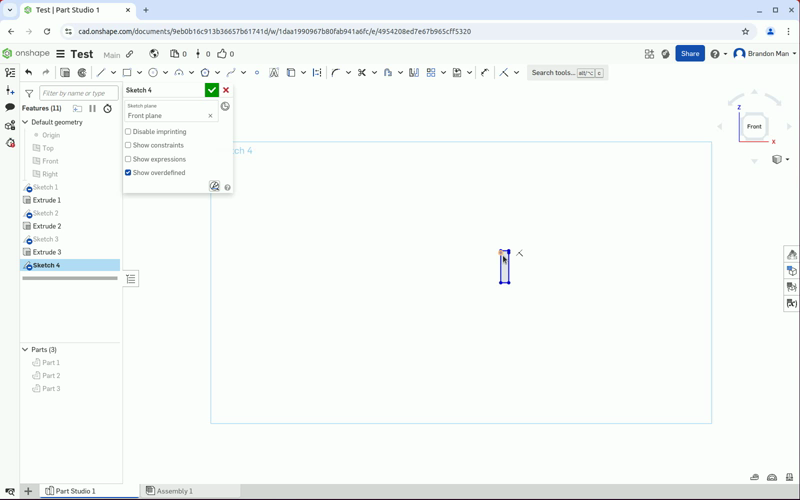
scroll(6)
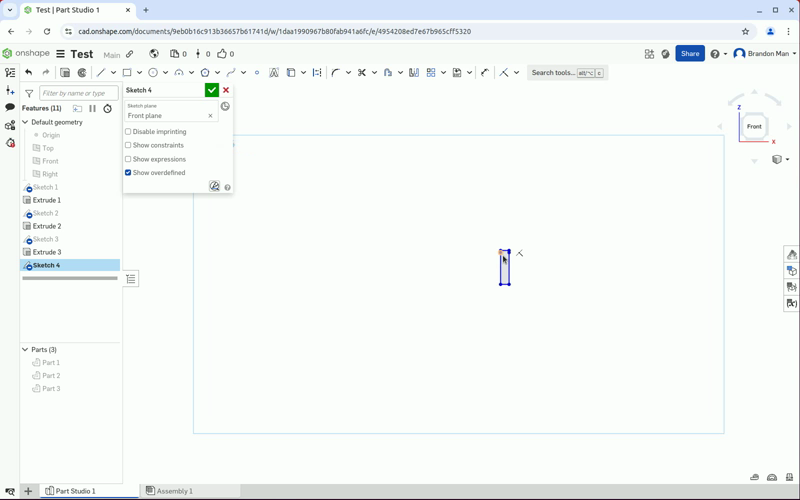
scroll(6)
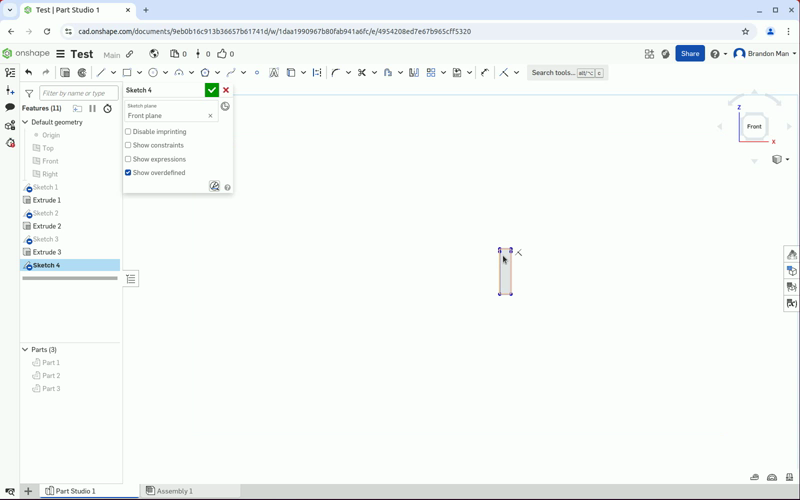
scroll(6)
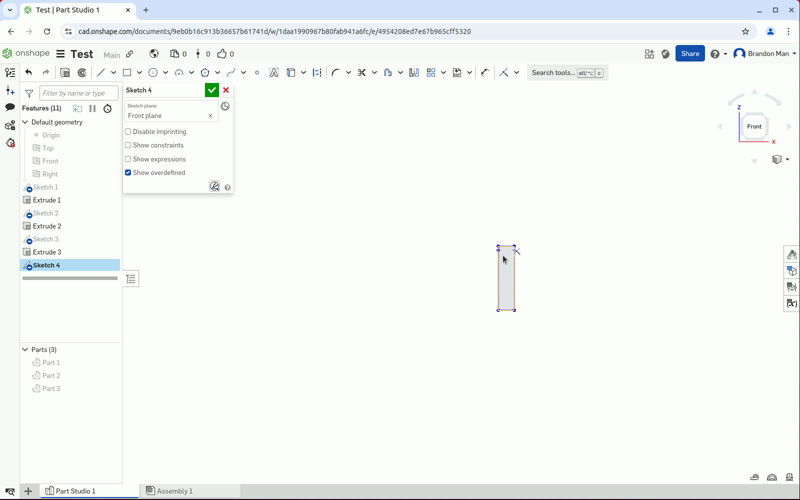
scroll(6)
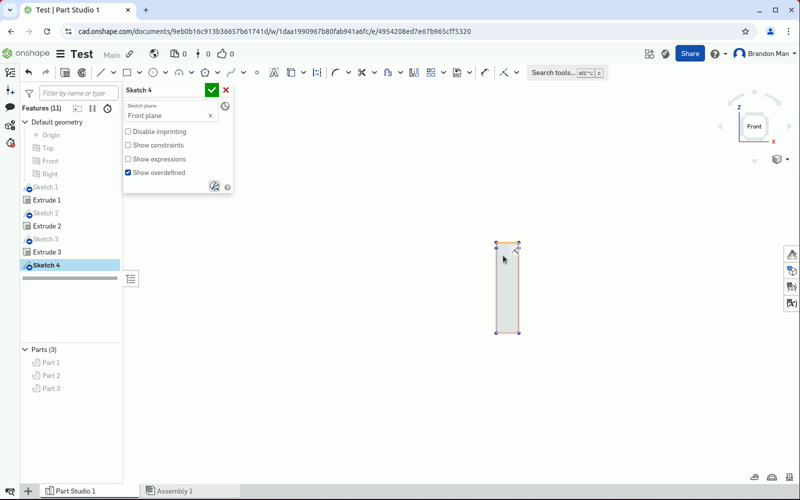
scroll(6)
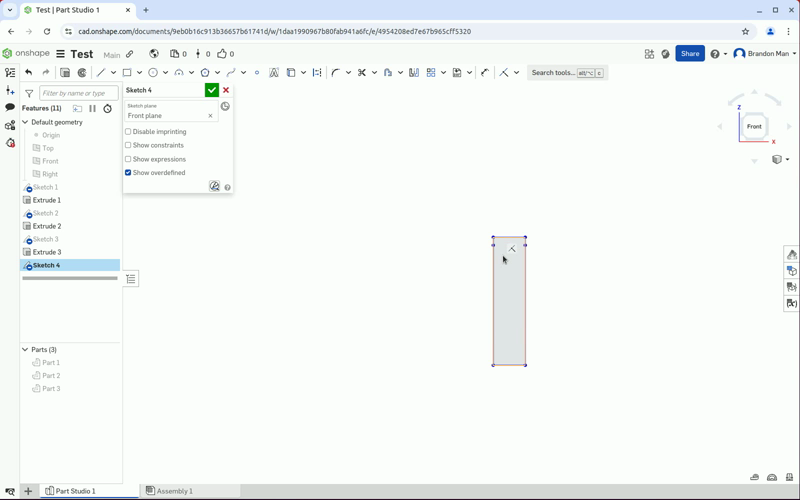
scroll(6)
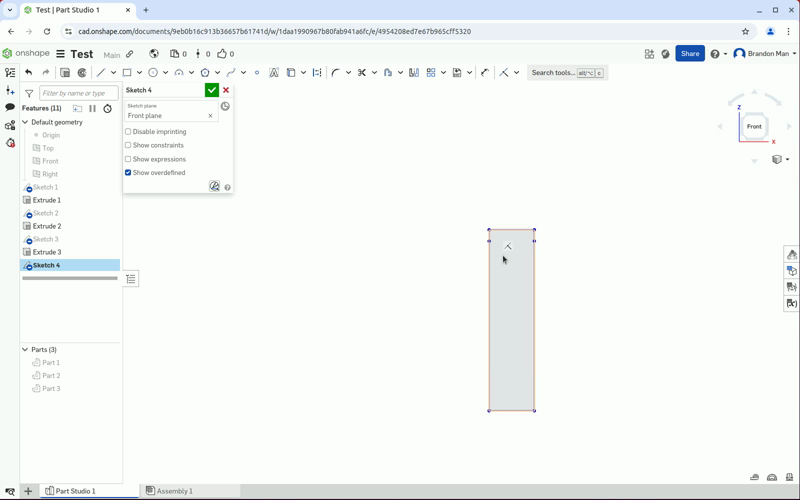
scroll(6)
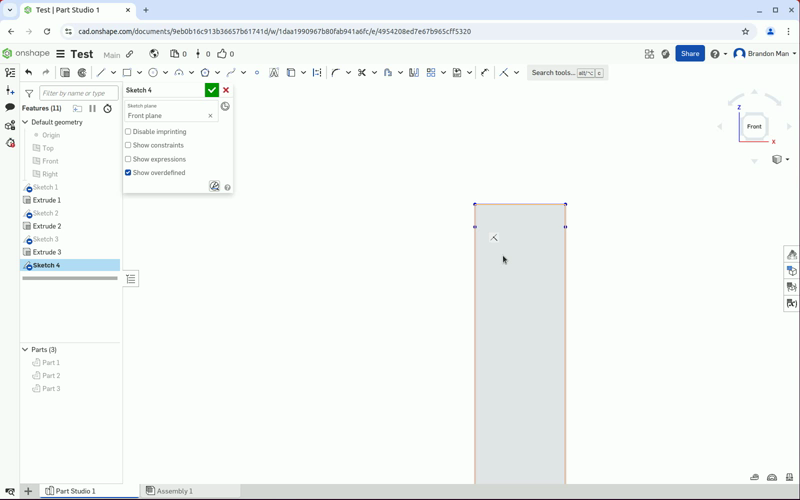
click(503, 255)
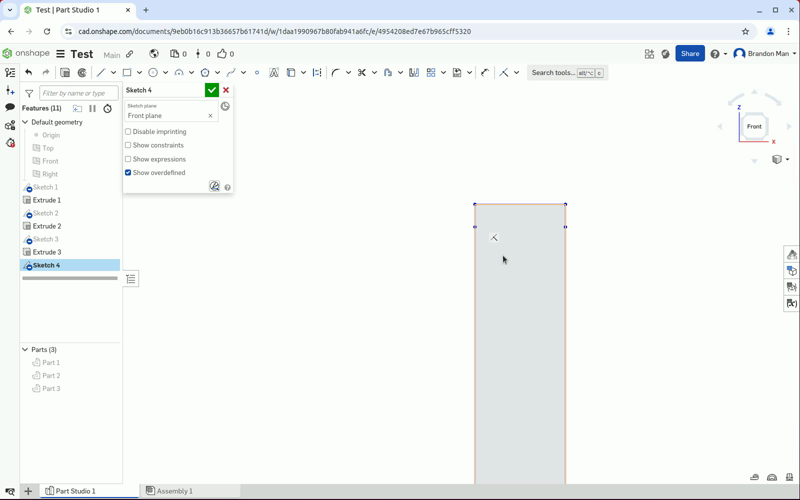
scroll(-6)
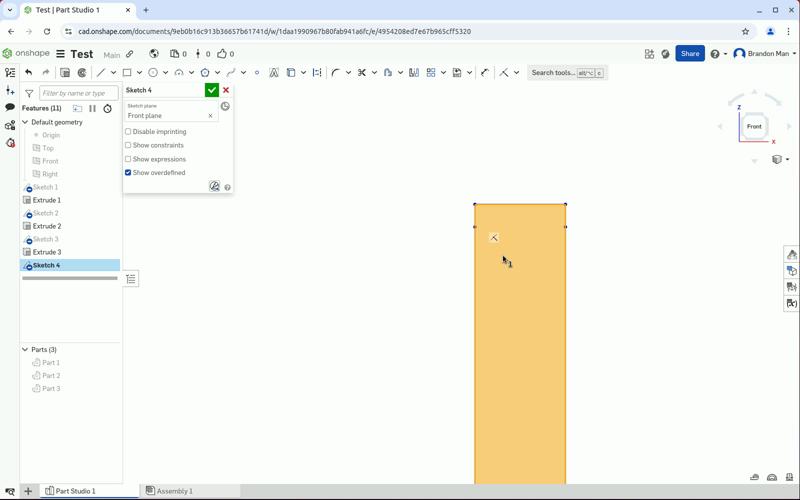
scroll(-6)
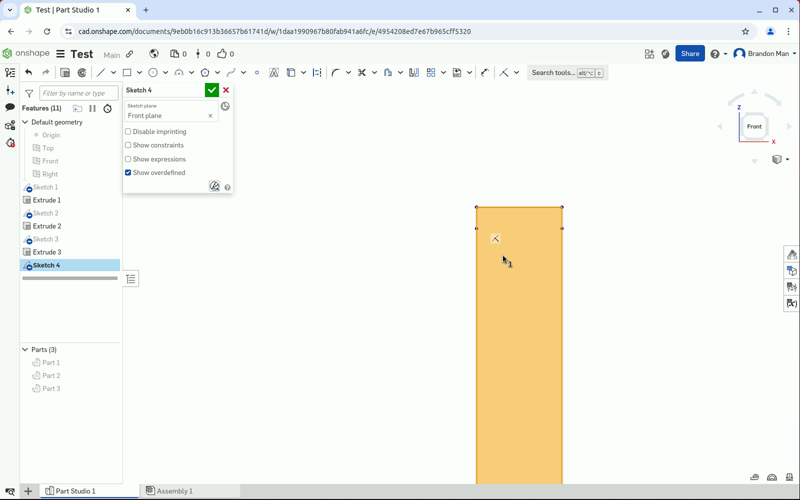
scroll(-6)
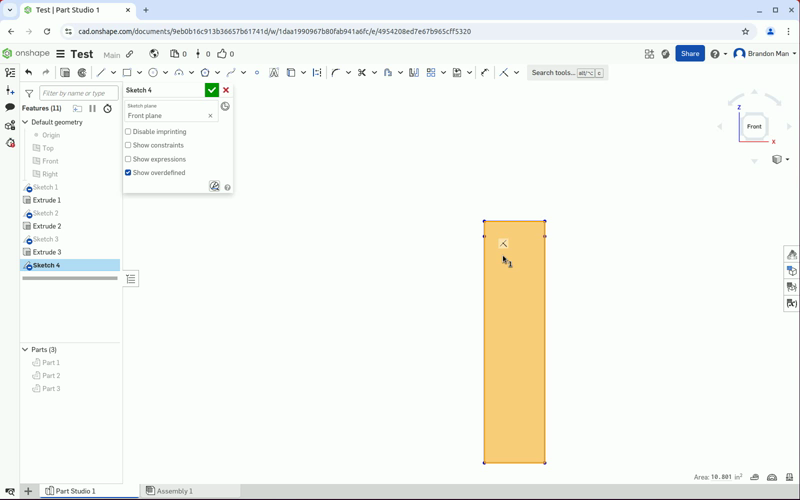
scroll(-6)
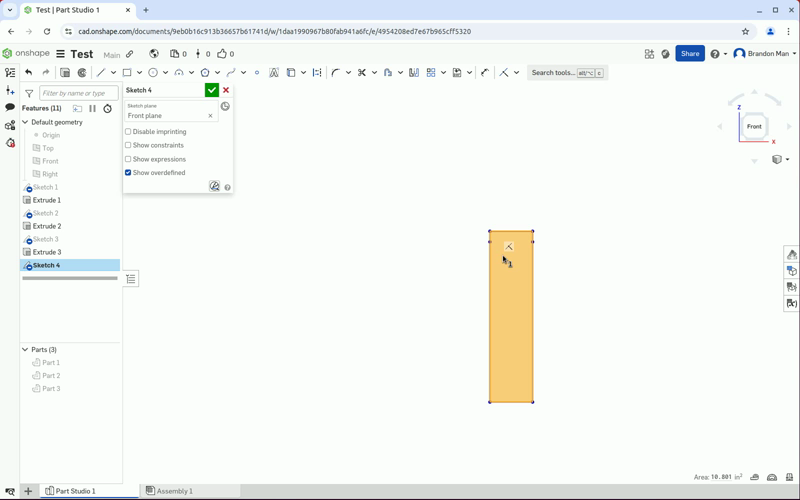
scroll(-6)
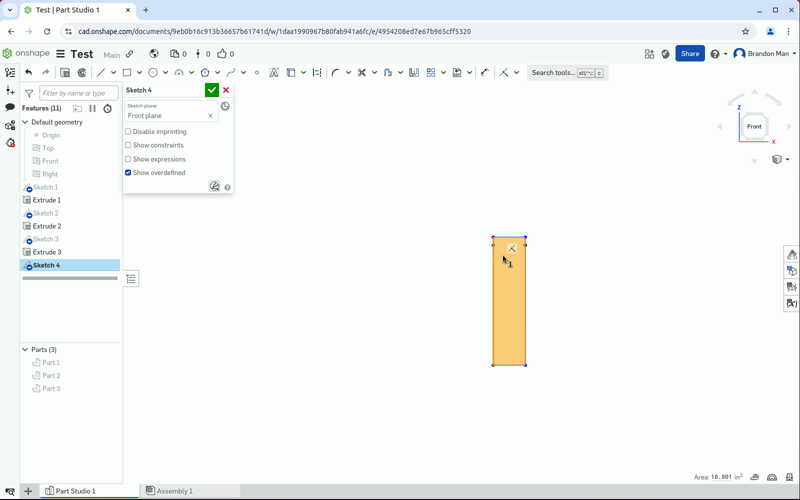
scroll(-6)
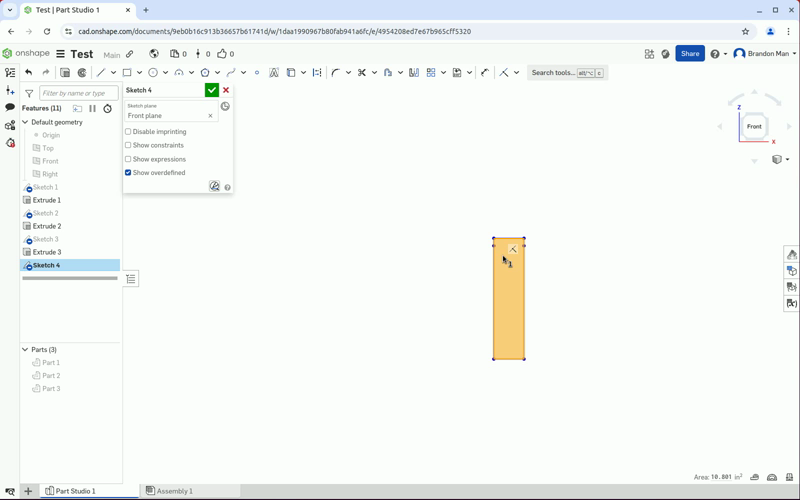
scroll(-6)
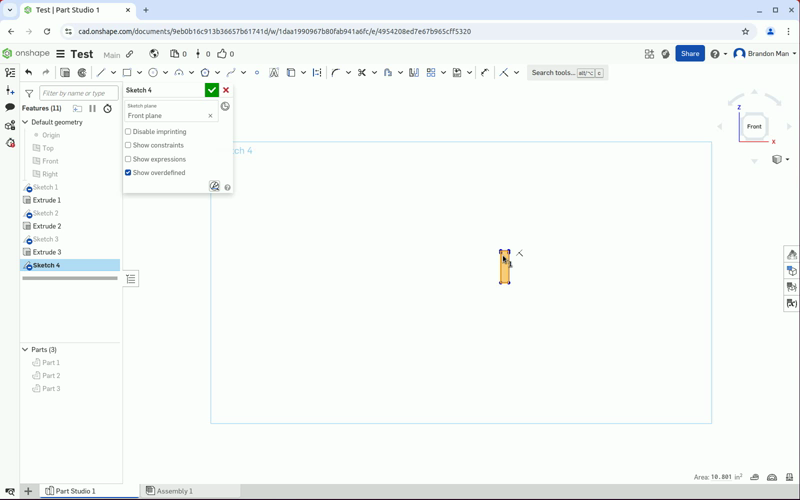
mouse_move(73, 352)
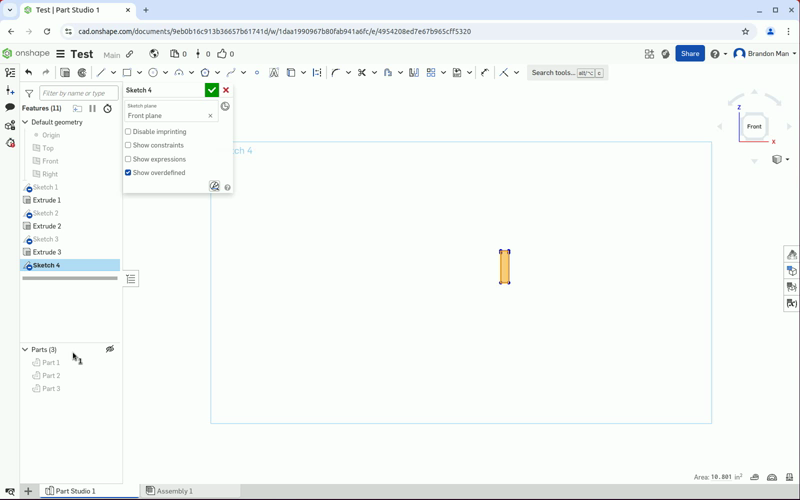
key(shift+y)
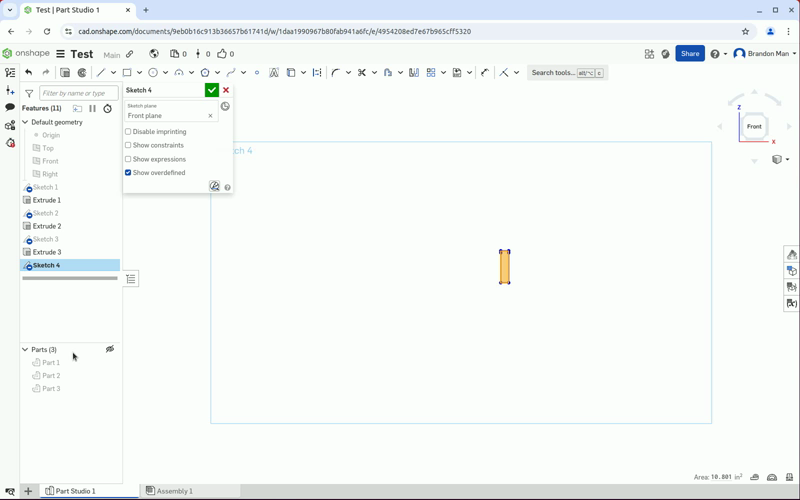
key(shift+e)
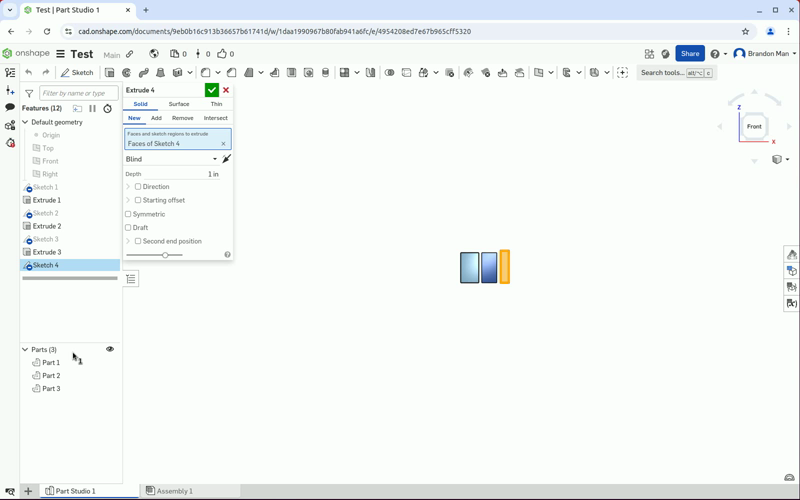
mouse_move(143, 106)
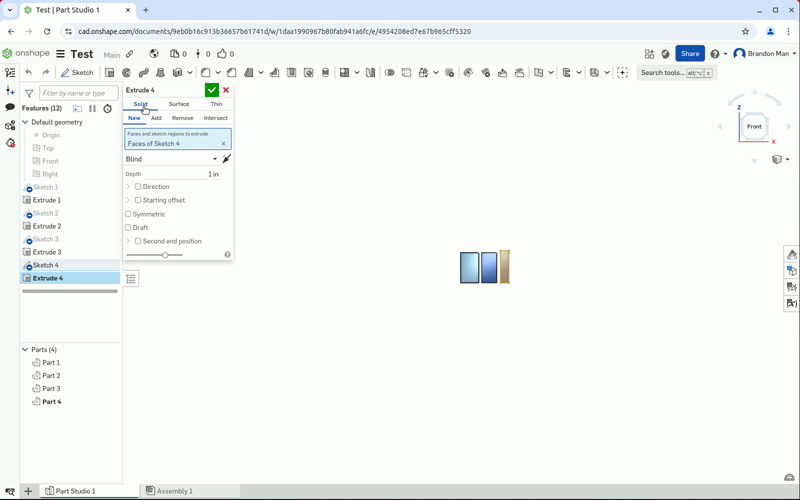
click(143, 106)
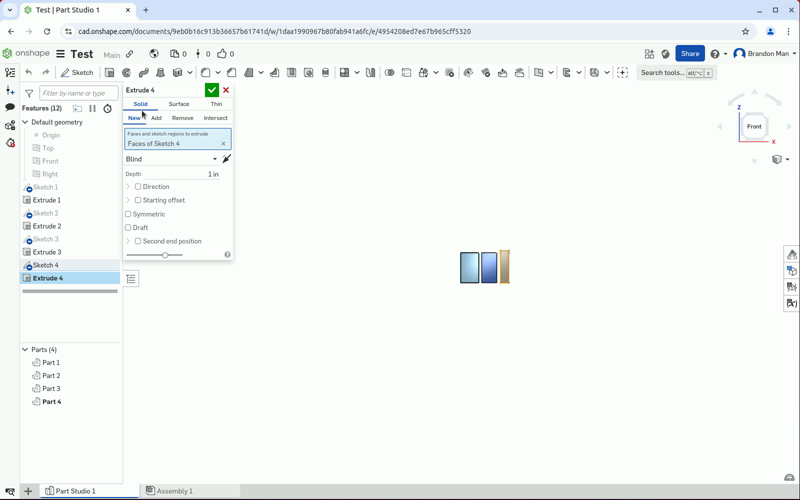
mouse_move(137, 120)
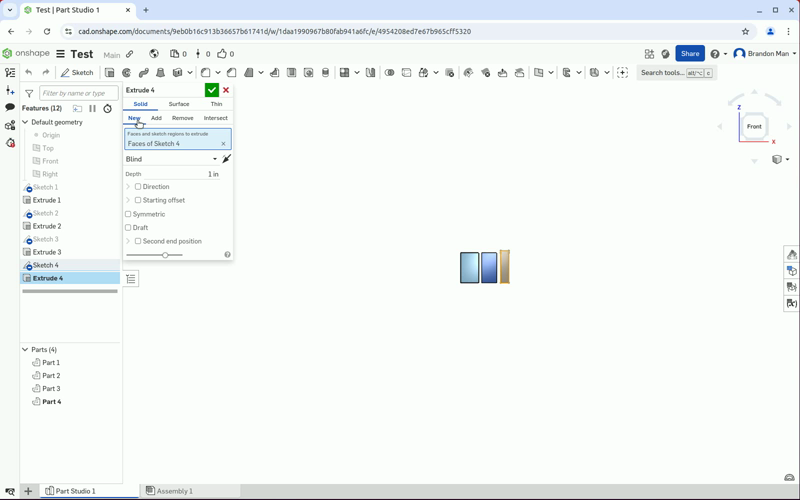
click(137, 120)
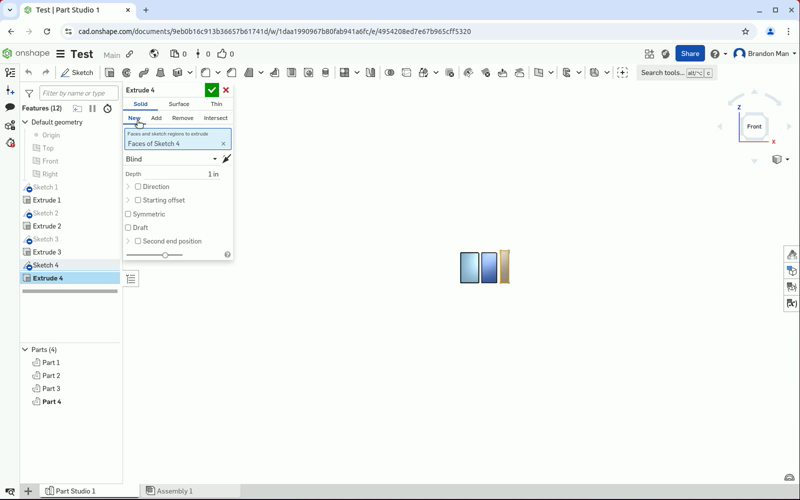
key(tab, 4)
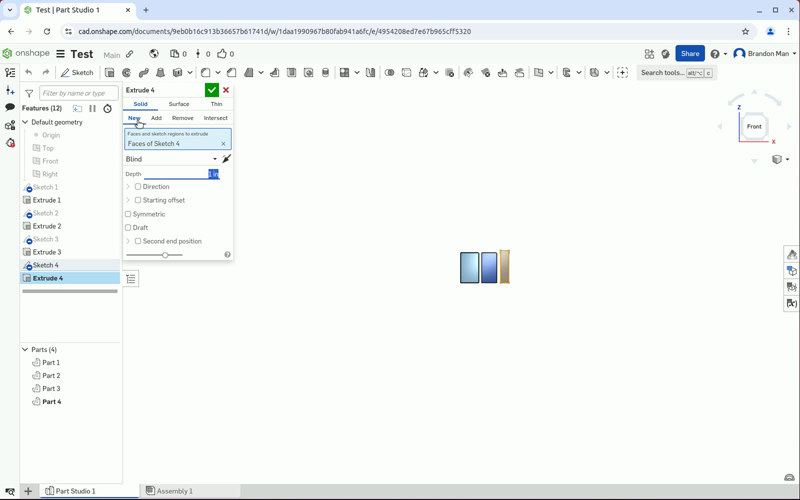
text(-0.241)
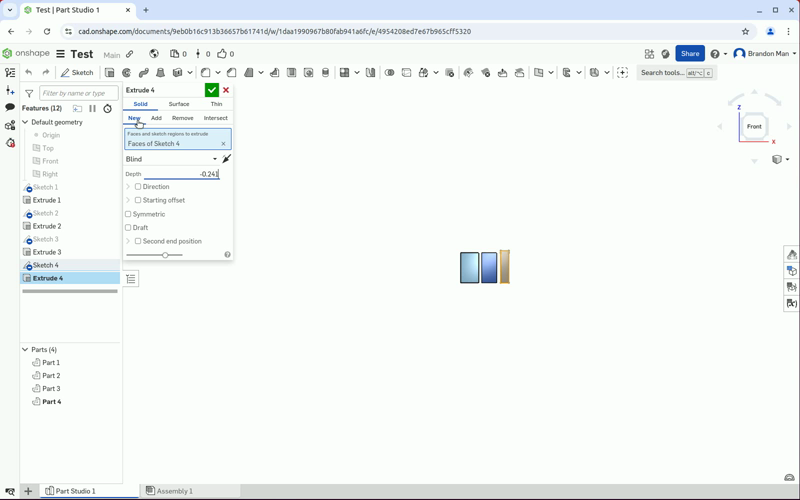
key(enter)
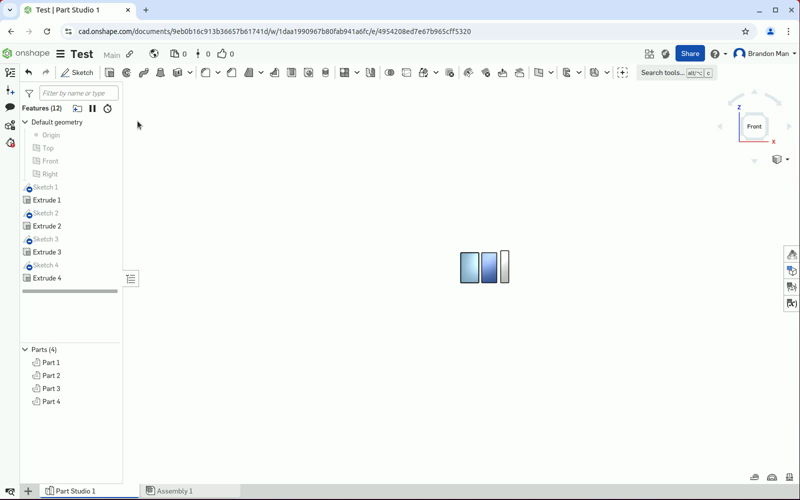
key(shift+h)
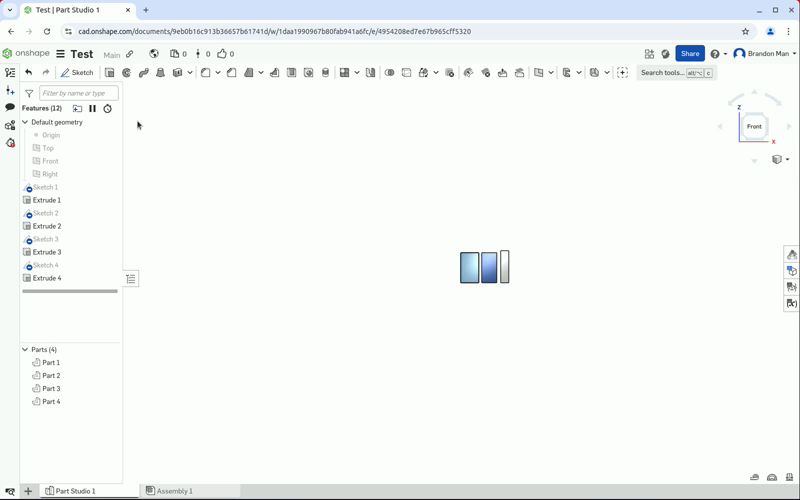
key(shift+h)
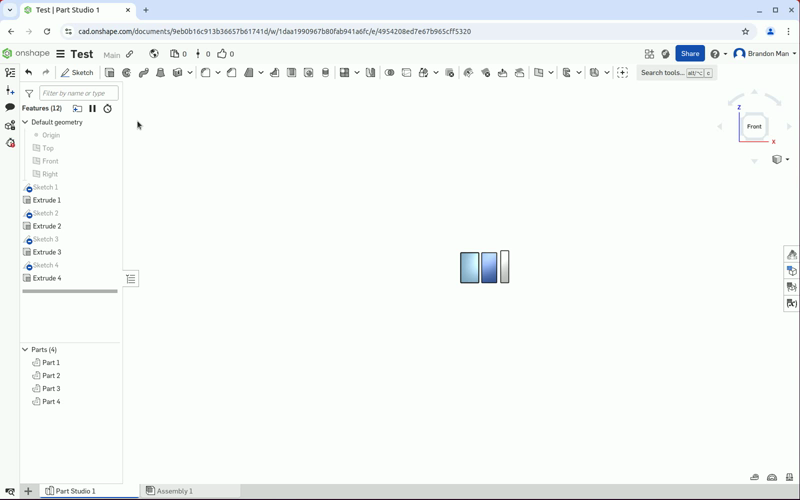
mouse_move(73, 189)
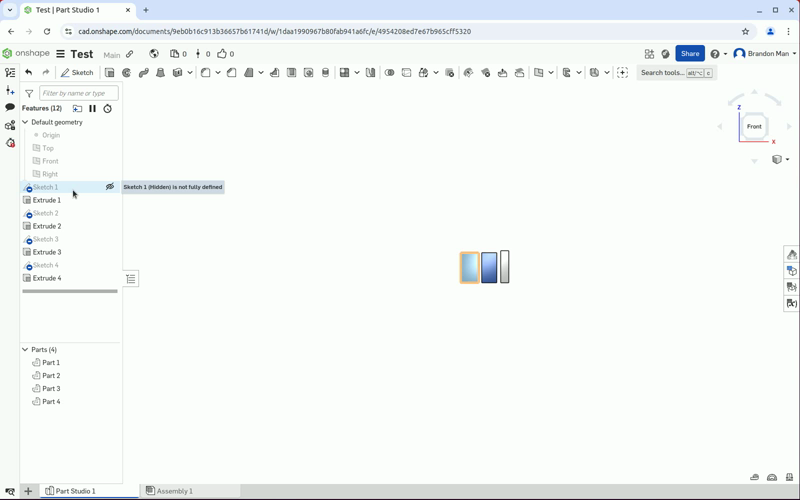
click(73, 189)
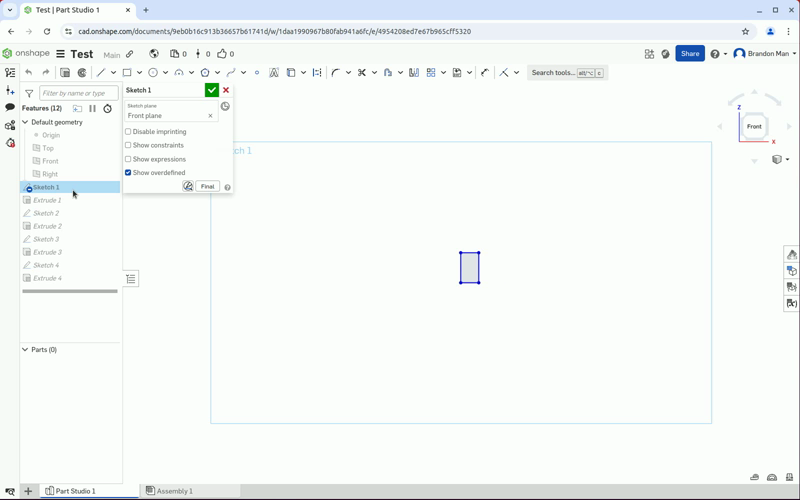
mouse_move(229, 92)
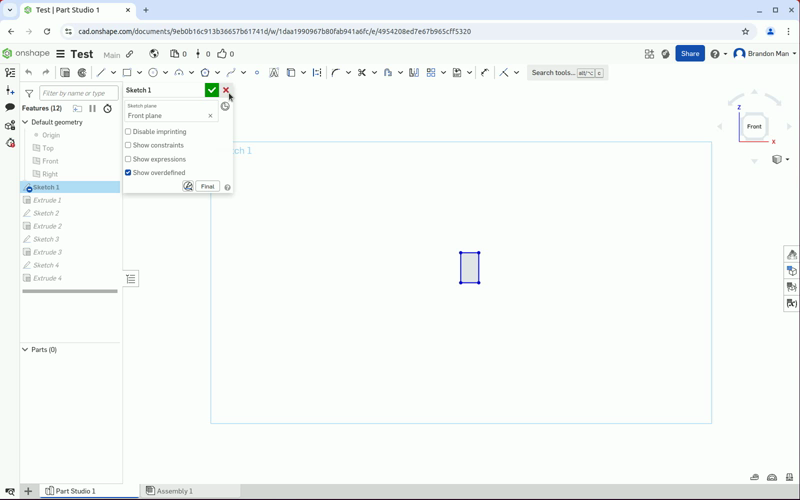
click(229, 92)
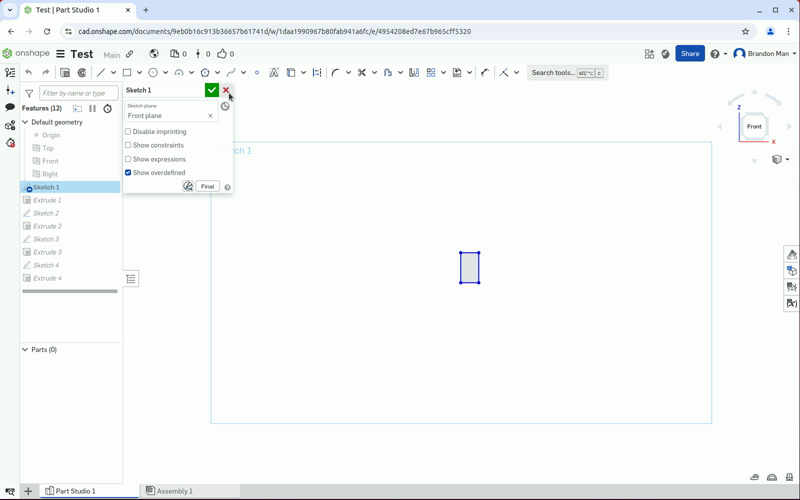
key(shift+s)
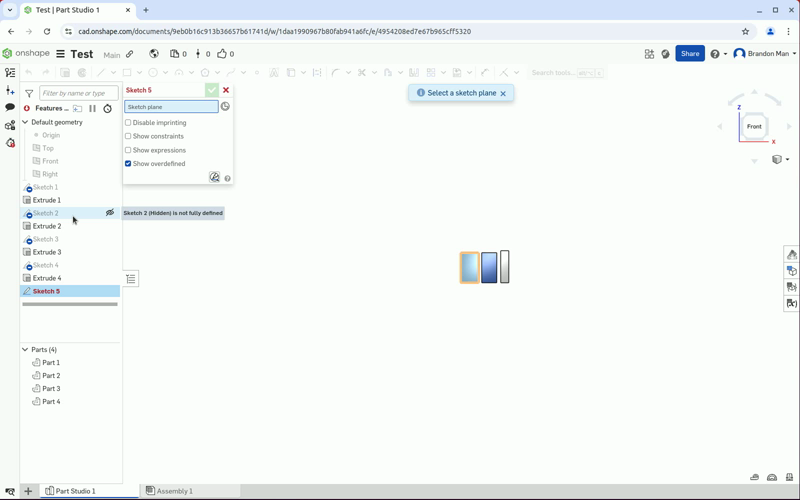
scroll(3)
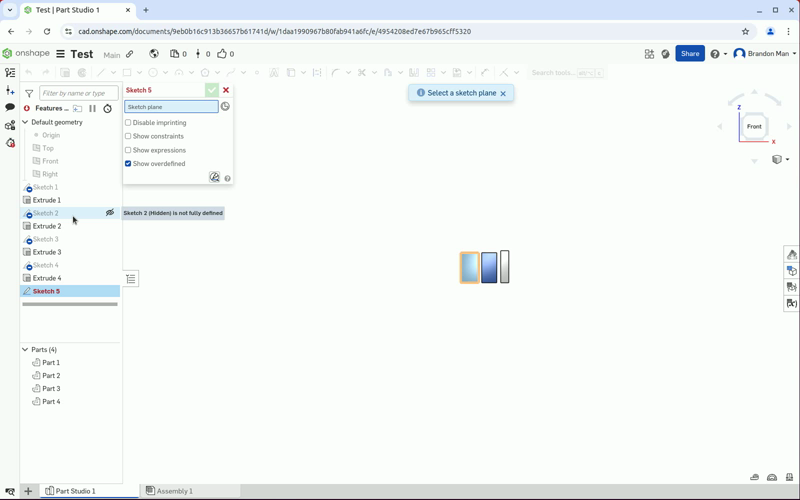
mouse_move(73, 163)
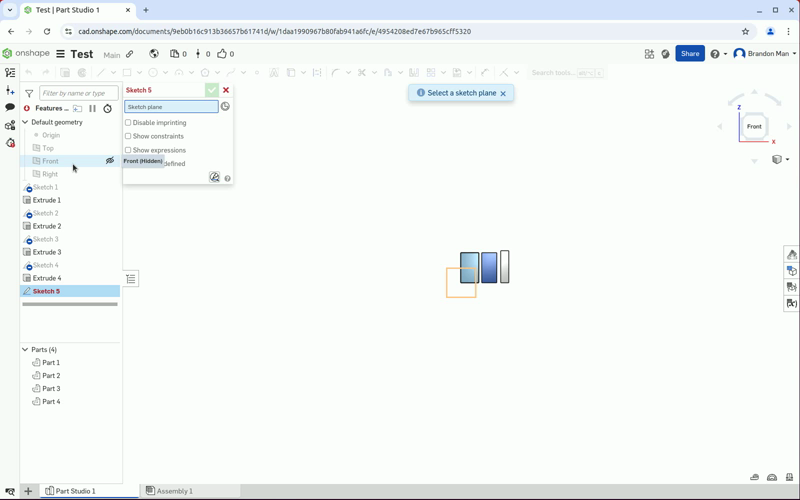
click(73, 163)
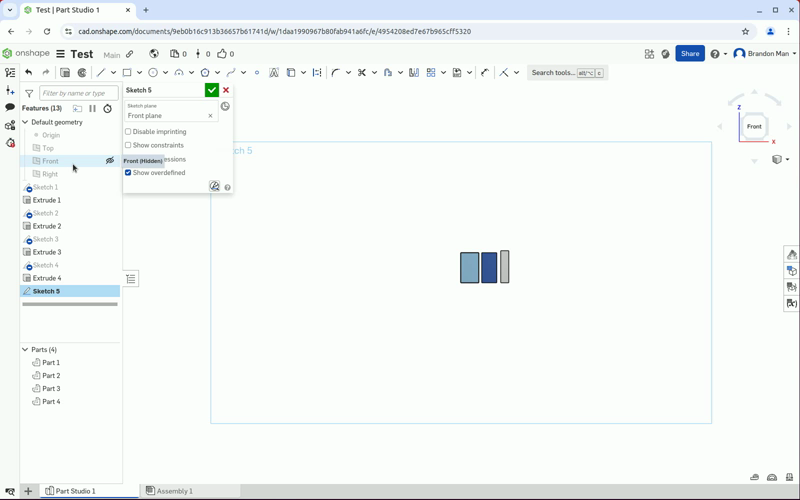
mouse_move(73, 352)
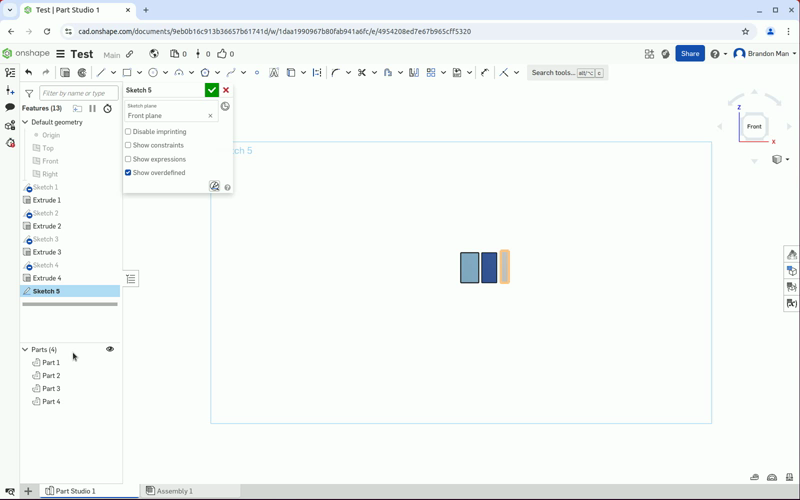
key(y)
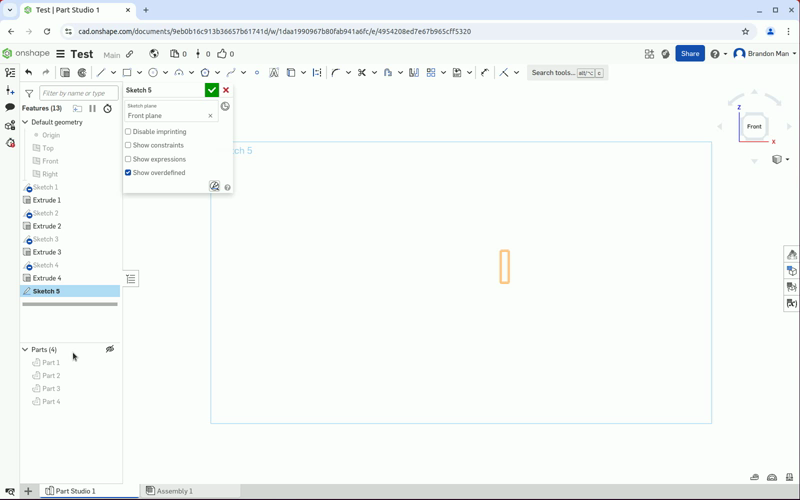
key(l)
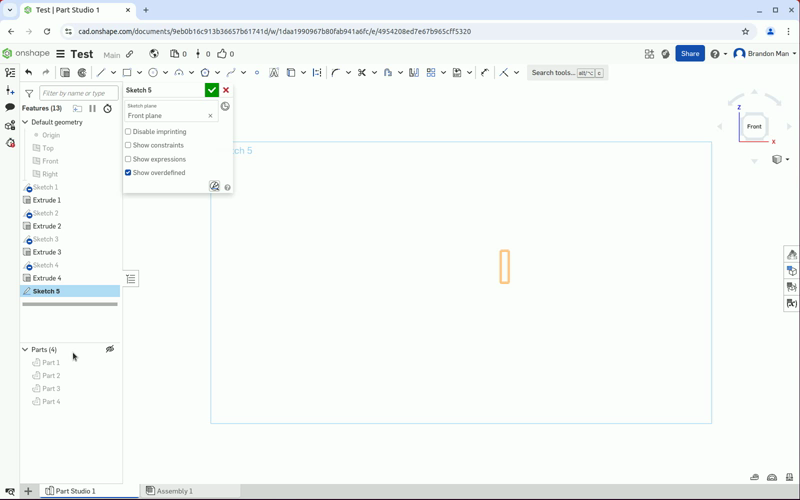
key_down(shift)
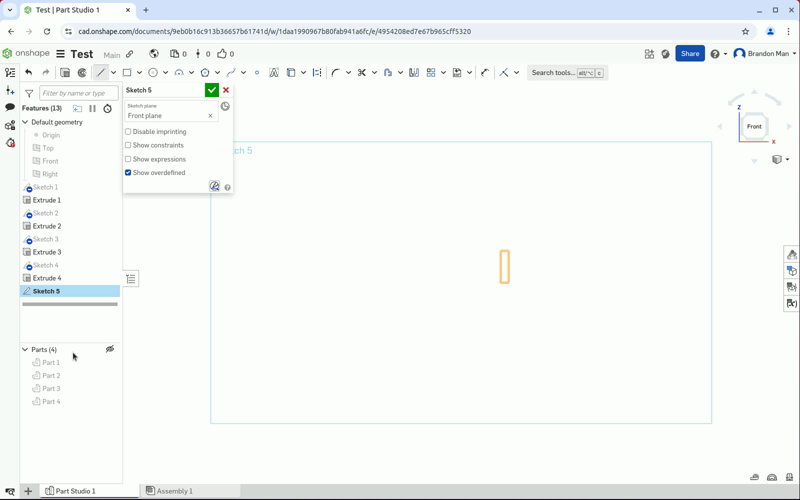
mouse_move(512, 282)
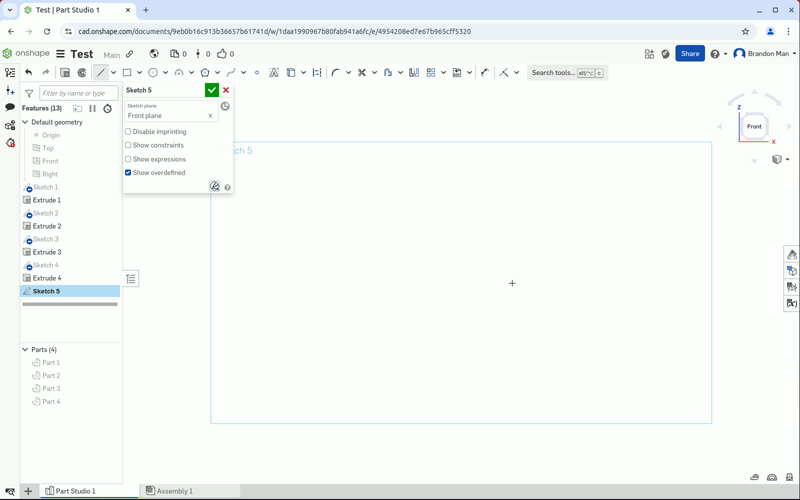
click(512, 282)
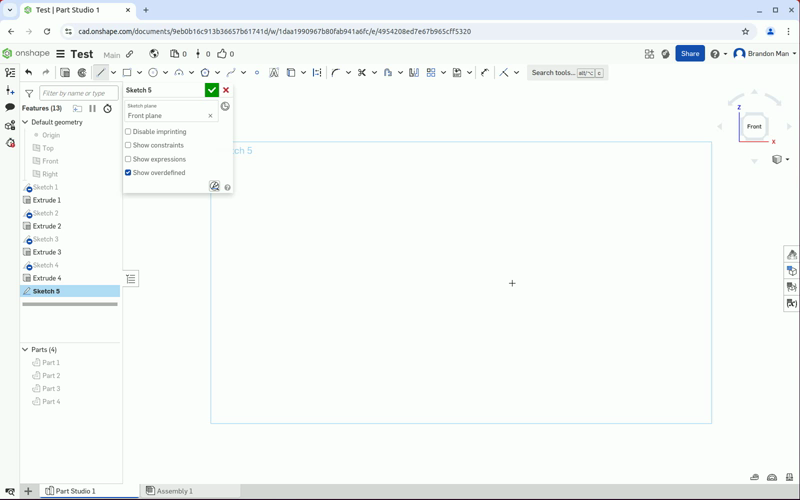
key_up(shift)
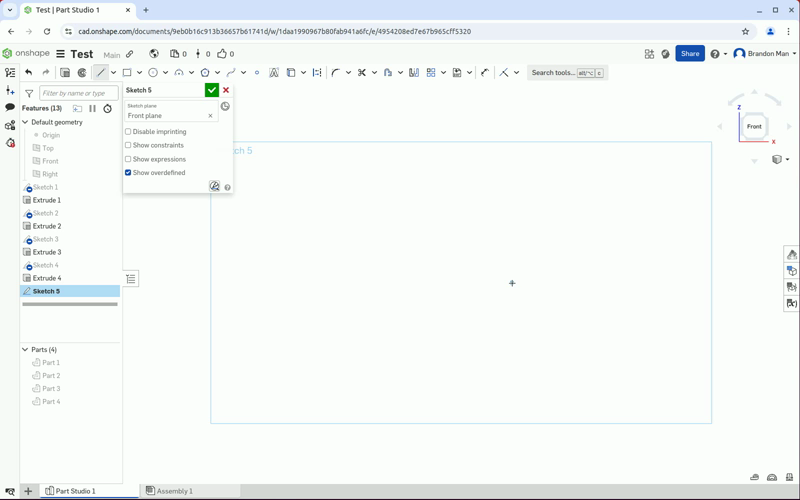
key_down(shift)
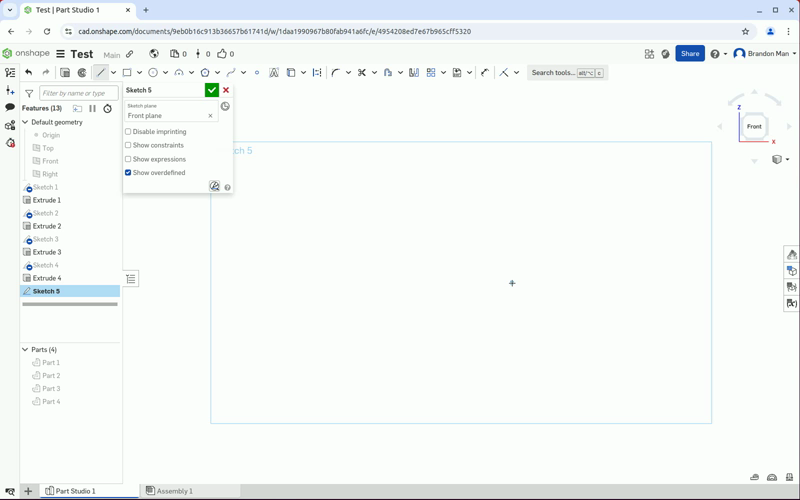
mouse_move(542, 282)
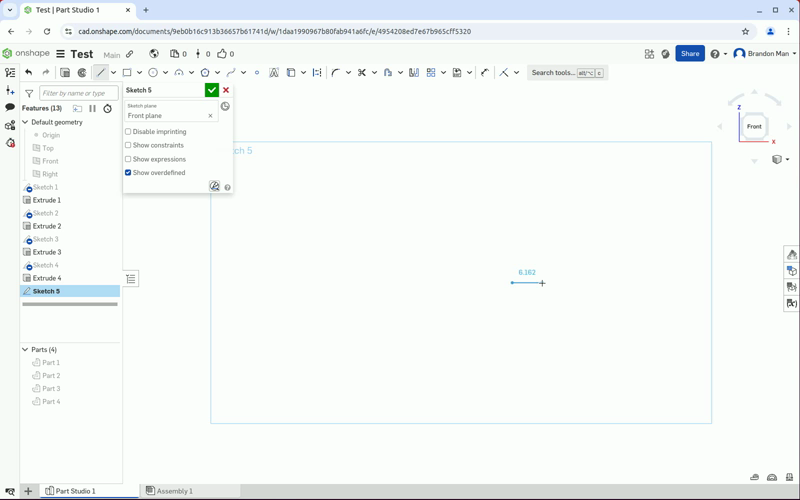
mouse_move(550, 282)
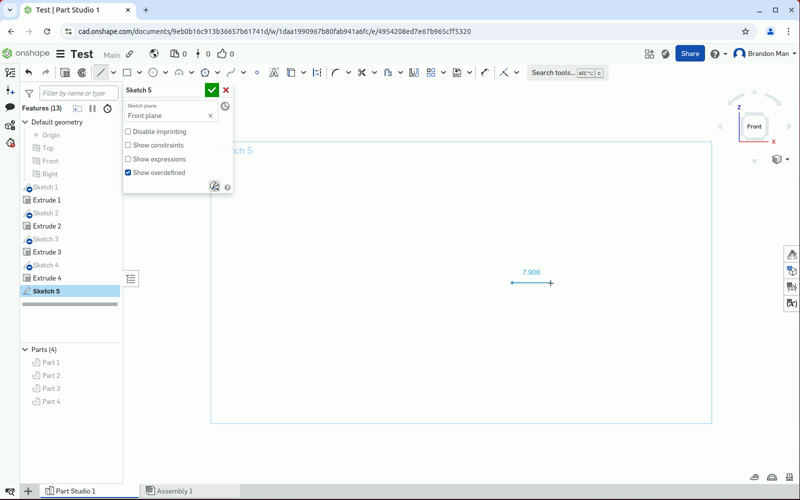
click(550, 282)
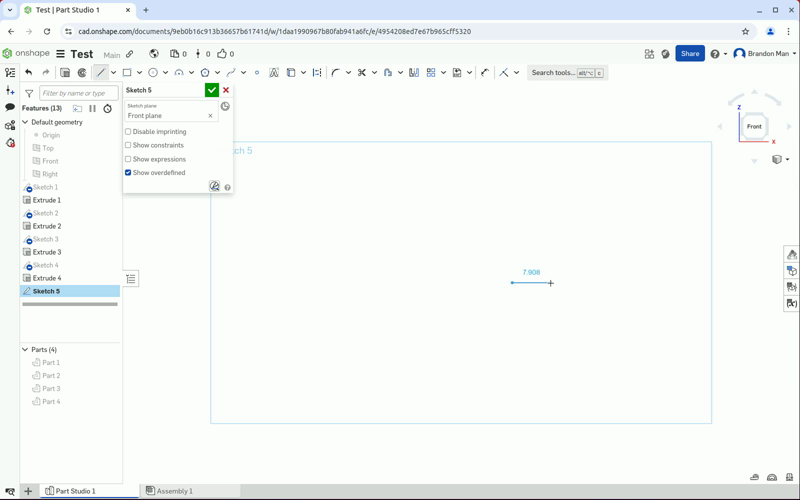
key_up(shift)
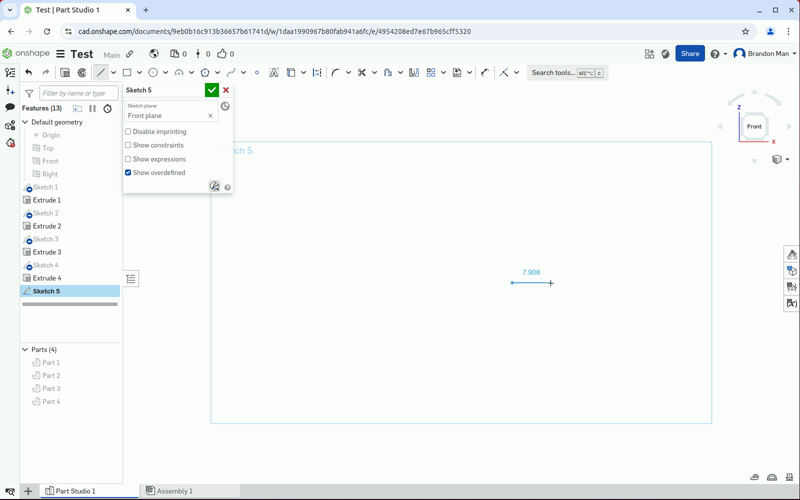
key_down(shift)
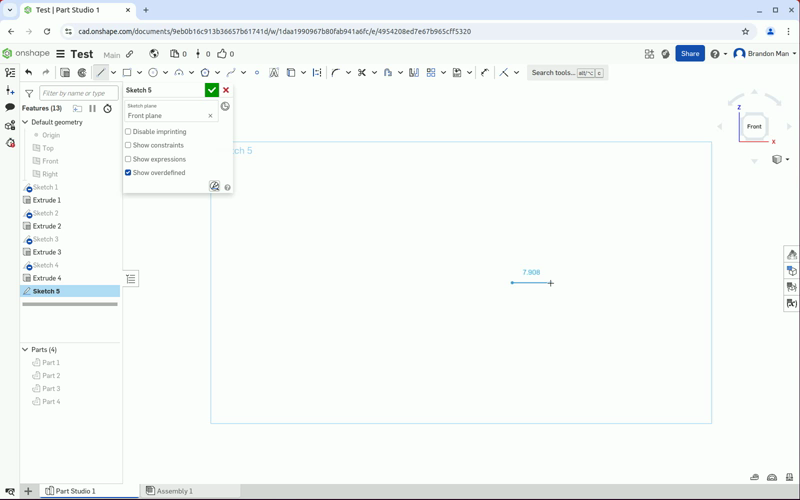
mouse_move(580, 282)
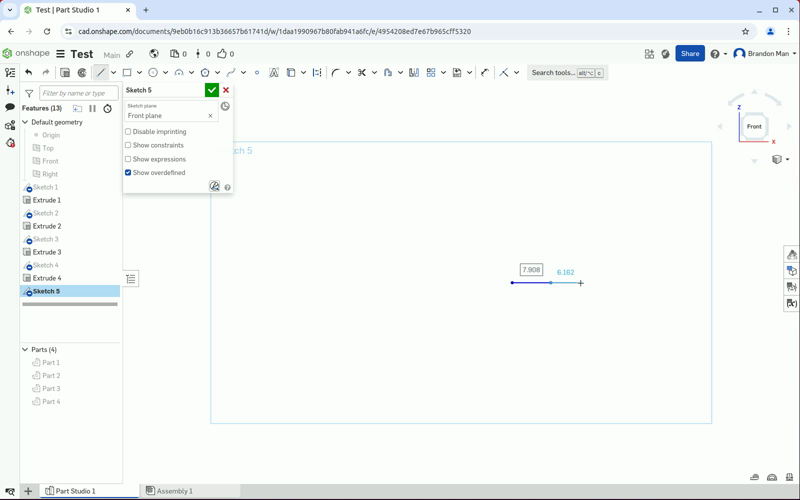
mouse_move(550, 253)
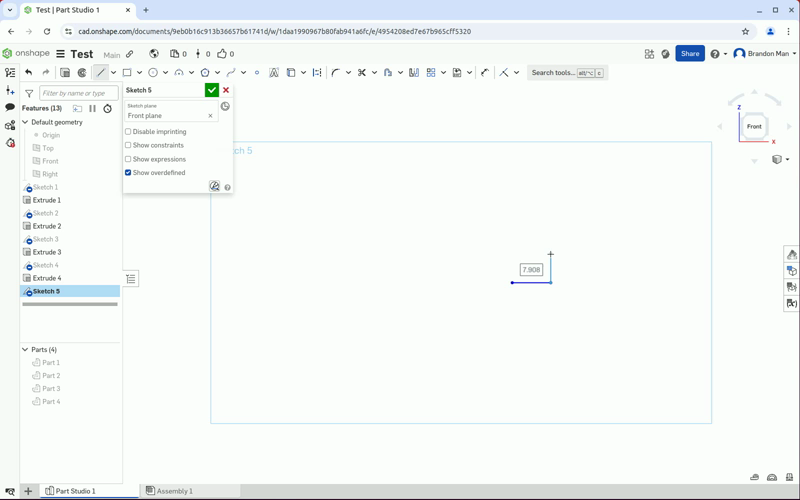
click(550, 253)
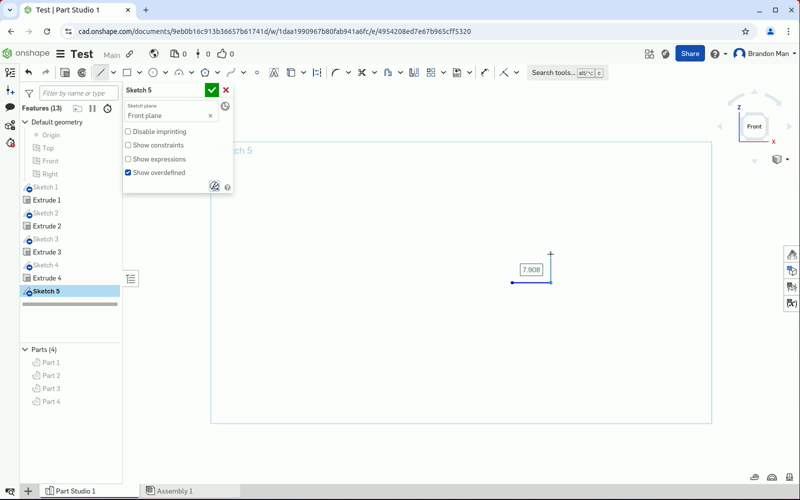
key_up(shift)
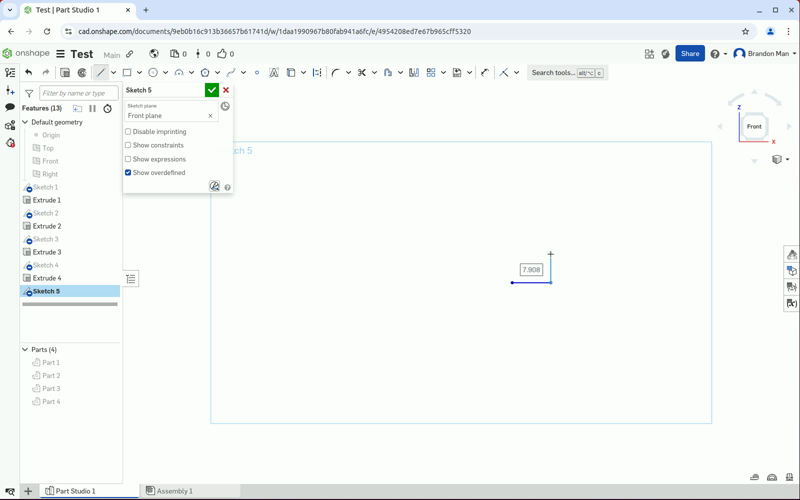
key_down(shift)
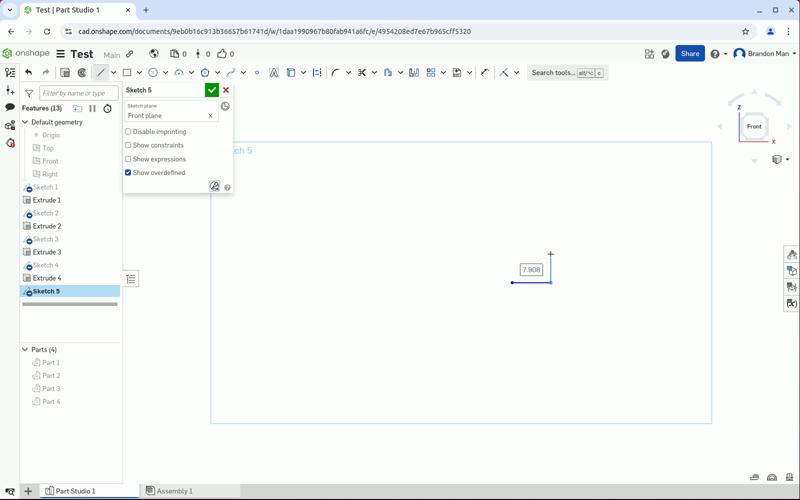
mouse_move(580, 253)
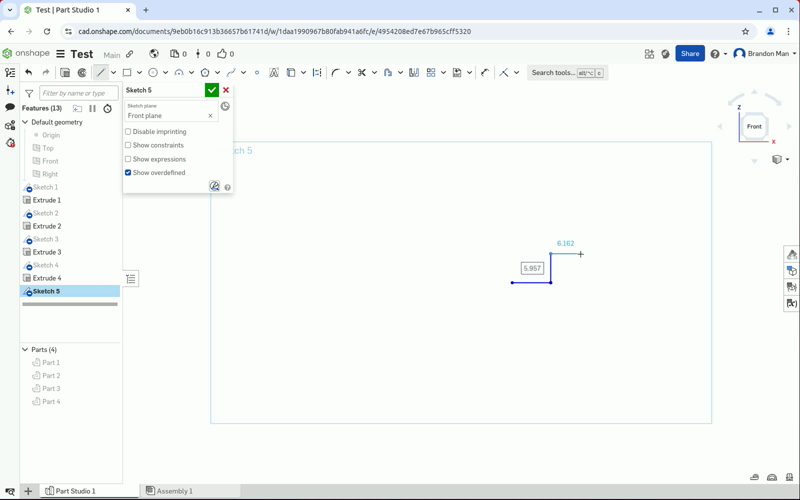
mouse_move(550, 251)
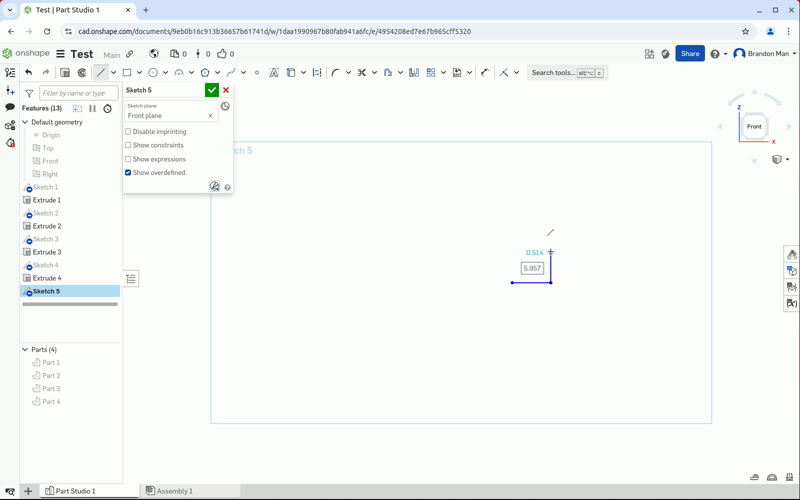
scroll(6)
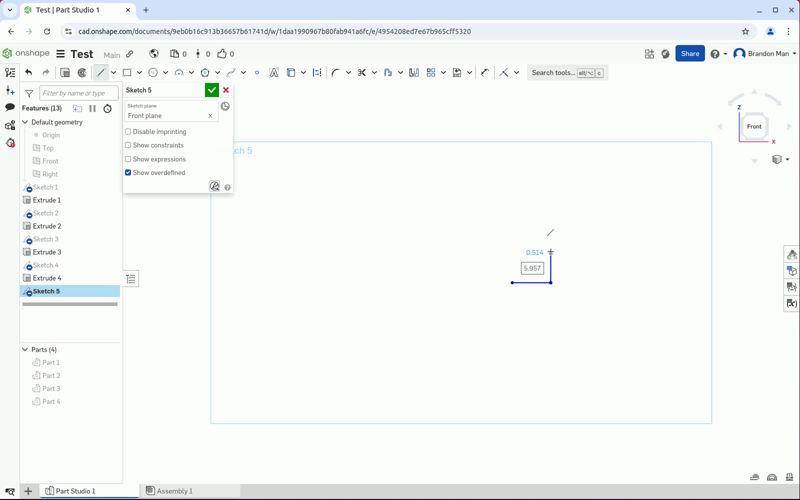
scroll(6)
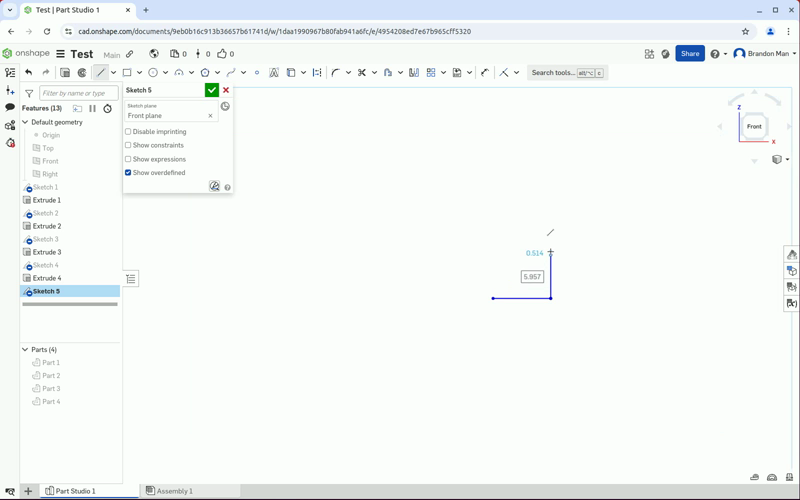
scroll(6)
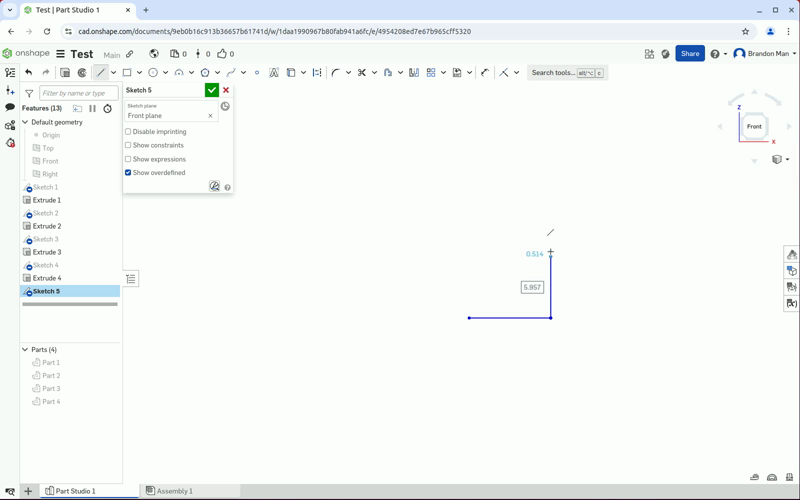
scroll(6)
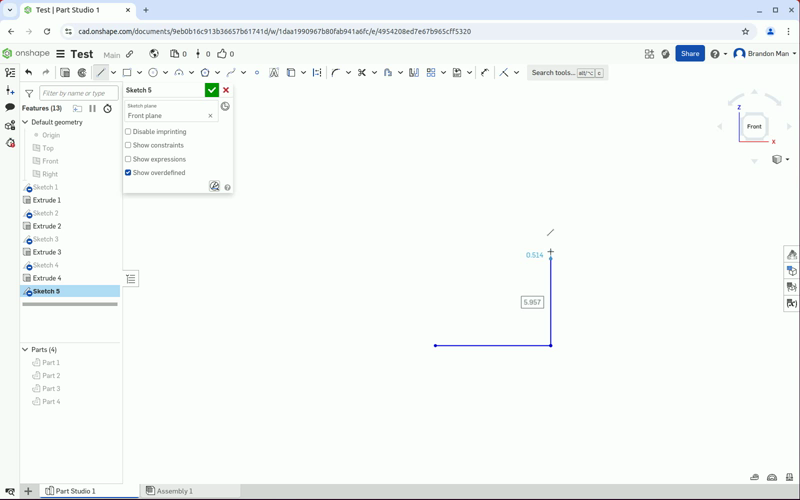
scroll(6)
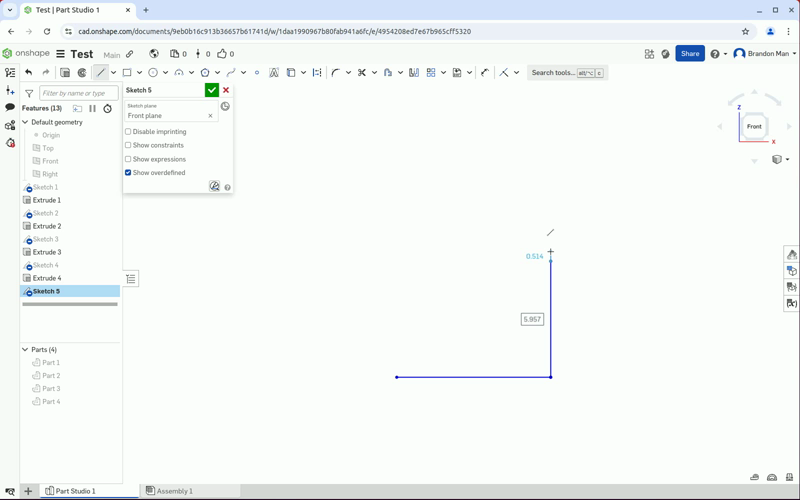
scroll(6)
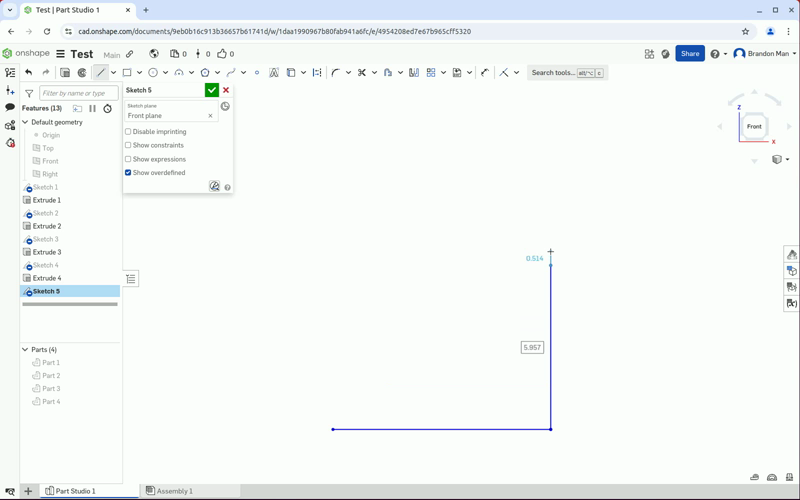
scroll(6)
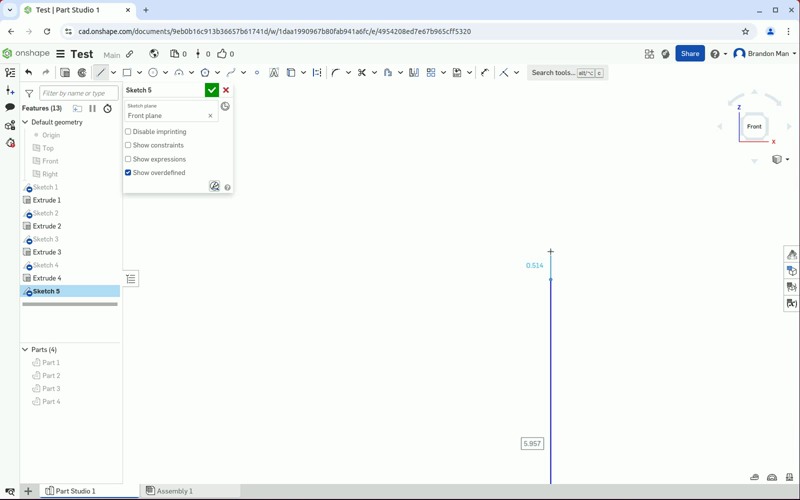
click(550, 251)
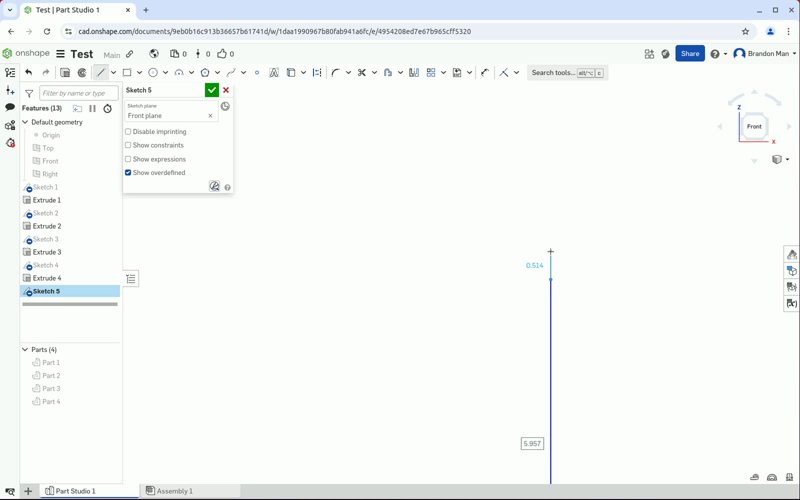
scroll(-6)
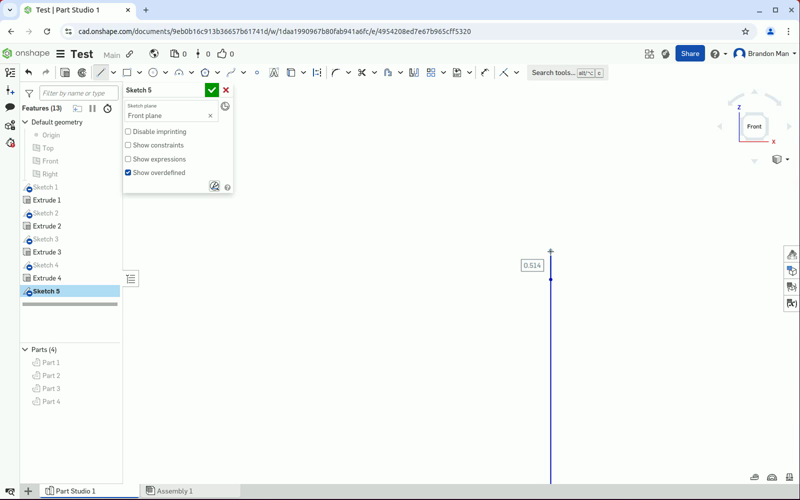
scroll(-6)
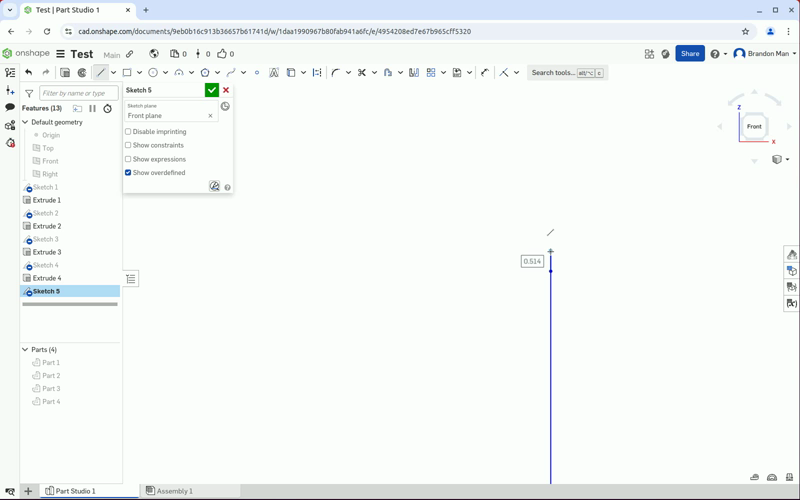
scroll(-6)
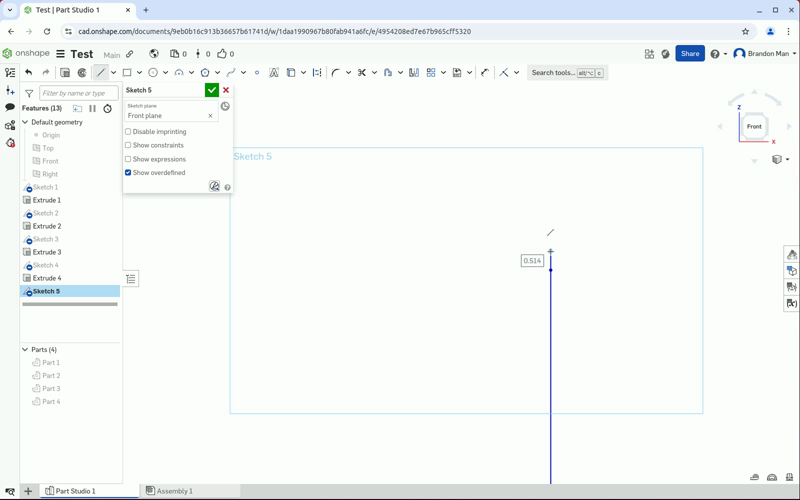
scroll(-6)
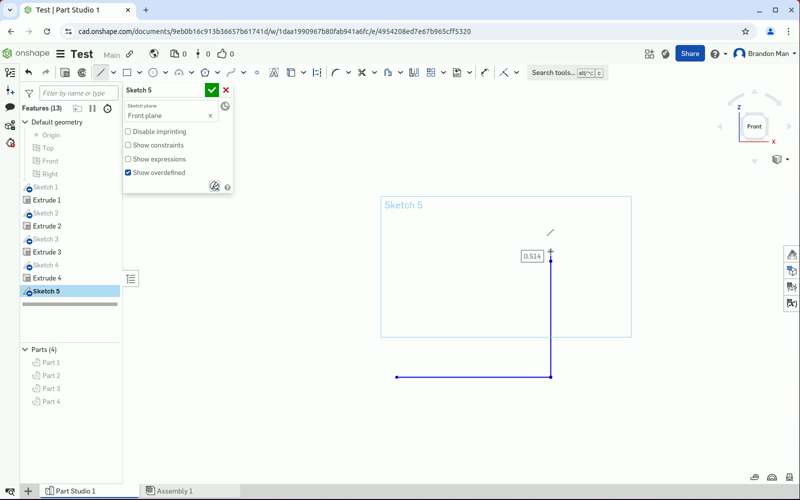
scroll(-6)
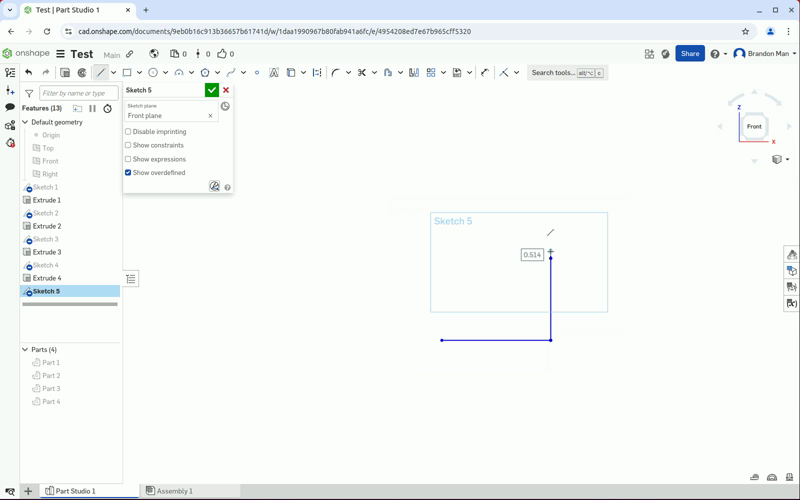
scroll(-6)
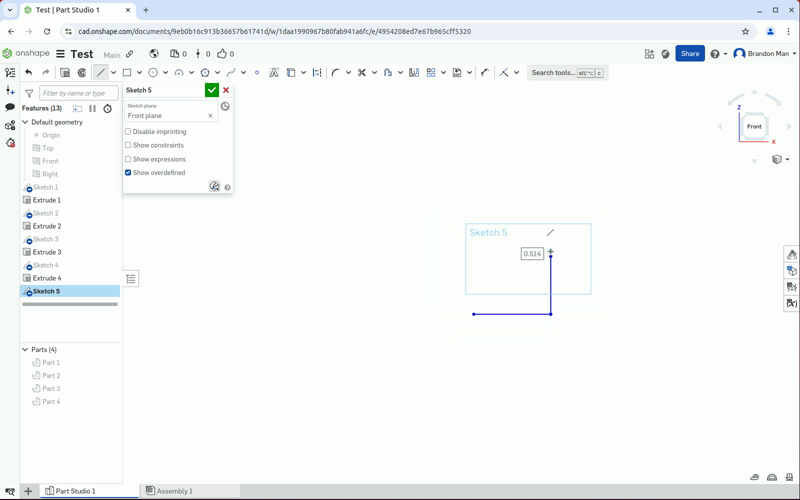
scroll(-6)
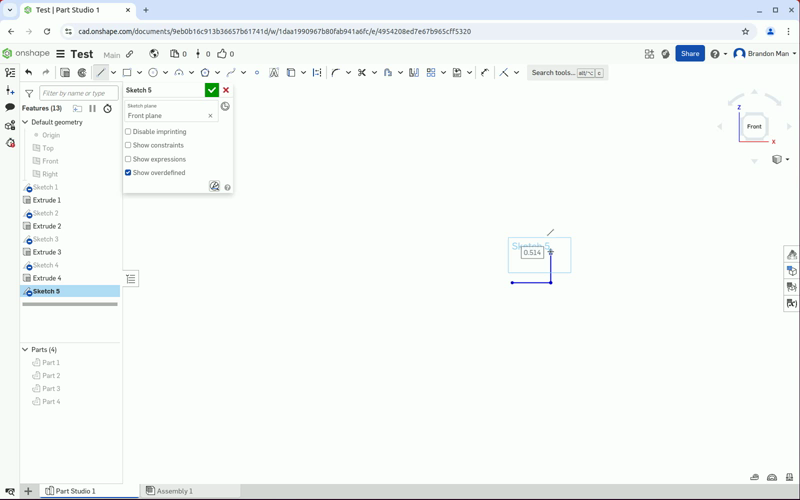
key_up(shift)
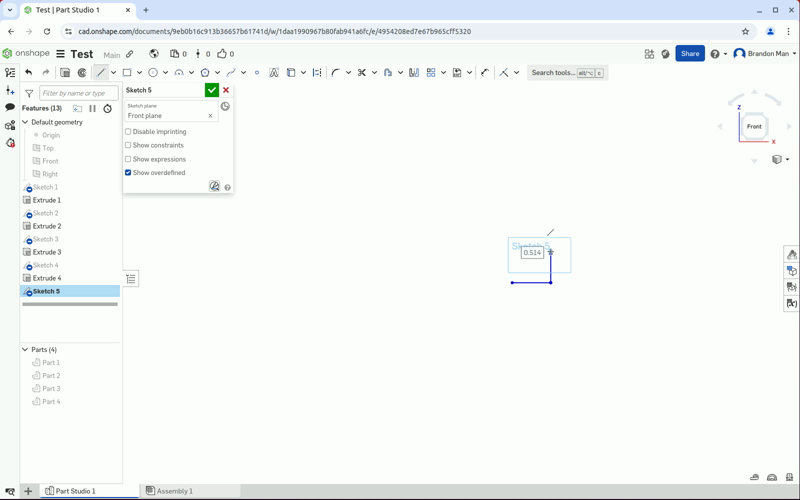
key_down(shift)
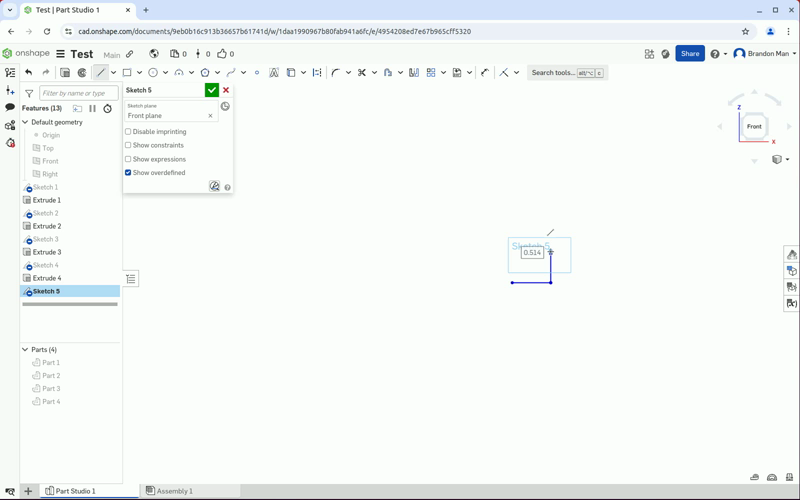
mouse_move(580, 251)
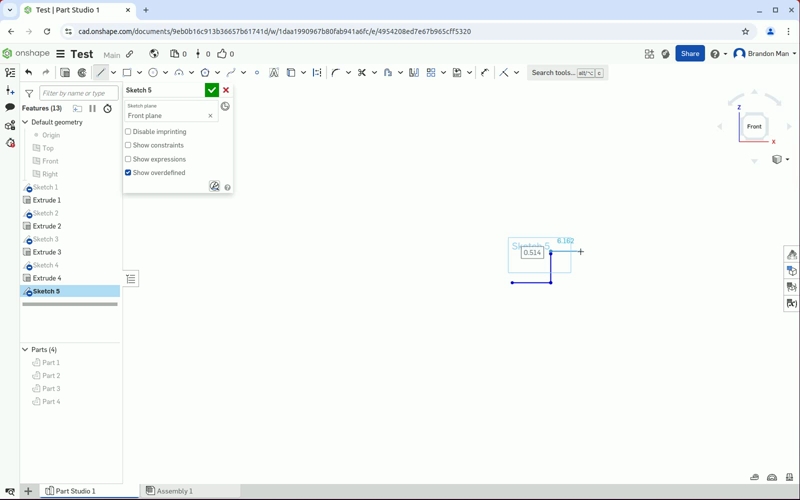
mouse_move(512, 251)
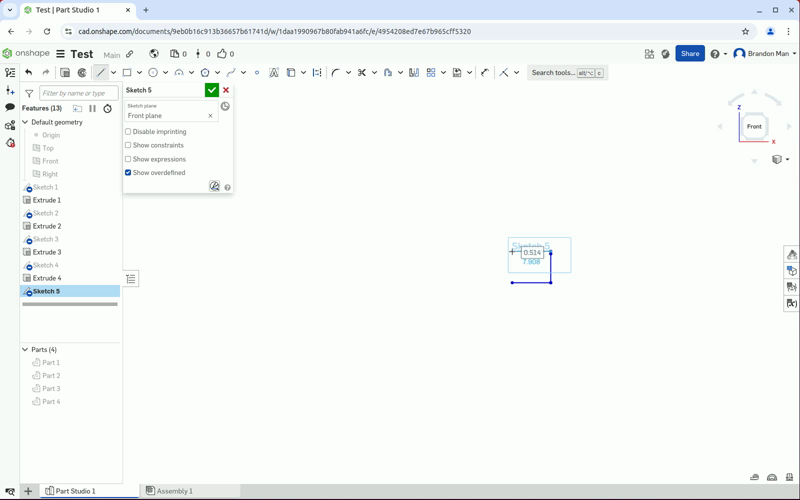
click(512, 251)
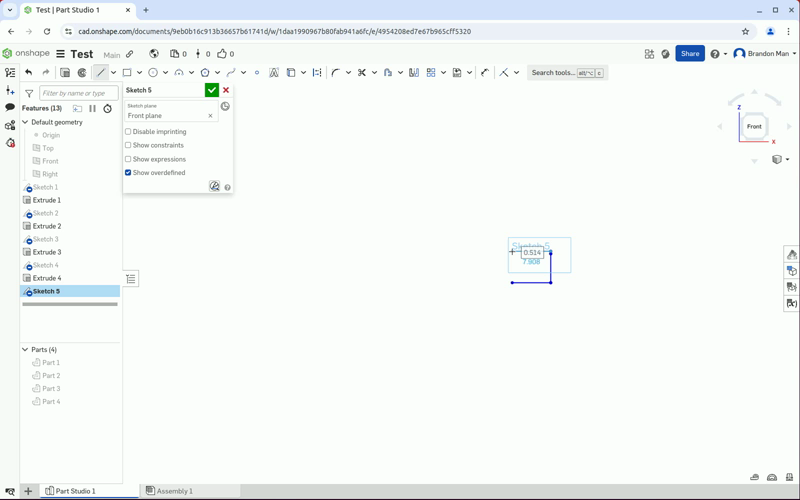
key_up(shift)
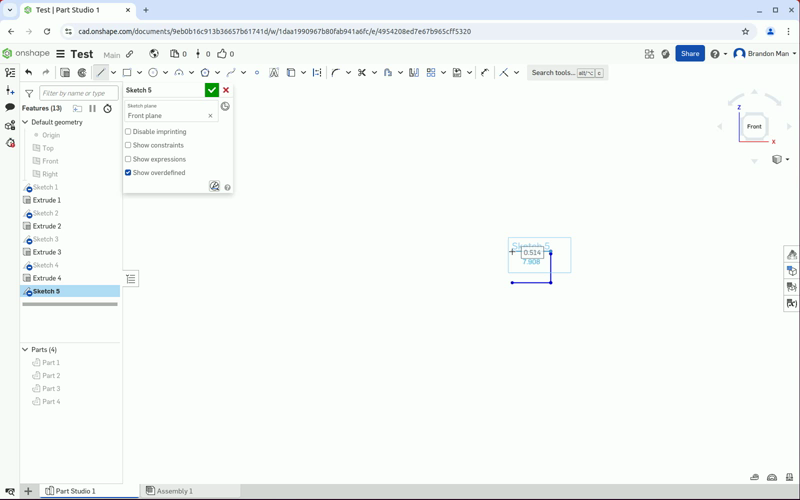
mouse_move(542, 251)
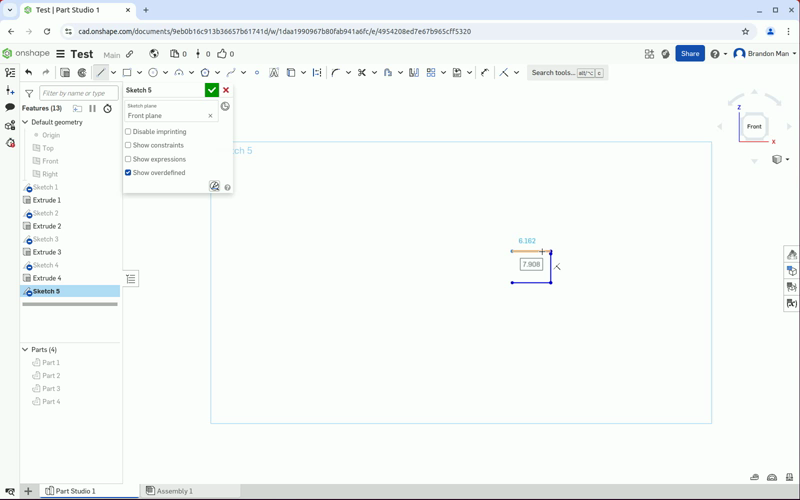
key_down(shift)
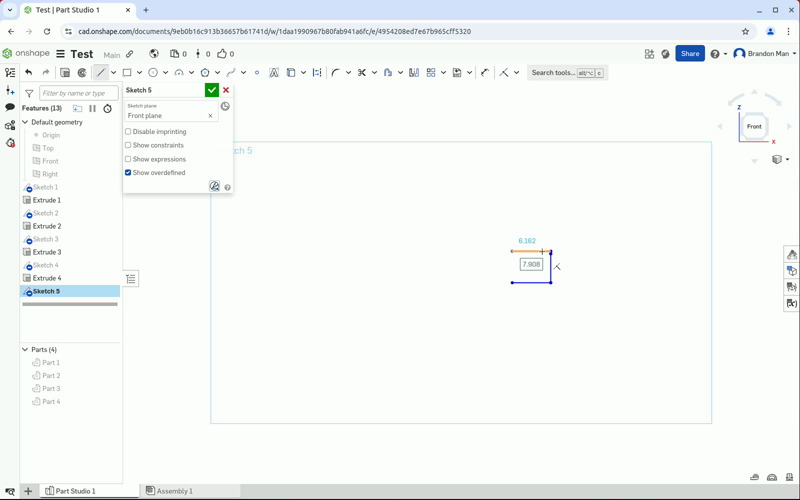
mouse_move(512, 282)
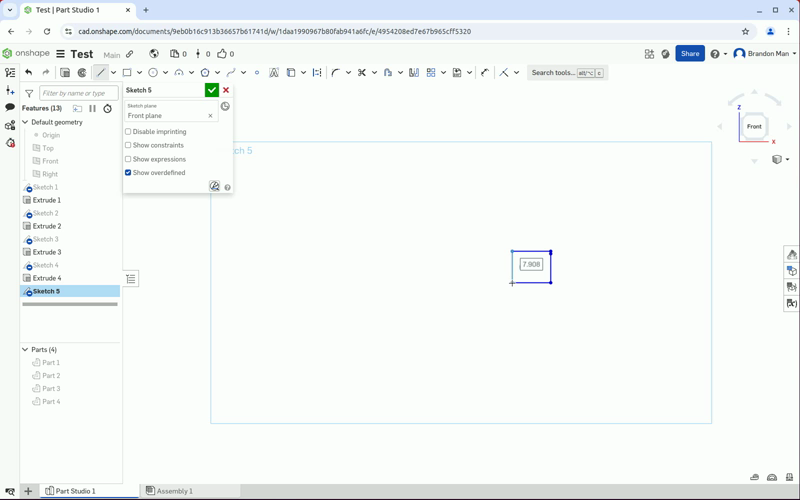
key_up(shift)
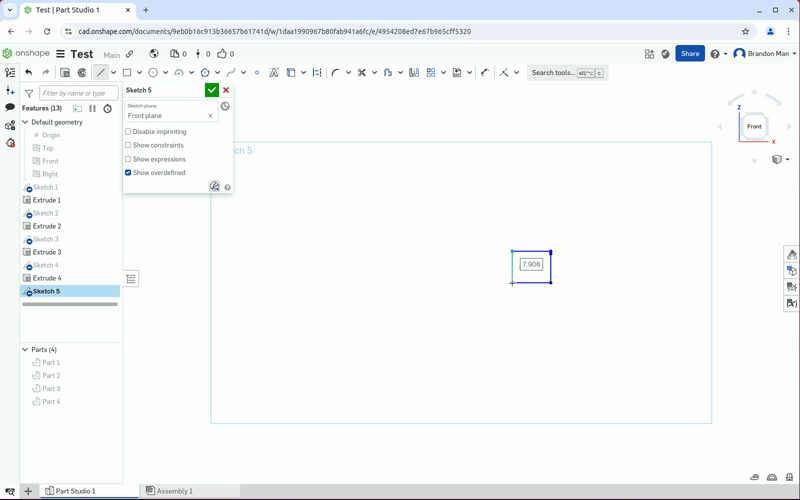
click(512, 282)
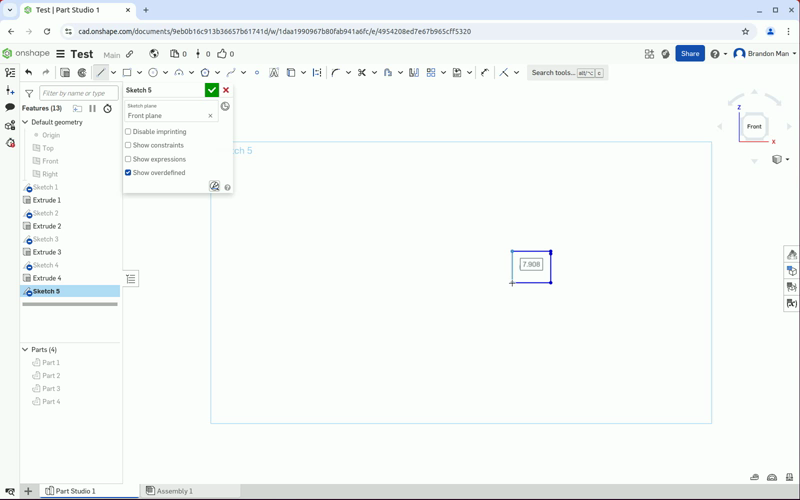
key(esc)
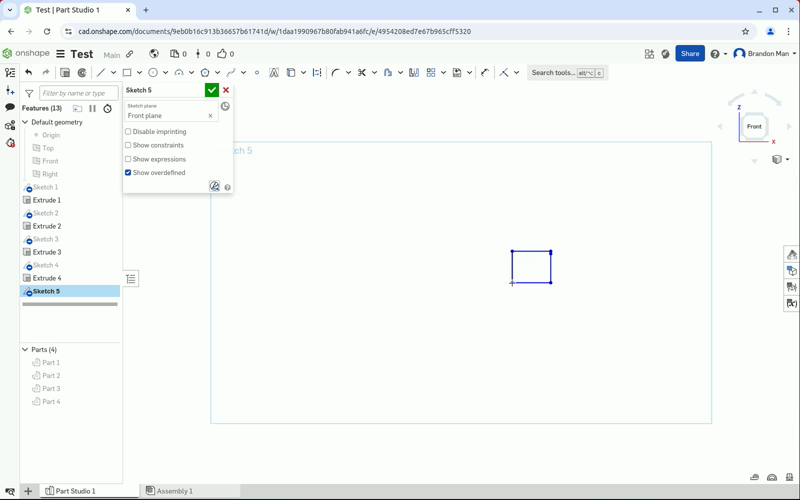
mouse_move(546, 270)
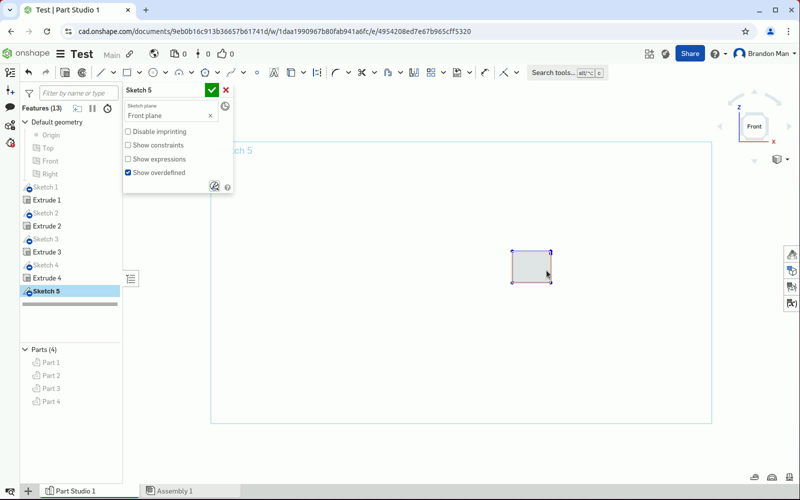
scroll(6)
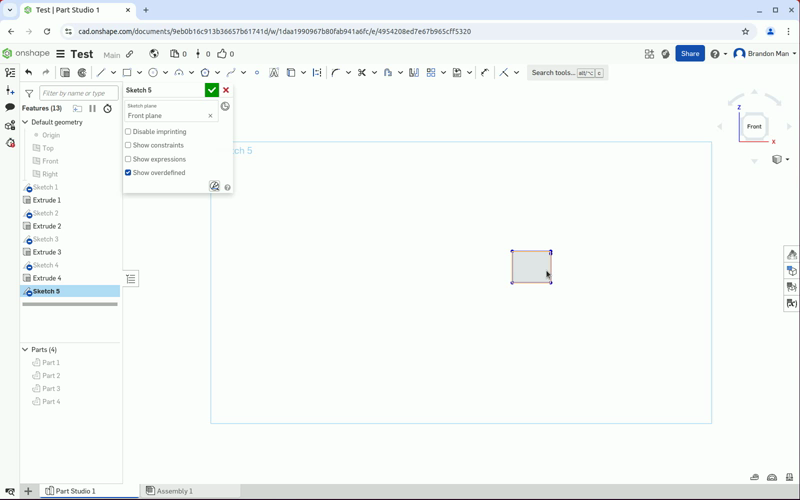
scroll(6)
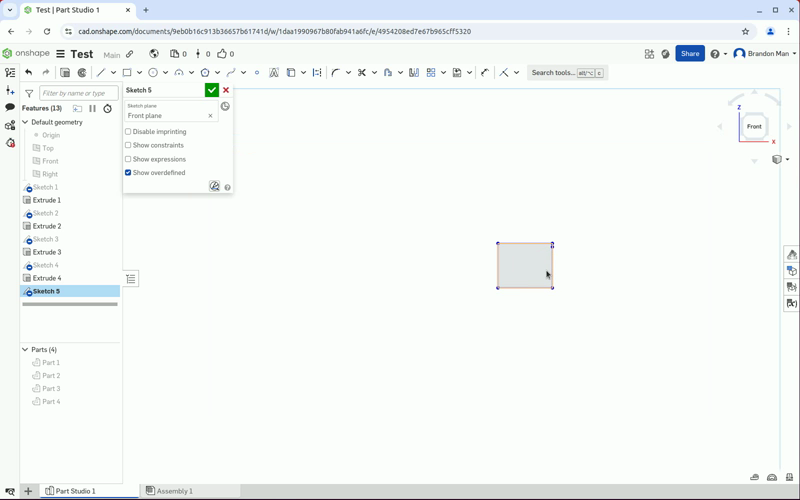
scroll(6)
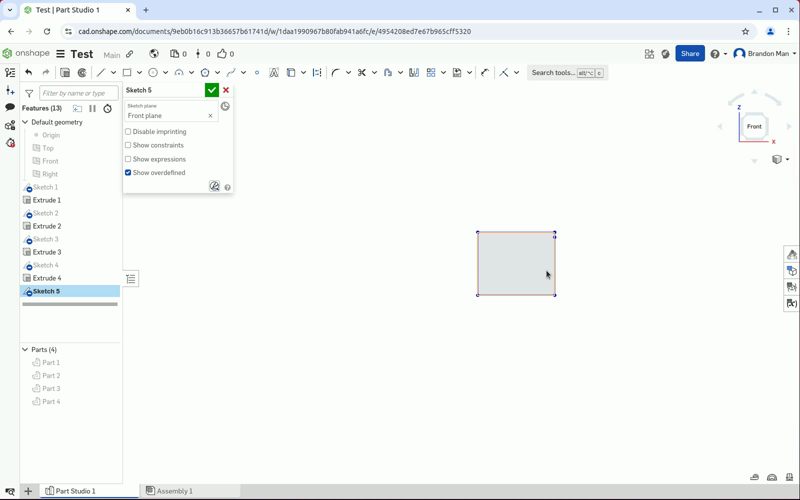
scroll(6)
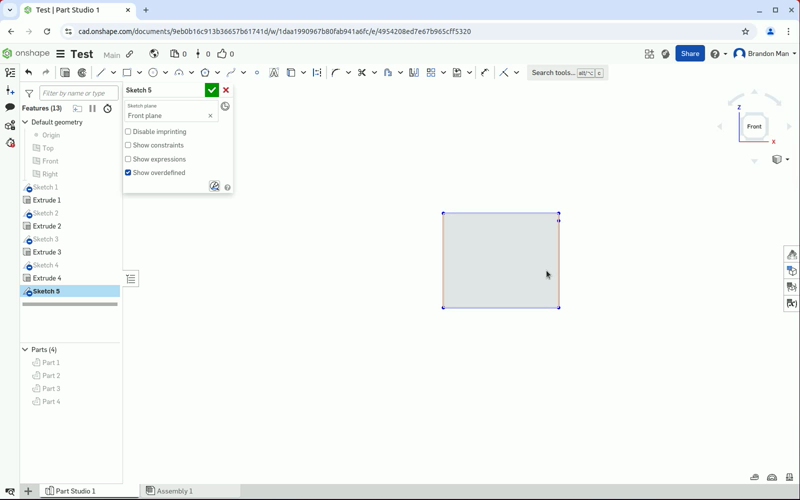
scroll(6)
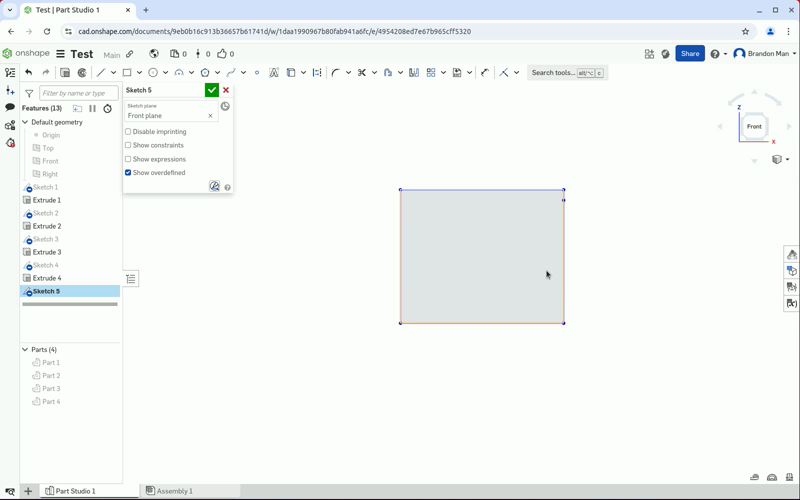
scroll(6)
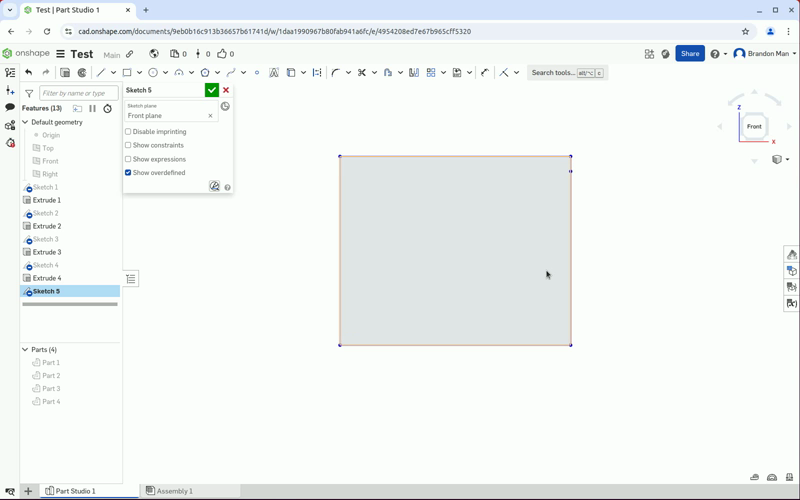
scroll(6)
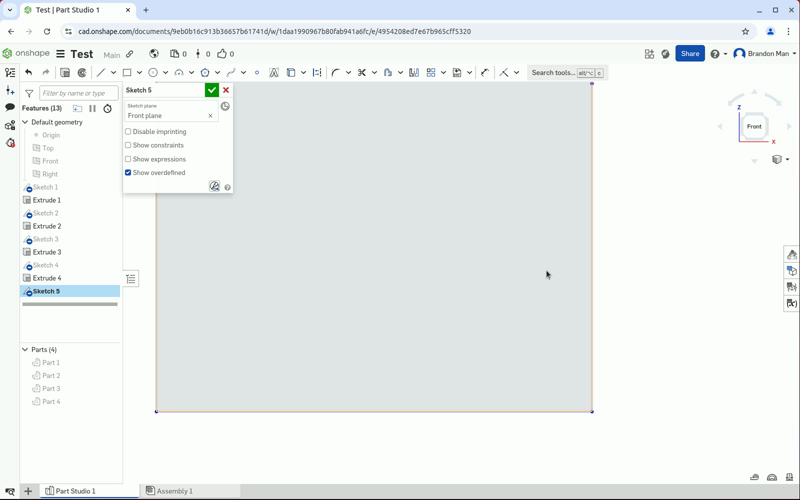
click(546, 270)
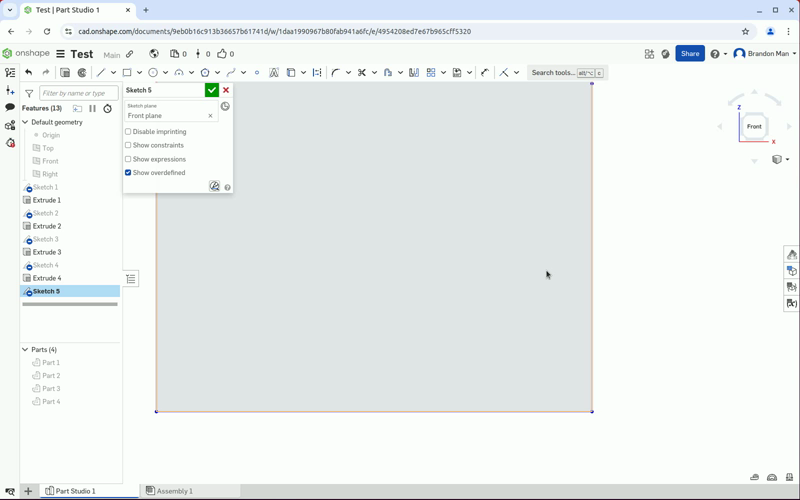
scroll(-6)
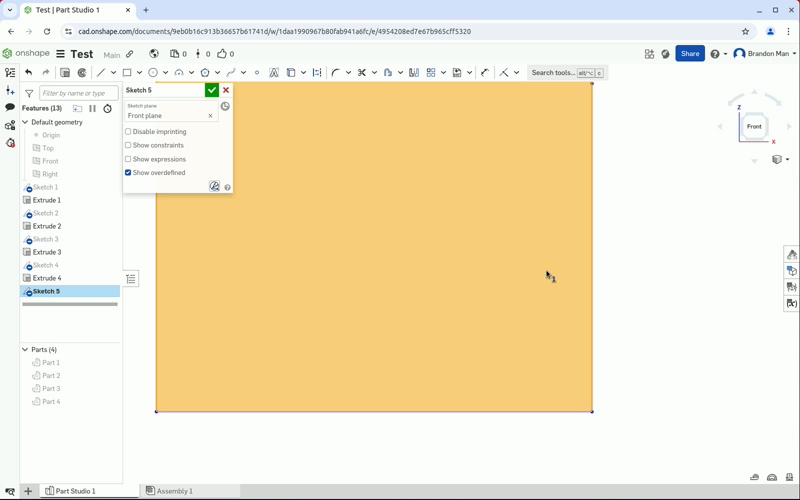
scroll(-6)
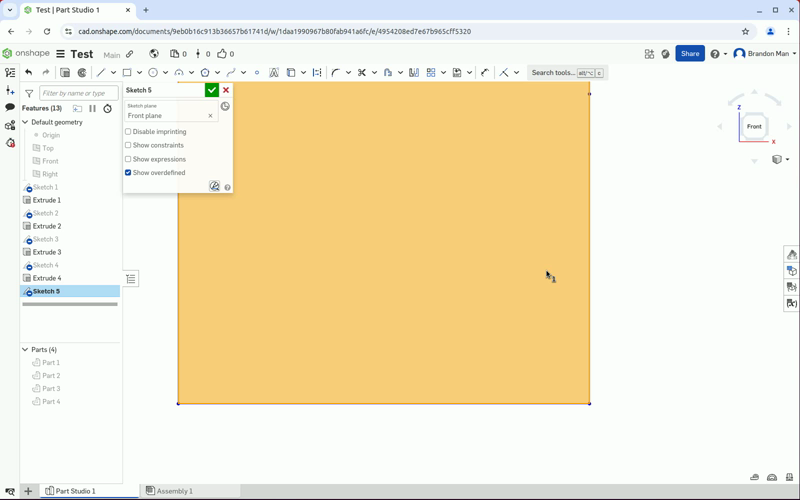
scroll(-6)
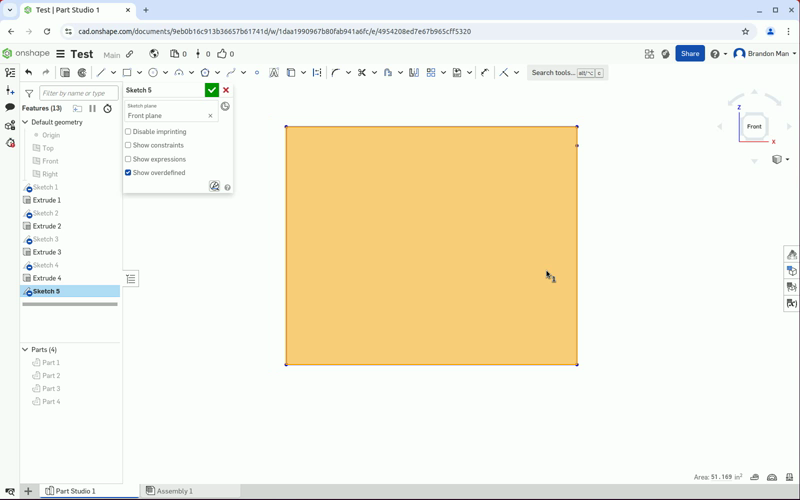
scroll(-6)
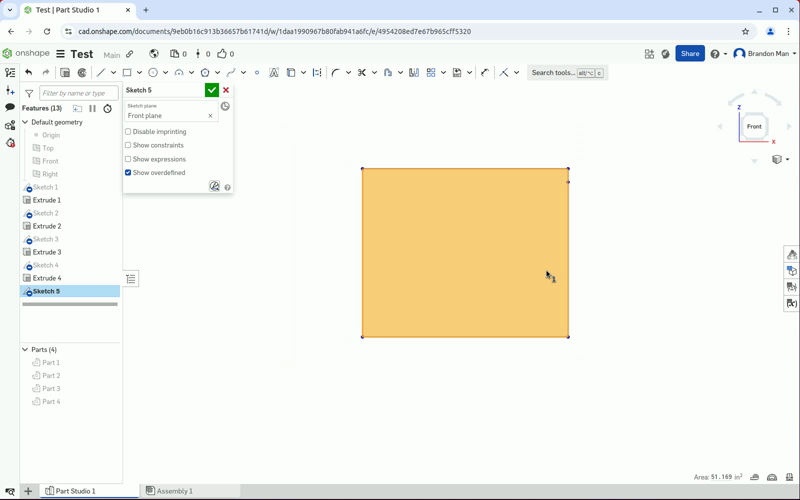
scroll(-6)
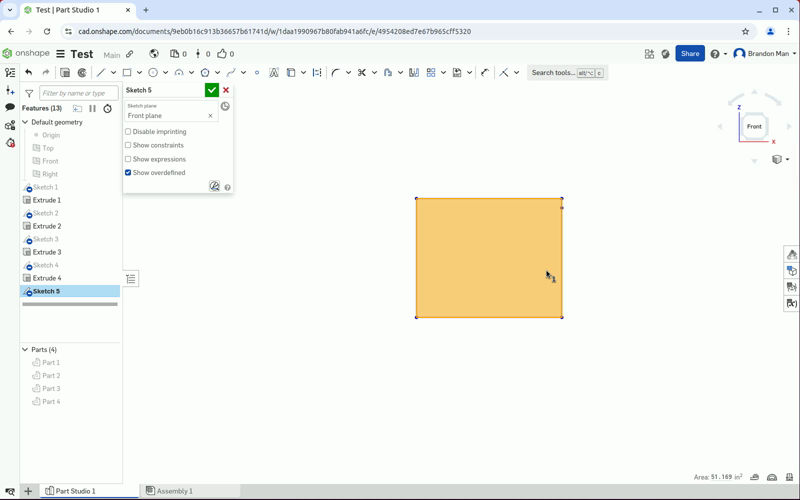
scroll(-6)
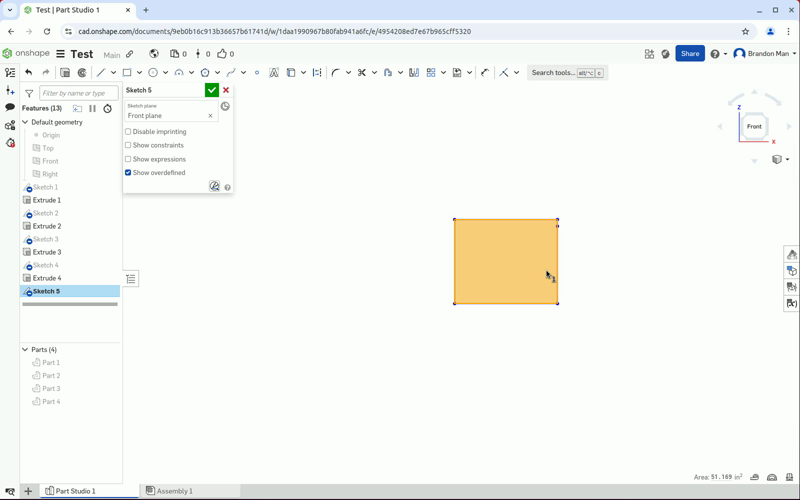
scroll(-6)
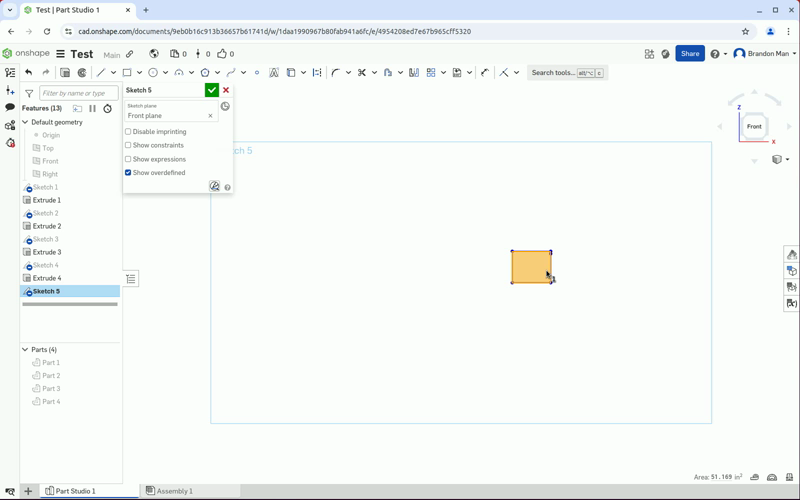
mouse_move(73, 352)
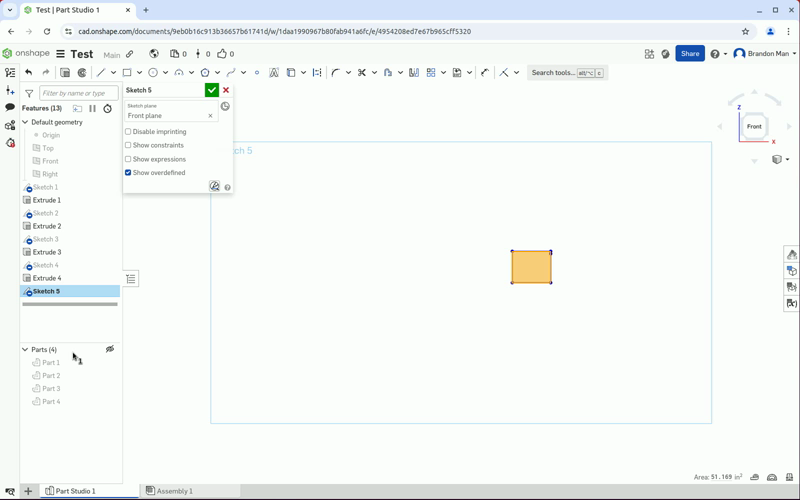
key(shift+y)
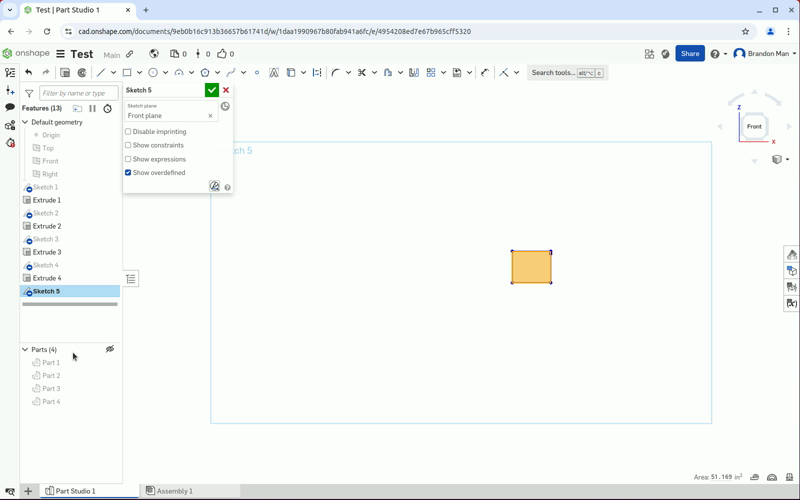
key(shift+e)
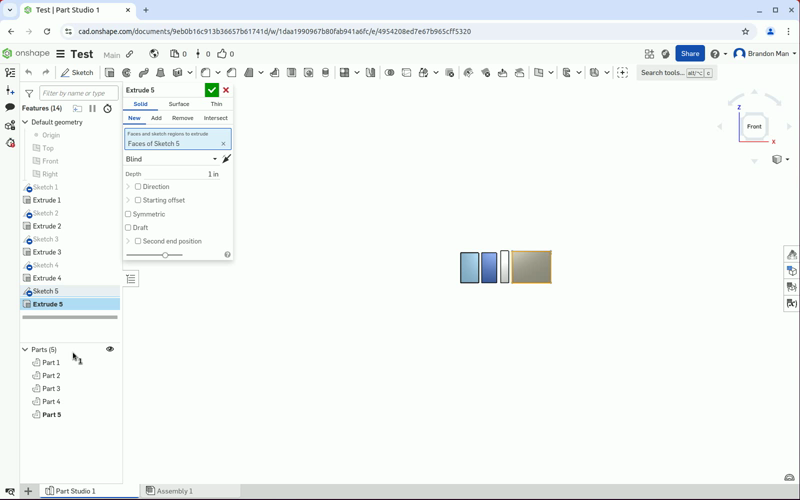
mouse_move(143, 106)
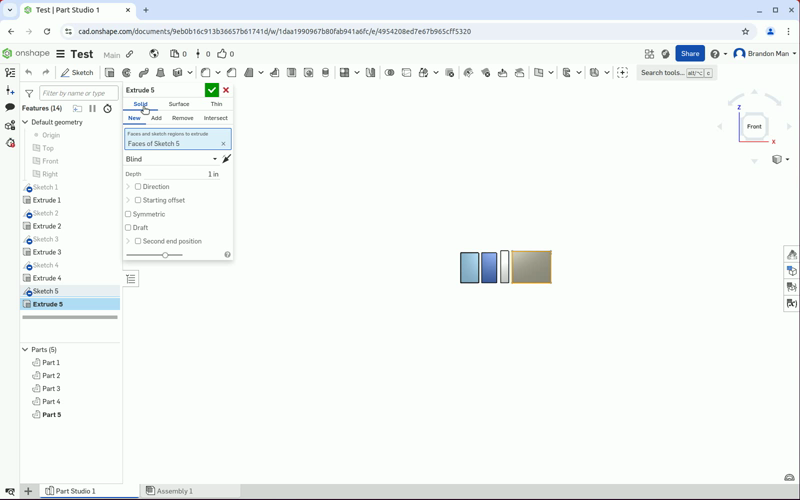
click(143, 106)
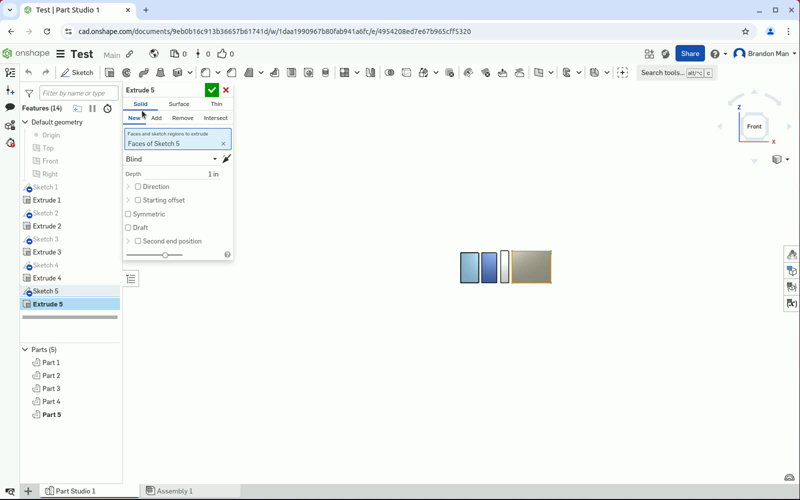
mouse_move(137, 120)
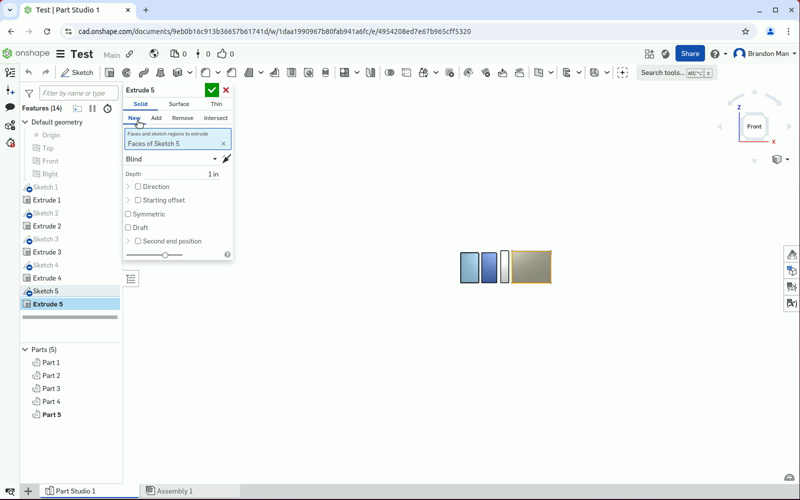
click(137, 120)
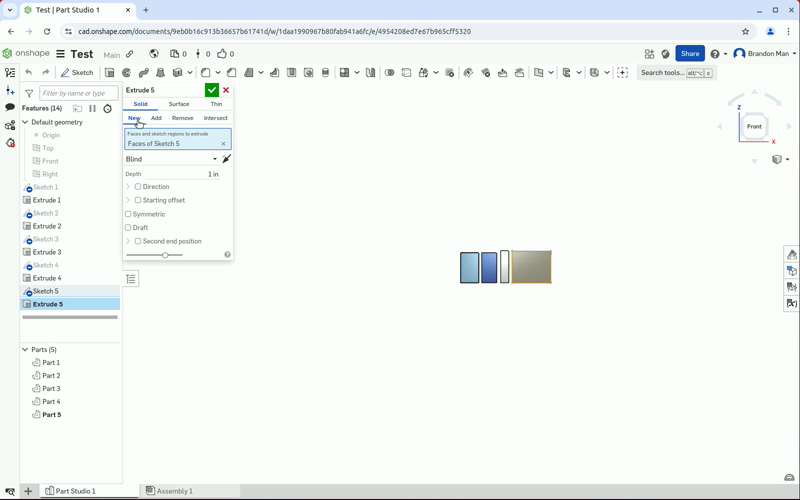
key(tab, 4)
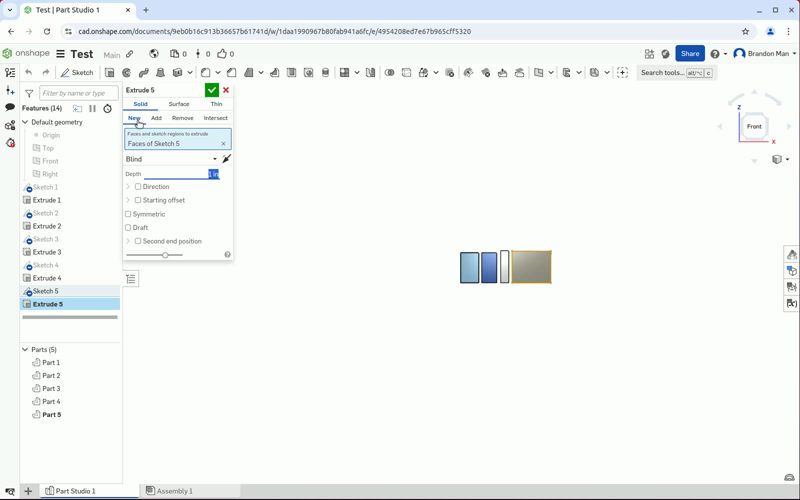
text(-0.241)
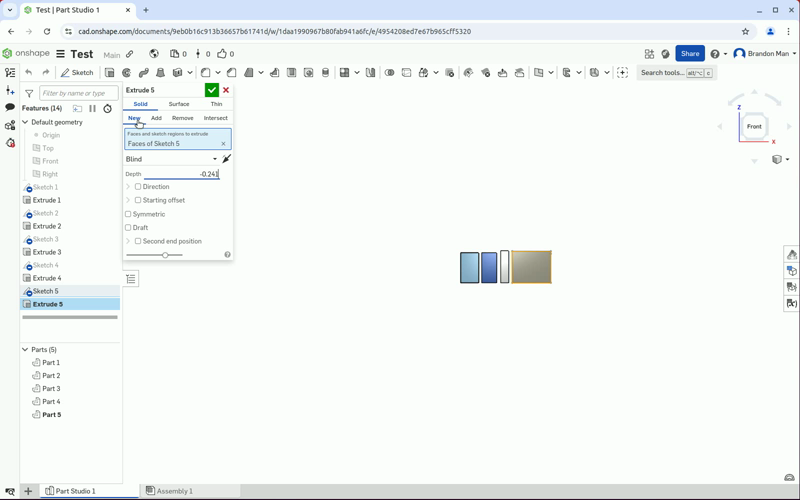
key(enter)
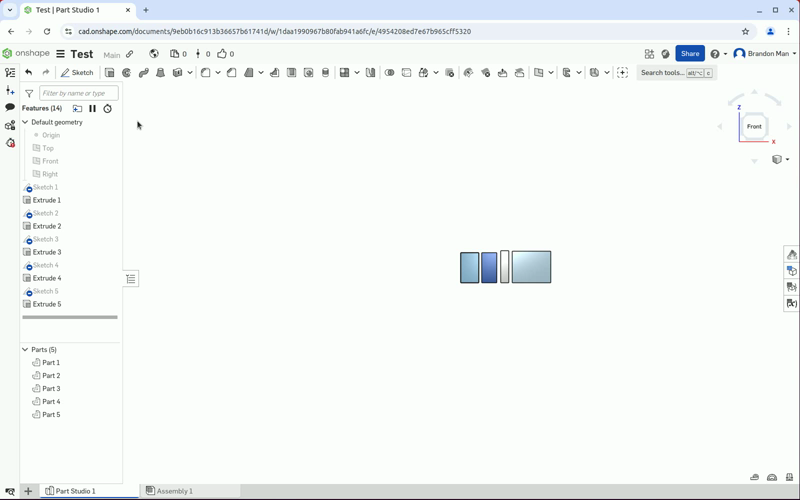
key(shift+h)
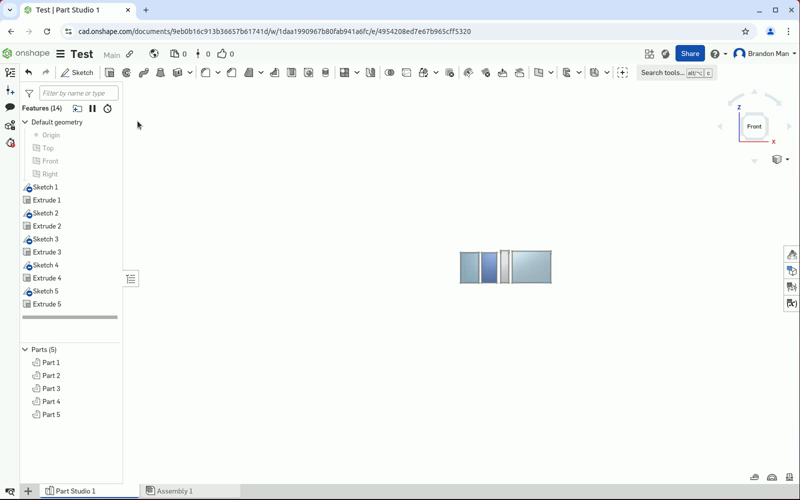
key(shift+h)
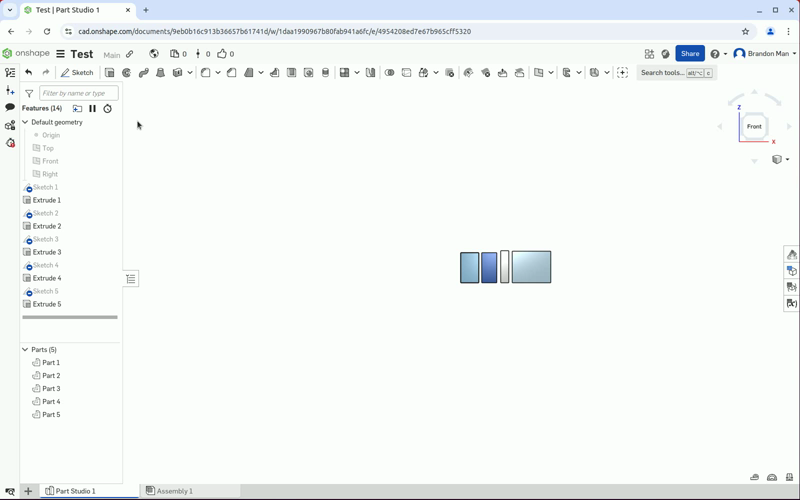
mouse_move(73, 189)
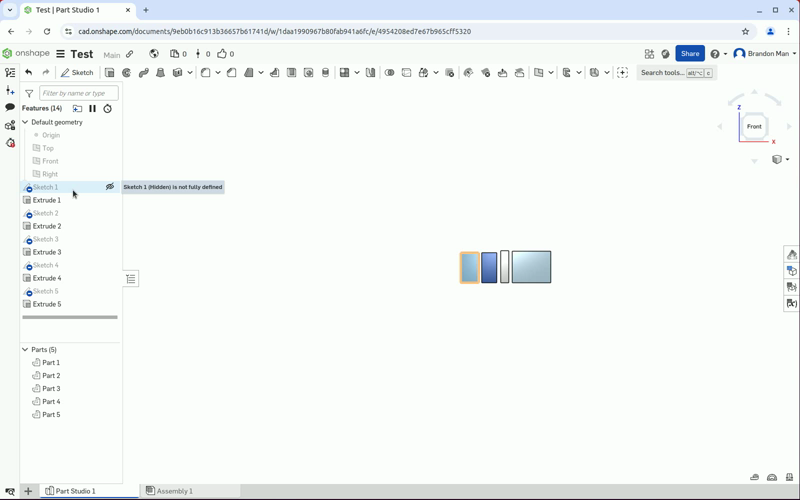
click(73, 189)
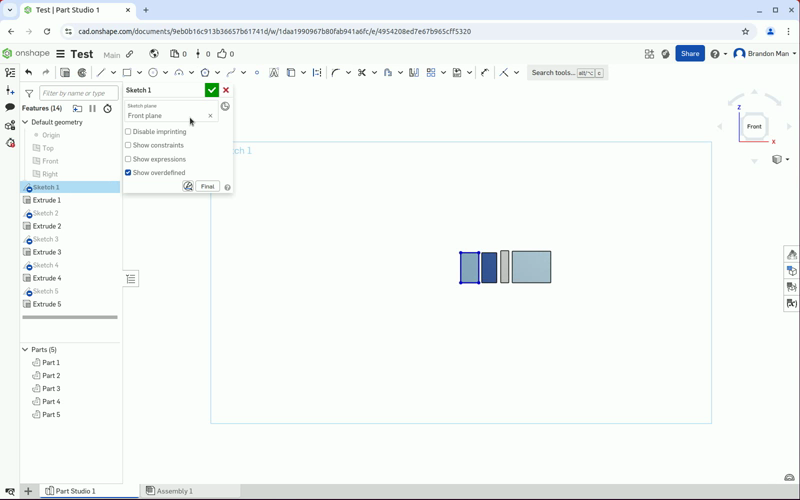
mouse_move(229, 92)
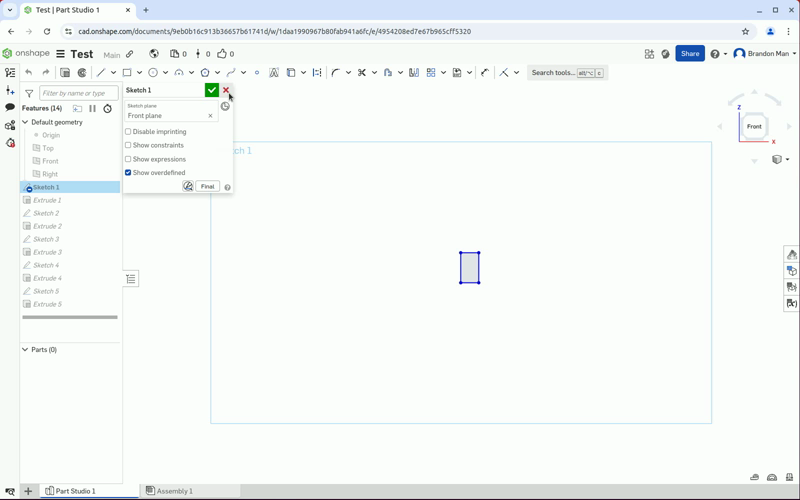
click(229, 92)
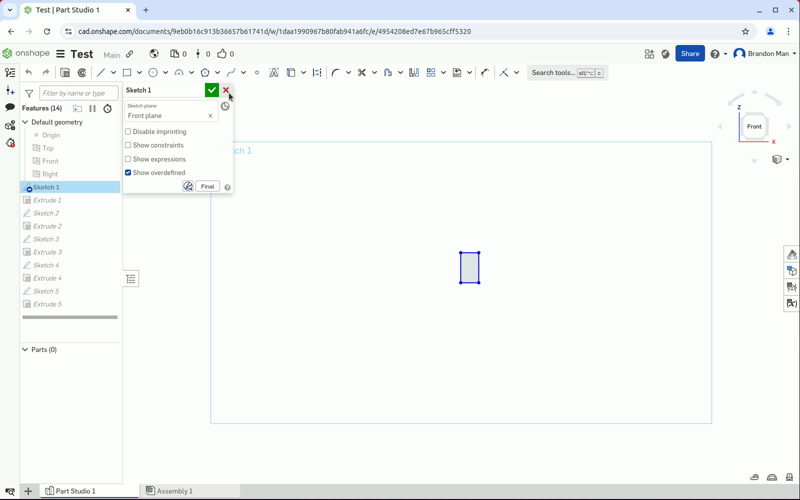
key(shift+s)
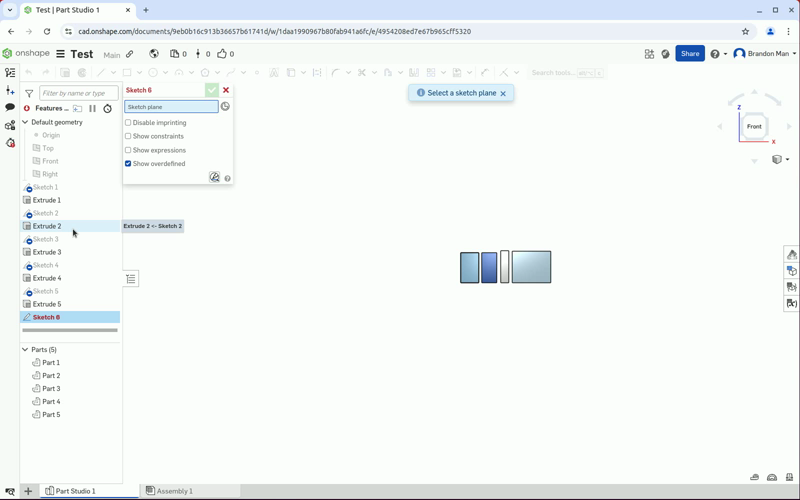
scroll(3)
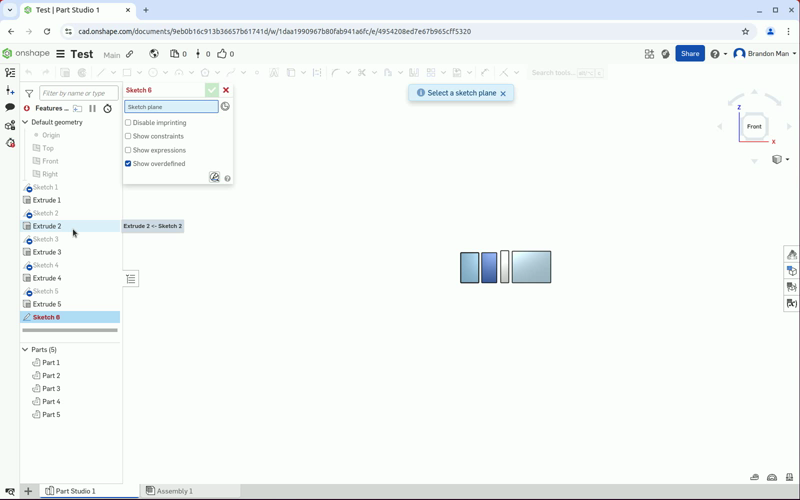
mouse_move(73, 163)
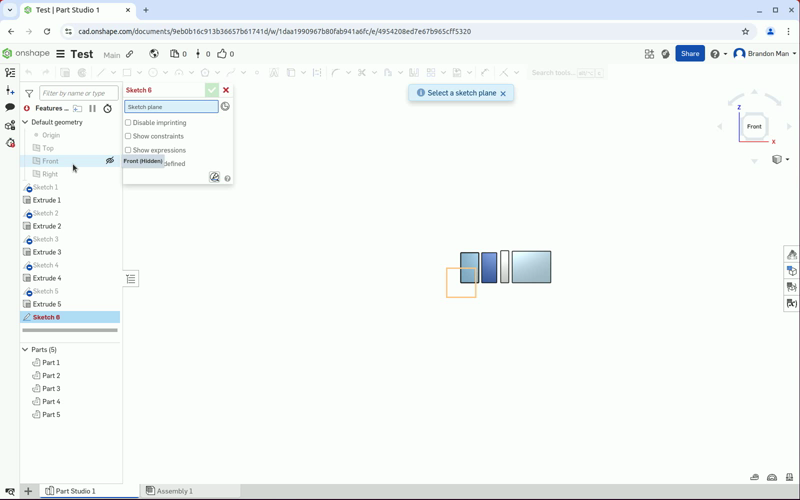
click(73, 163)
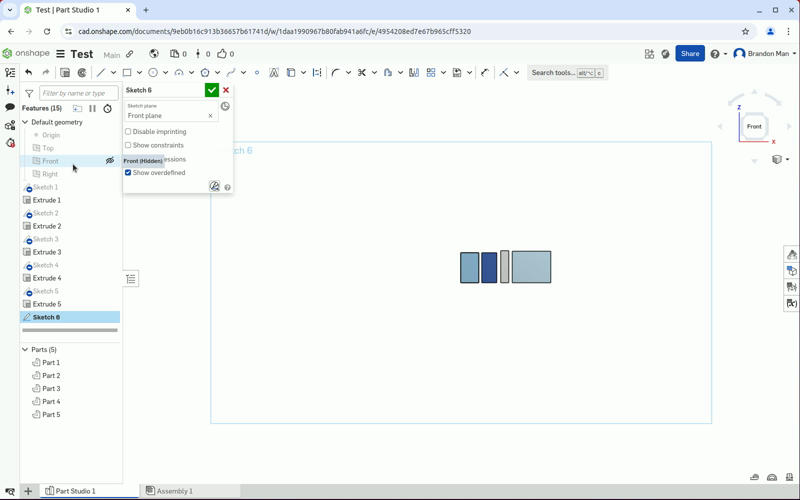
mouse_move(73, 352)
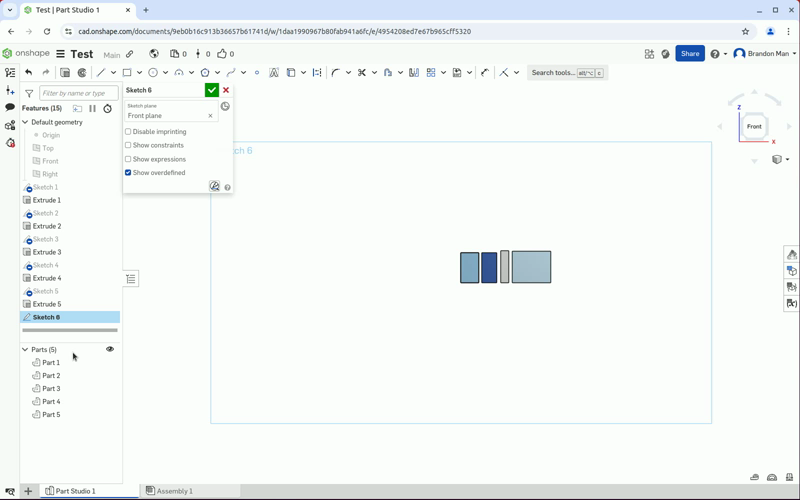
key(y)
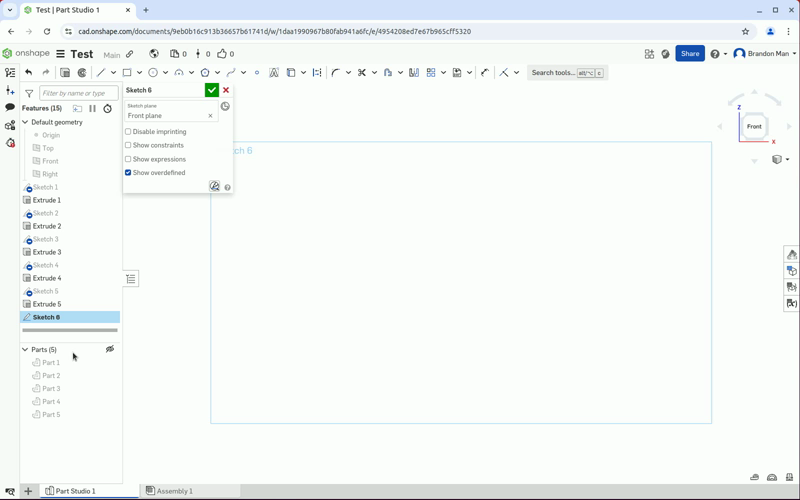
key(l)
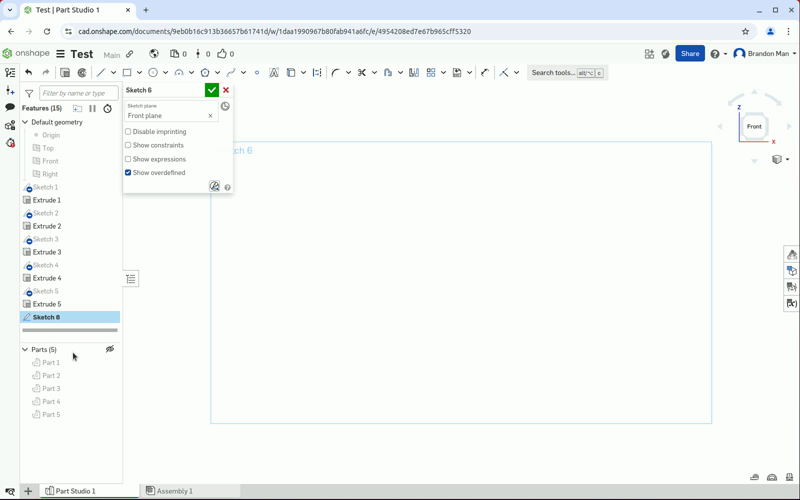
key_down(shift)
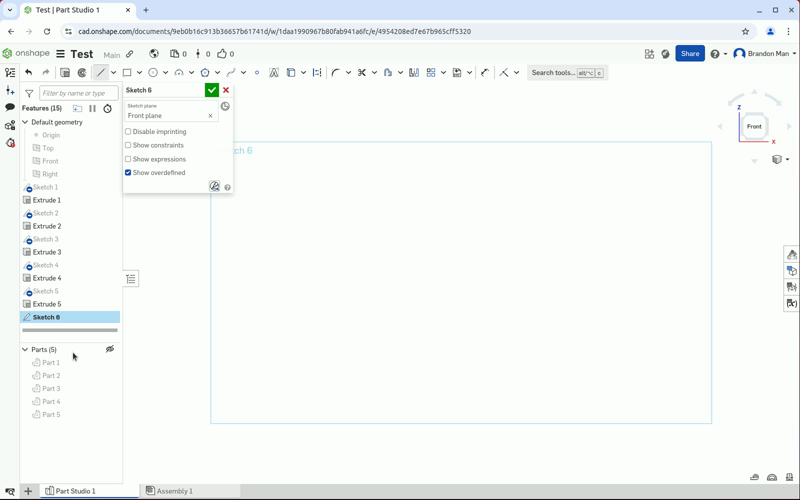
mouse_move(553, 282)
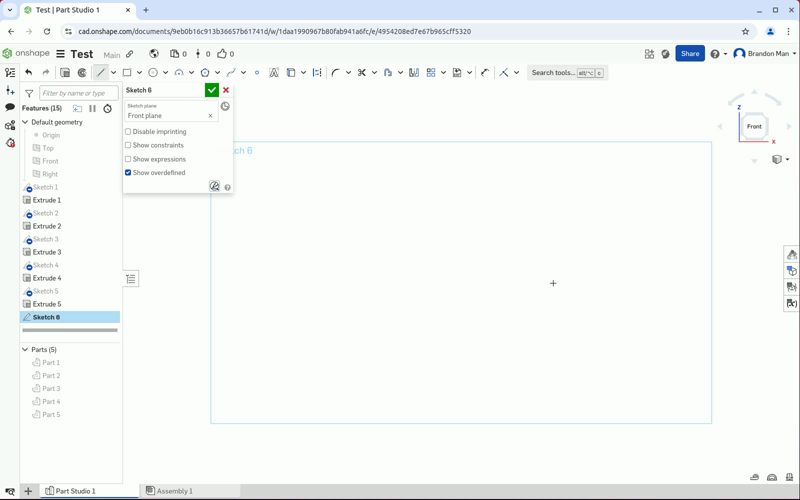
click(553, 282)
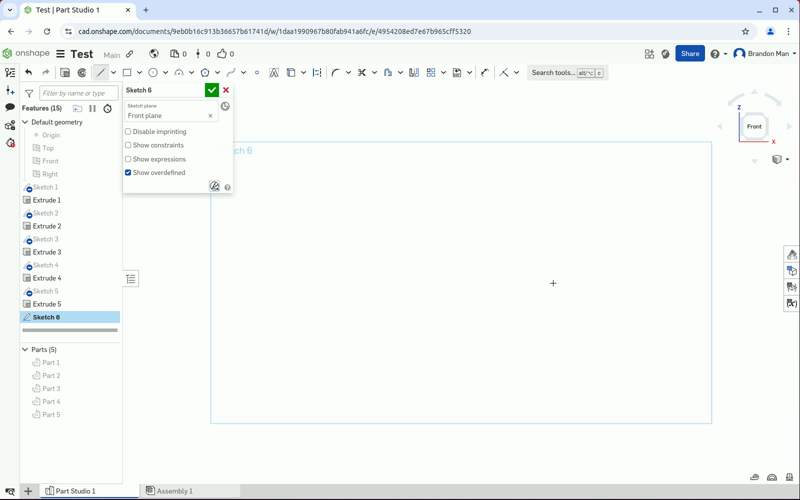
key_up(shift)
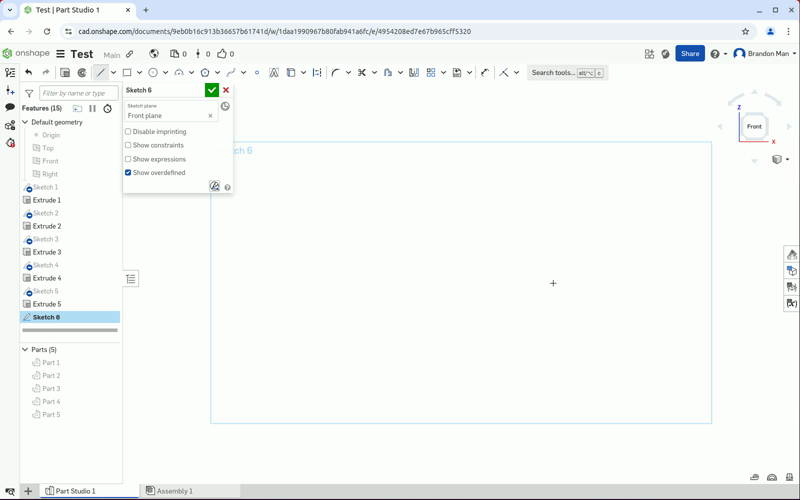
key_down(shift)
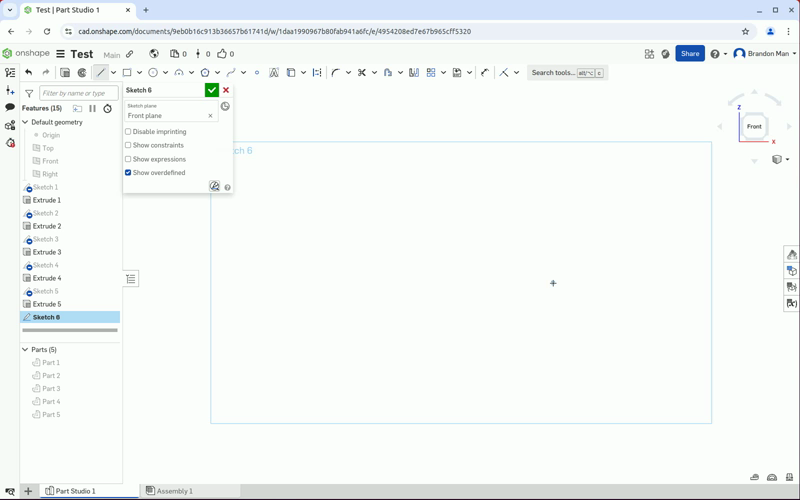
mouse_move(583, 282)
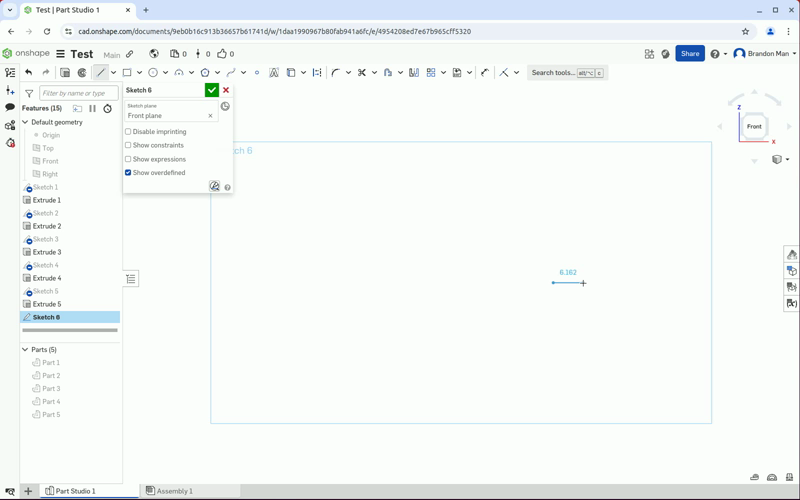
mouse_move(573, 282)
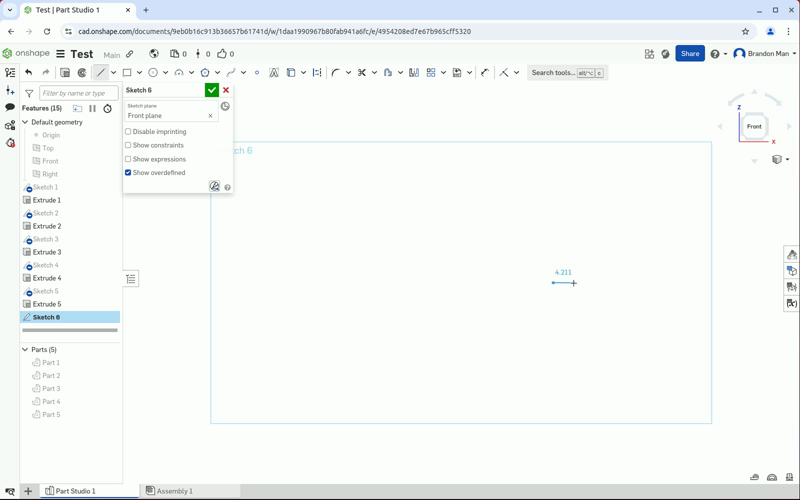
click(573, 282)
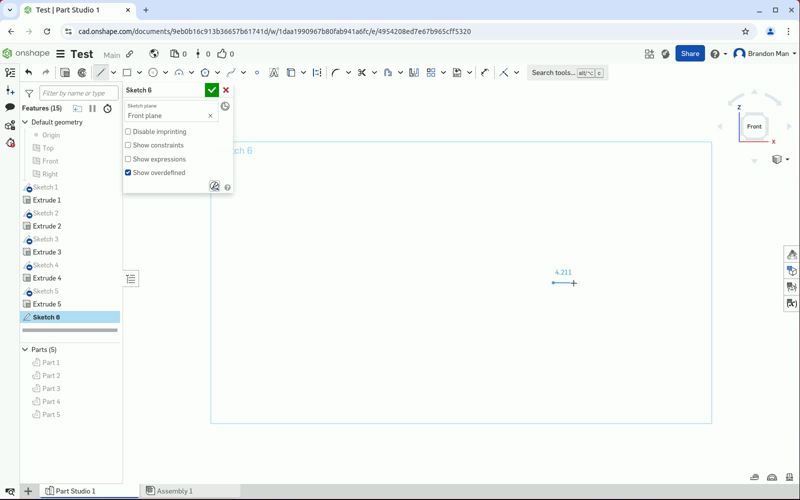
key_up(shift)
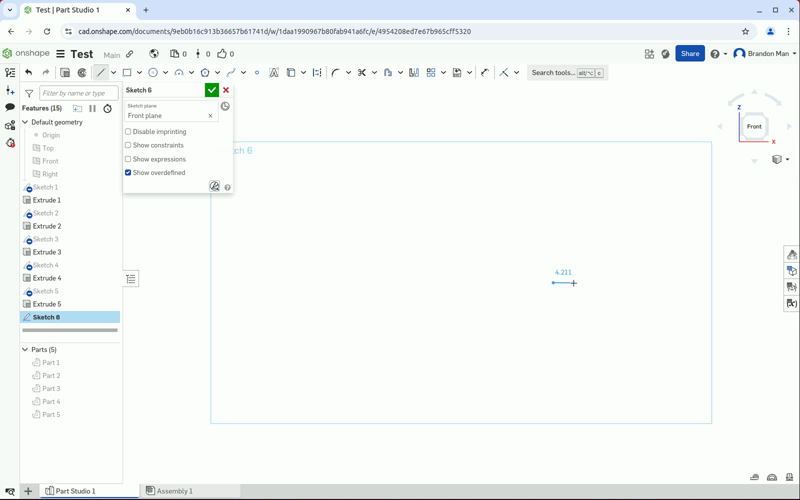
key_down(shift)
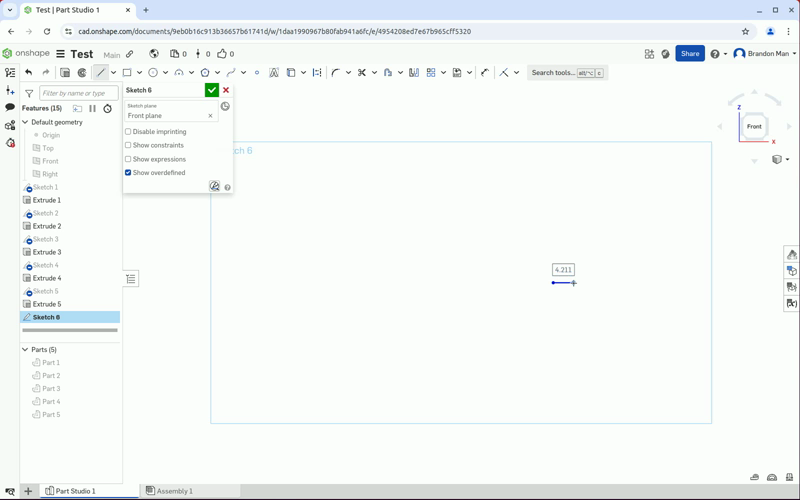
mouse_move(589, 282)
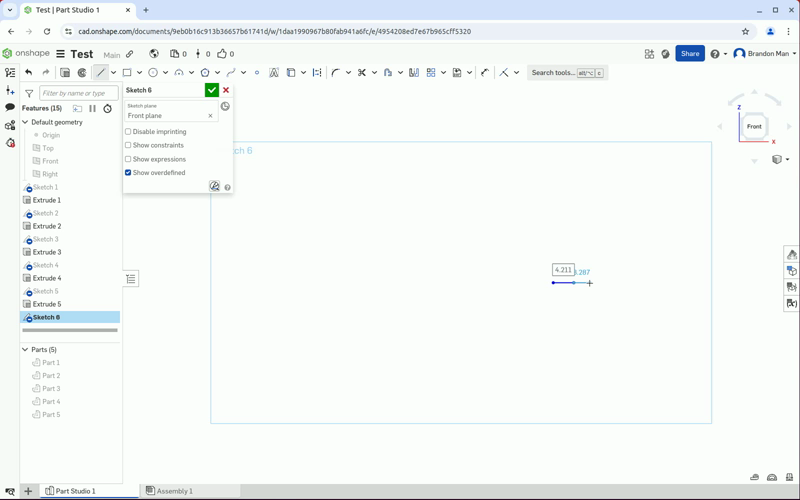
mouse_move(573, 252)
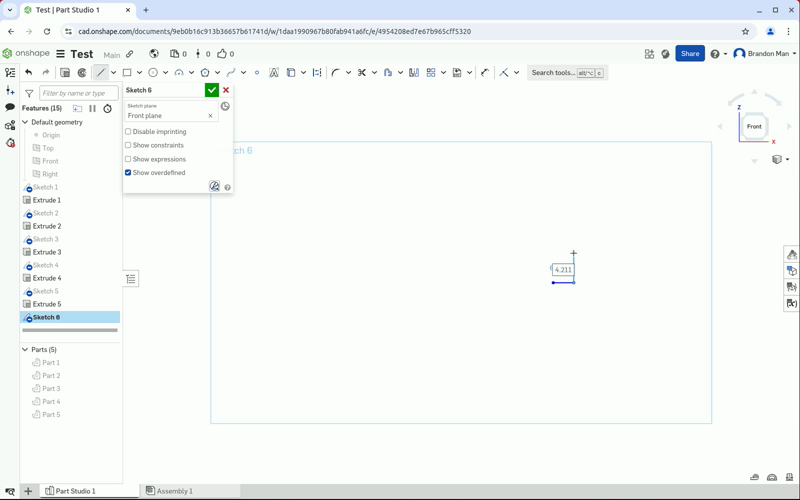
click(573, 252)
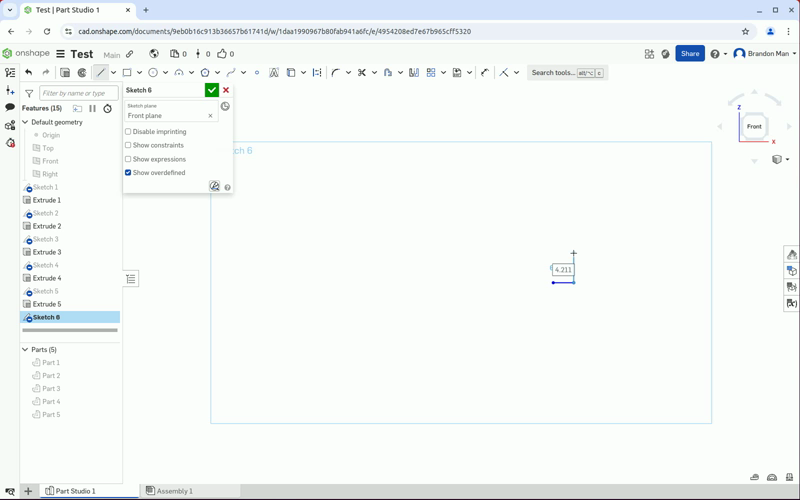
key_up(shift)
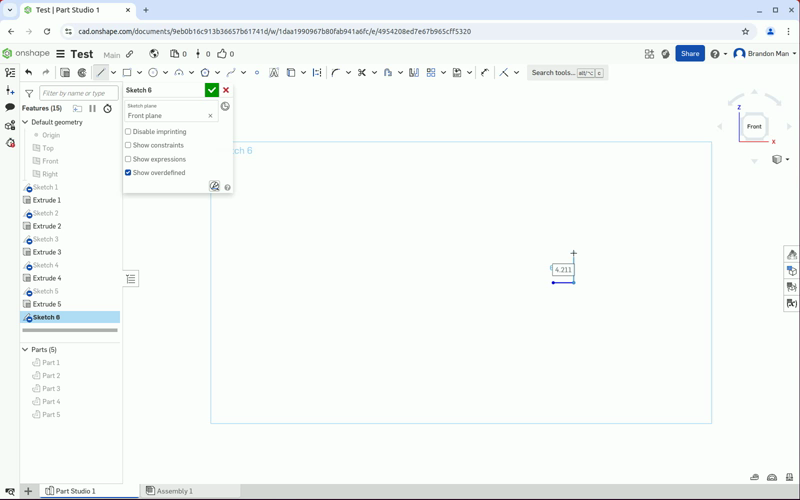
key_down(shift)
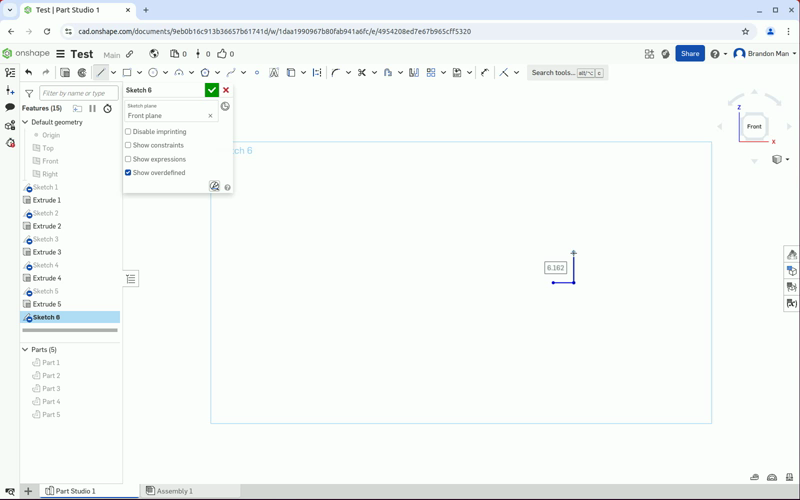
mouse_move(589, 252)
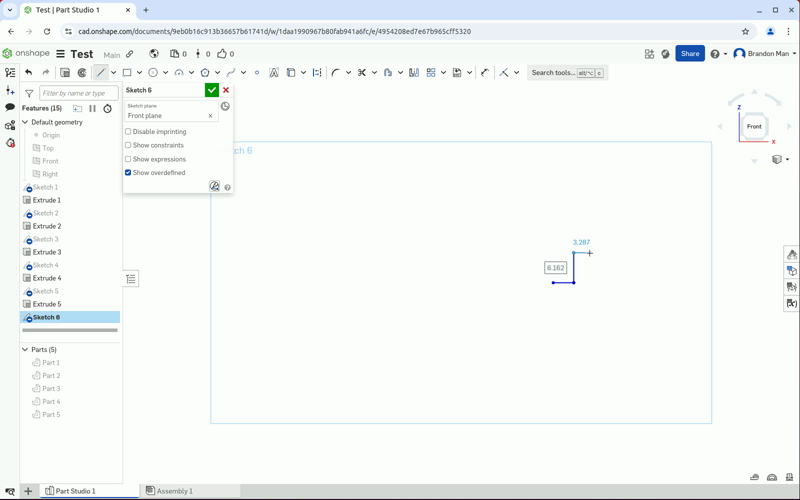
mouse_move(573, 250)
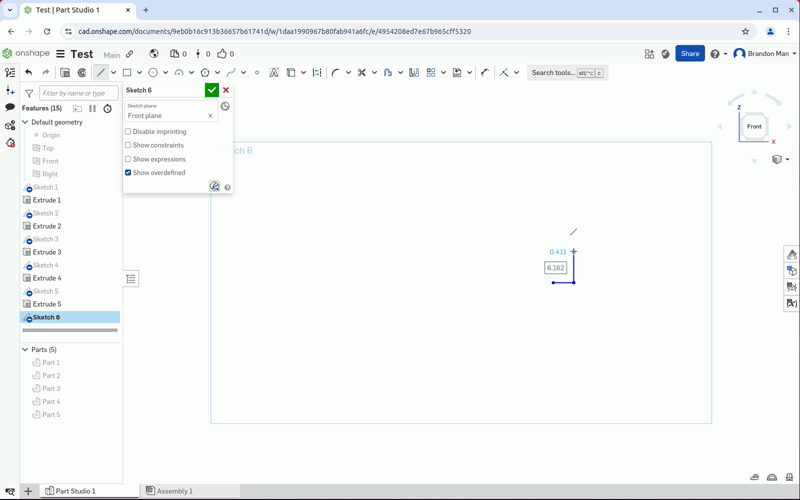
scroll(6)
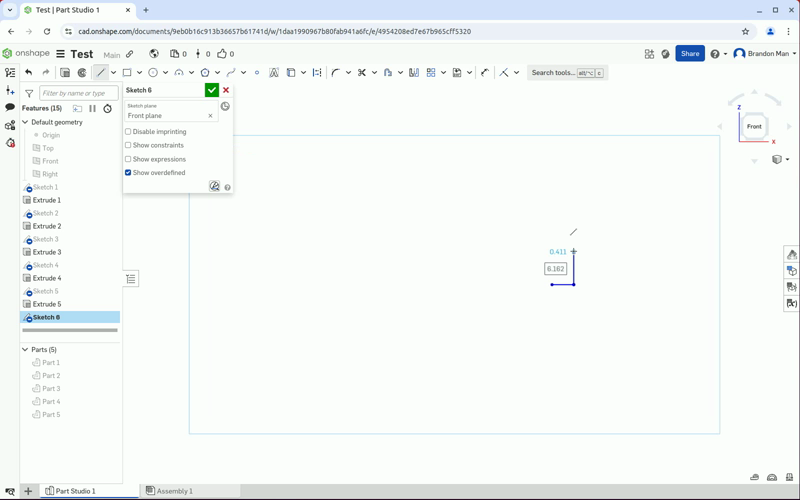
scroll(6)
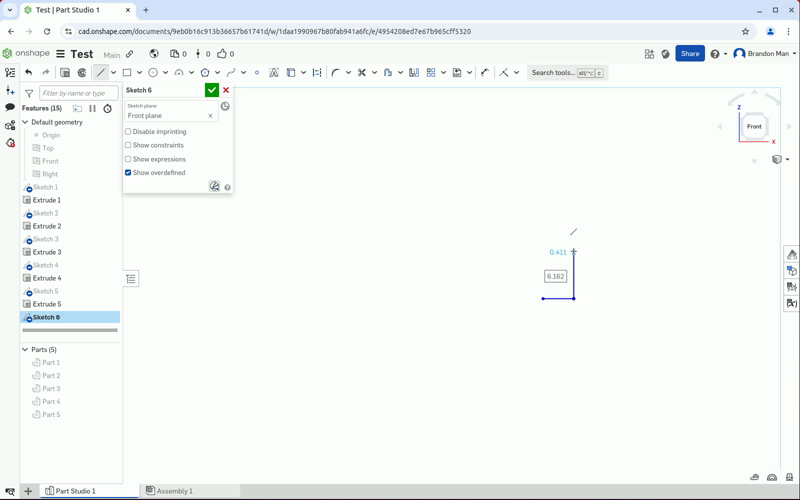
scroll(6)
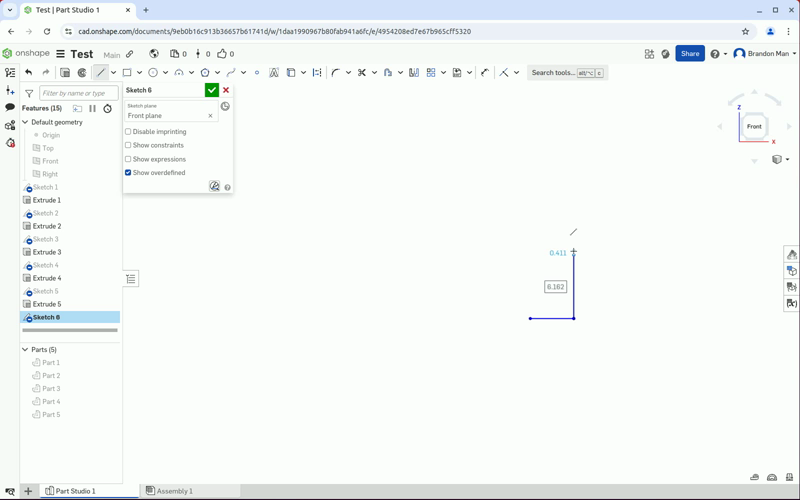
scroll(6)
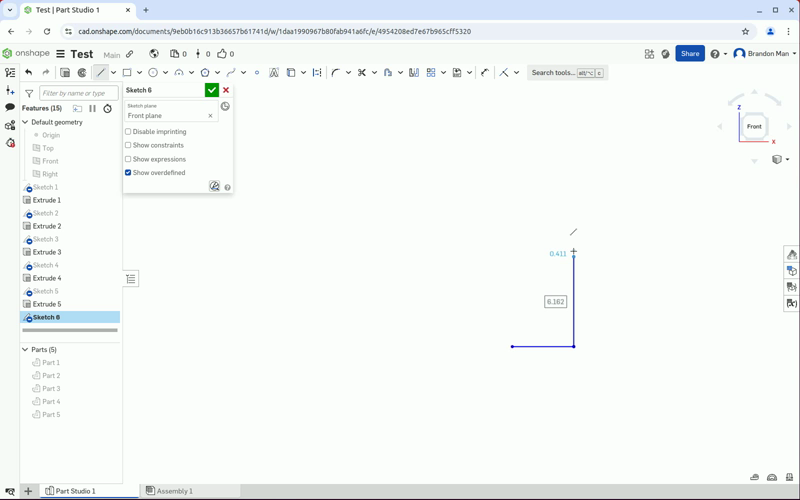
scroll(6)
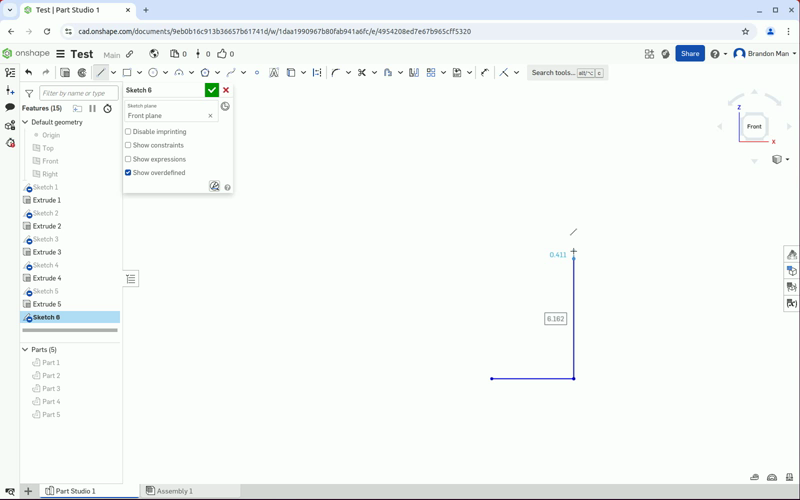
scroll(6)
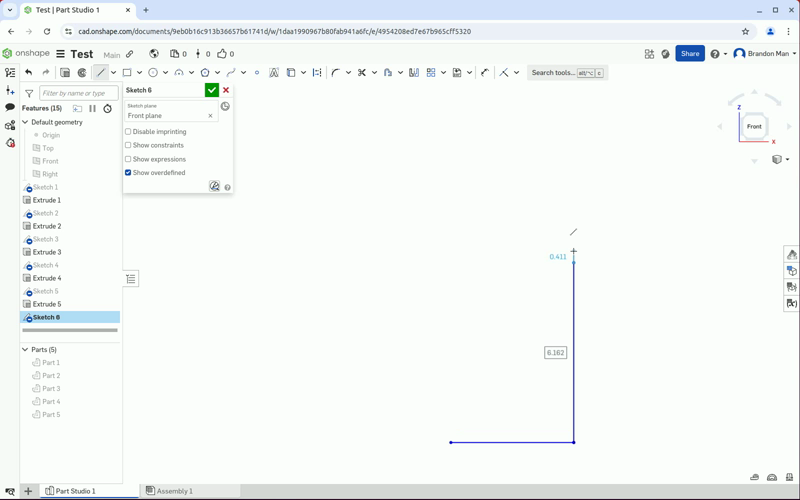
scroll(6)
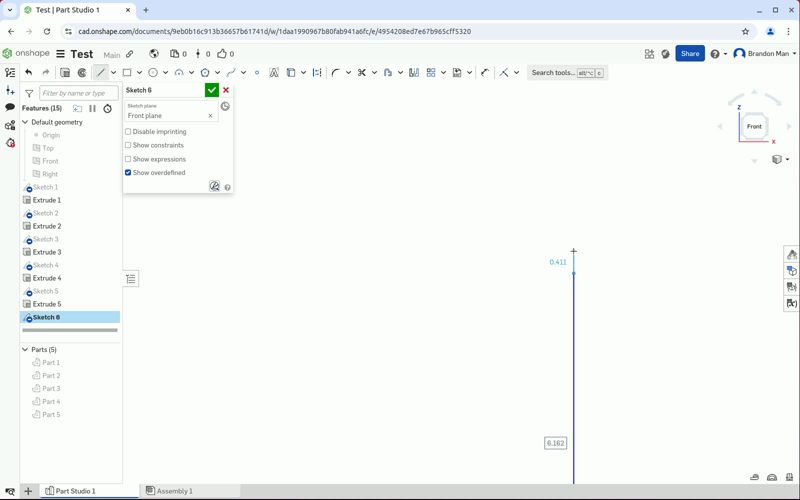
click(573, 250)
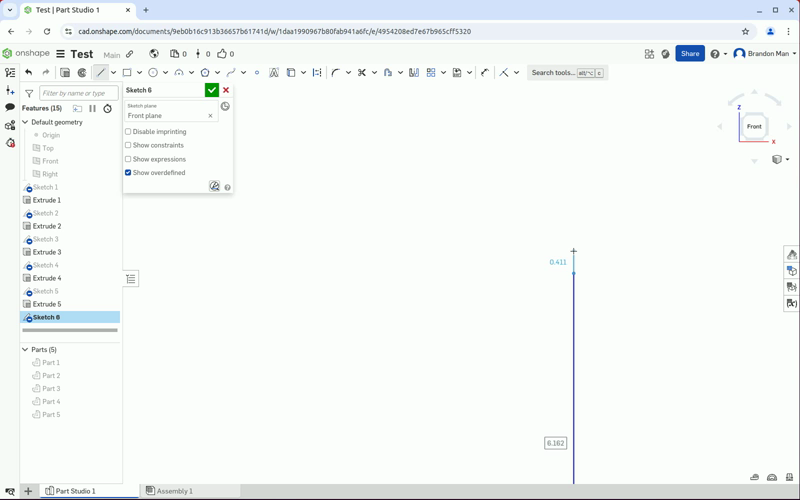
scroll(-6)
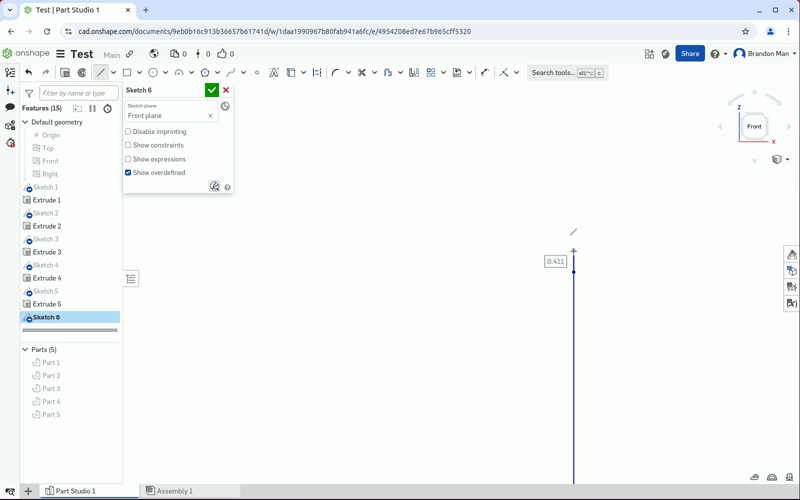
scroll(-6)
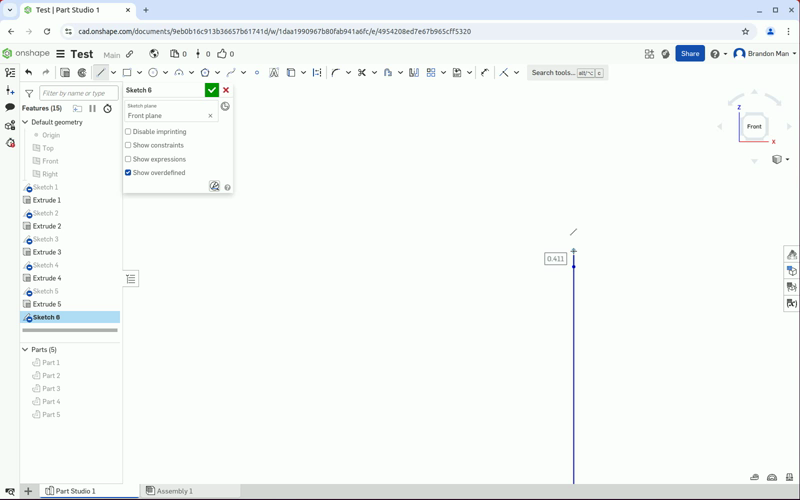
scroll(-6)
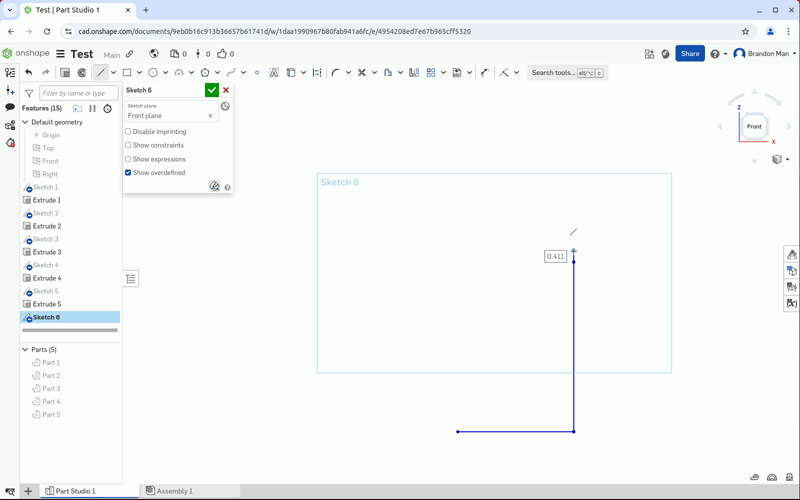
scroll(-6)
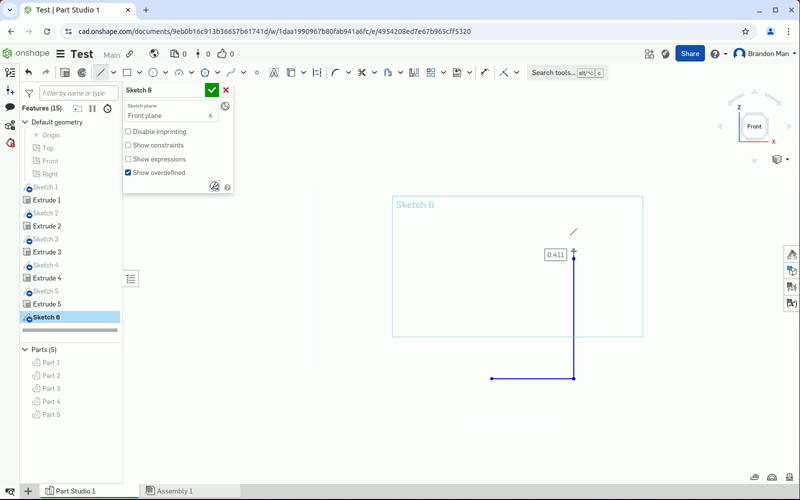
scroll(-6)
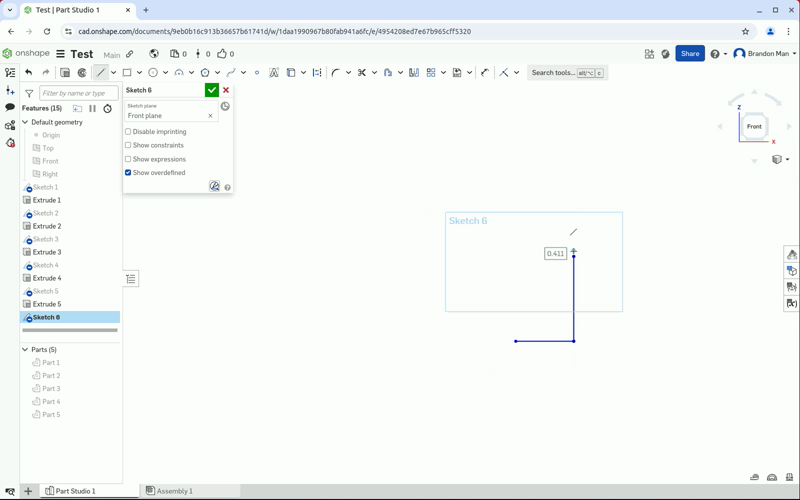
scroll(-6)
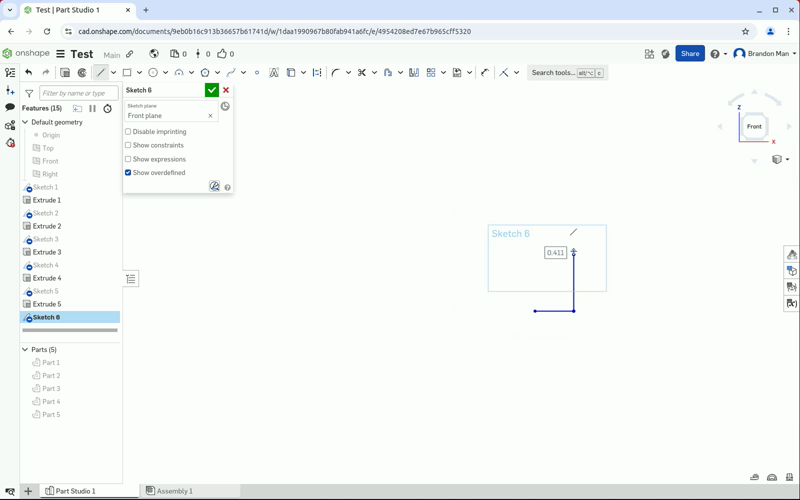
scroll(-6)
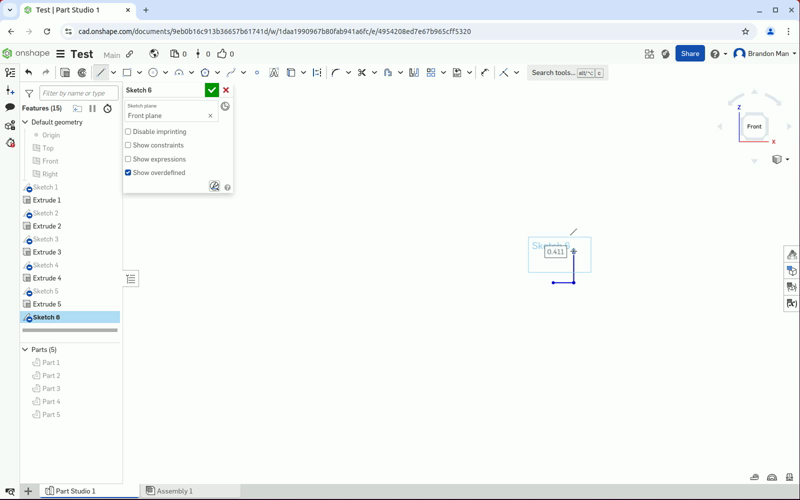
key_up(shift)
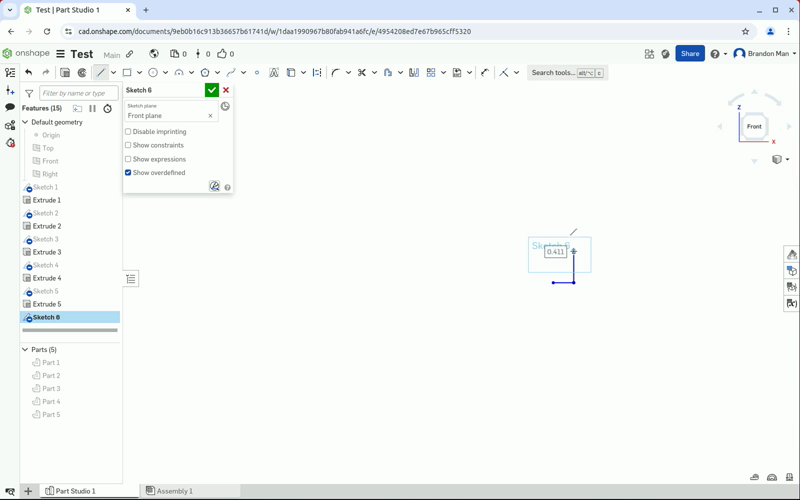
key_down(shift)
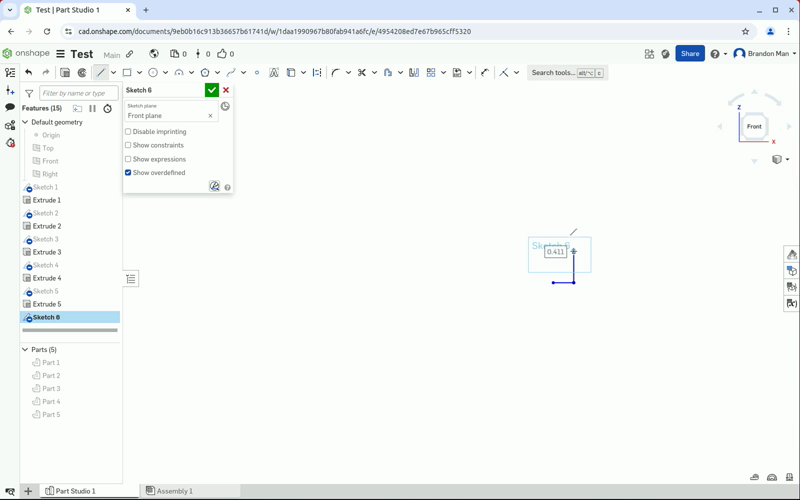
mouse_move(589, 250)
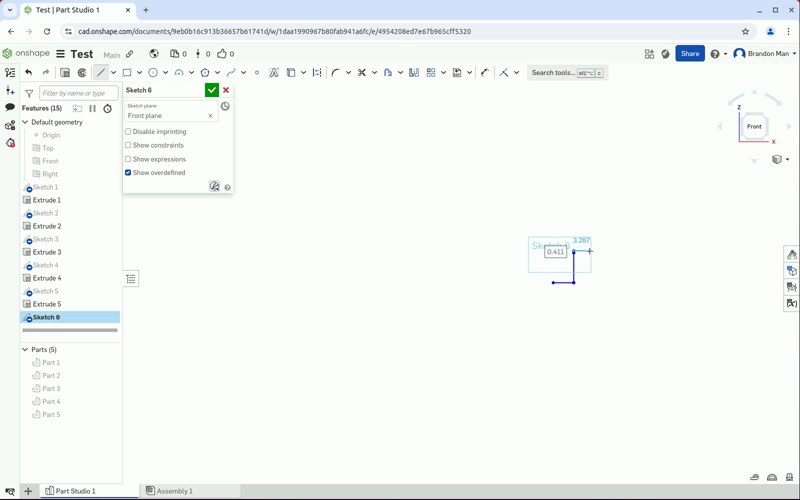
mouse_move(553, 250)
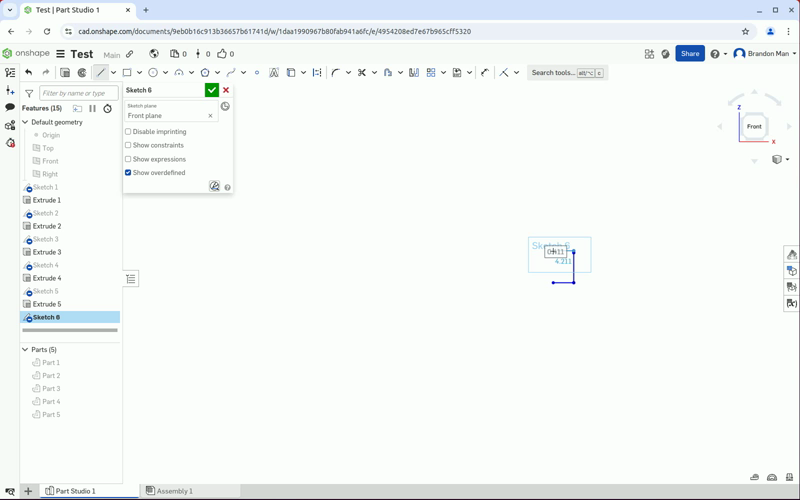
click(553, 250)
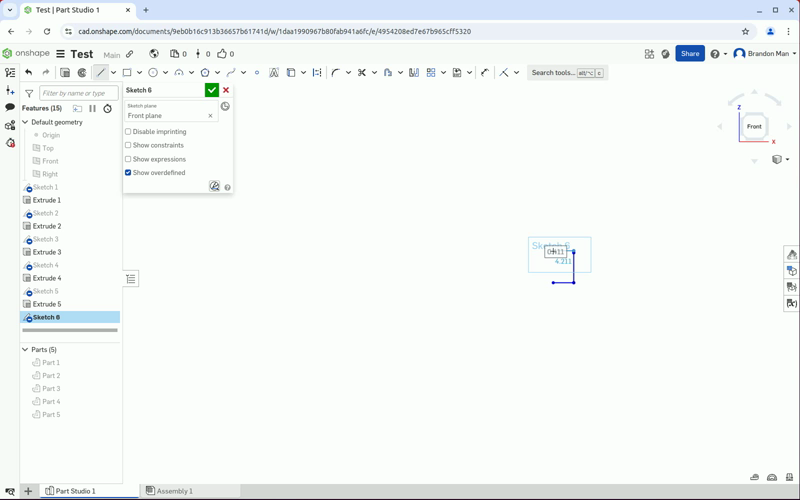
key_up(shift)
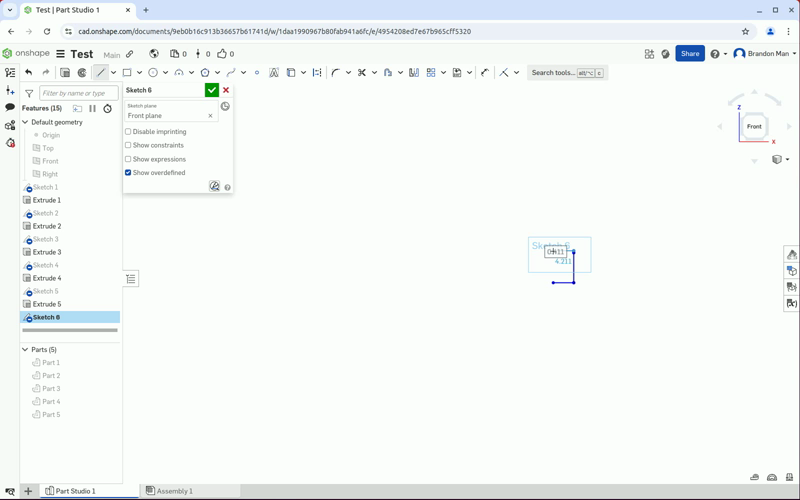
key_down(shift)
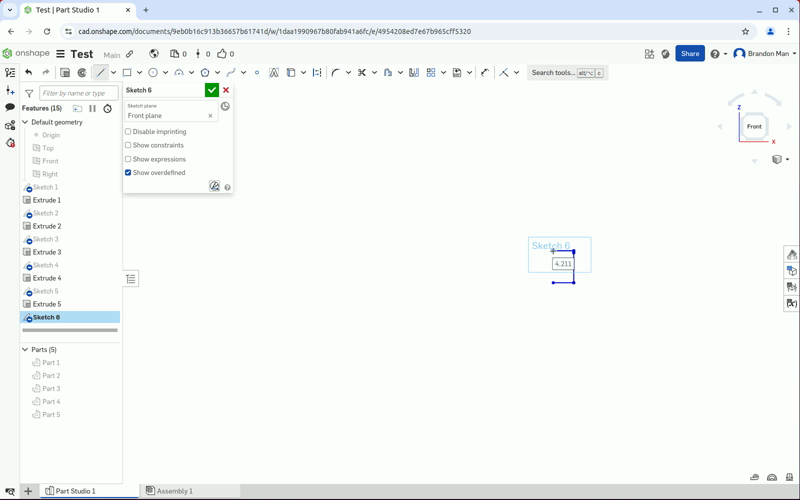
mouse_move(583, 250)
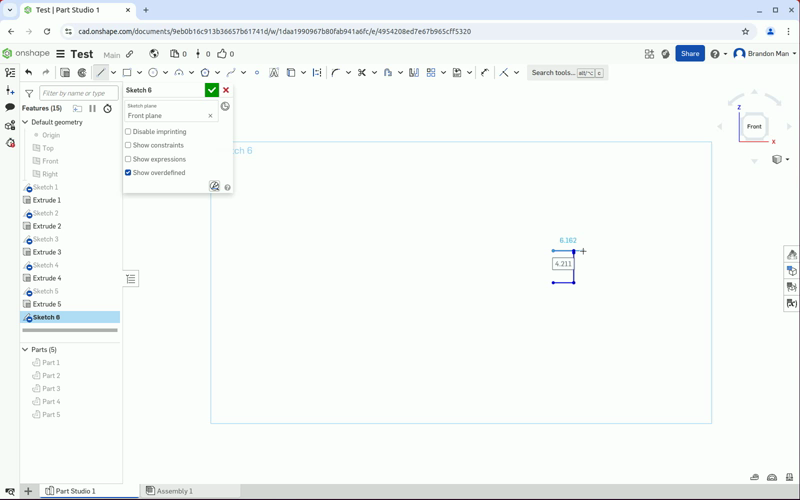
mouse_move(553, 252)
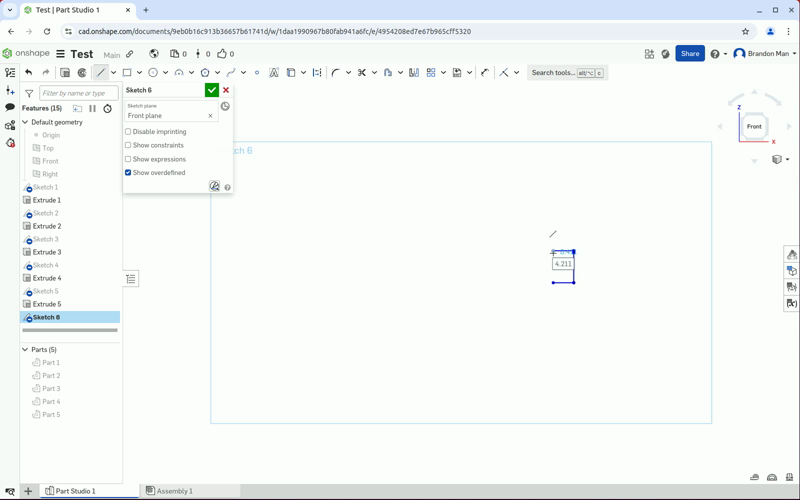
scroll(6)
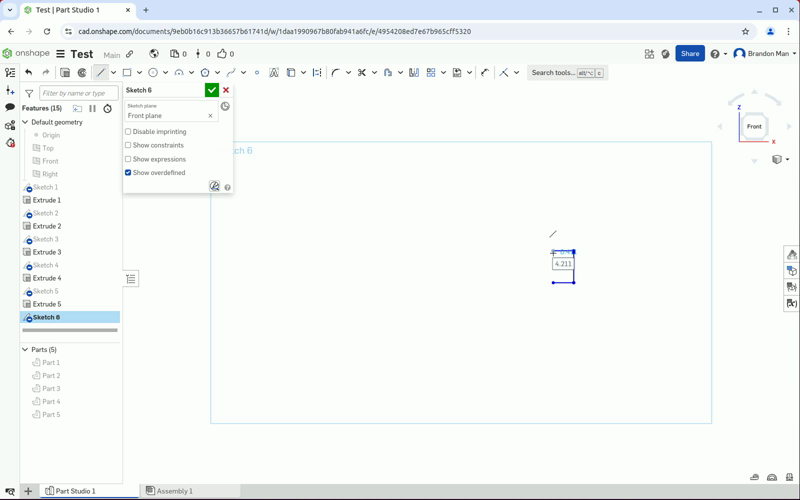
scroll(6)
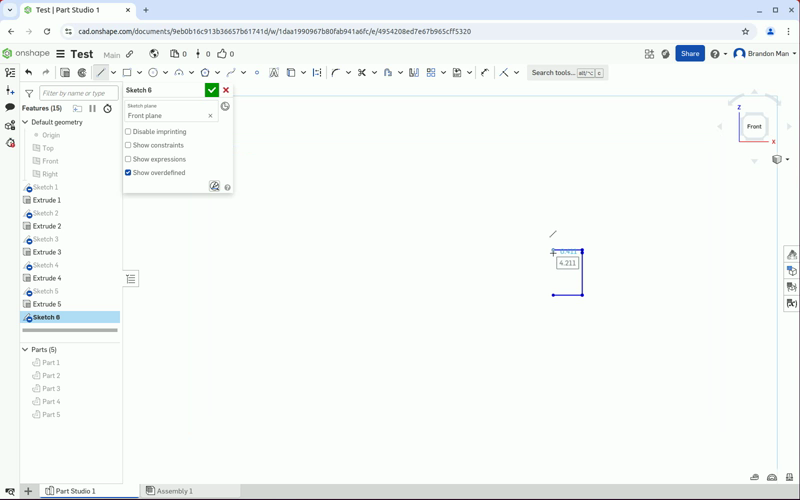
scroll(6)
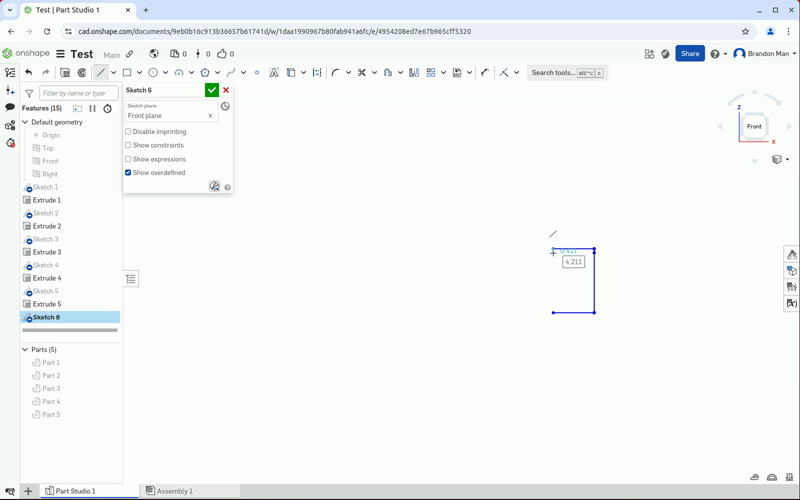
scroll(6)
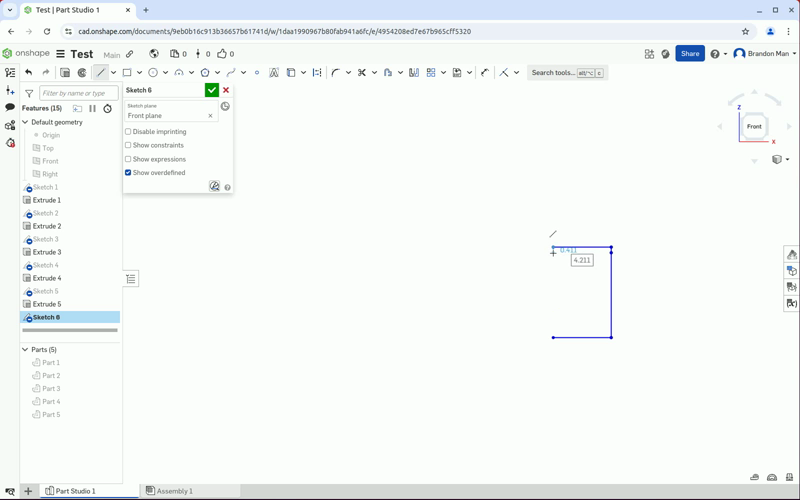
scroll(6)
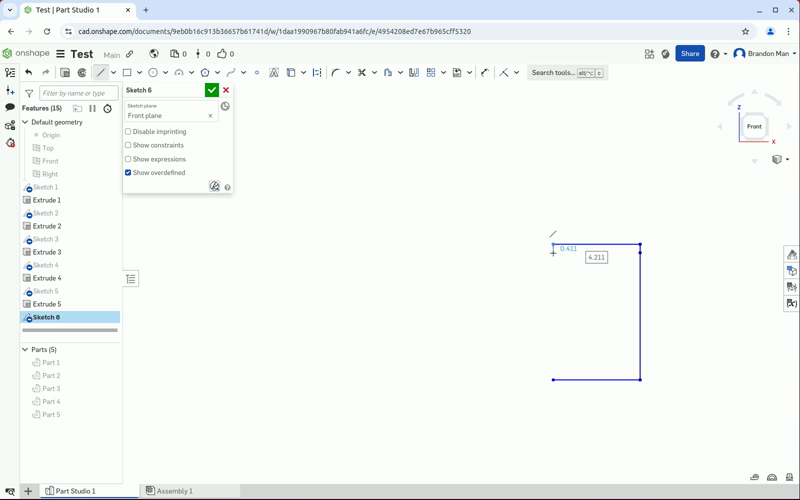
scroll(6)
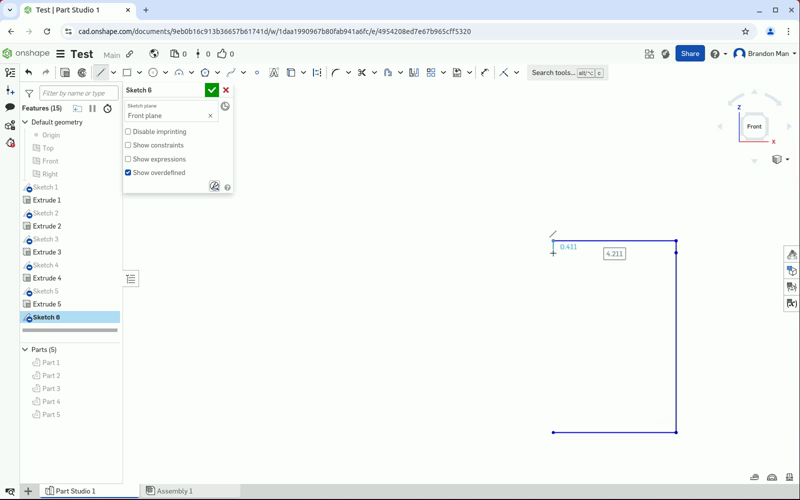
scroll(6)
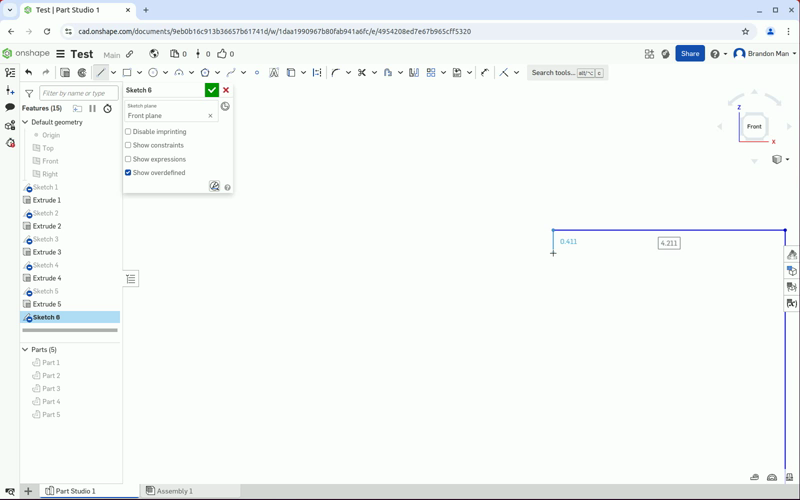
click(553, 252)
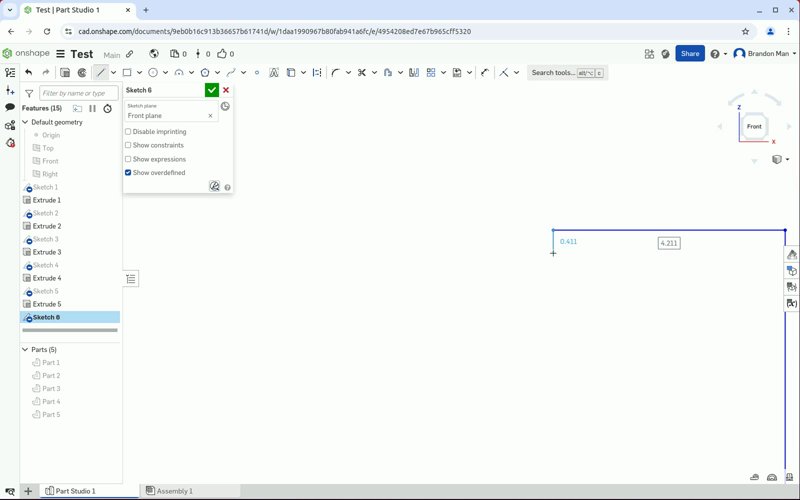
scroll(-6)
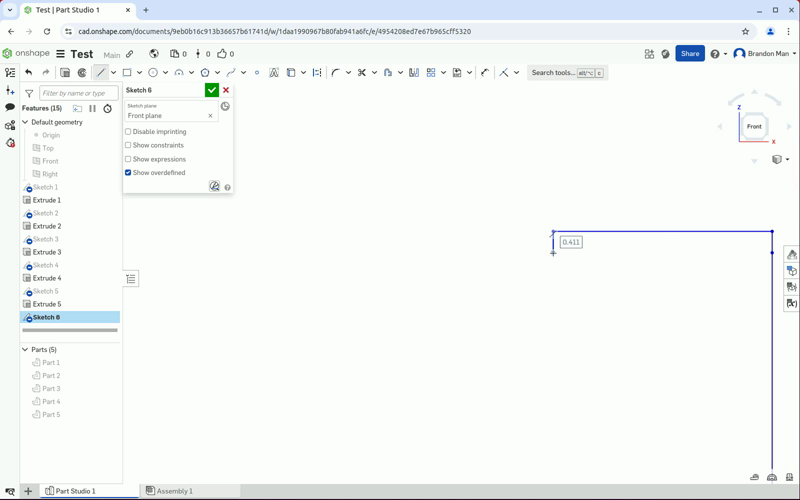
scroll(-6)
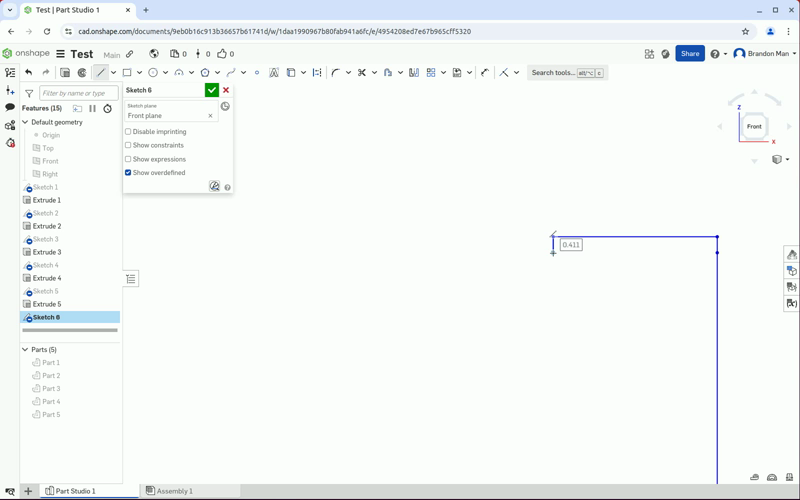
scroll(-6)
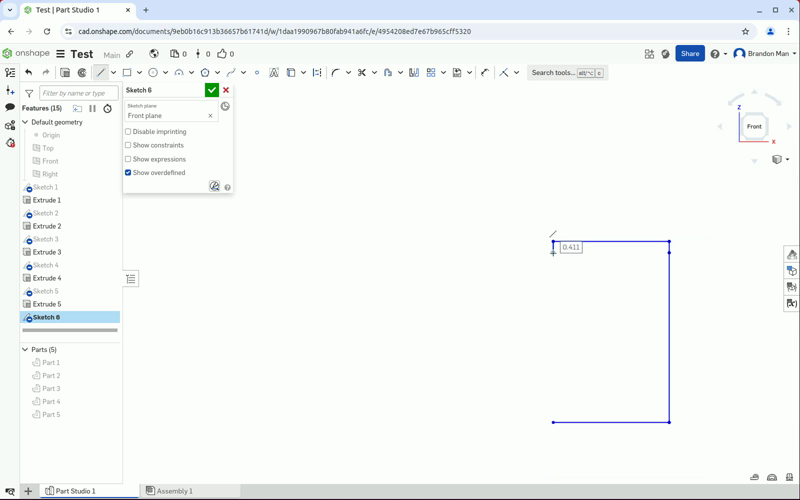
scroll(-6)
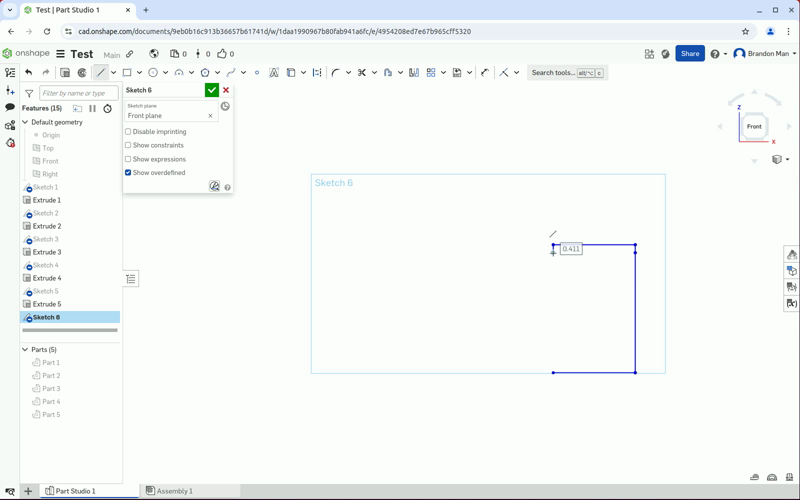
scroll(-6)
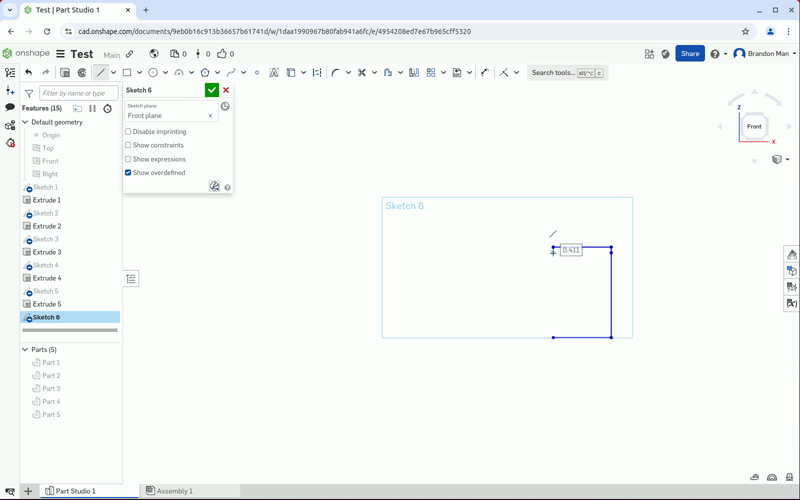
scroll(-6)
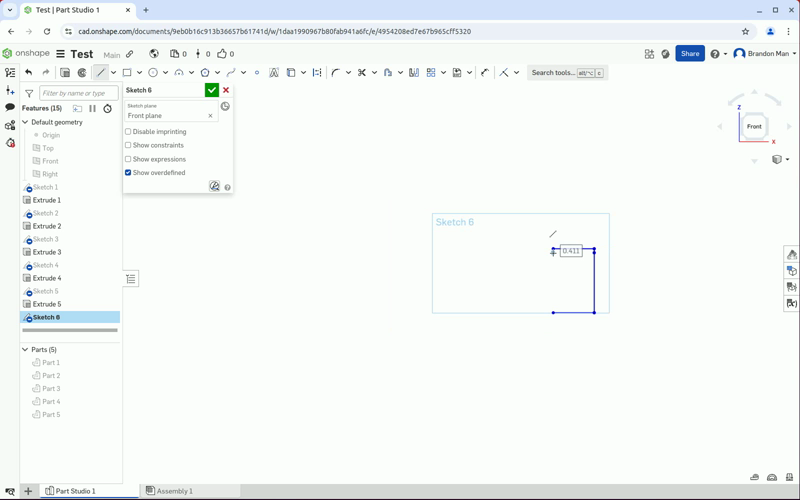
scroll(-6)
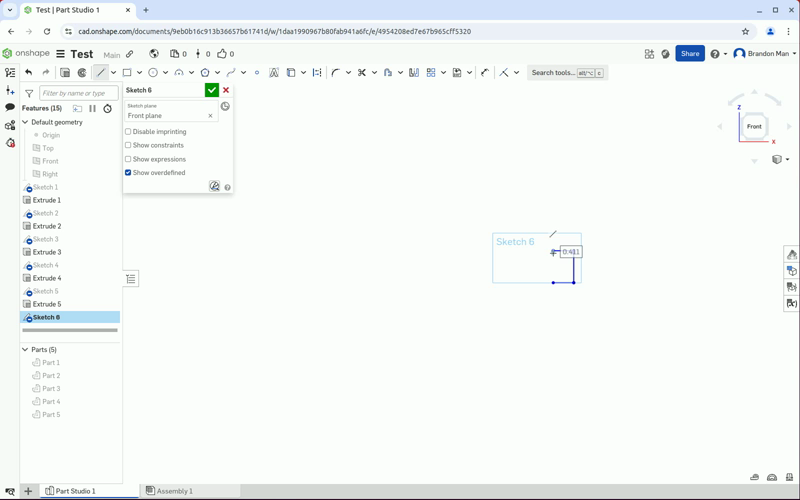
key_up(shift)
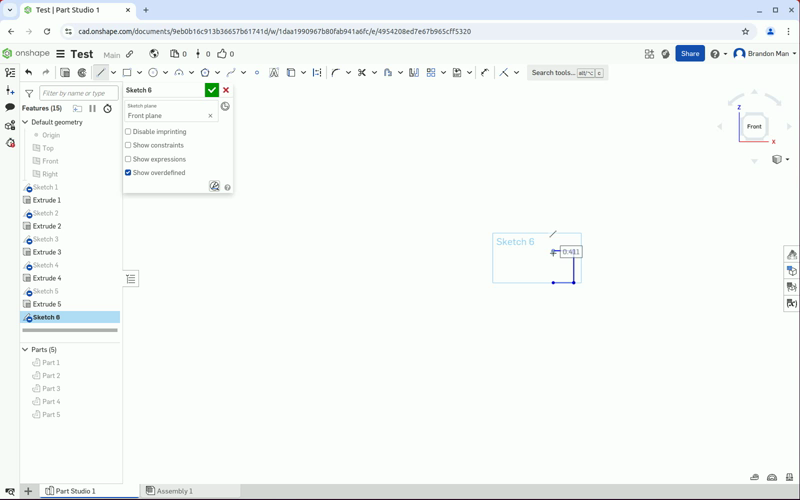
mouse_move(583, 252)
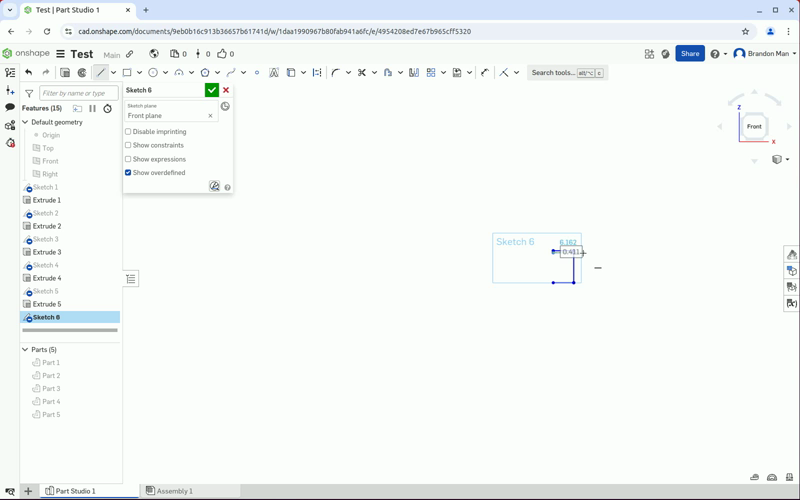
key_down(shift)
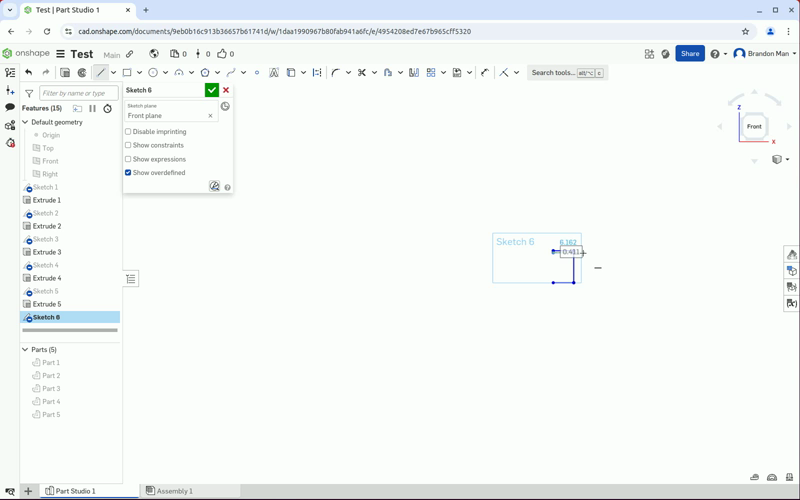
mouse_move(553, 282)
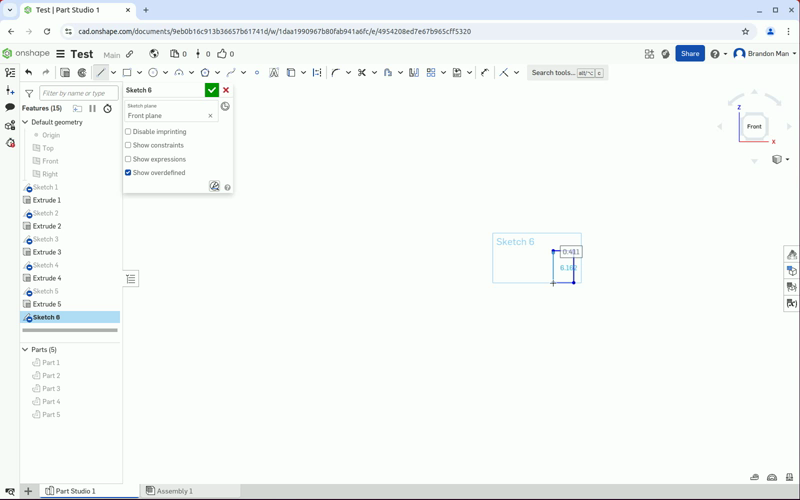
key_up(shift)
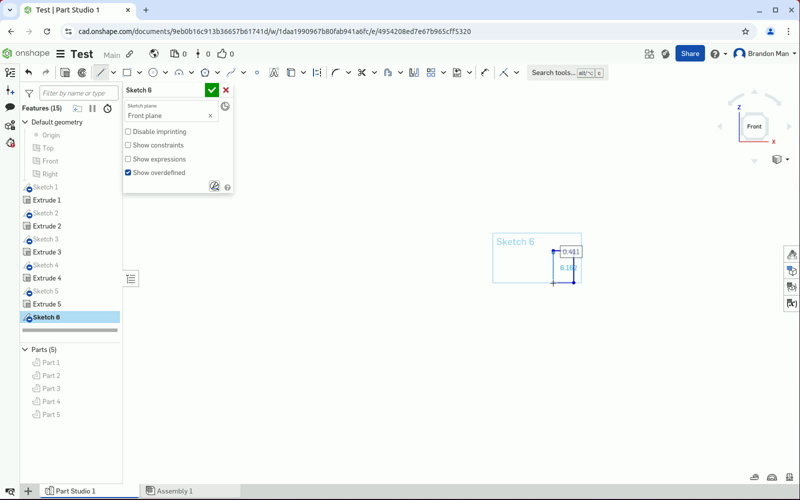
click(553, 282)
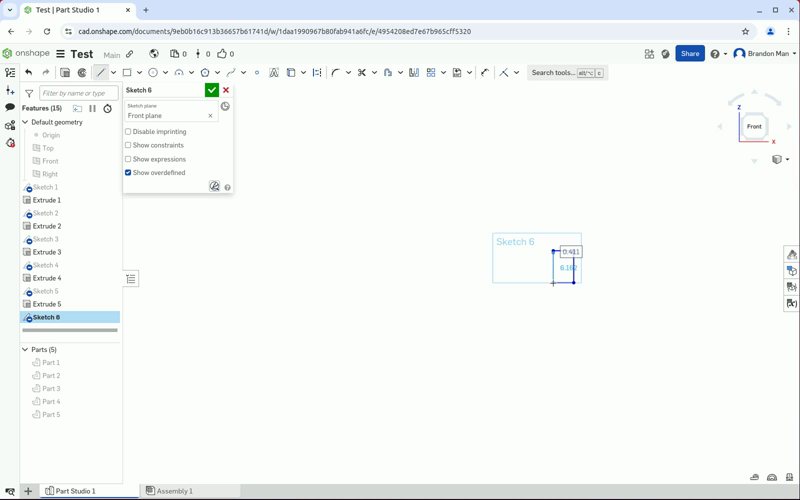
key(esc)
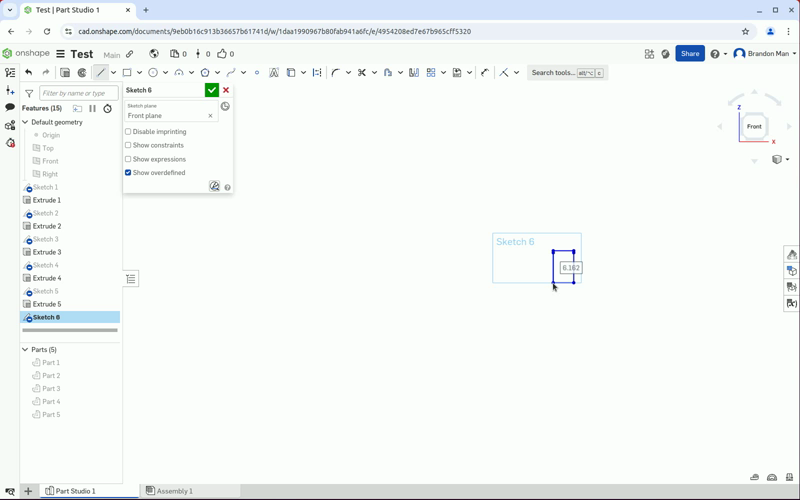
mouse_move(571, 277)
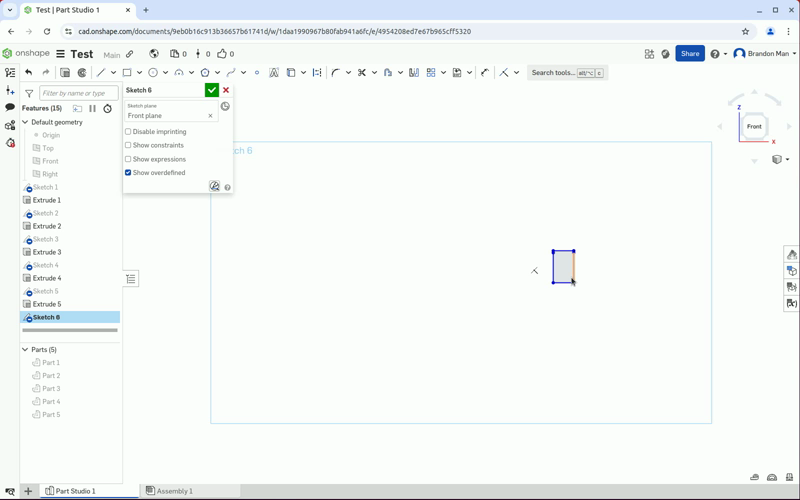
scroll(6)
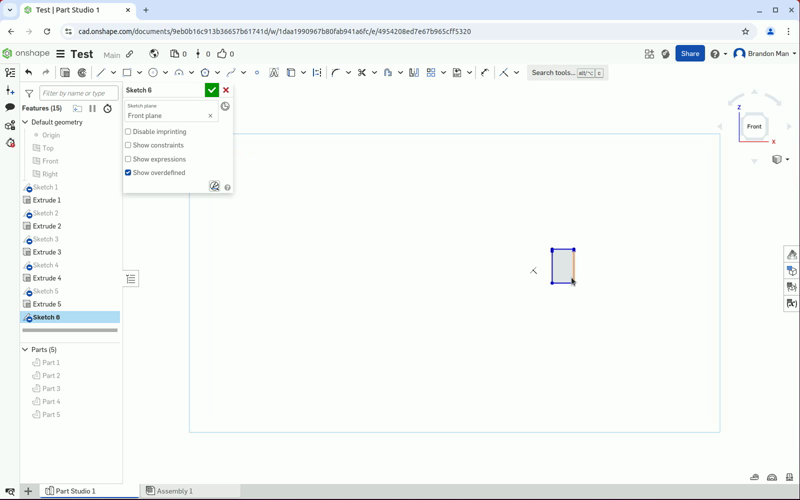
scroll(6)
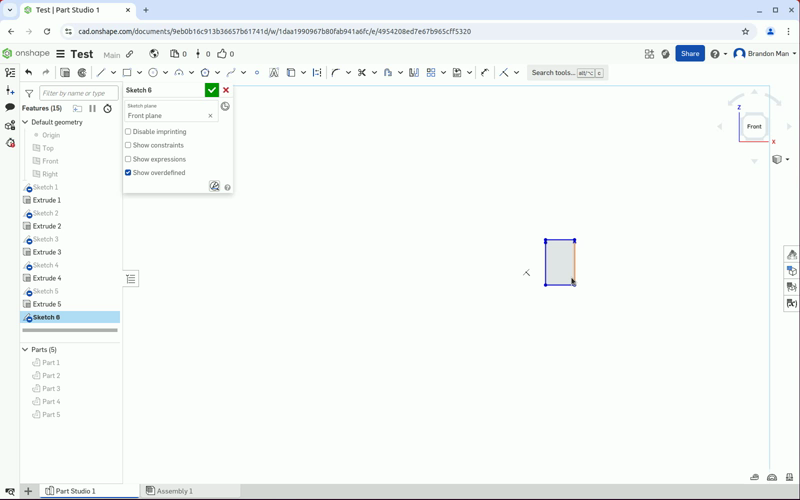
scroll(6)
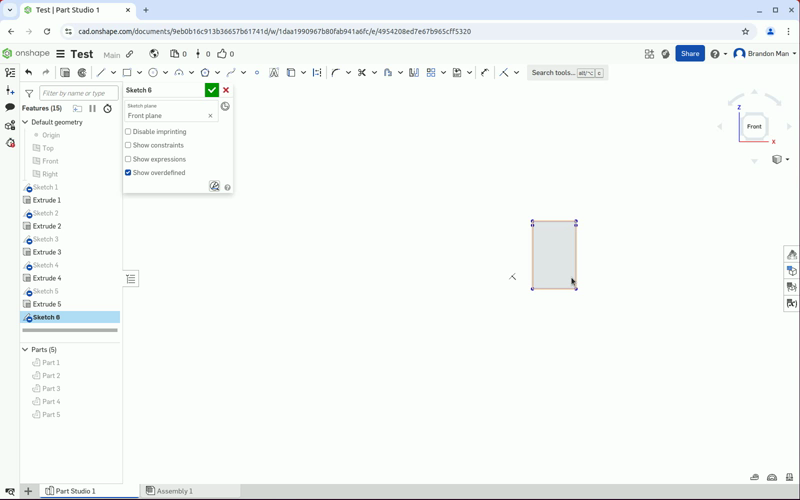
scroll(6)
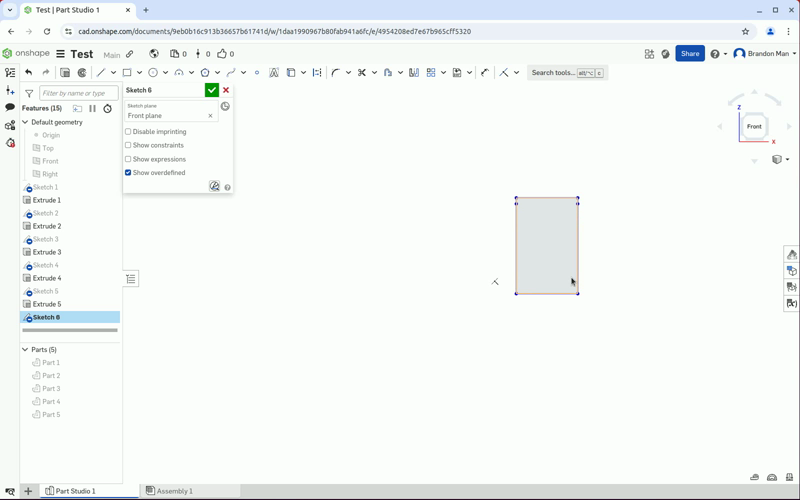
scroll(6)
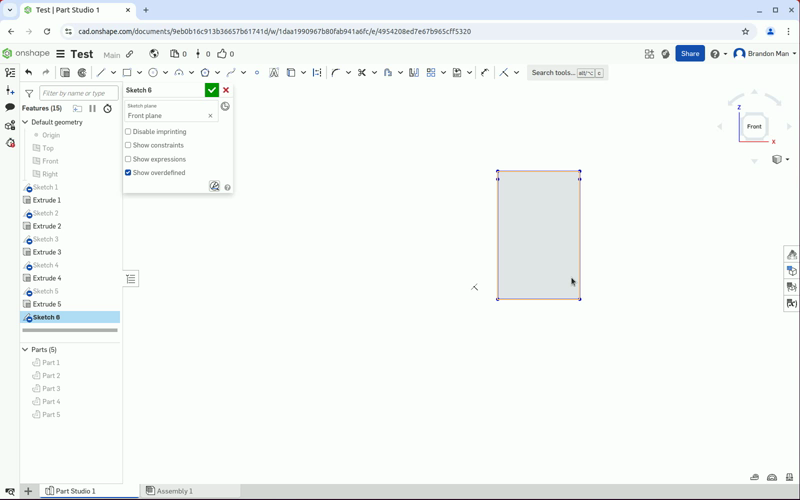
scroll(6)
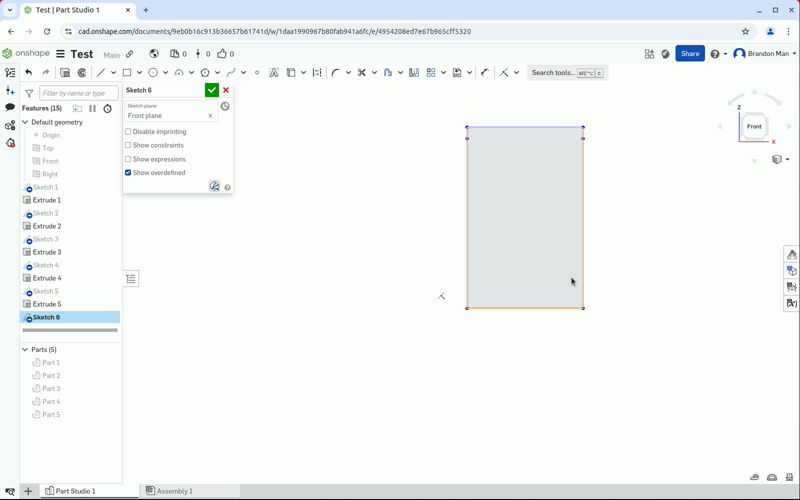
scroll(6)
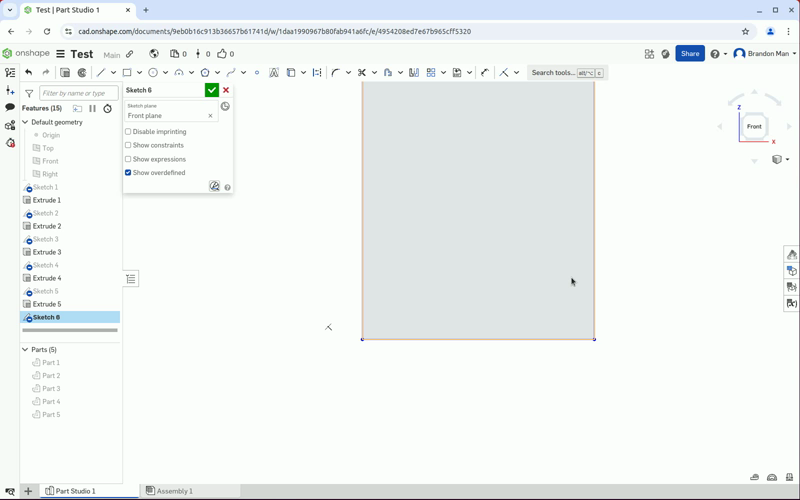
click(571, 277)
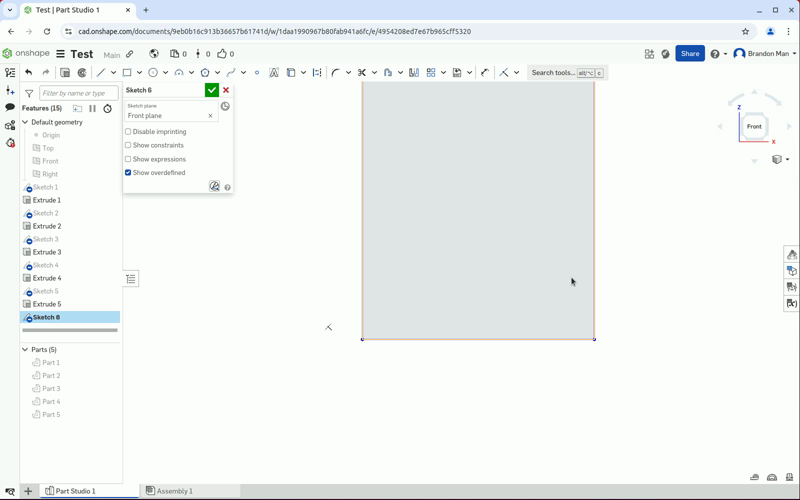
scroll(-6)
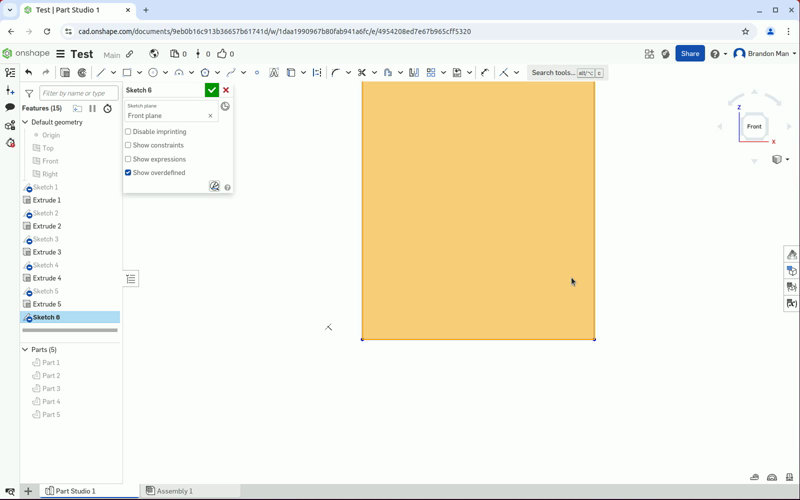
scroll(-6)
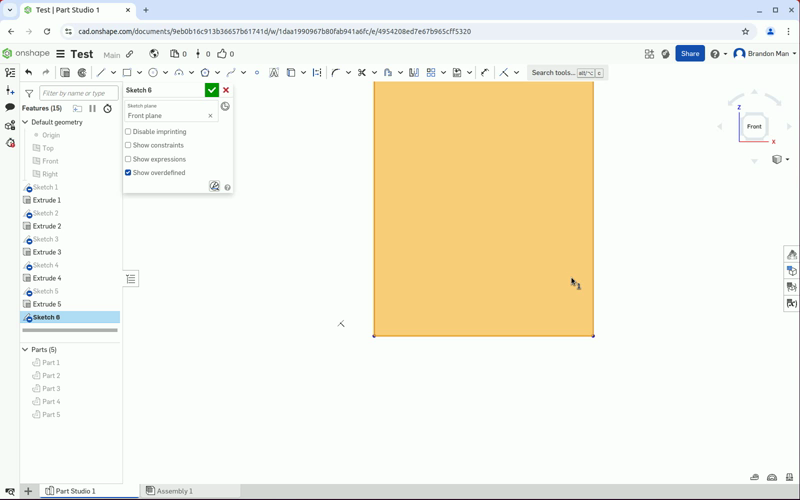
scroll(-6)
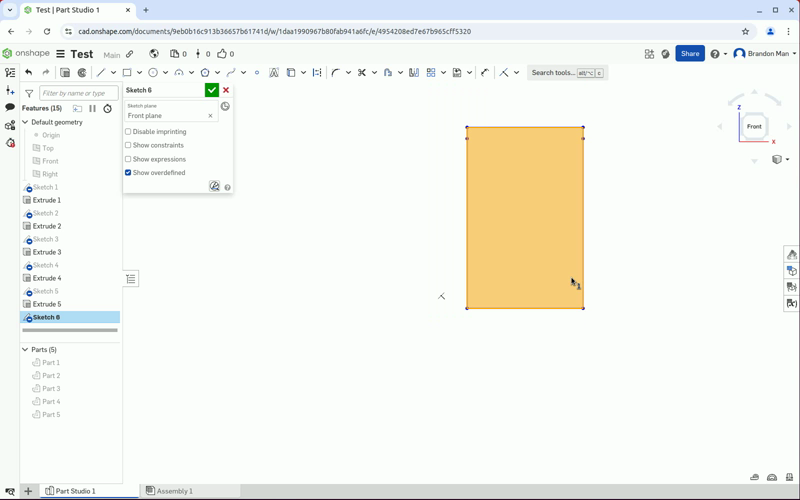
scroll(-6)
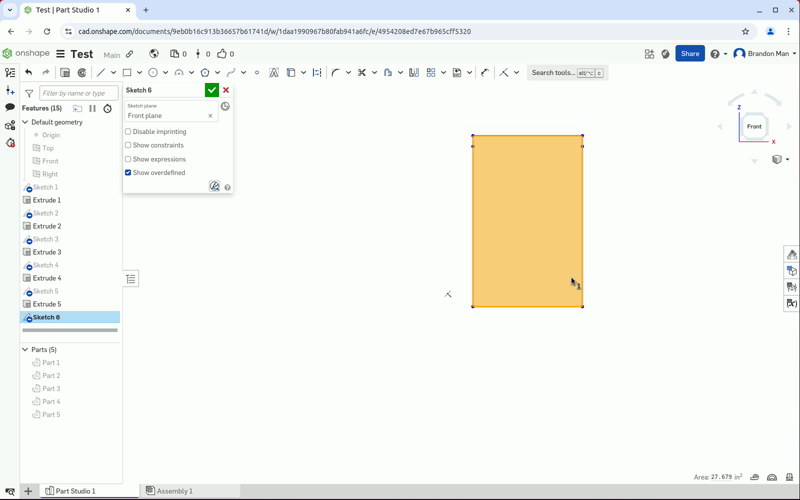
scroll(-6)
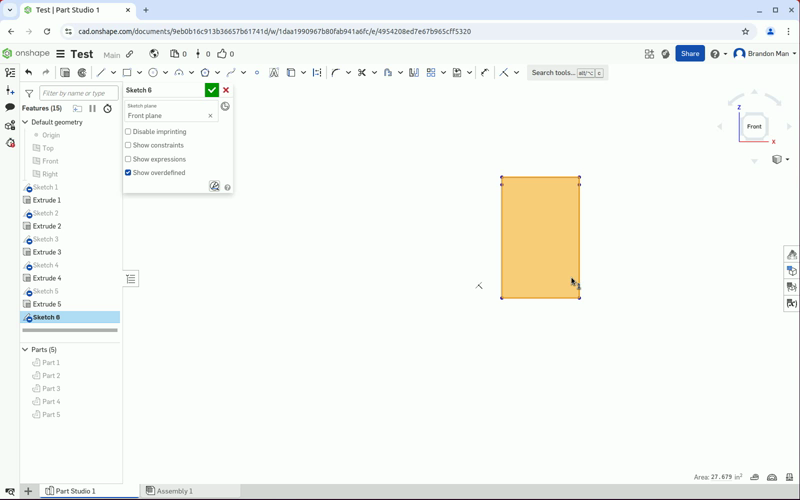
scroll(-6)
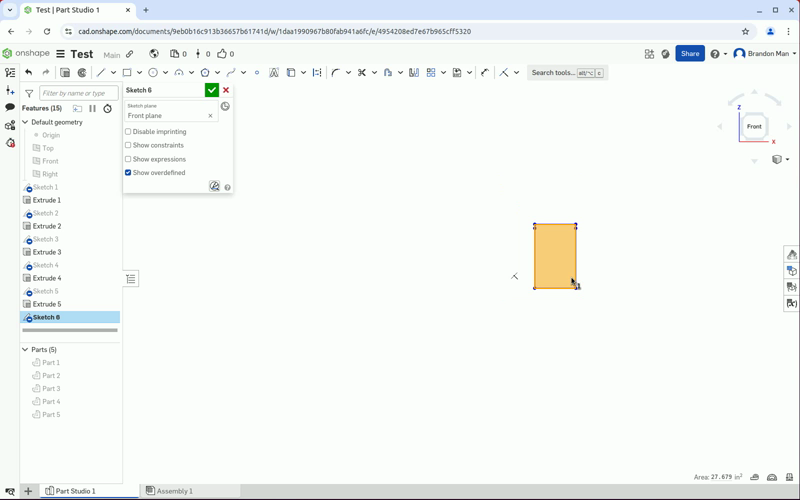
scroll(-6)
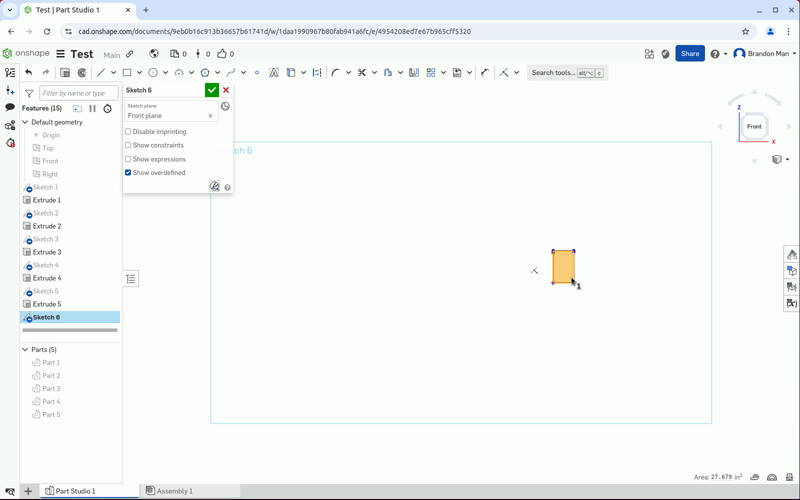
mouse_move(73, 352)
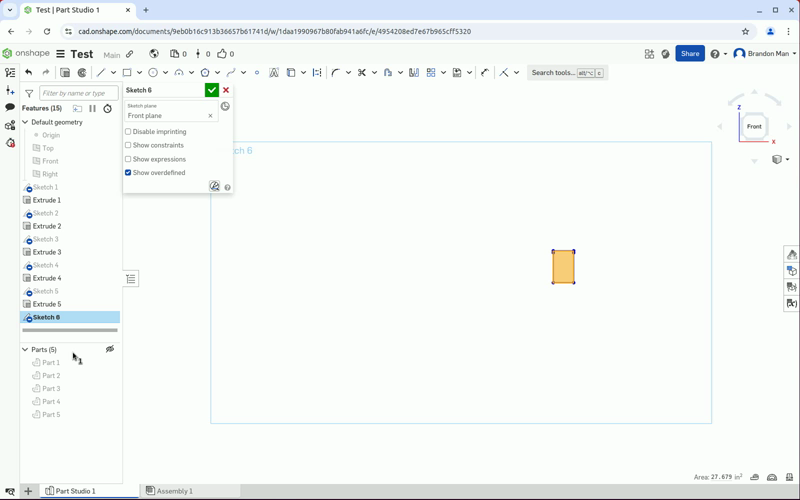
key(shift+y)
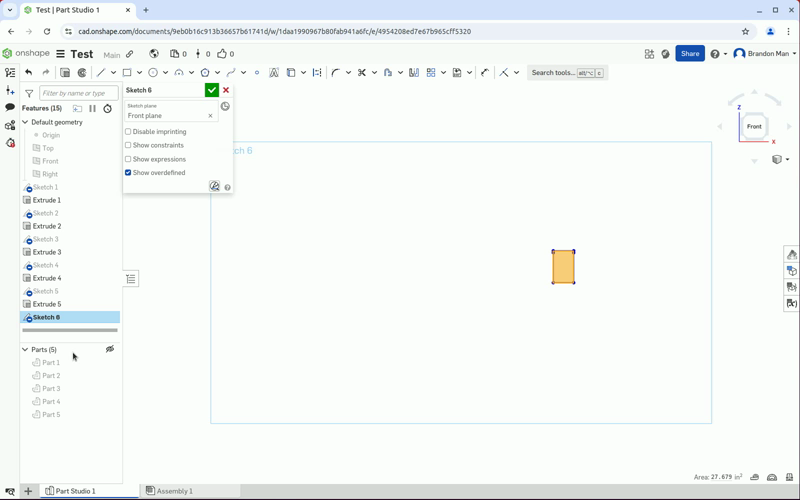
key(shift+e)
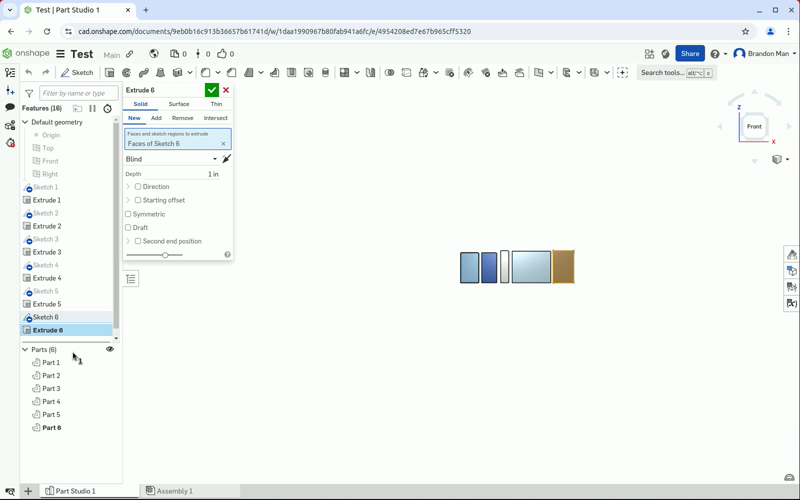
mouse_move(143, 106)
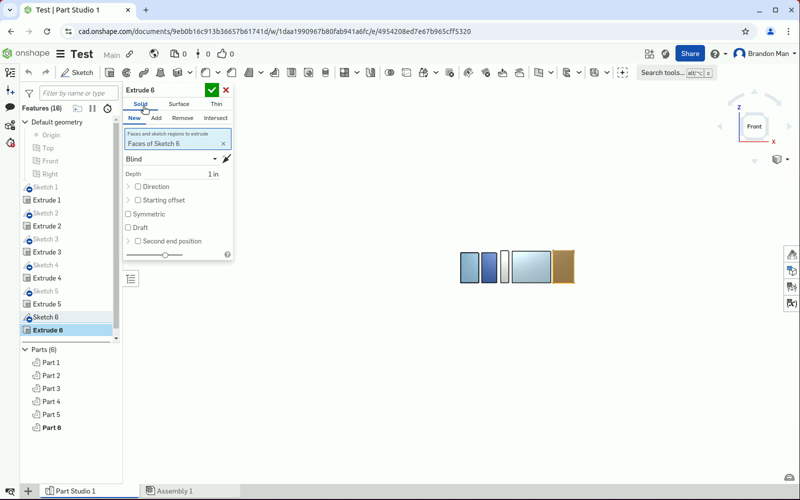
click(143, 106)
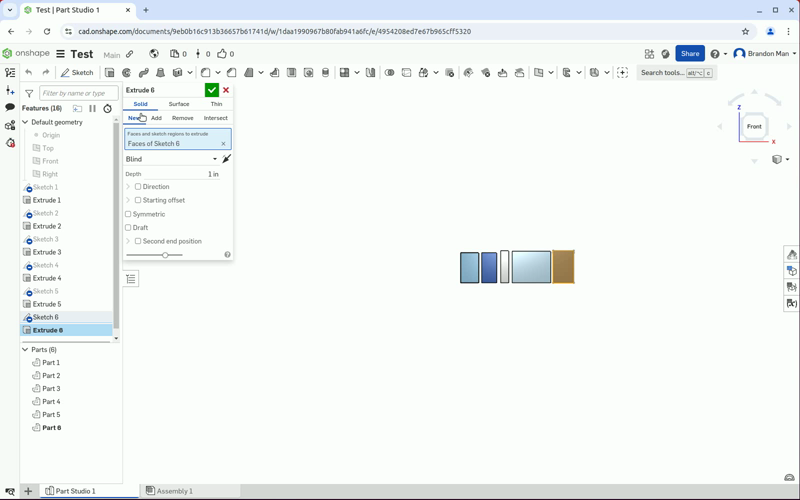
mouse_move(137, 120)
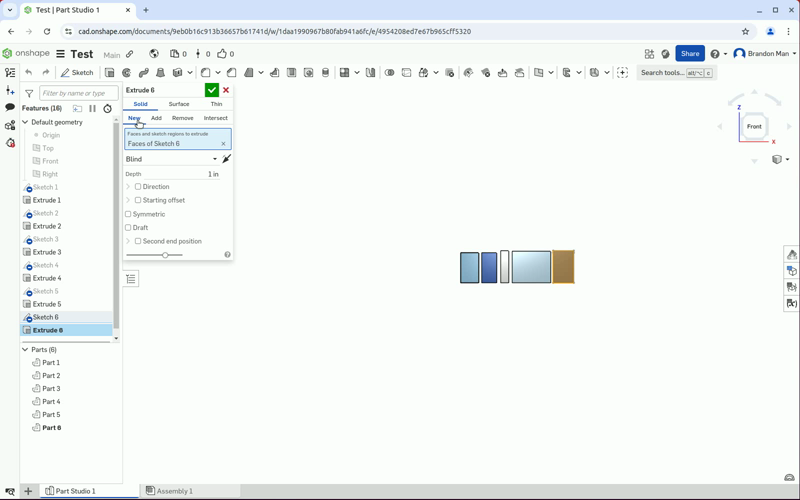
click(137, 120)
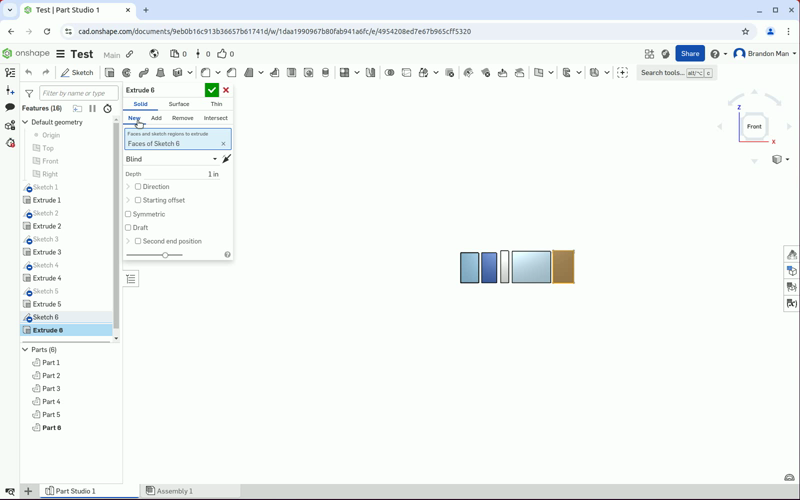
key(tab, 4)
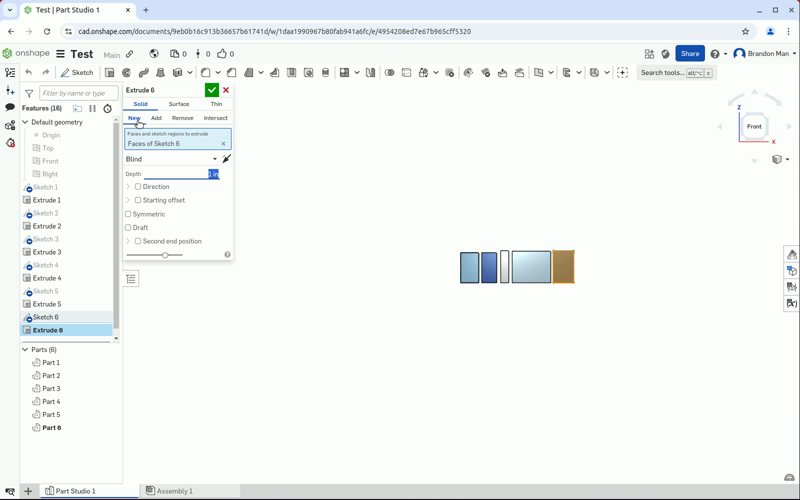
text(-0.241)
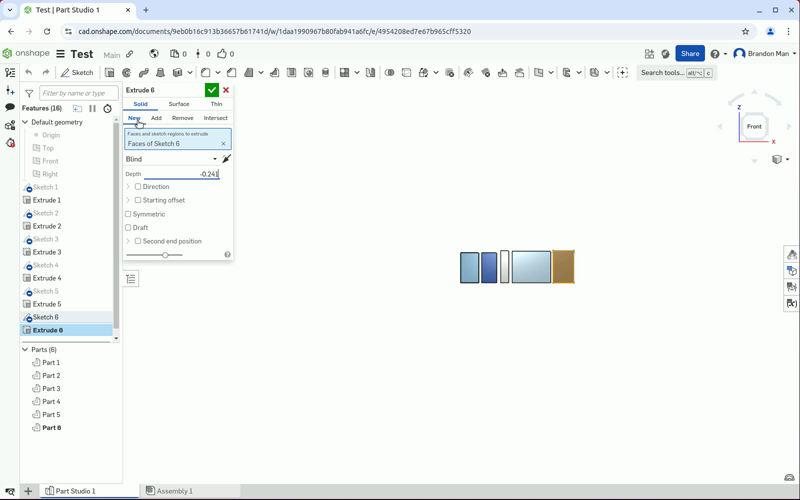
key(enter)
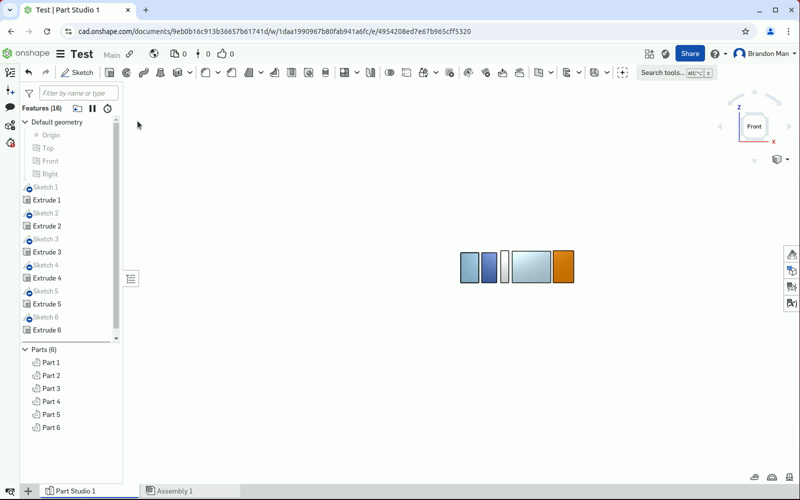
key(shift+h)
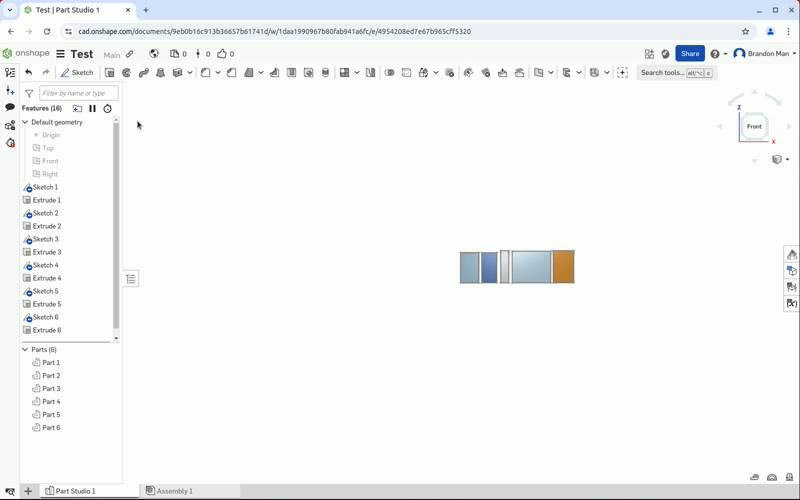
key(shift+h)
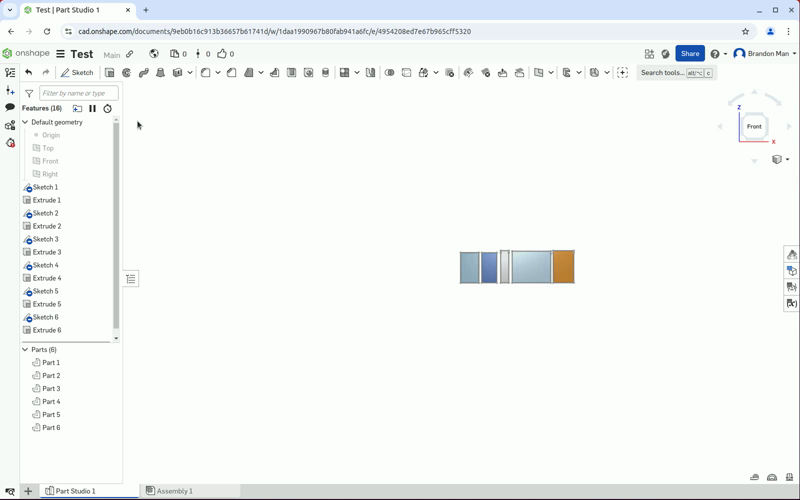
key(shift+7)
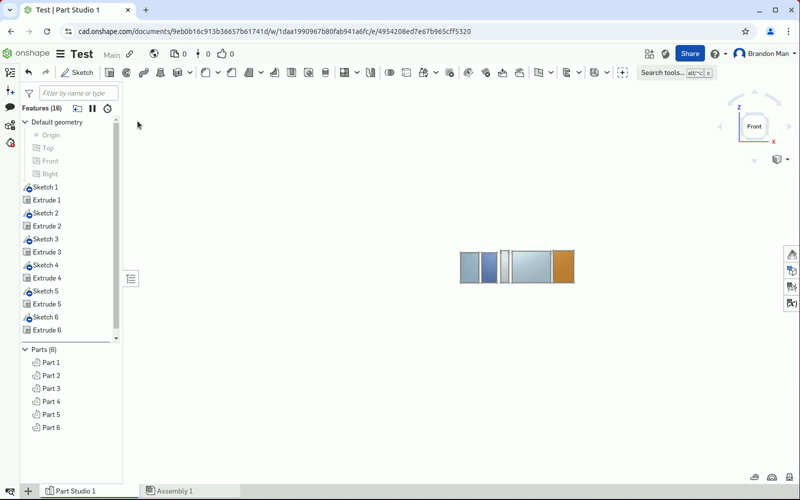
key(left, 2)
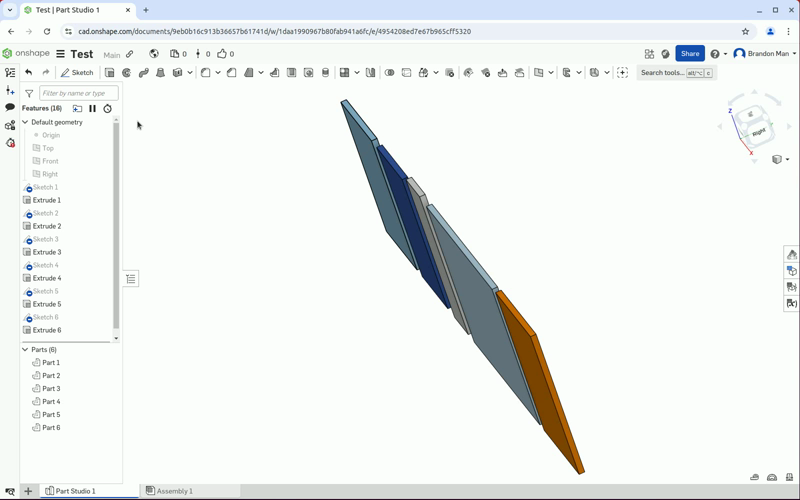
key(down, 2)
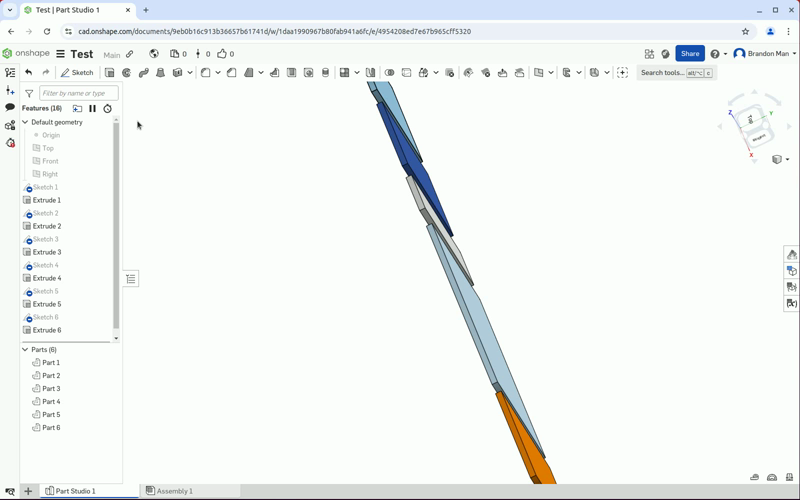
key(up, 2)
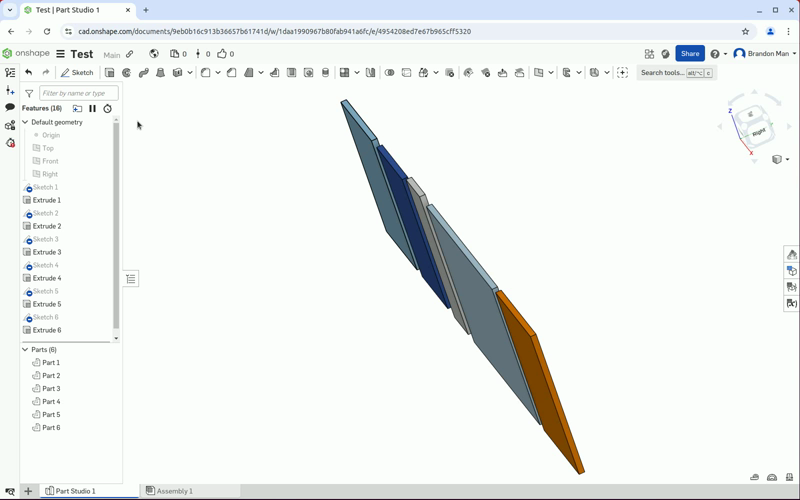
key(right, 2)
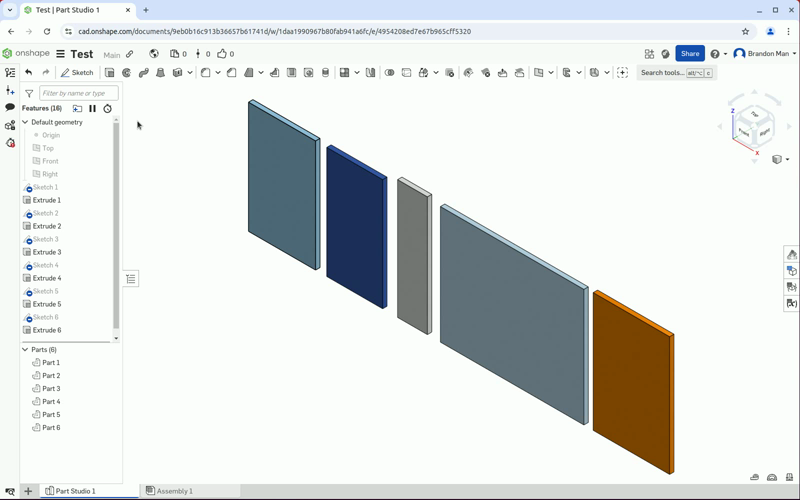
mouse_move(69, 189)
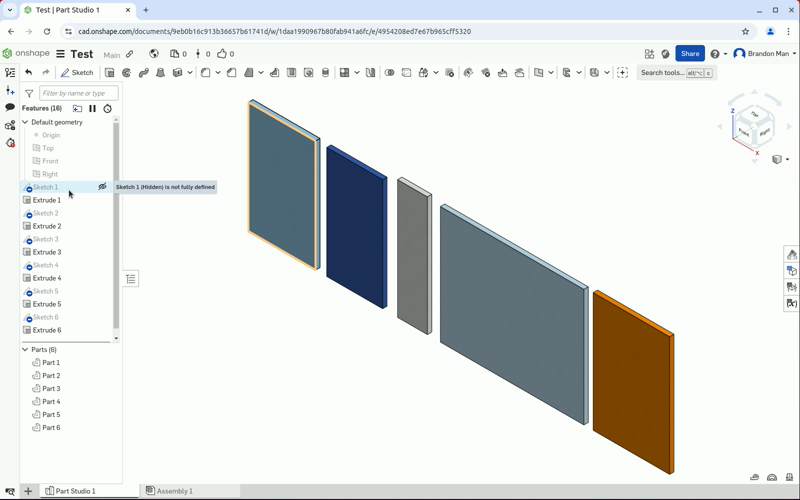
click(69, 189)